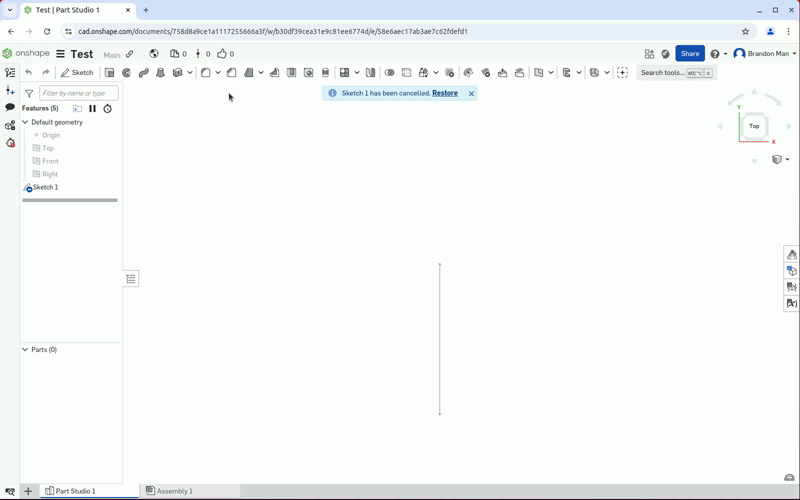
key(shift+h)
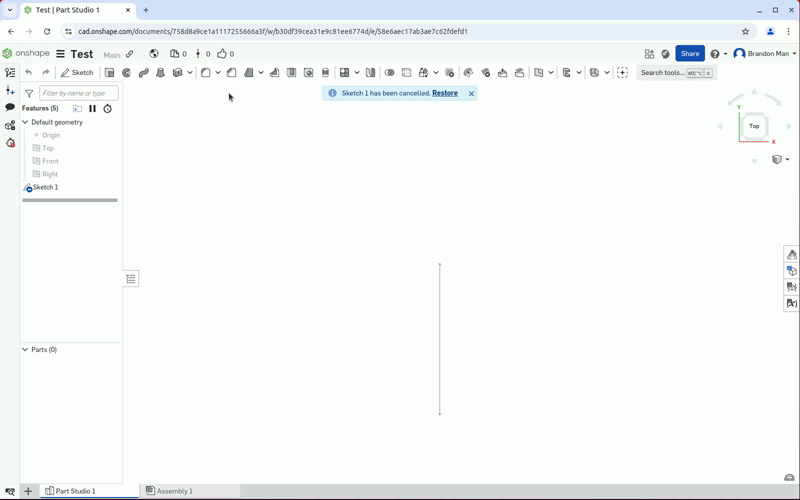
key(shift+s)
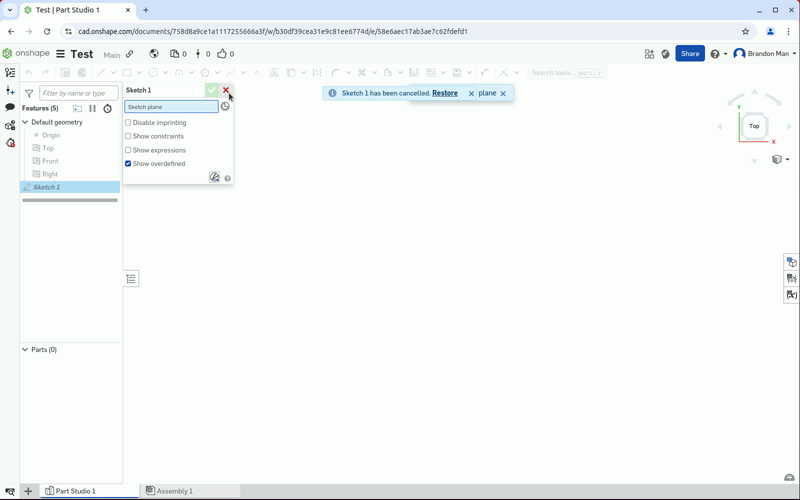
mouse_move(73, 150)
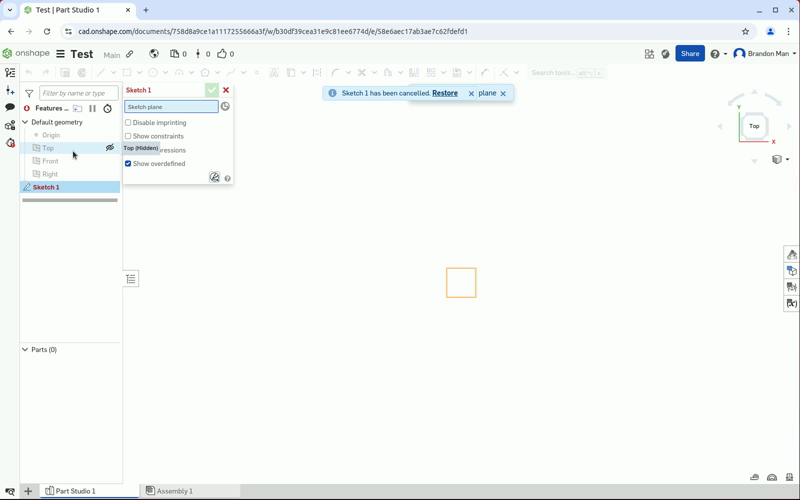
click(73, 150)
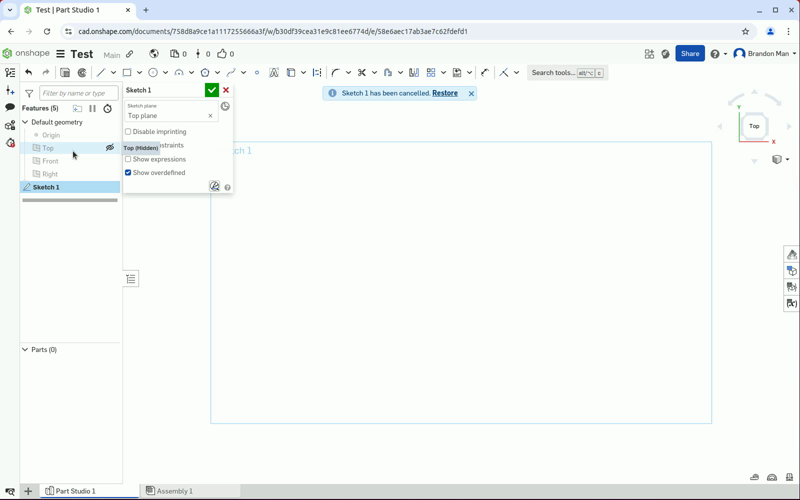
mouse_move(73, 352)
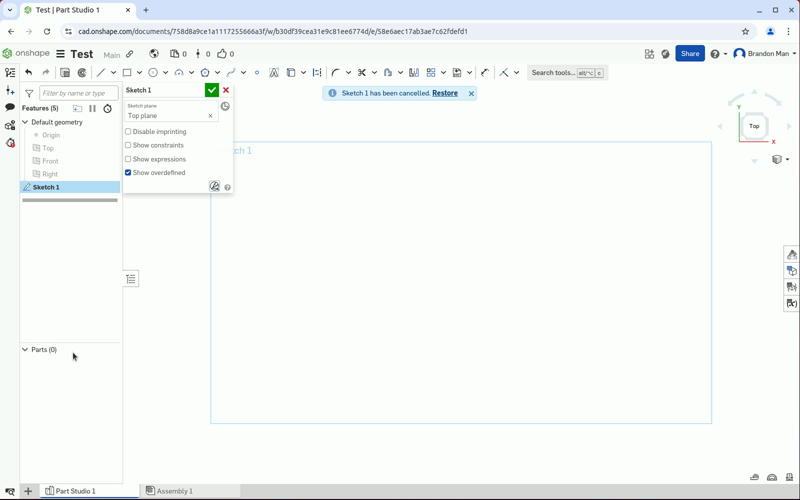
key(y)
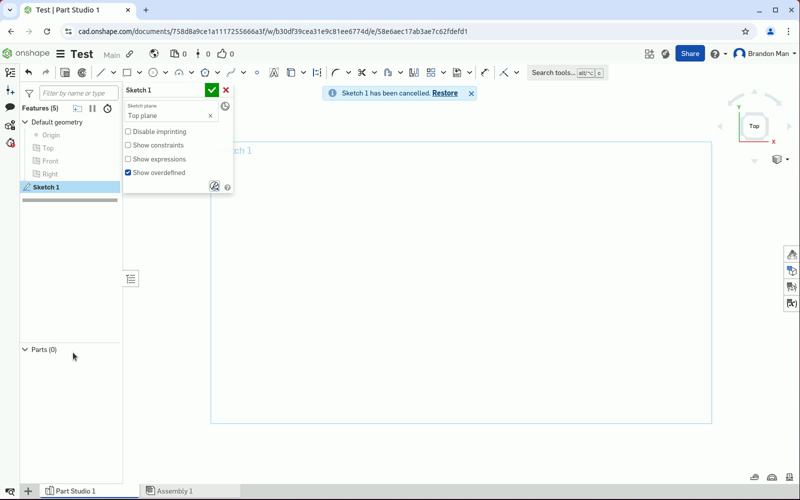
key(c)
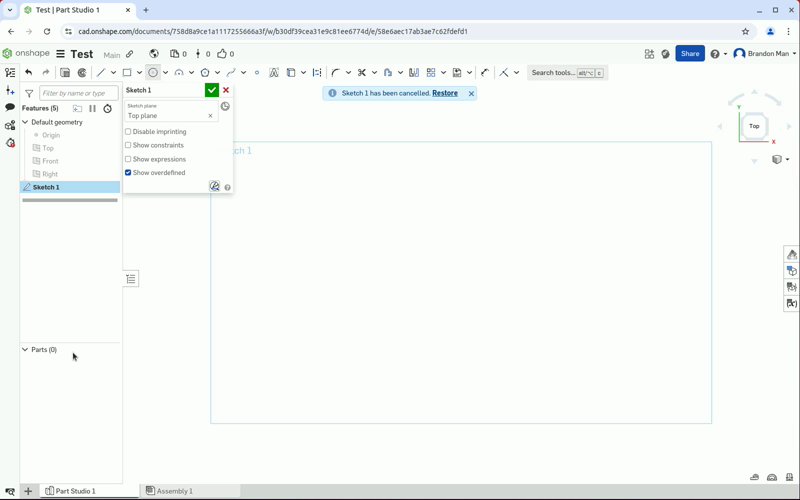
key_down(shift)
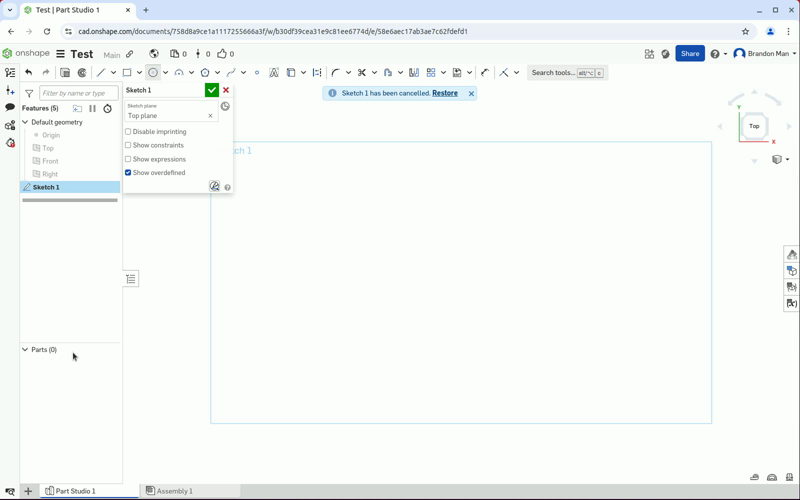
mouse_move(461, 282)
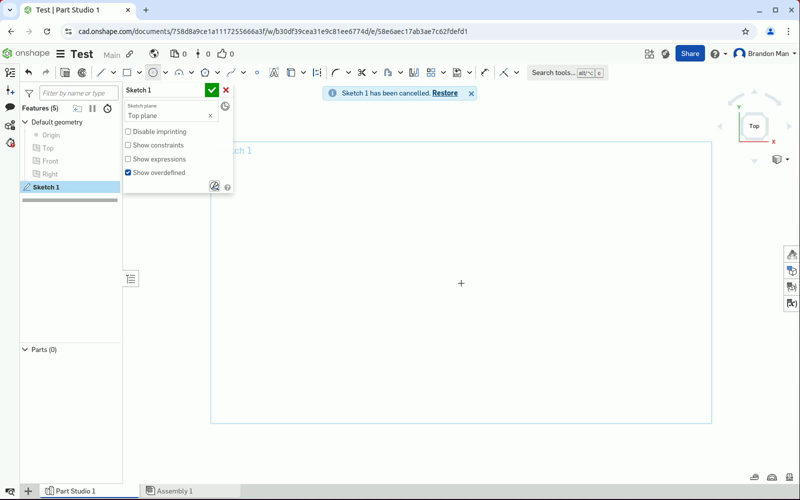
click(461, 282)
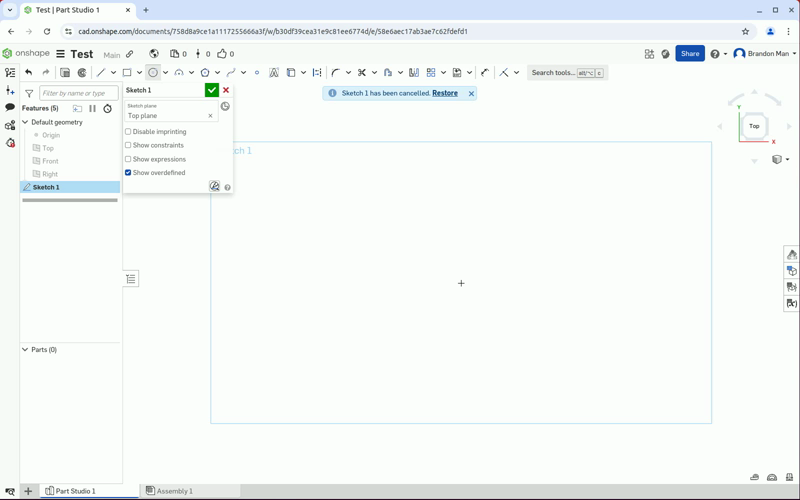
key_up(shift)
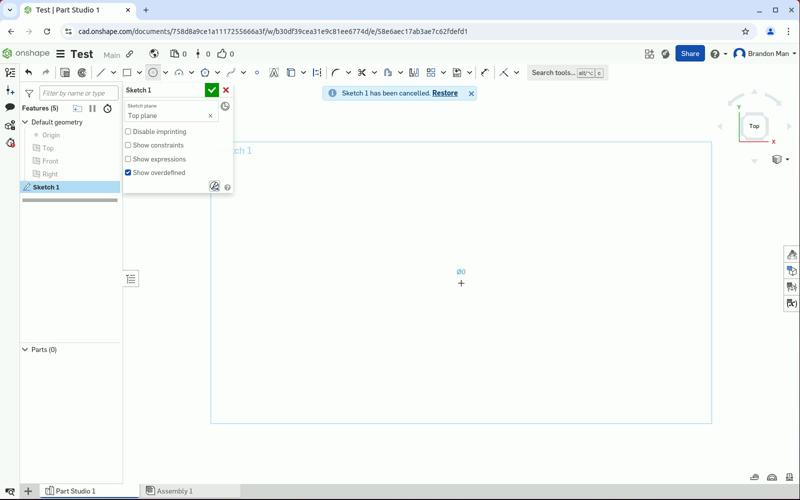
mouse_move(495, 282)
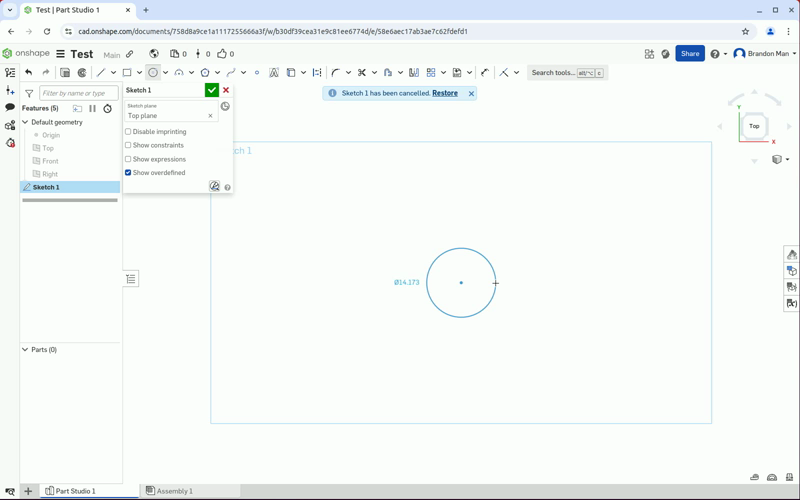
click(495, 282)
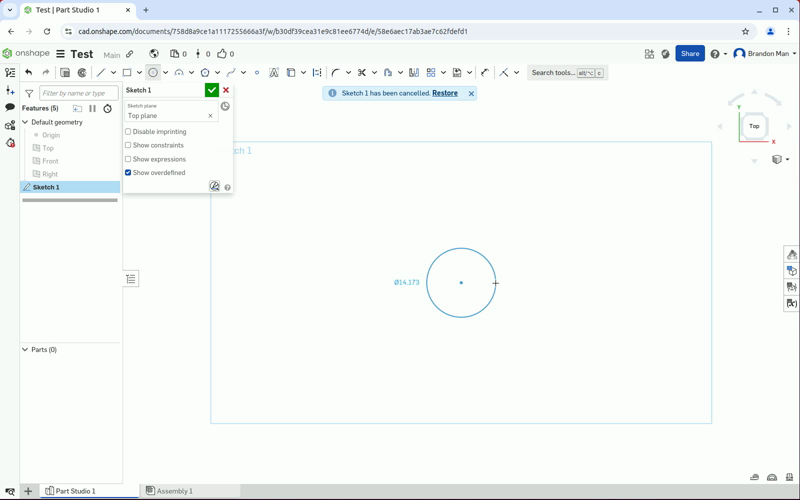
key(esc)
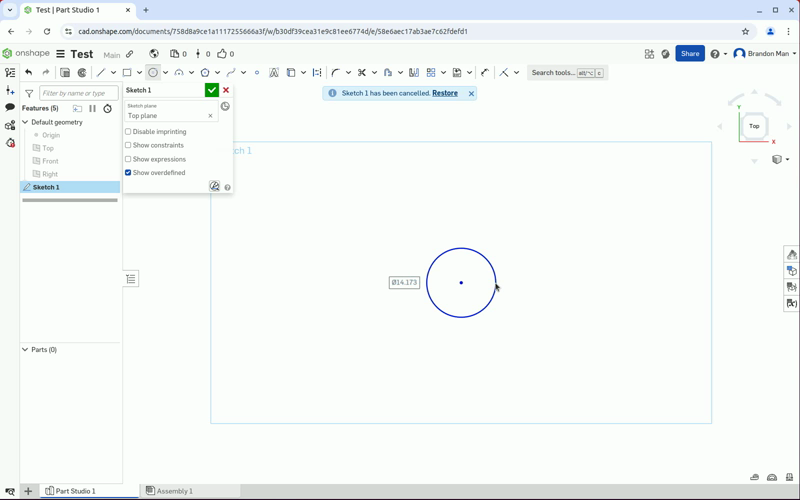
mouse_move(431, 292)
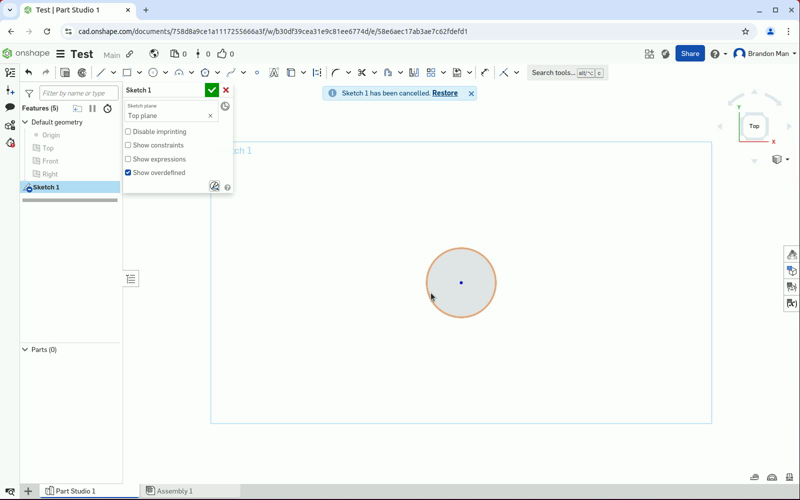
click(431, 292)
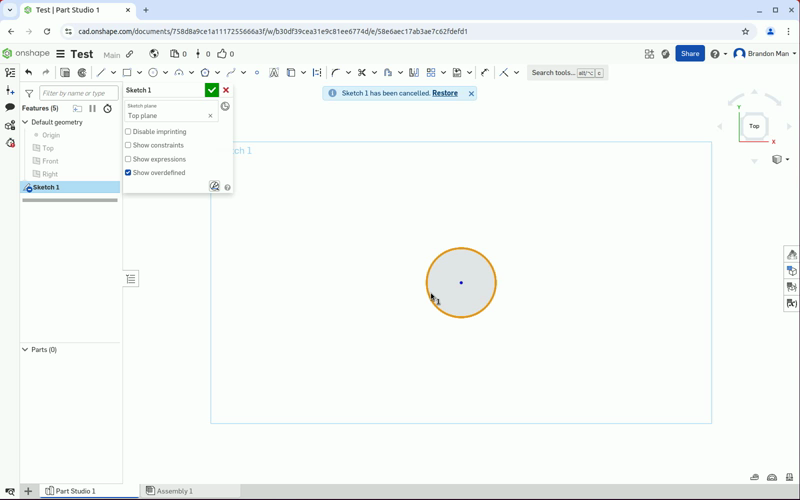
mouse_move(73, 352)
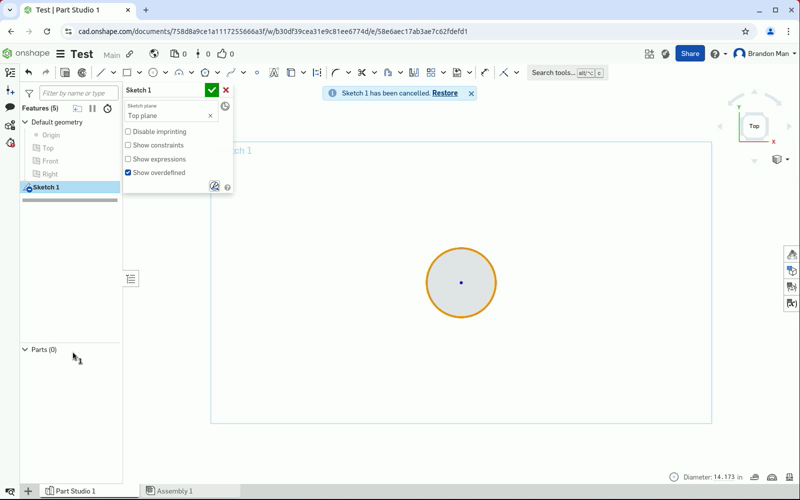
key(shift+y)
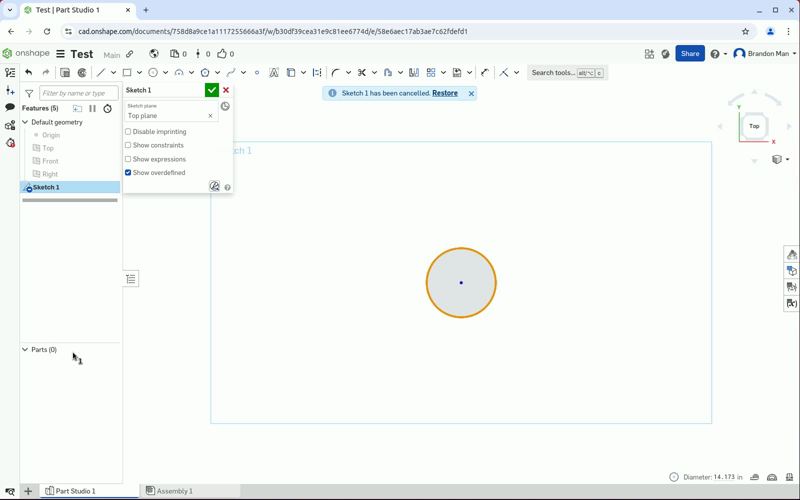
key(shift+e)
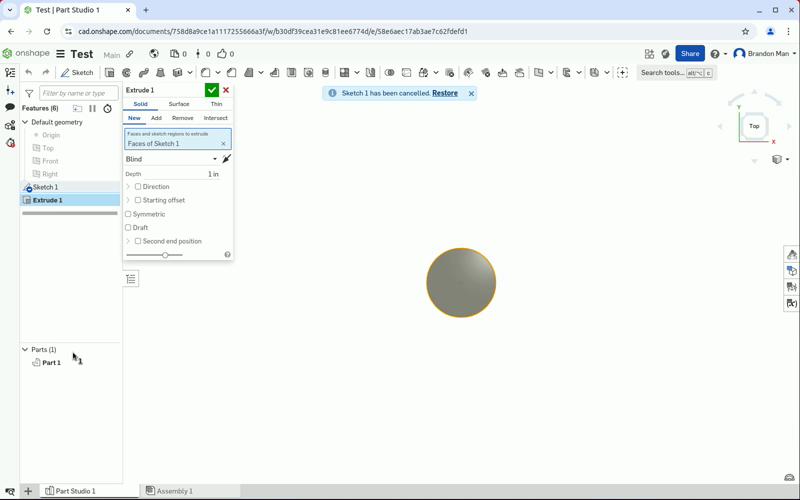
mouse_move(143, 106)
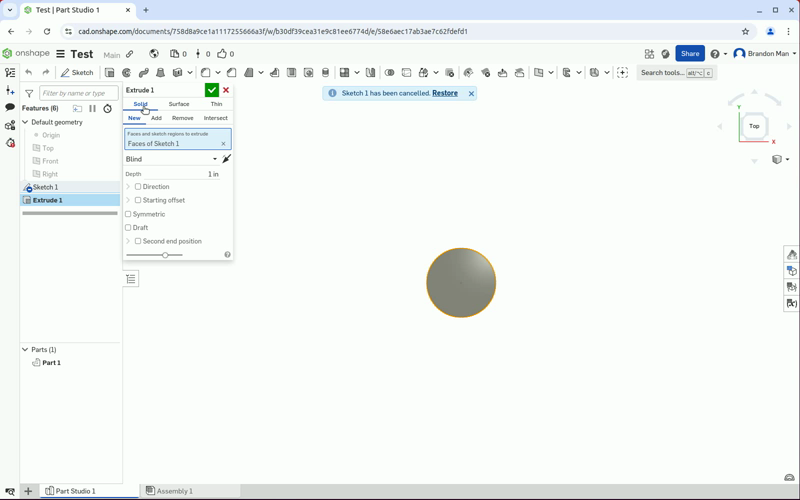
click(143, 106)
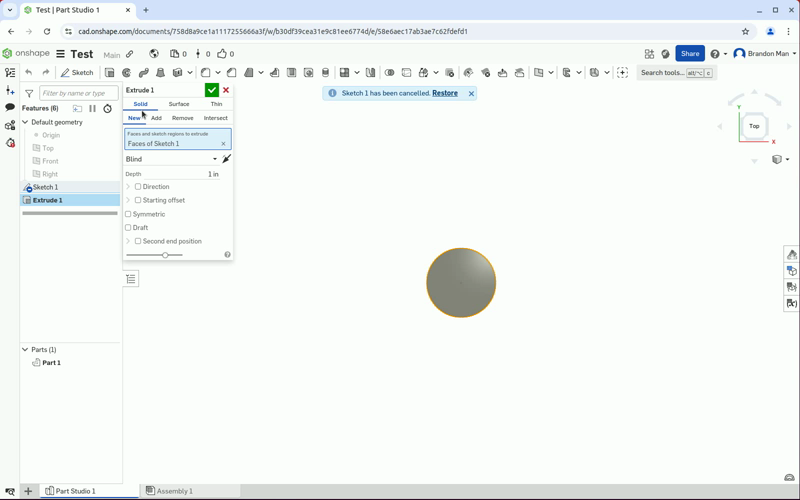
mouse_move(137, 120)
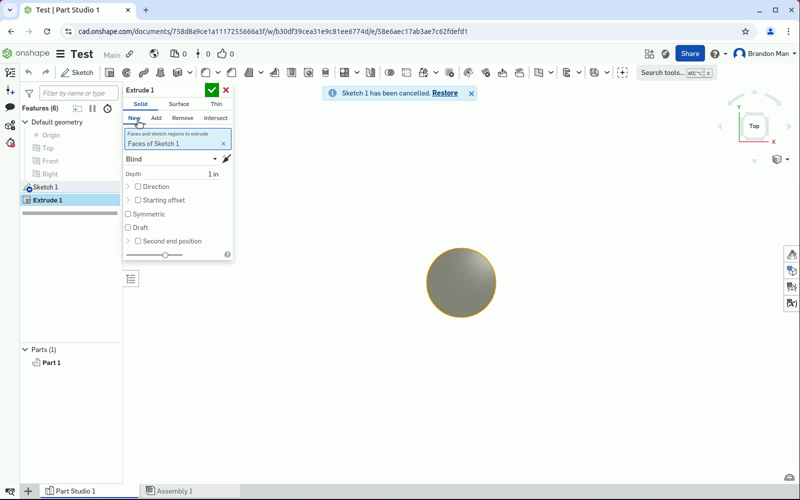
click(137, 120)
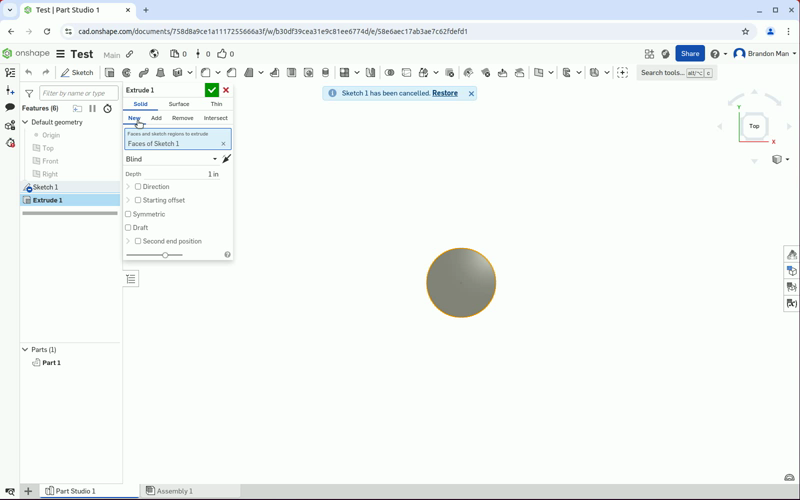
key(tab, 4)
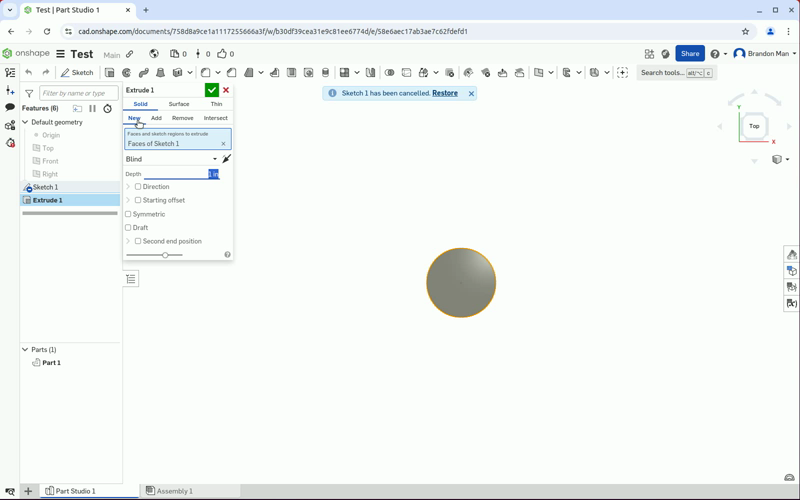
text(23.108)
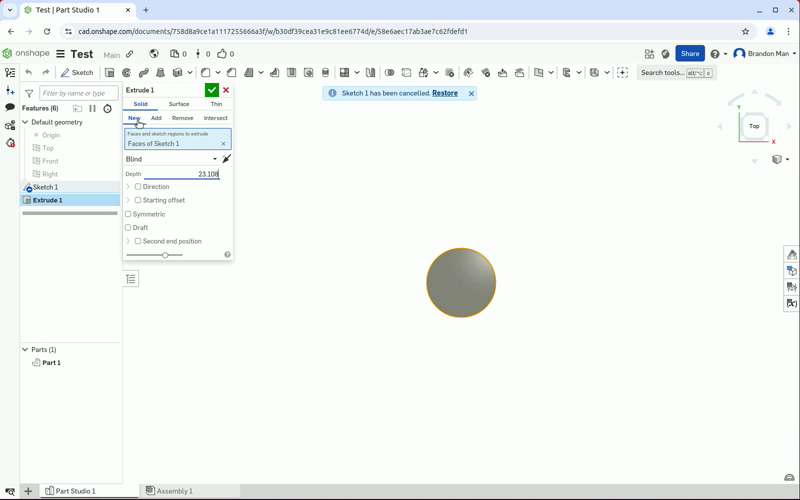
key(enter)
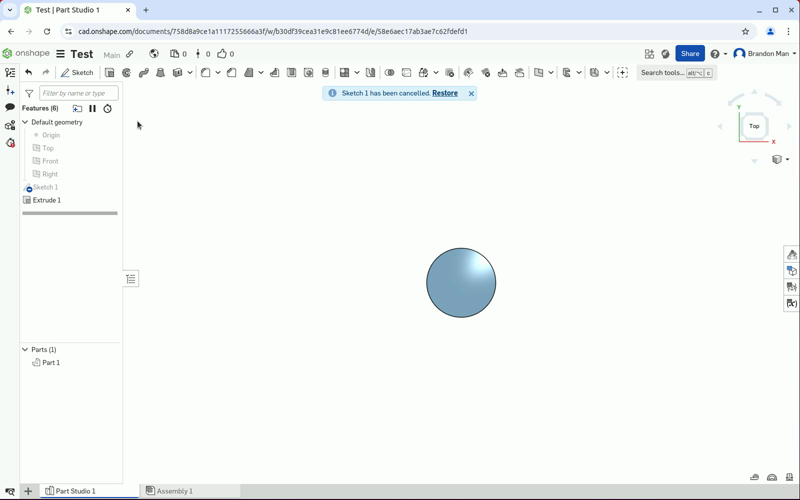
key(shift+h)
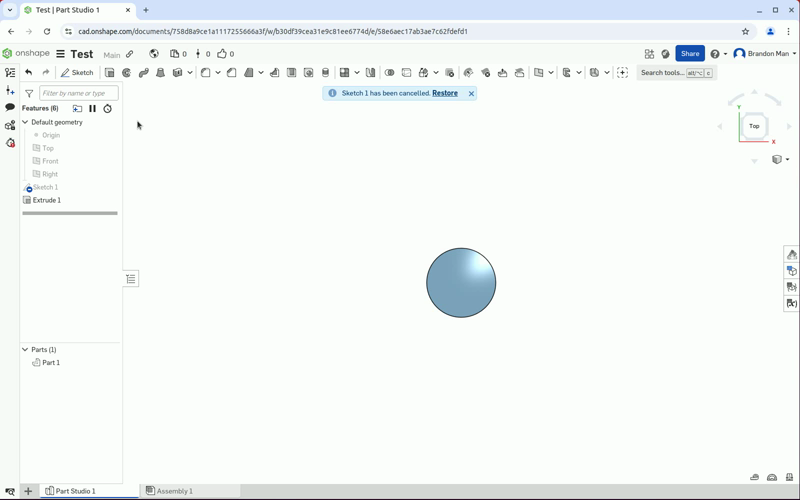
key(shift+h)
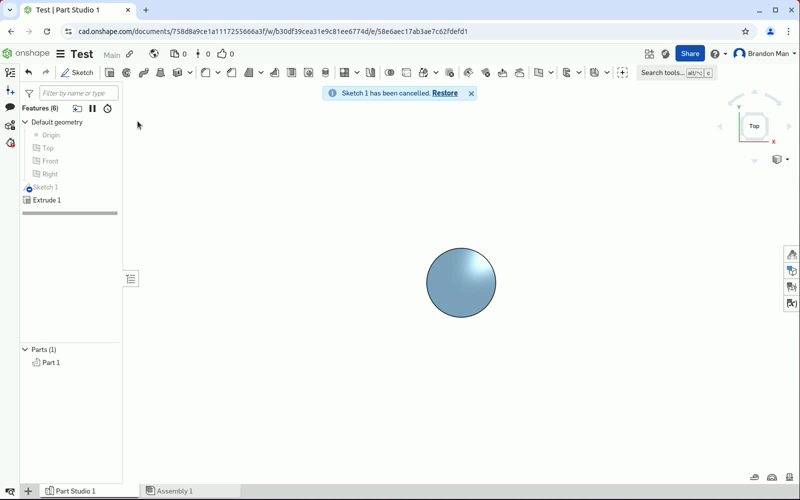
mouse_move(73, 189)
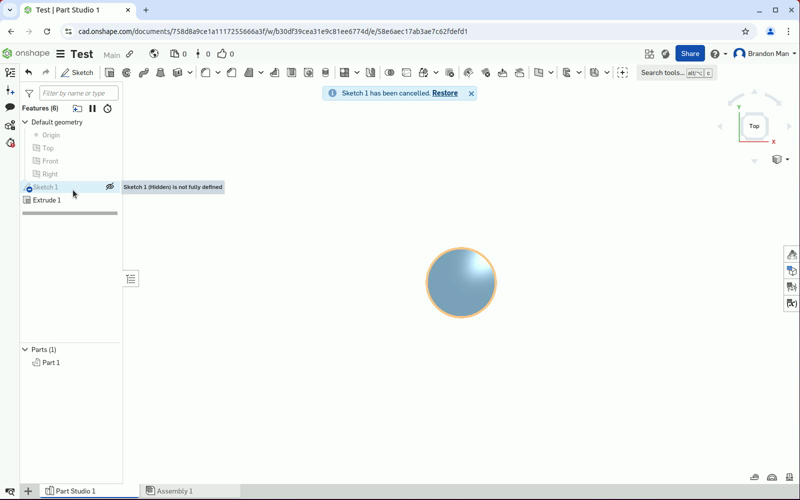
click(73, 189)
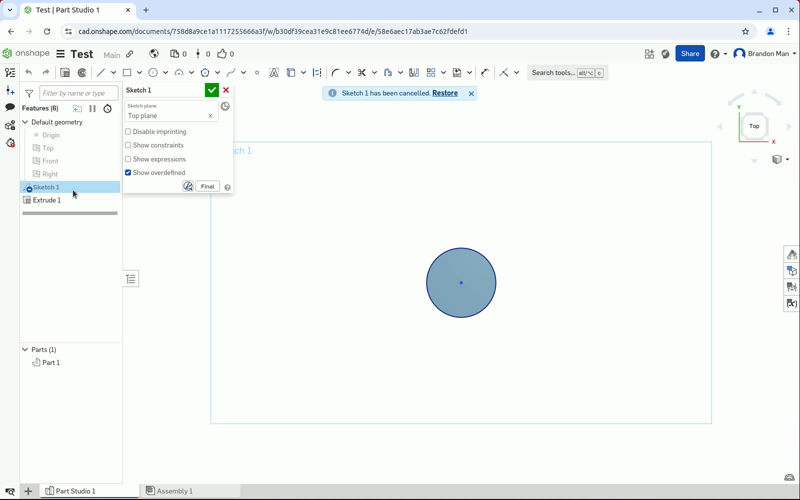
mouse_move(229, 92)
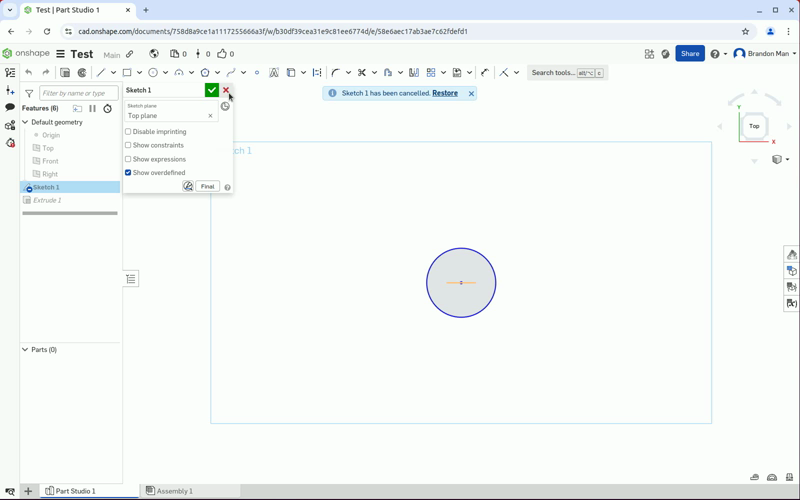
click(229, 92)
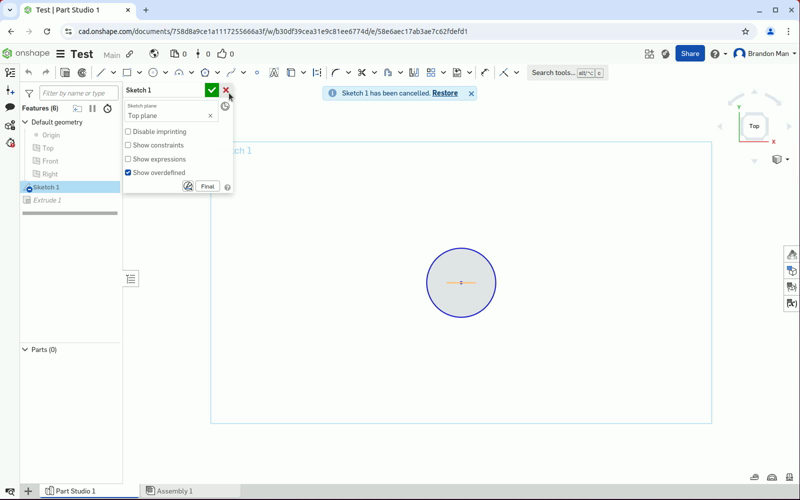
key(shift+s)
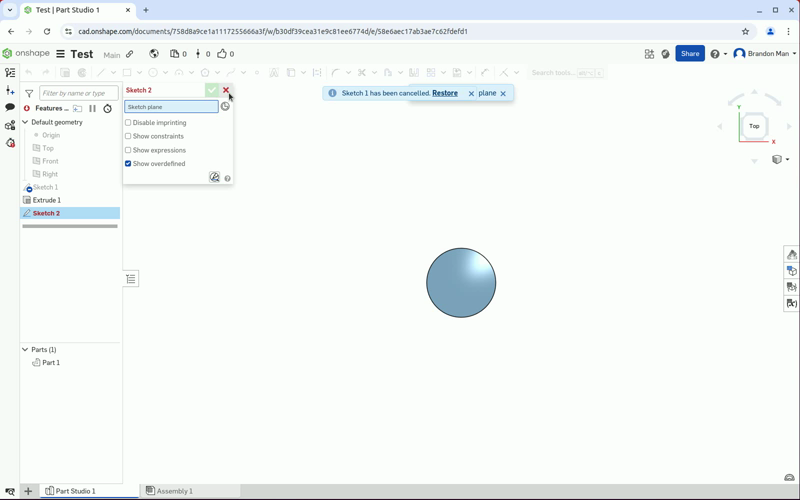
mouse_move(73, 150)
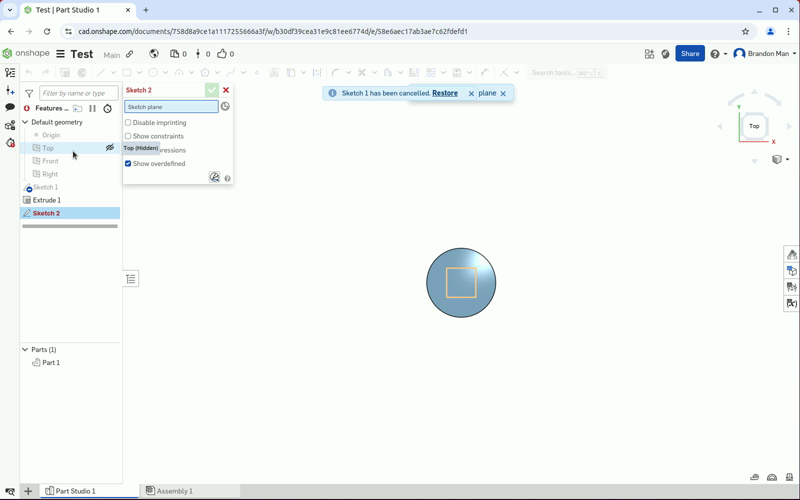
click(73, 150)
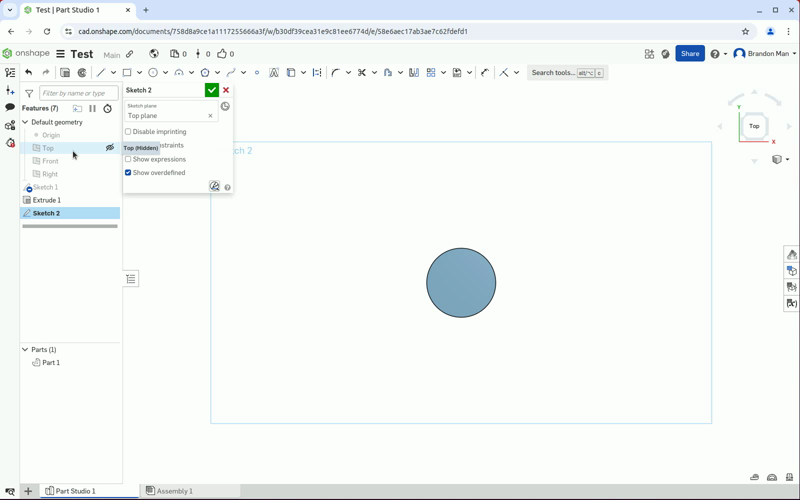
mouse_move(73, 352)
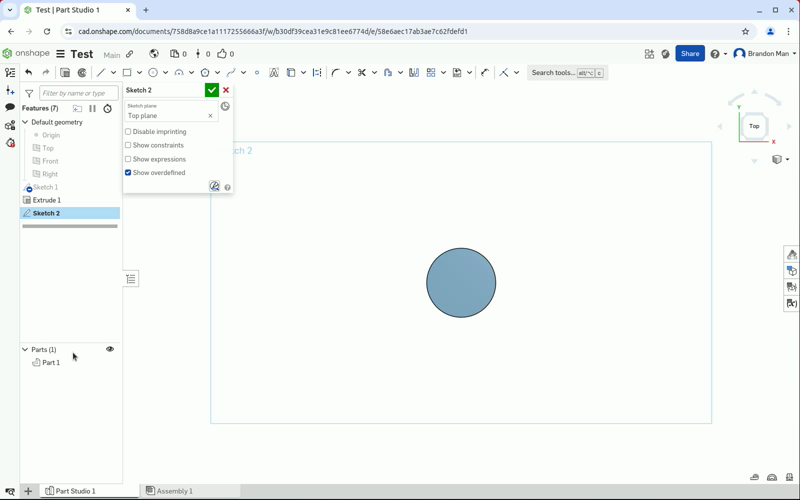
key(y)
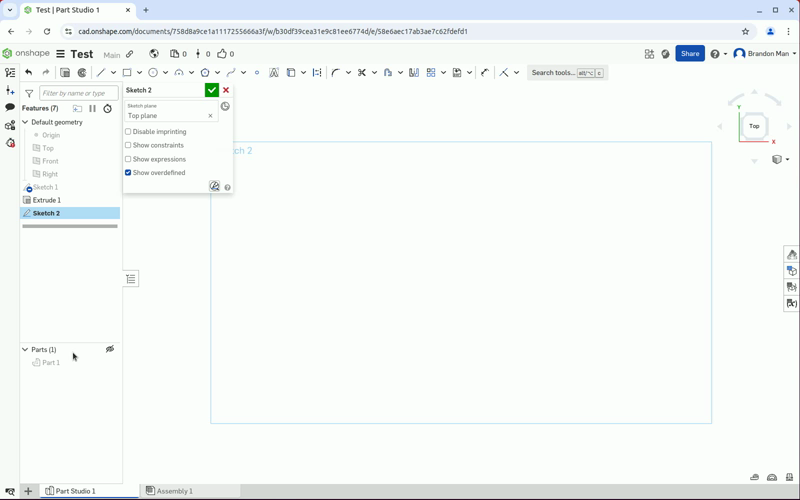
key(a)
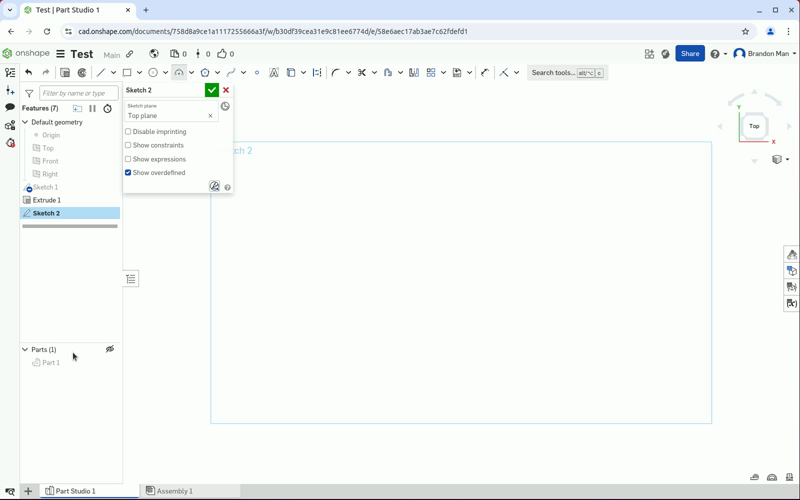
key_down(shift)
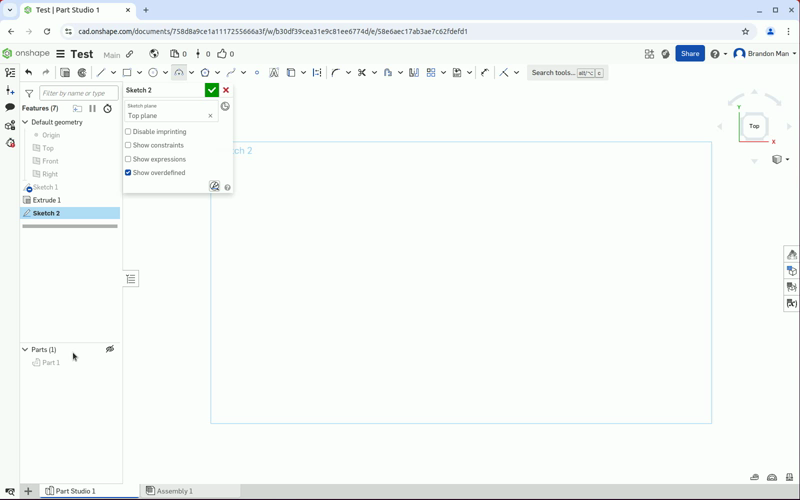
mouse_move(465, 249)
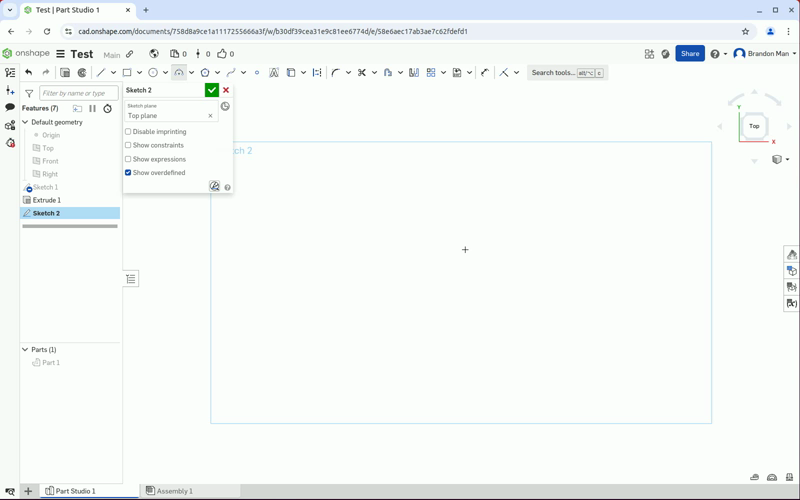
click(465, 249)
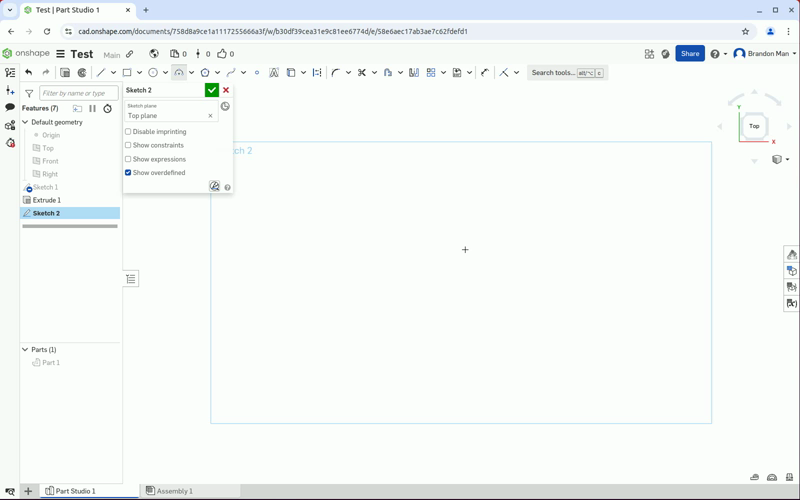
key_up(shift)
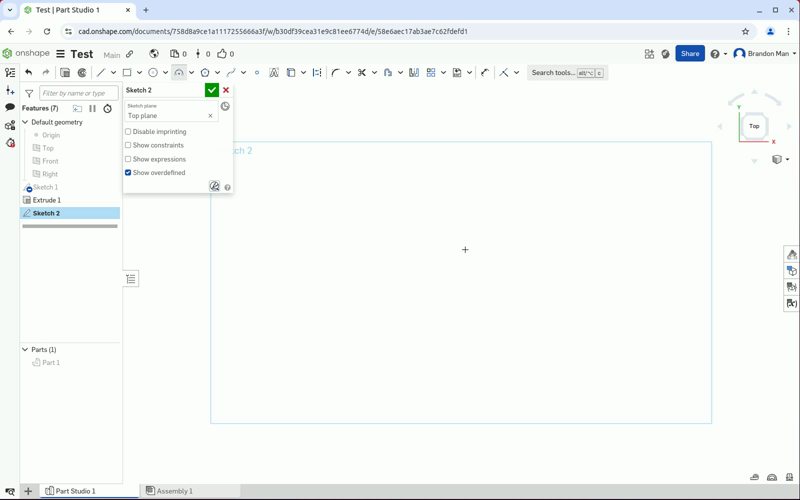
key_down(shift)
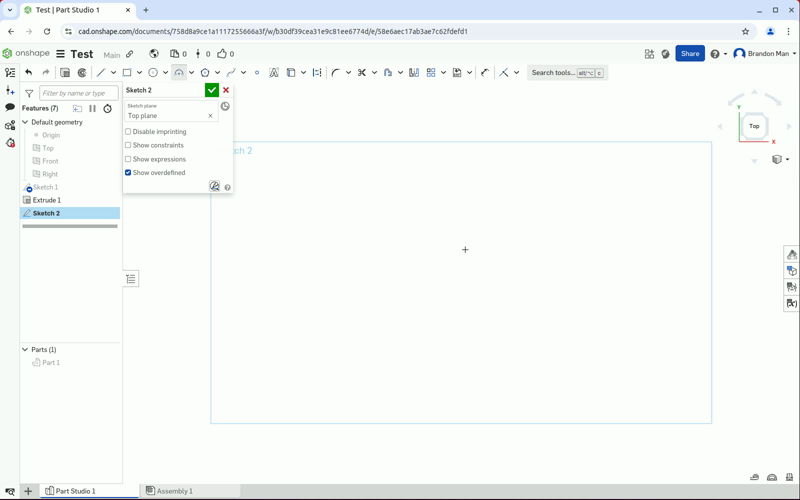
mouse_move(493, 270)
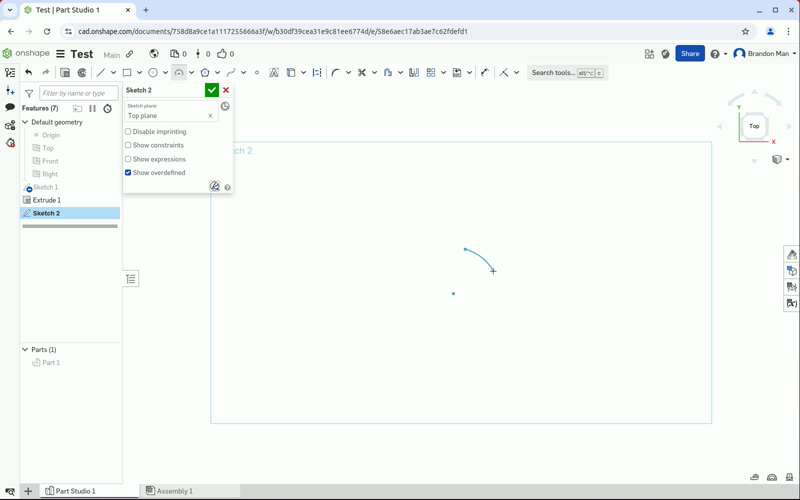
click(493, 270)
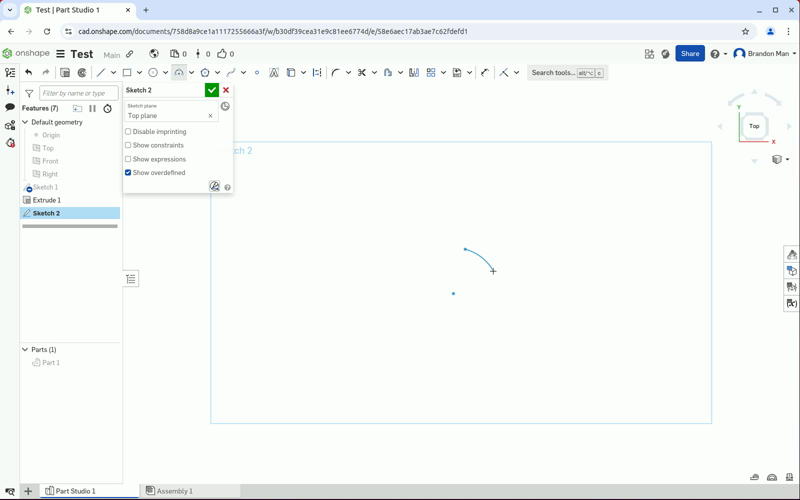
mouse_move(482, 255)
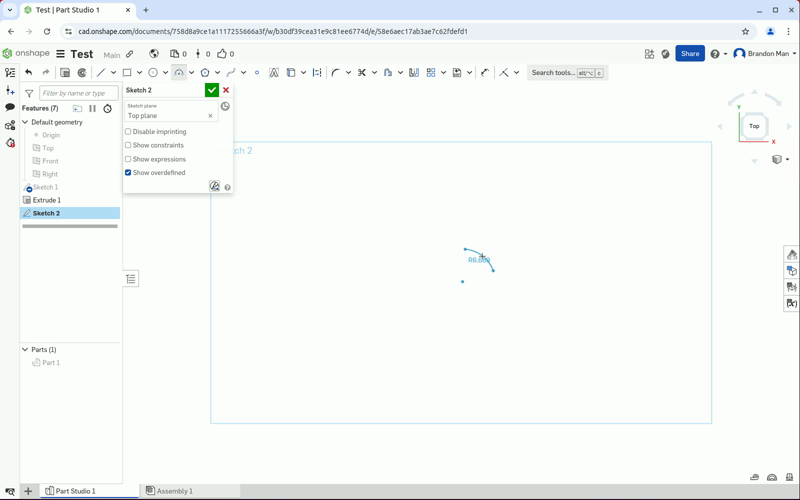
click(482, 255)
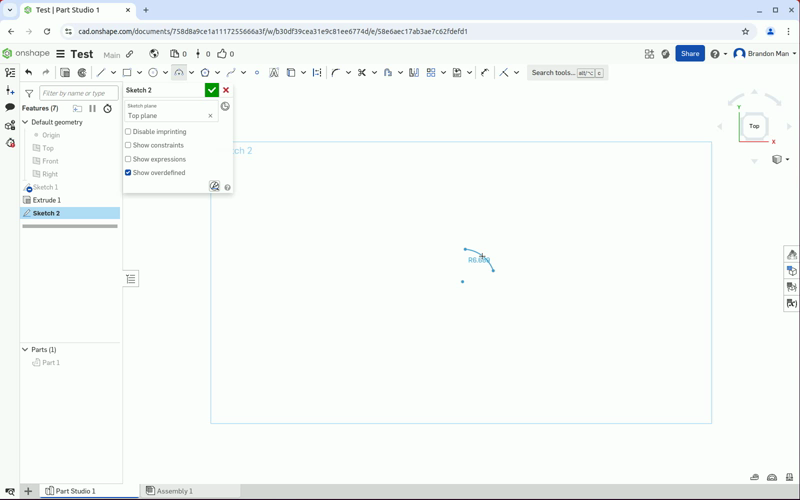
key_up(shift)
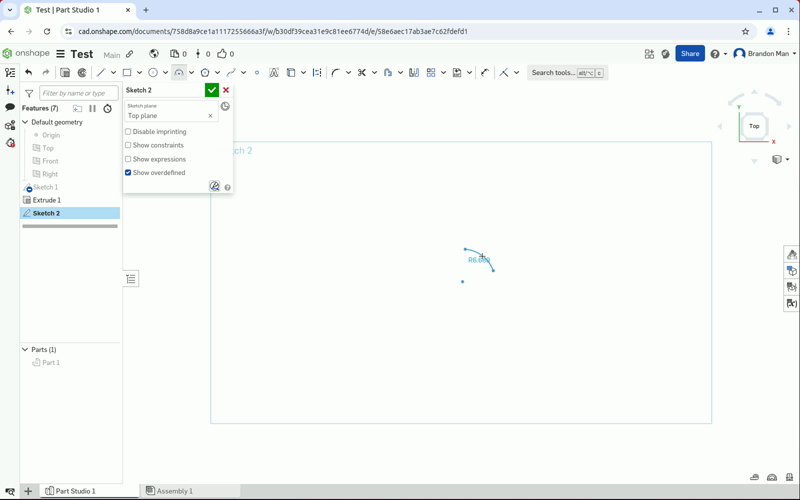
key(esc)
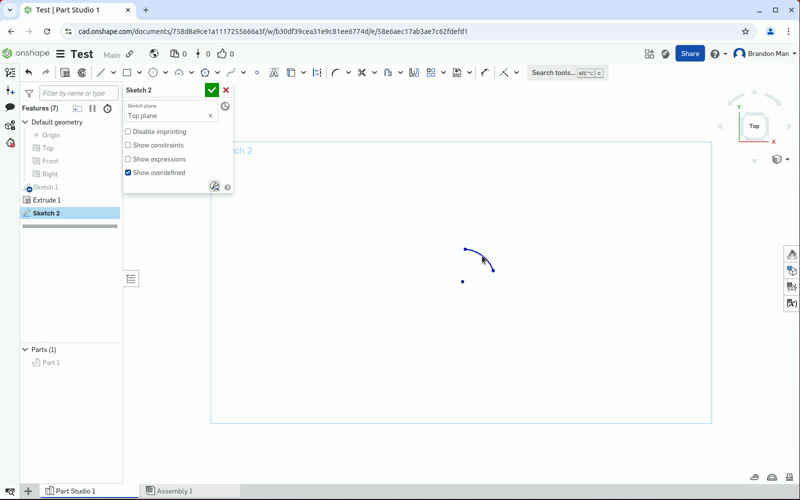
key(l)
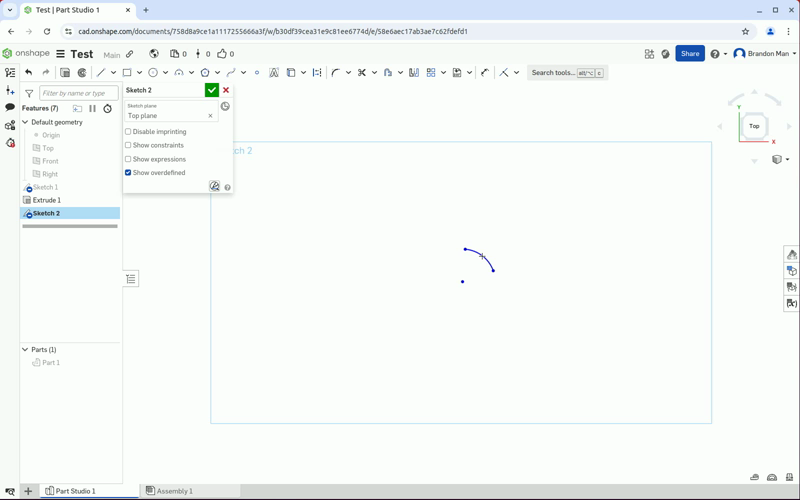
mouse_move(493, 270)
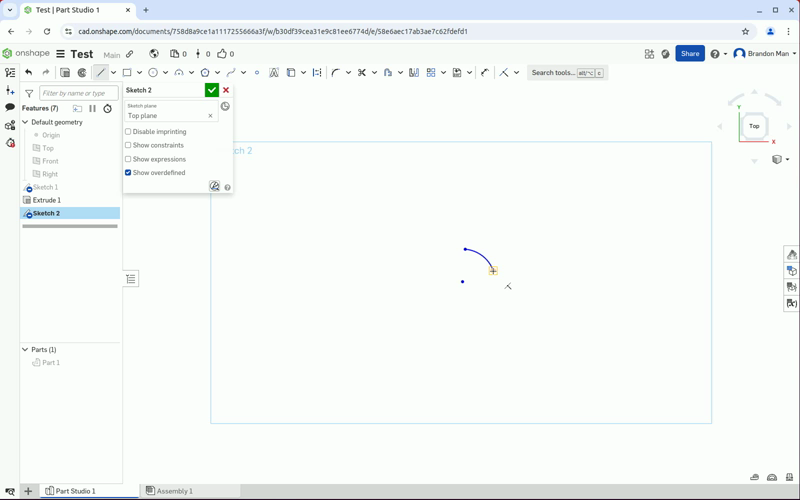
click(493, 270)
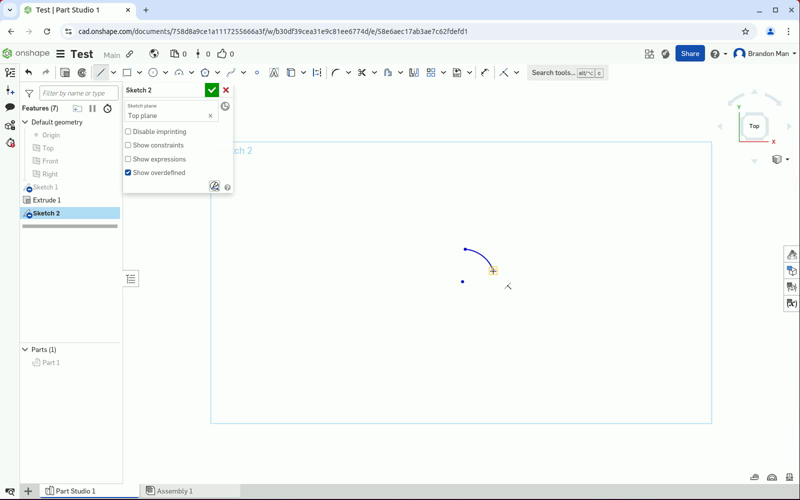
key_down(shift)
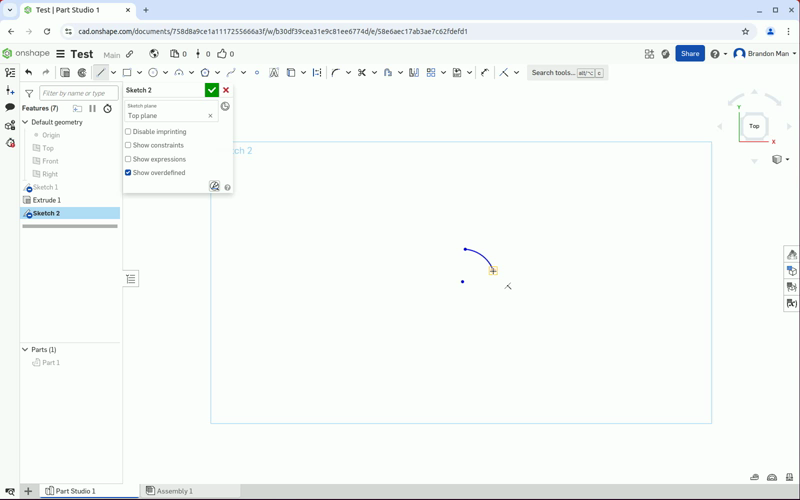
mouse_move(523, 270)
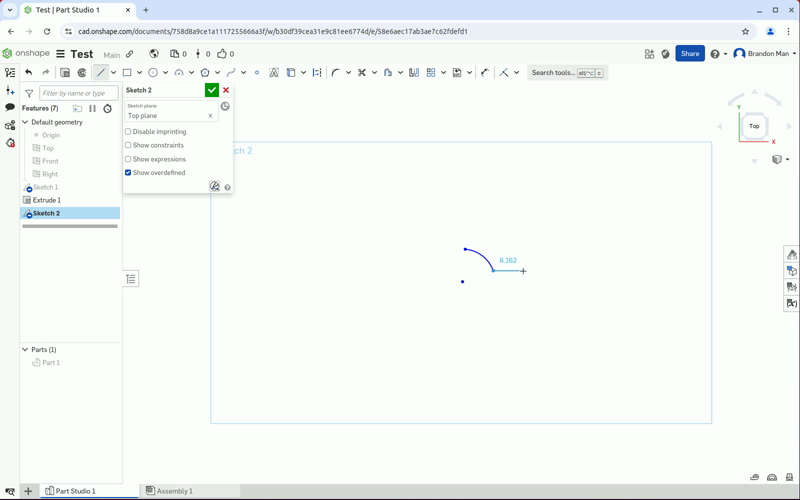
mouse_move(485, 251)
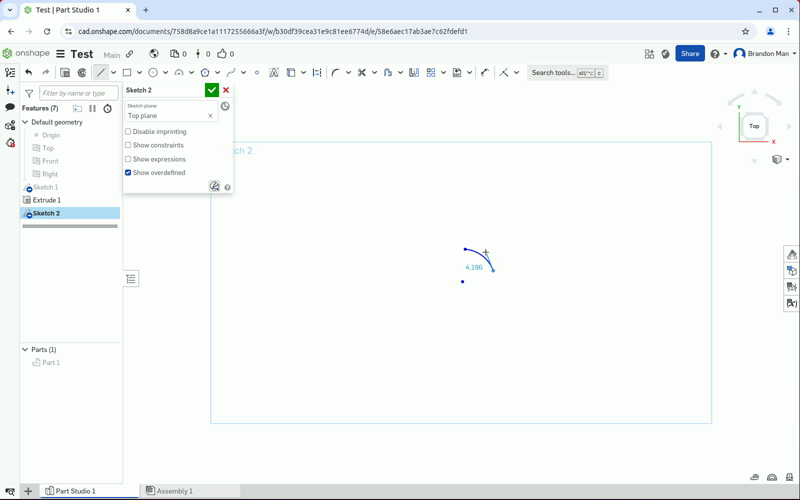
click(485, 251)
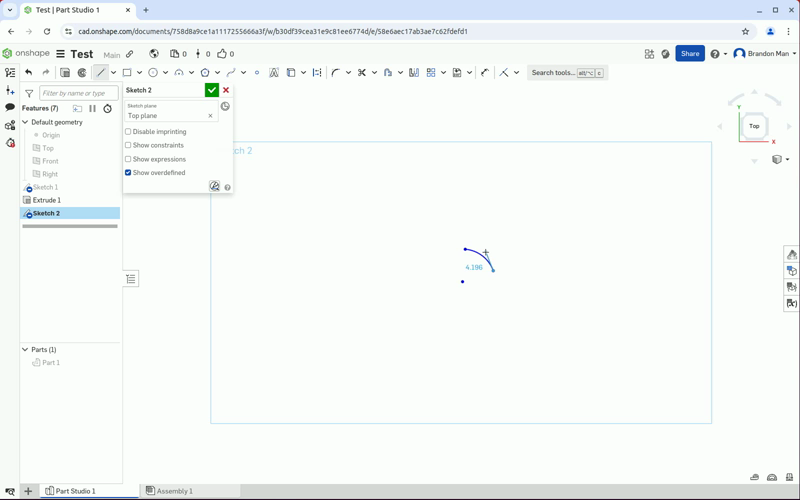
key_up(shift)
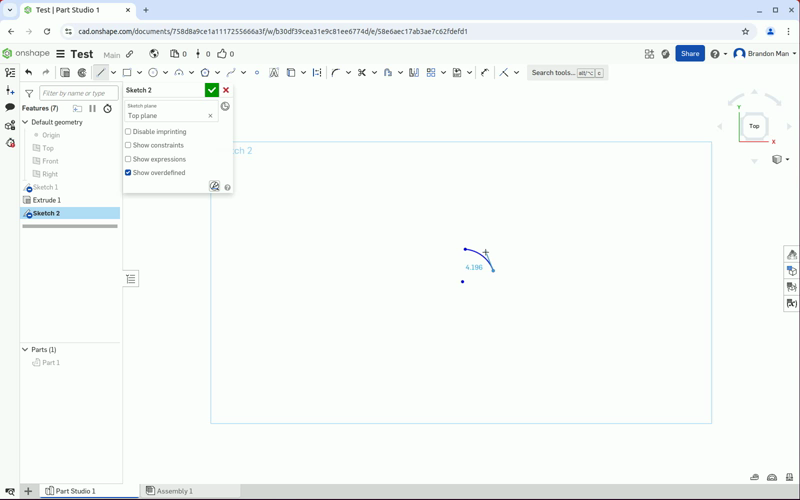
mouse_move(515, 251)
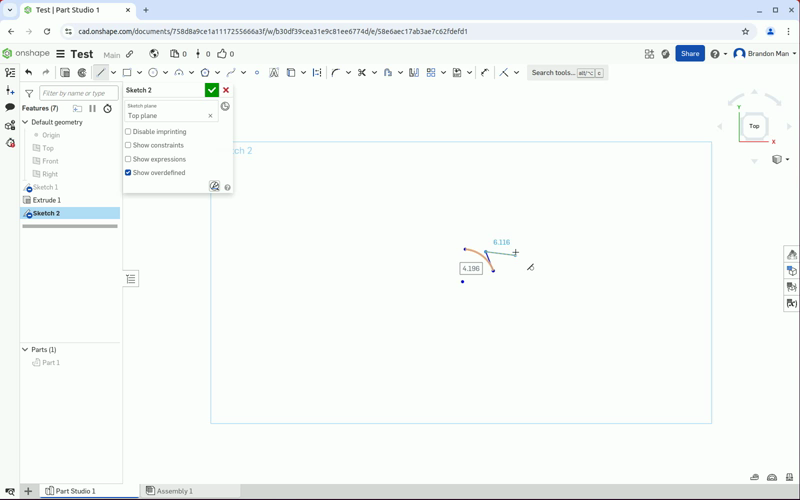
key_down(shift)
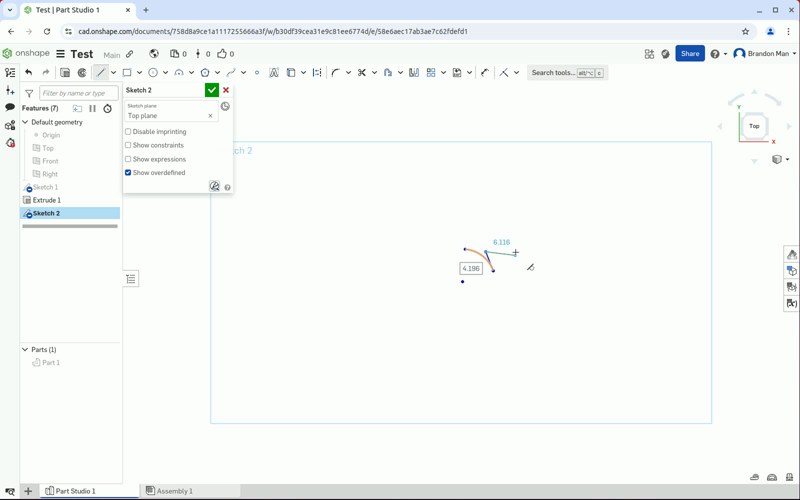
mouse_move(465, 249)
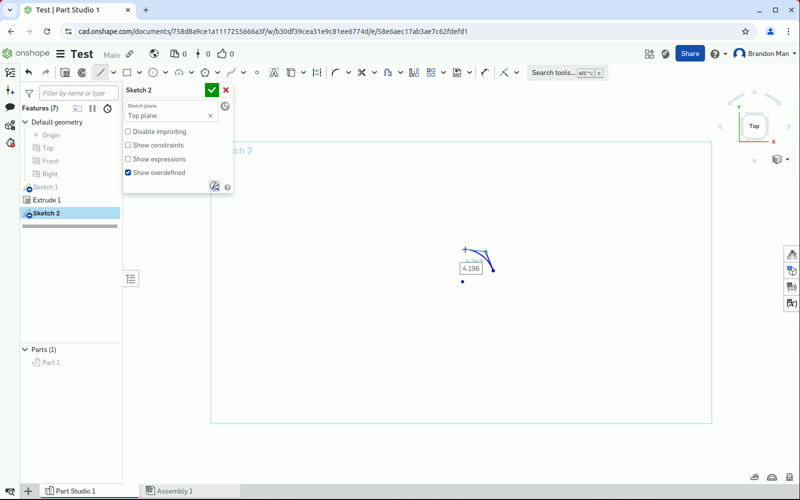
key_up(shift)
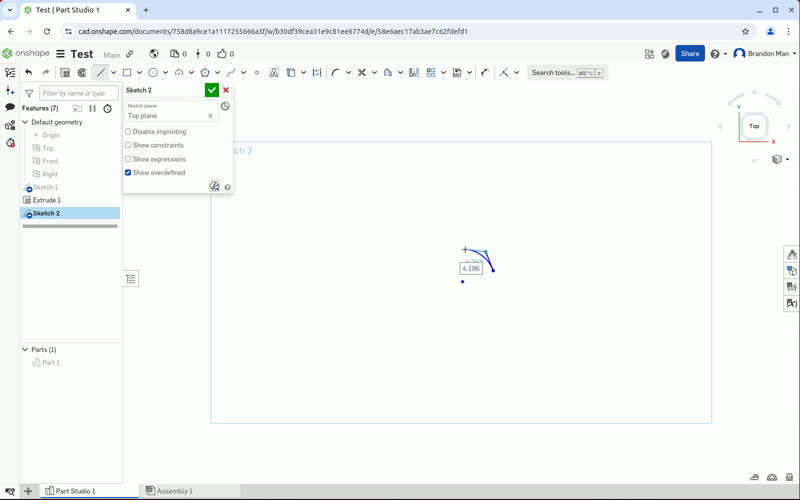
click(465, 249)
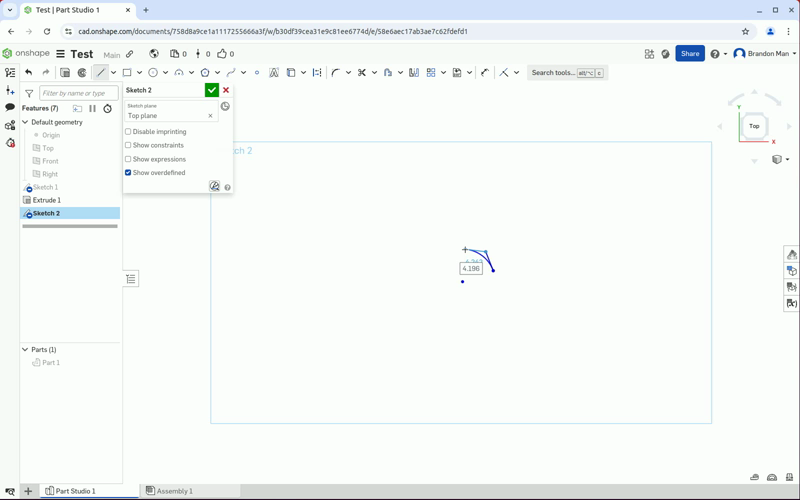
key(esc)
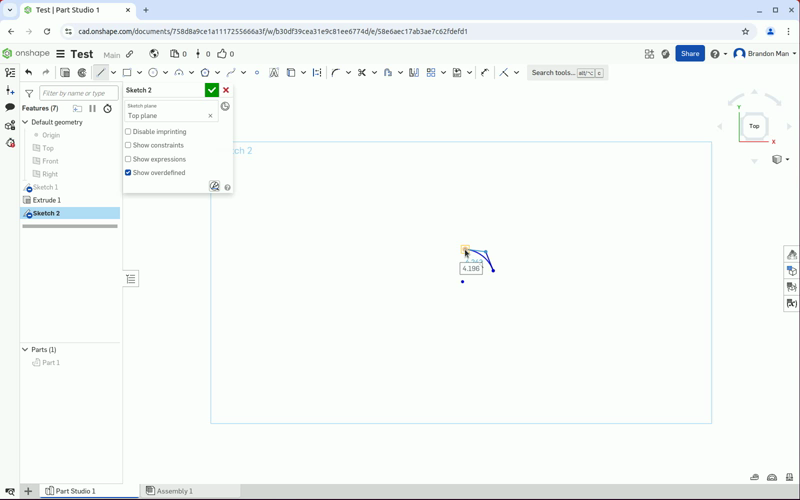
mouse_move(485, 255)
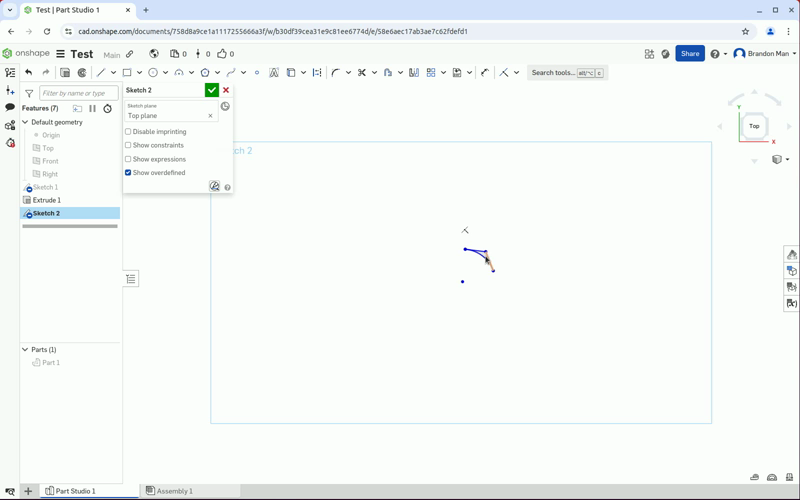
scroll(6)
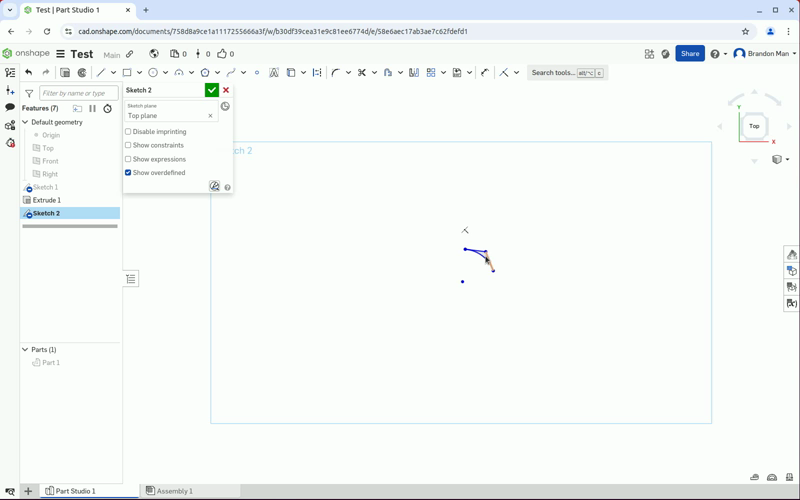
scroll(6)
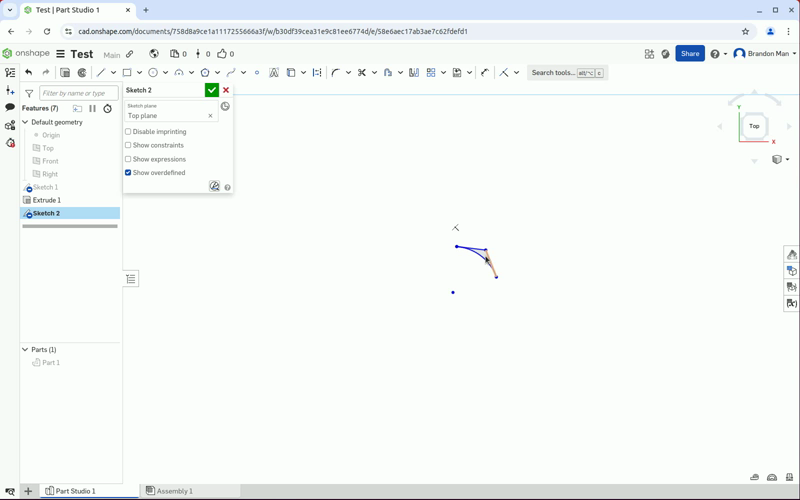
scroll(6)
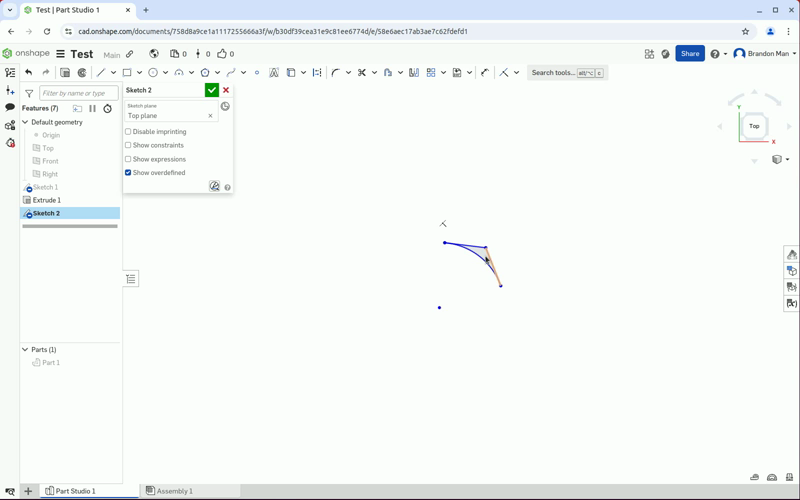
scroll(6)
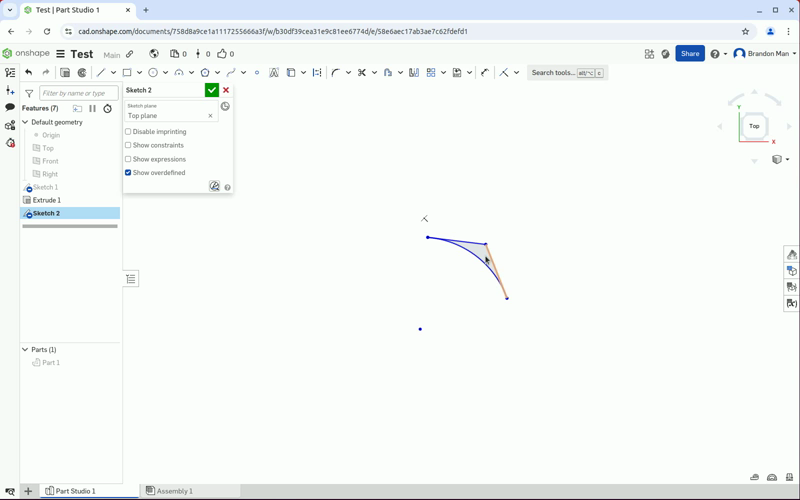
scroll(6)
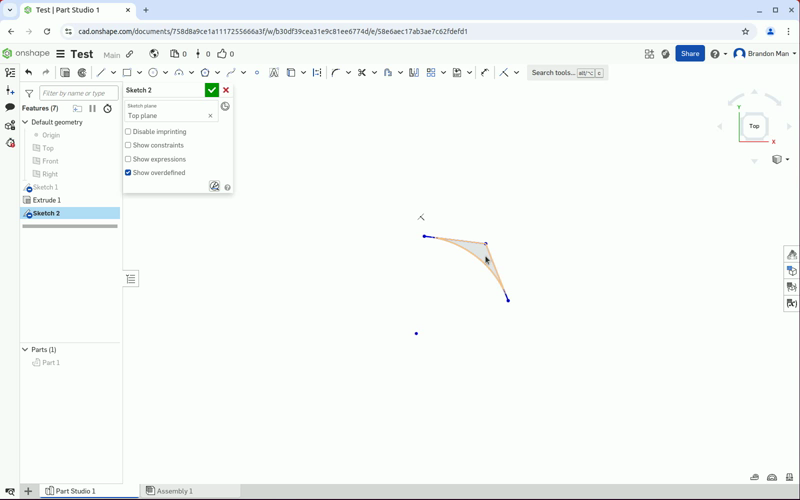
scroll(6)
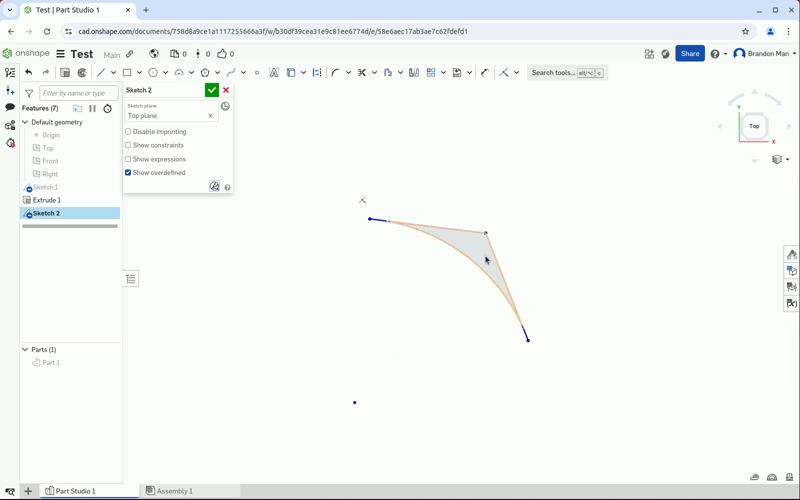
scroll(6)
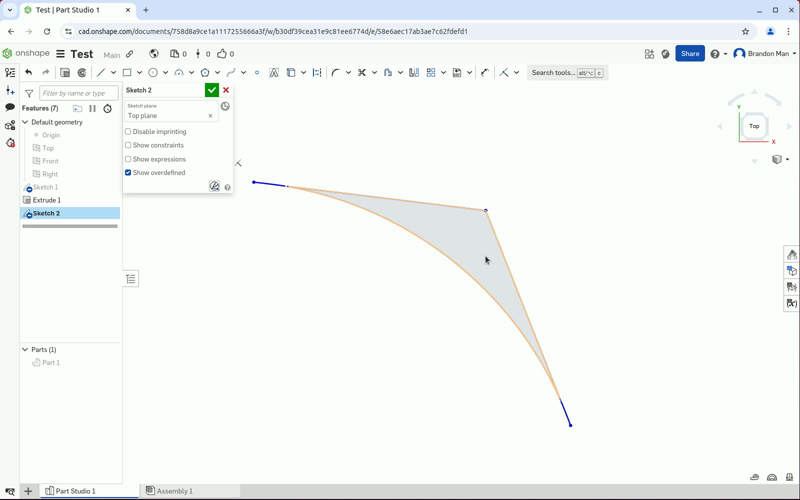
click(485, 255)
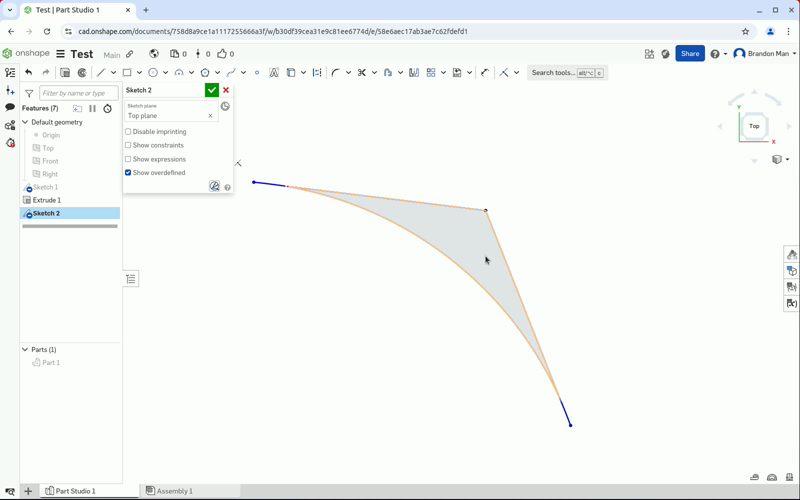
scroll(-6)
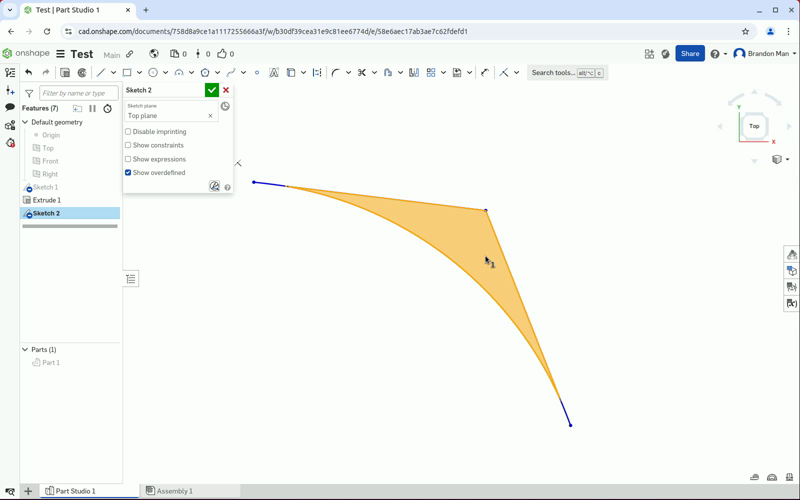
scroll(-6)
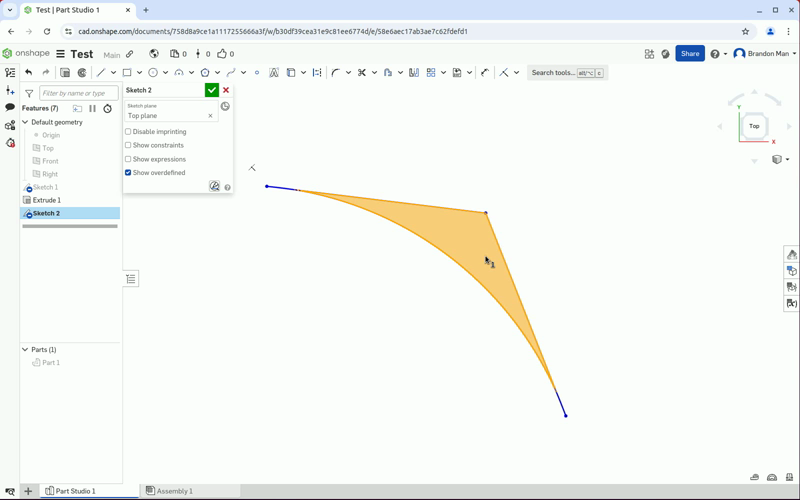
scroll(-6)
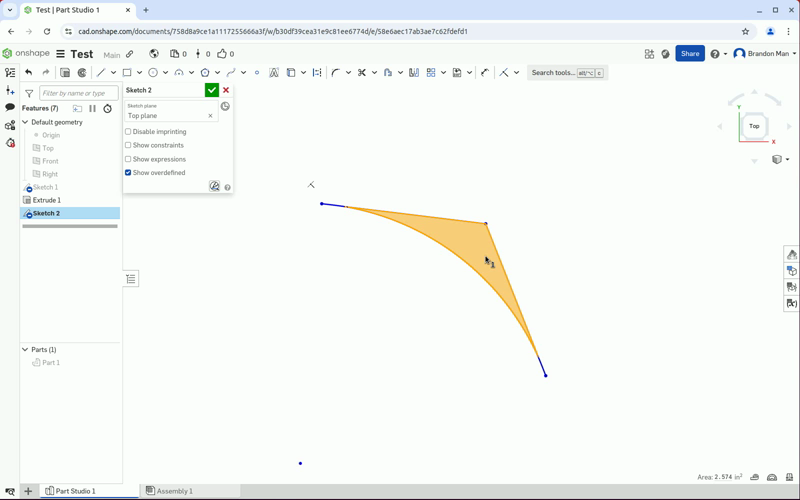
scroll(-6)
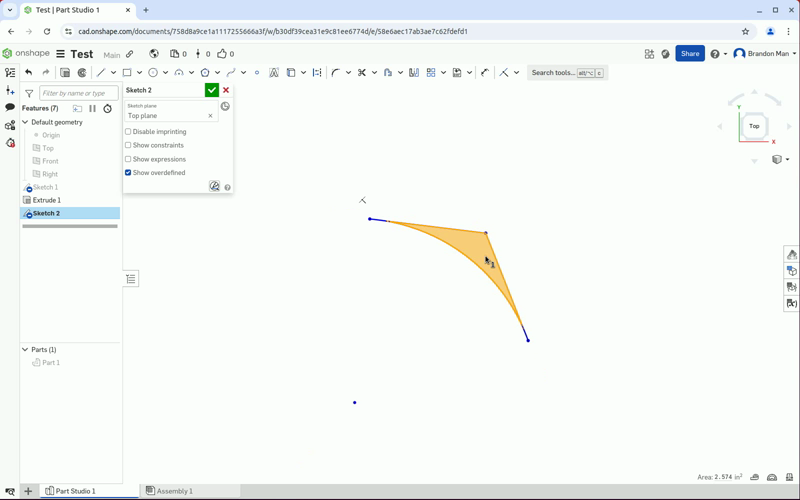
scroll(-6)
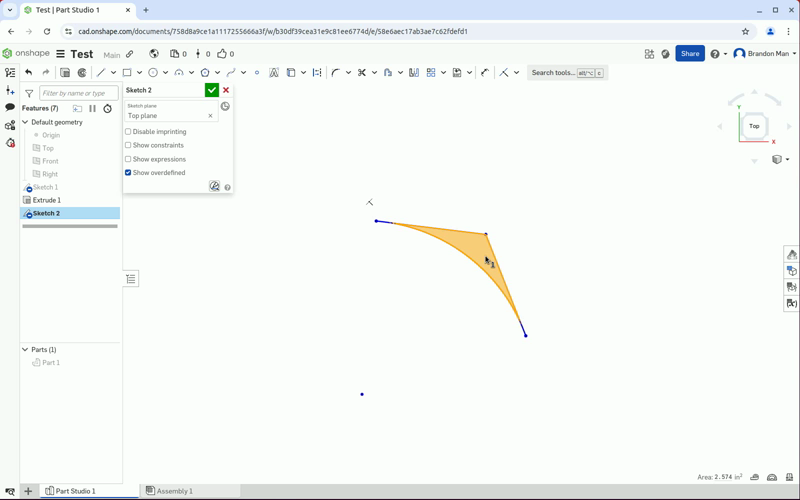
scroll(-6)
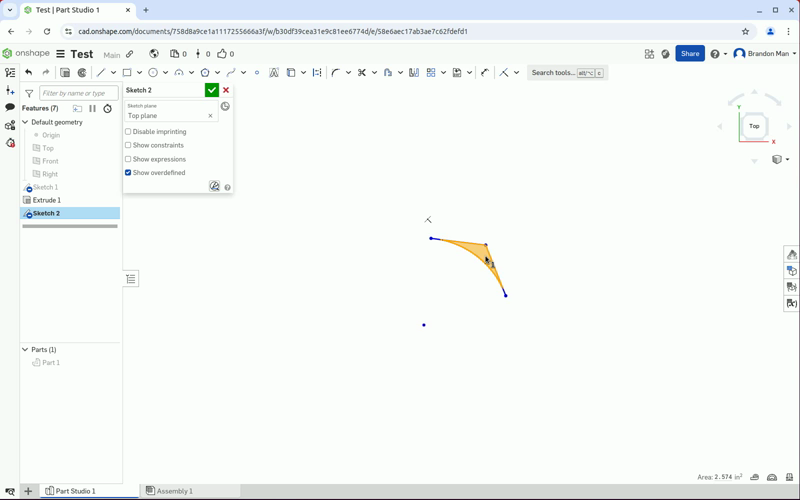
scroll(-6)
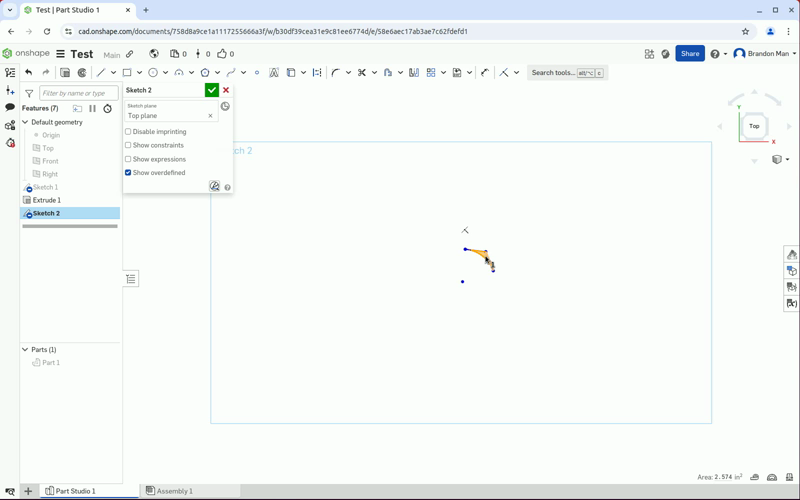
mouse_move(73, 352)
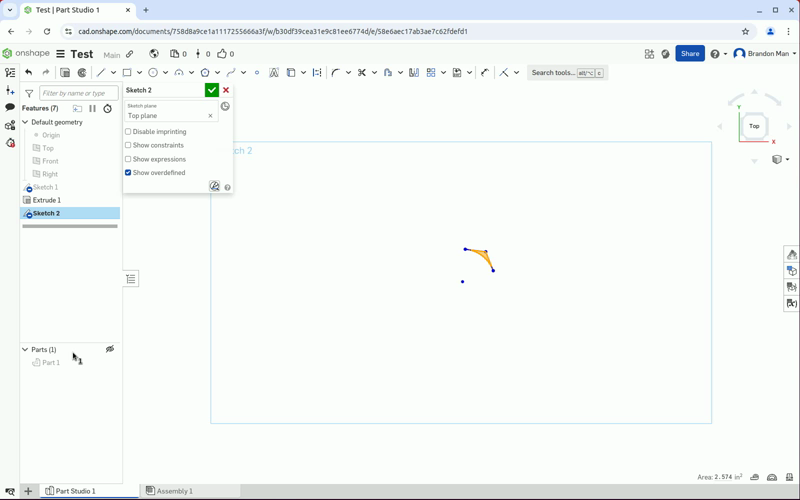
key(shift+y)
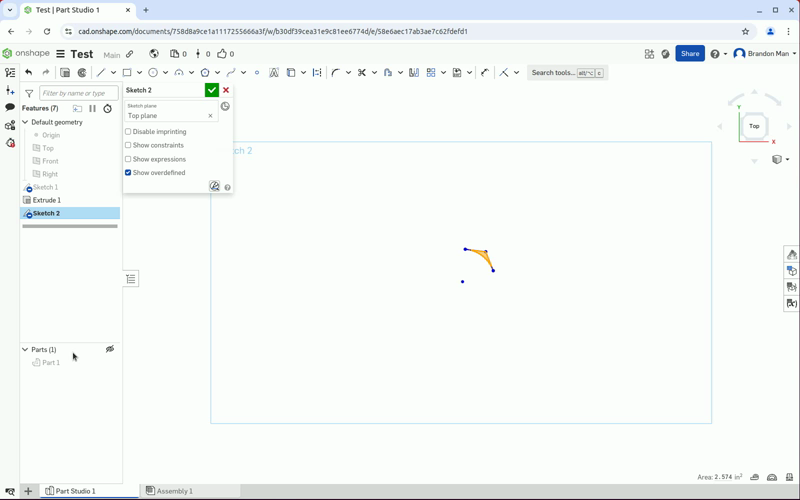
key(shift+e)
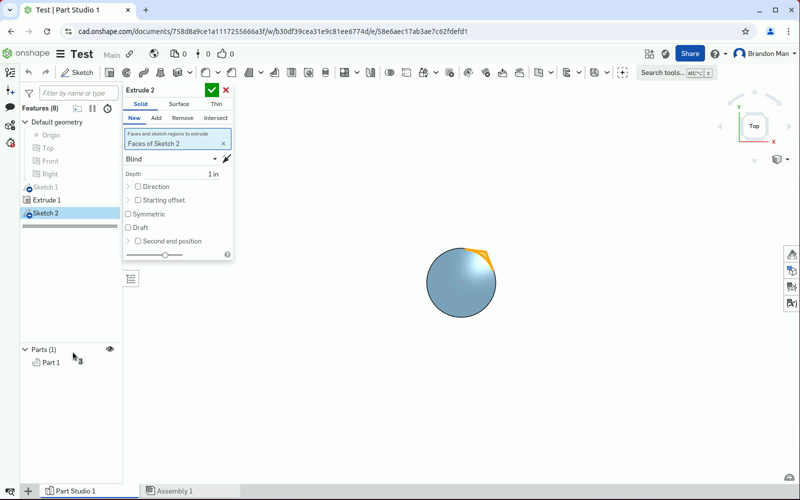
mouse_move(143, 106)
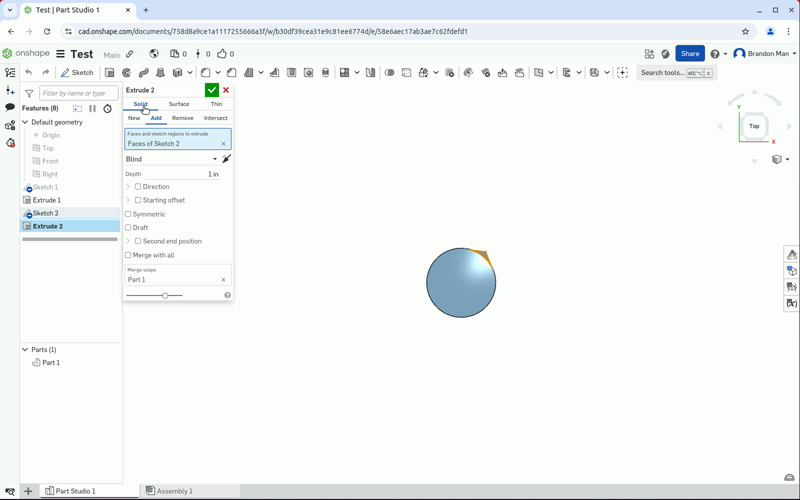
click(143, 106)
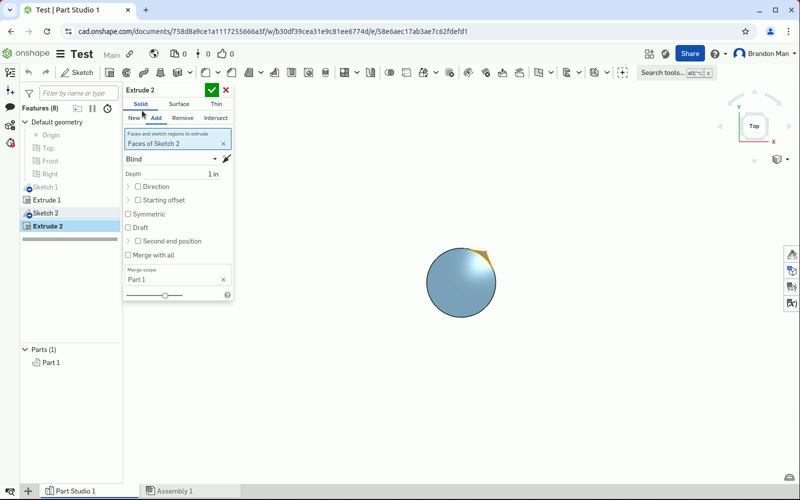
mouse_move(137, 120)
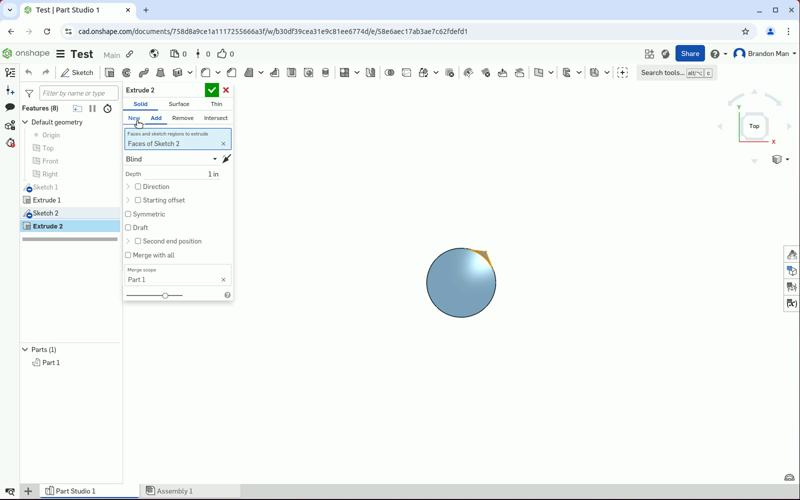
click(137, 120)
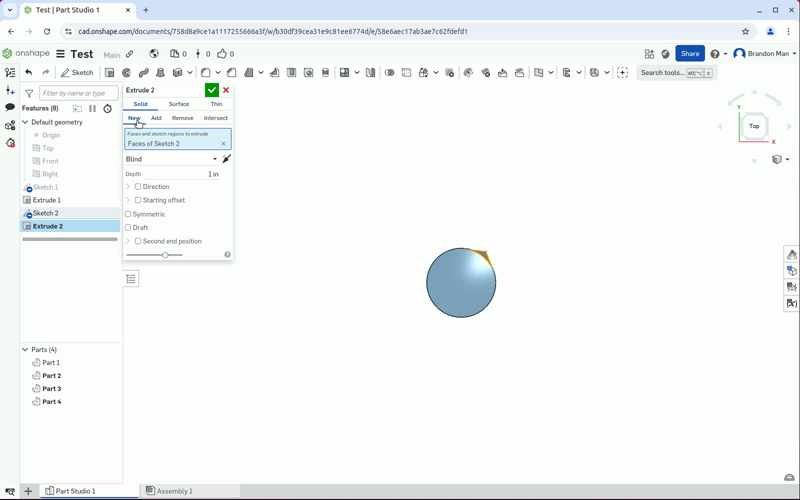
key(tab, 4)
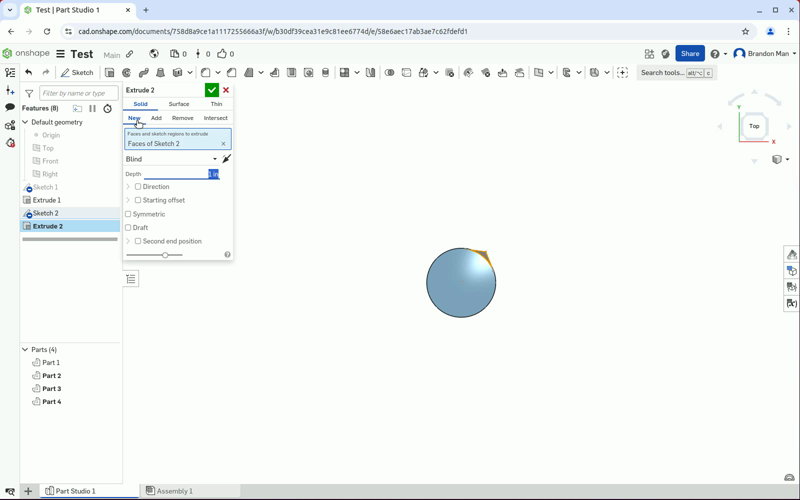
text(4.574)
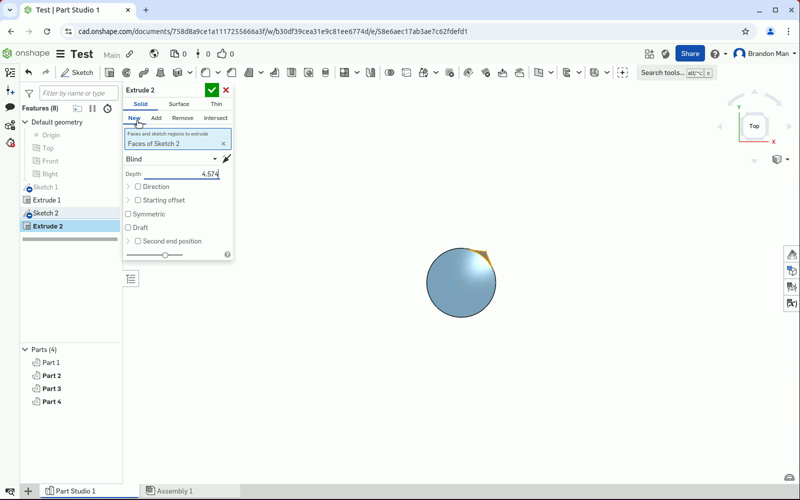
key(enter)
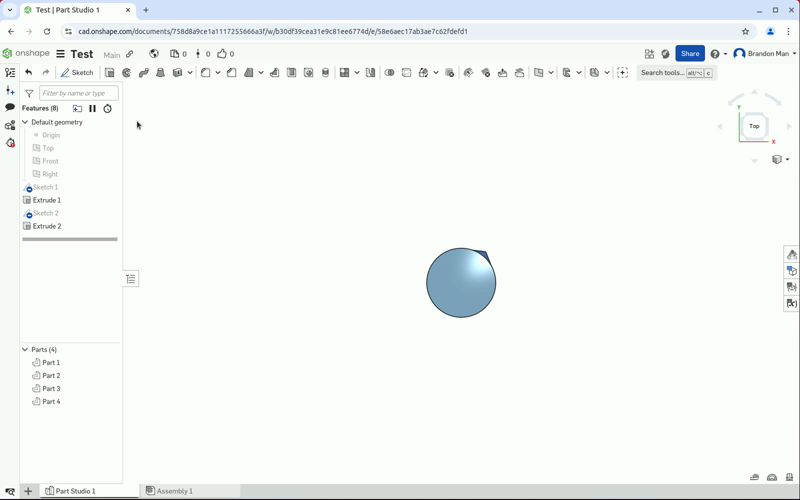
key(shift+h)
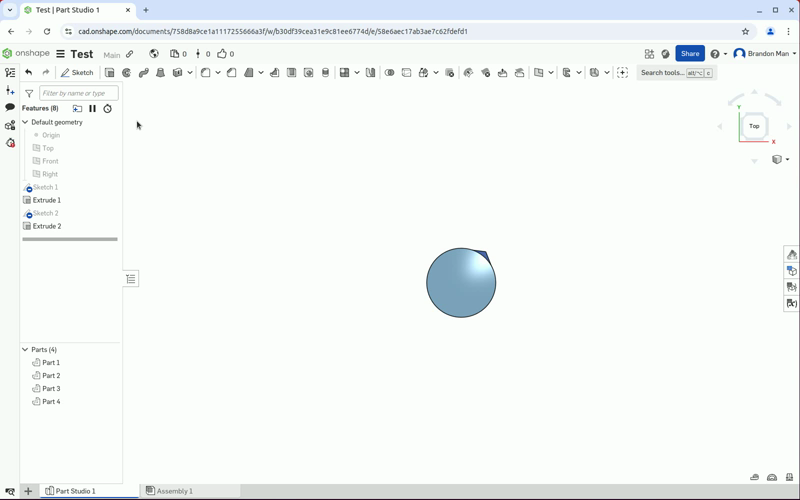
key(shift+h)
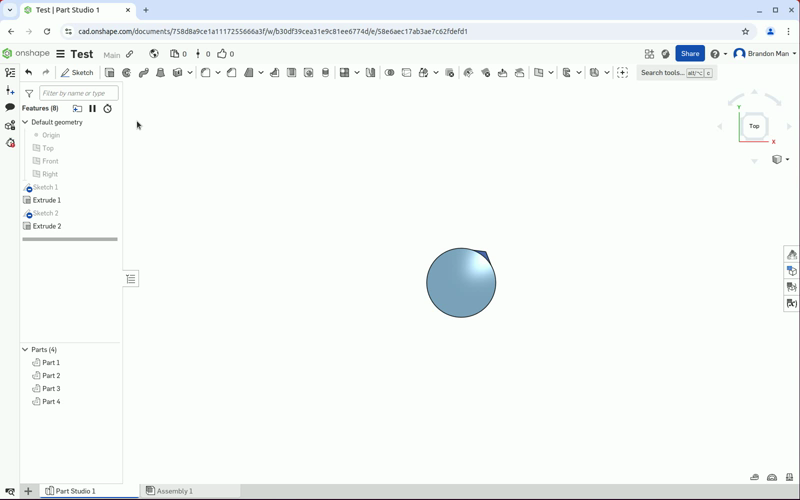
mouse_move(73, 189)
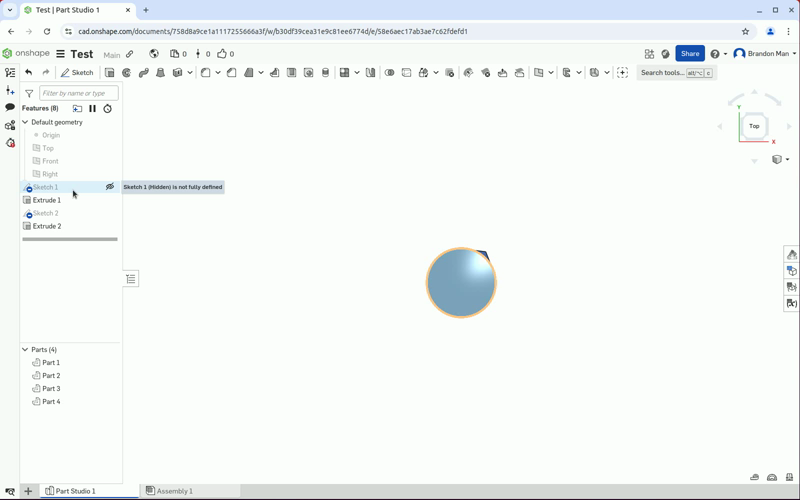
click(73, 189)
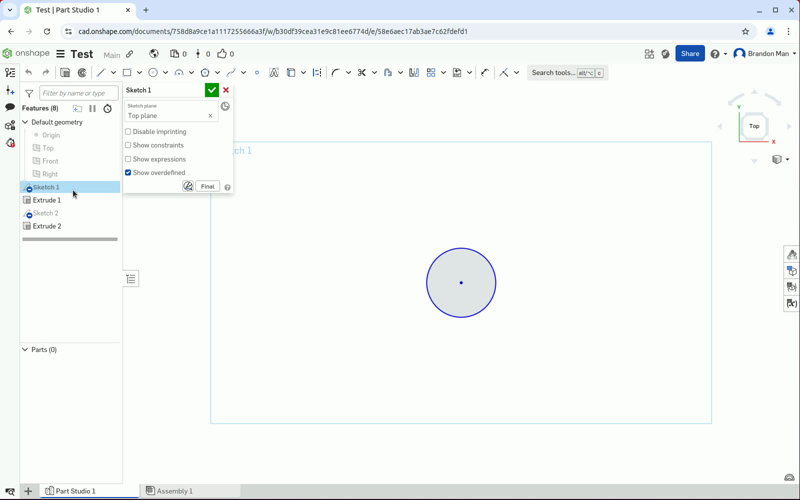
mouse_move(229, 92)
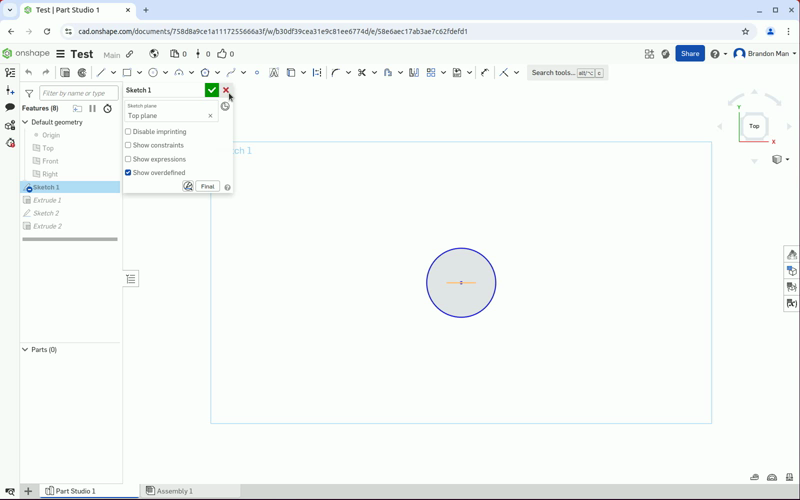
click(229, 92)
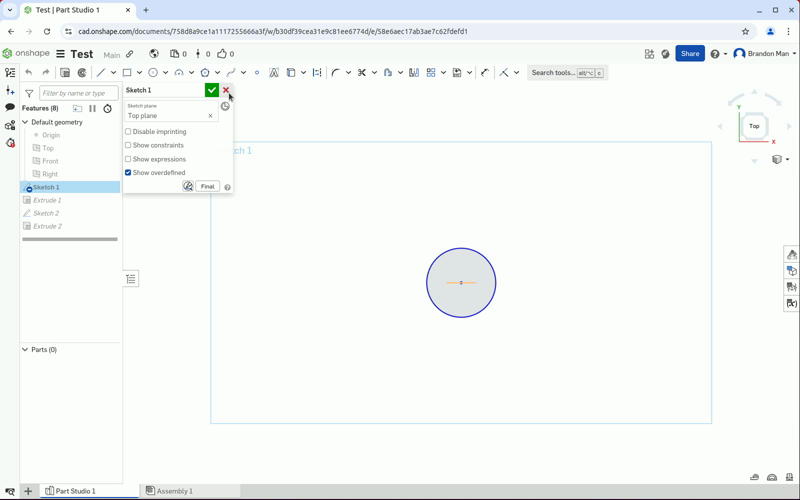
key(shift+s)
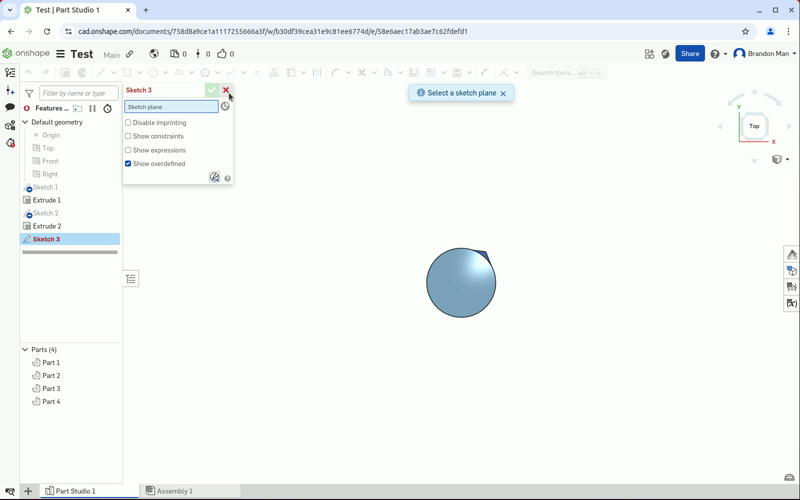
mouse_move(73, 150)
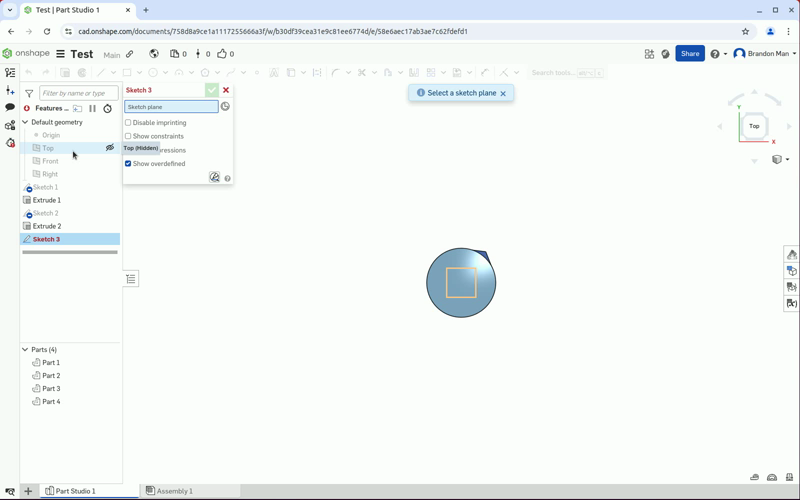
click(73, 150)
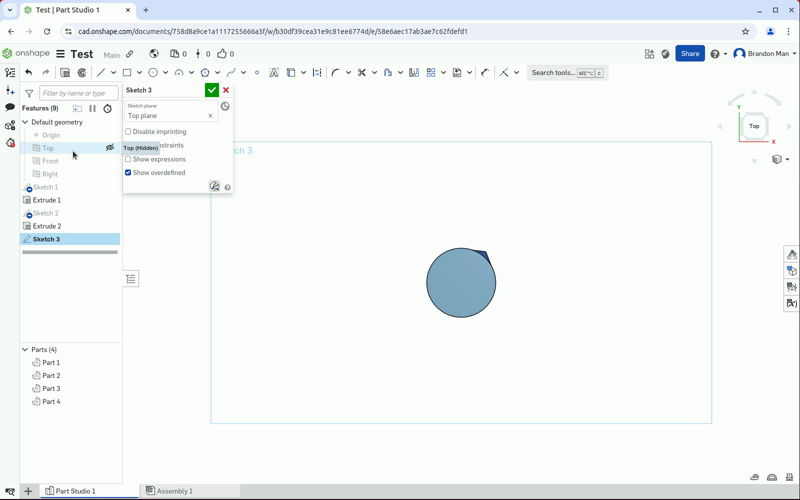
mouse_move(73, 352)
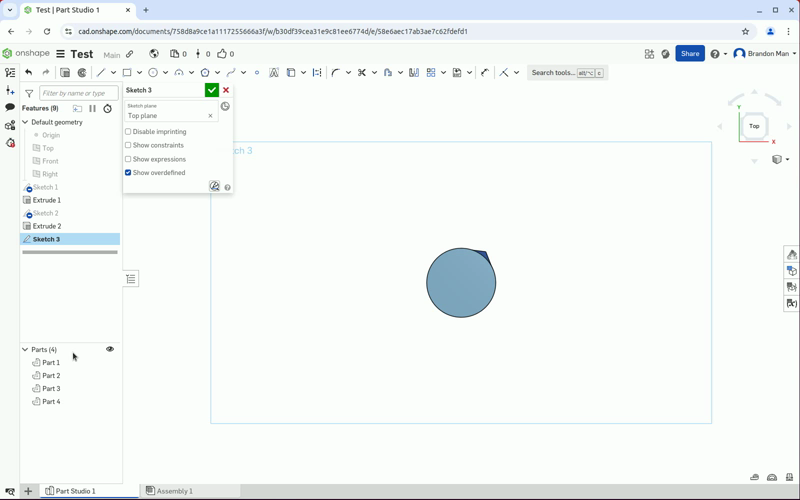
key(y)
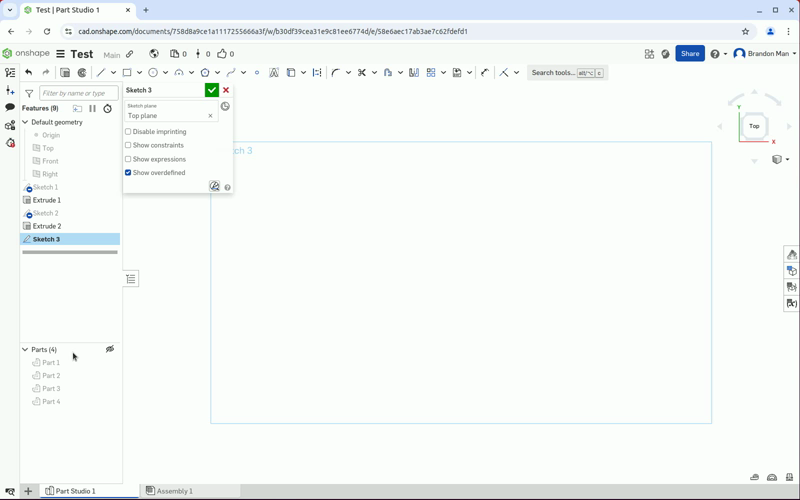
key(a)
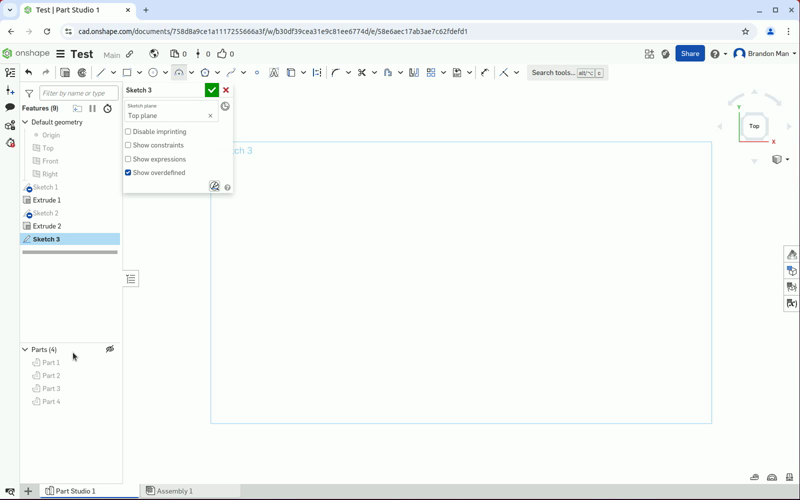
key_down(shift)
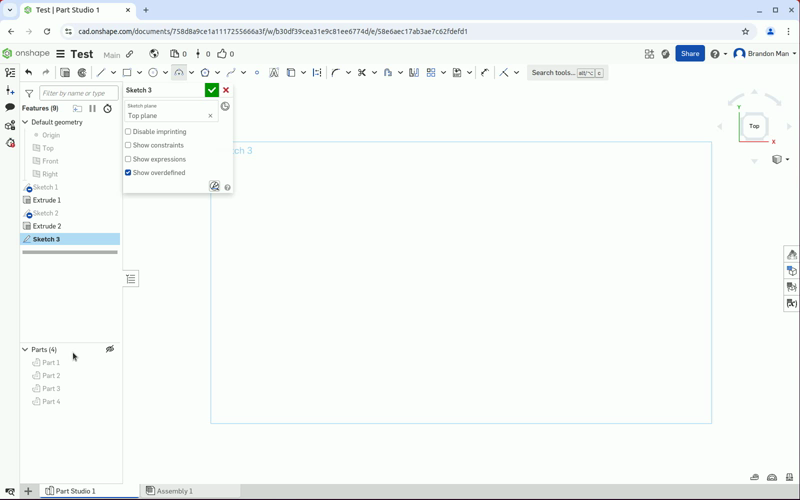
mouse_move(433, 261)
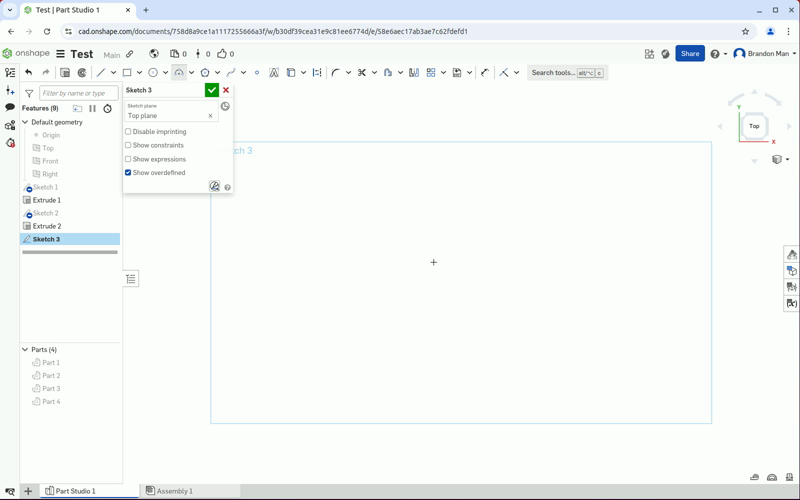
click(433, 261)
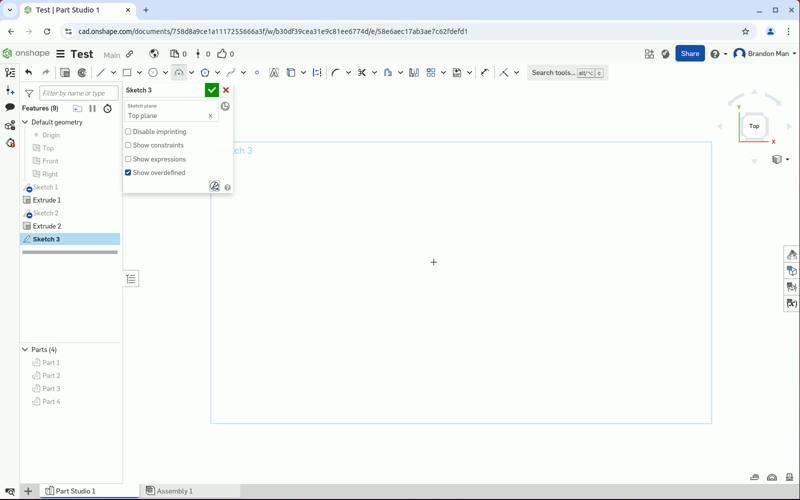
key_up(shift)
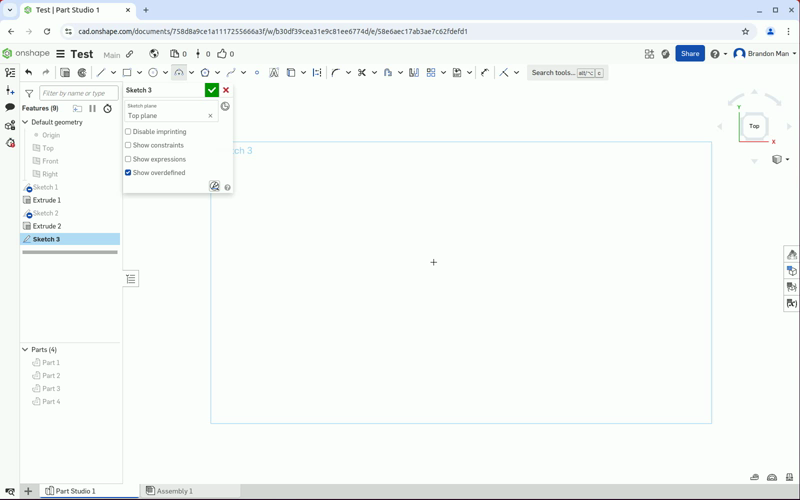
key_down(shift)
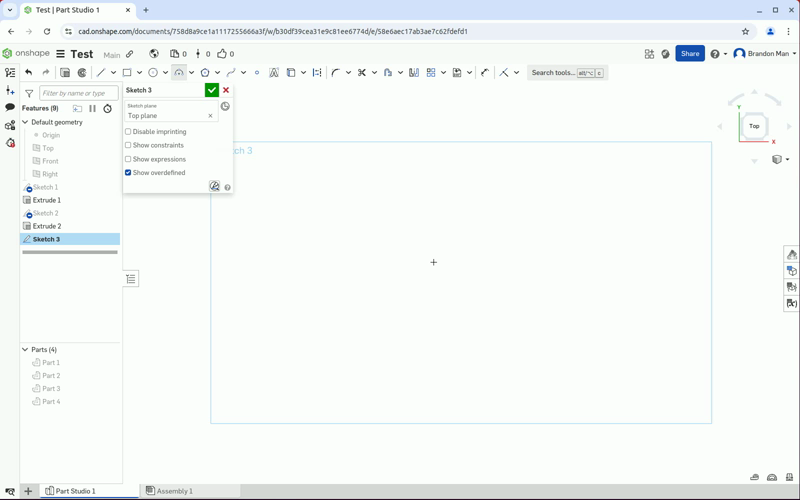
mouse_move(466, 248)
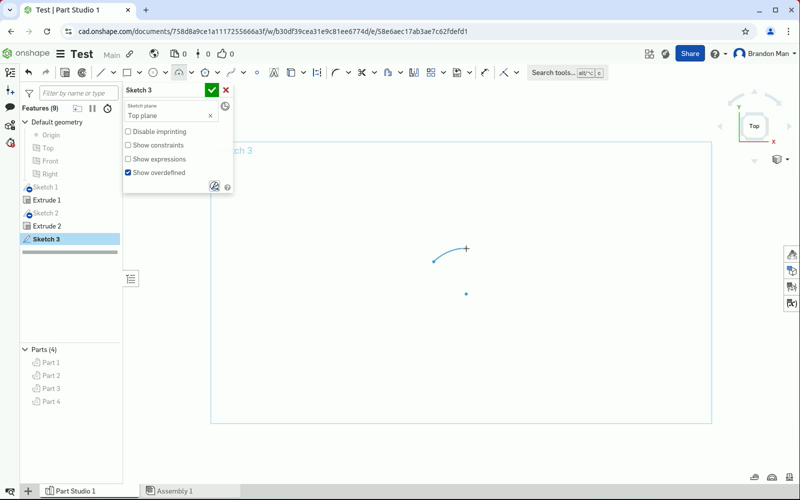
click(466, 248)
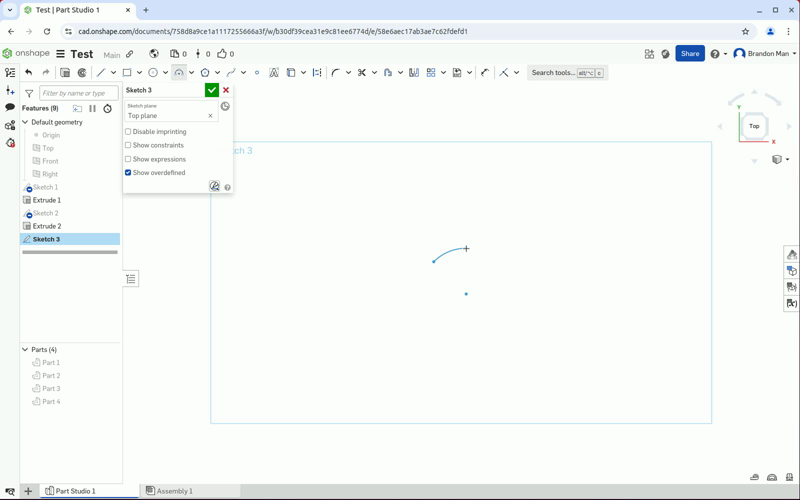
mouse_move(448, 250)
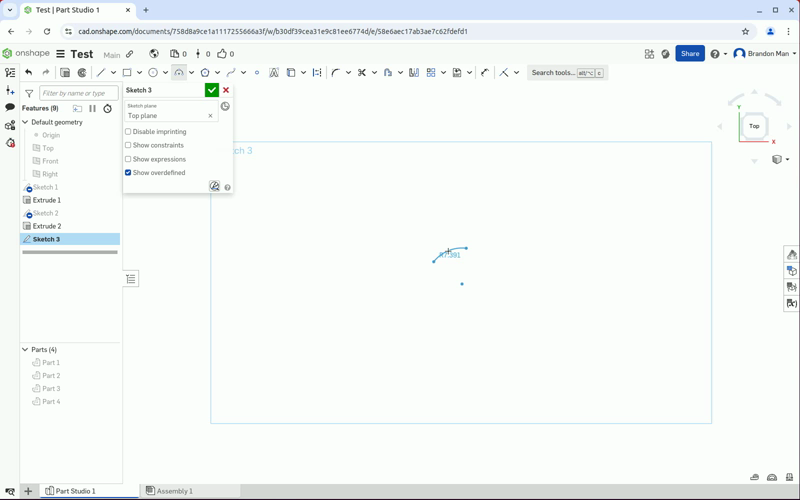
click(448, 250)
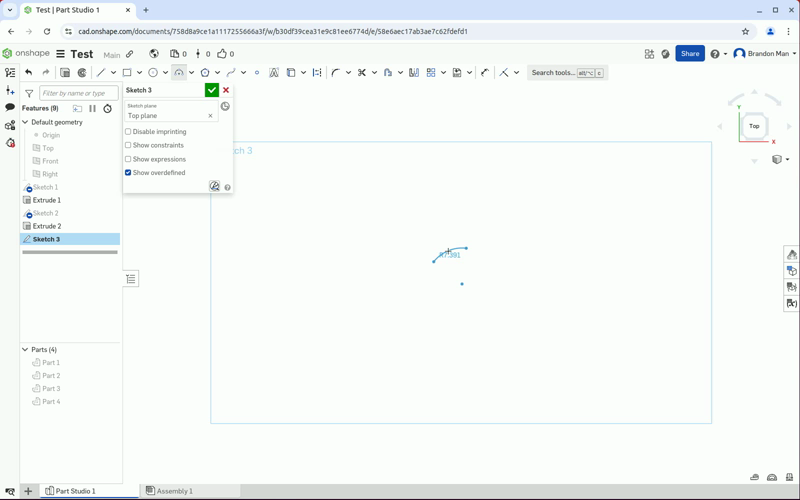
key_up(shift)
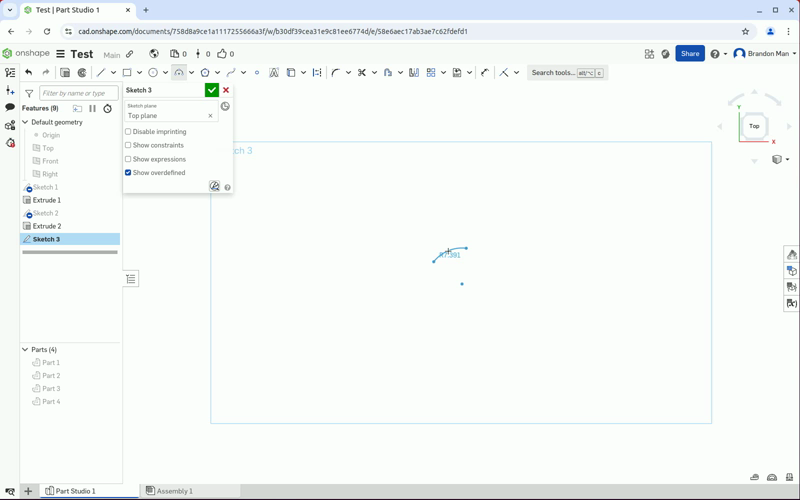
key(esc)
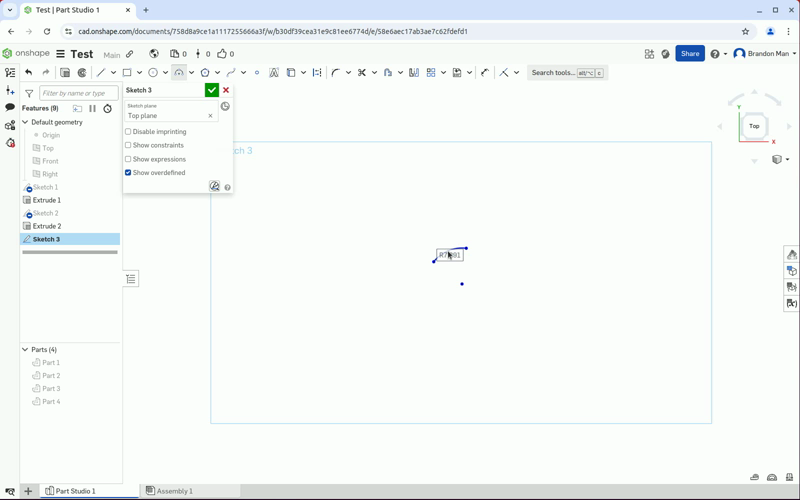
key(l)
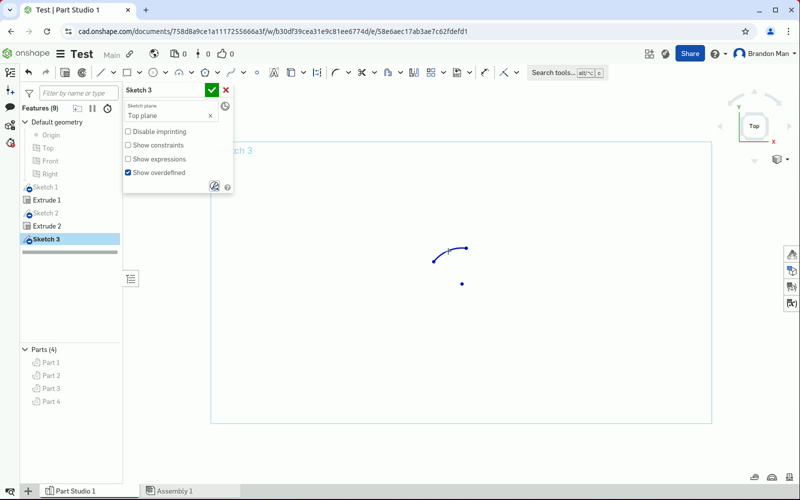
mouse_move(466, 248)
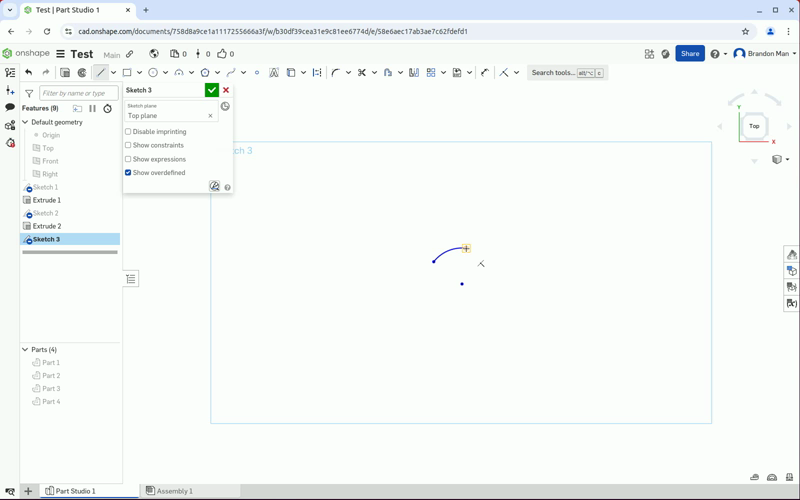
click(466, 248)
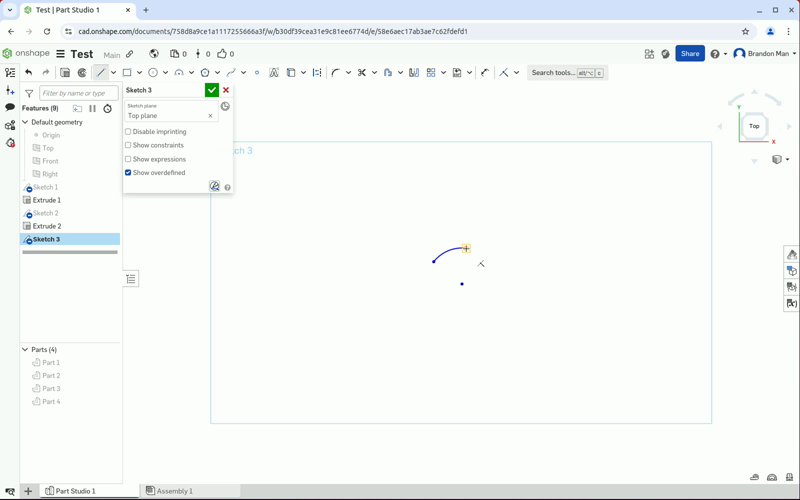
key_down(shift)
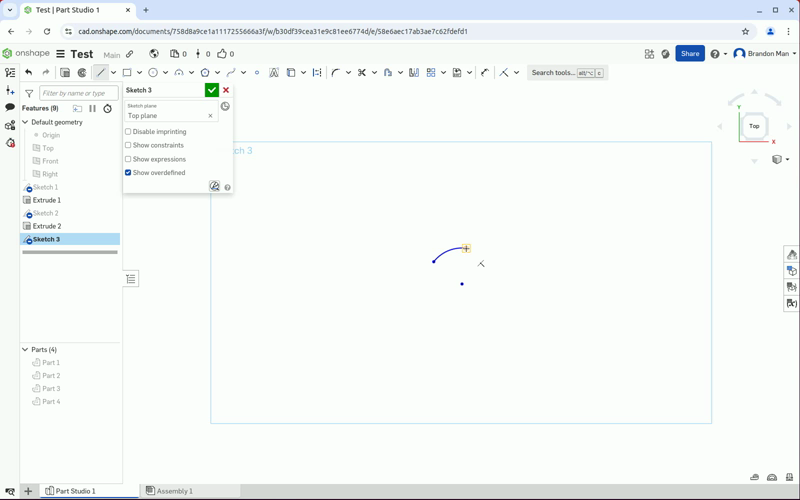
mouse_move(496, 248)
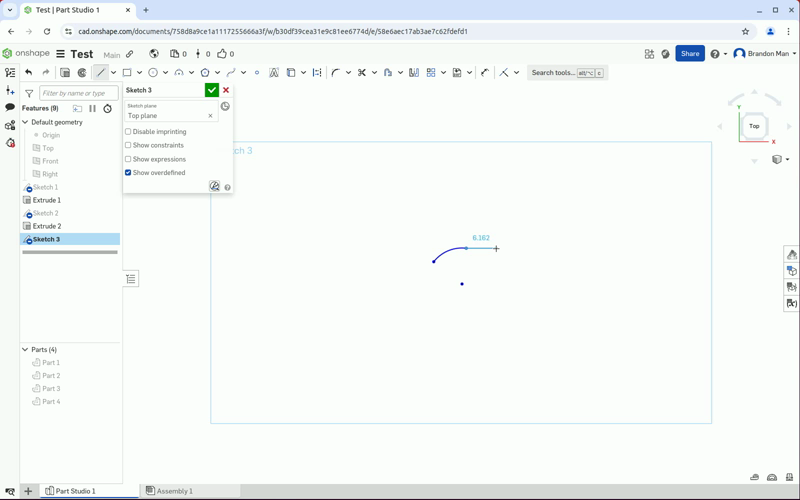
mouse_move(446, 245)
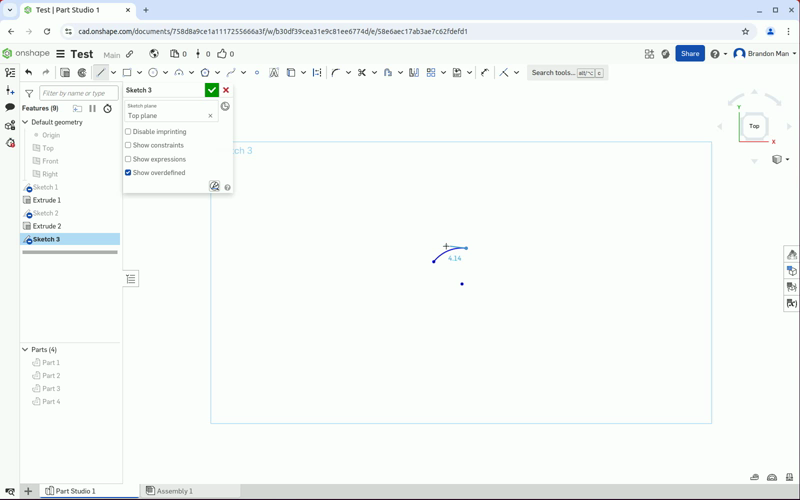
click(446, 245)
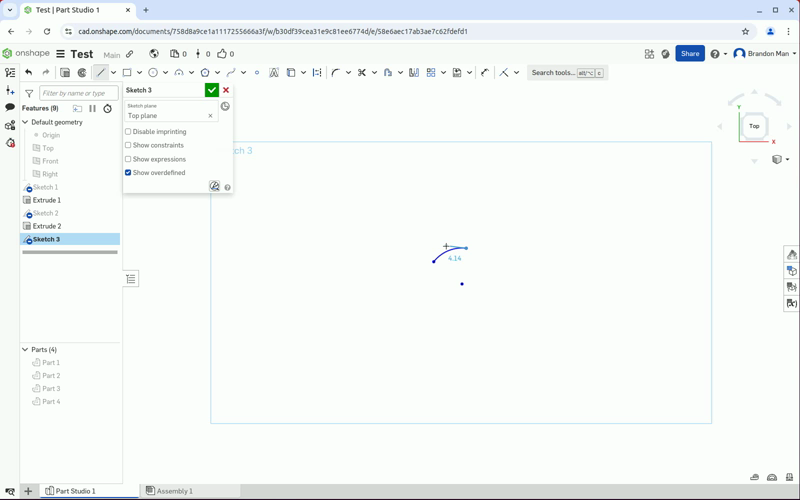
key_up(shift)
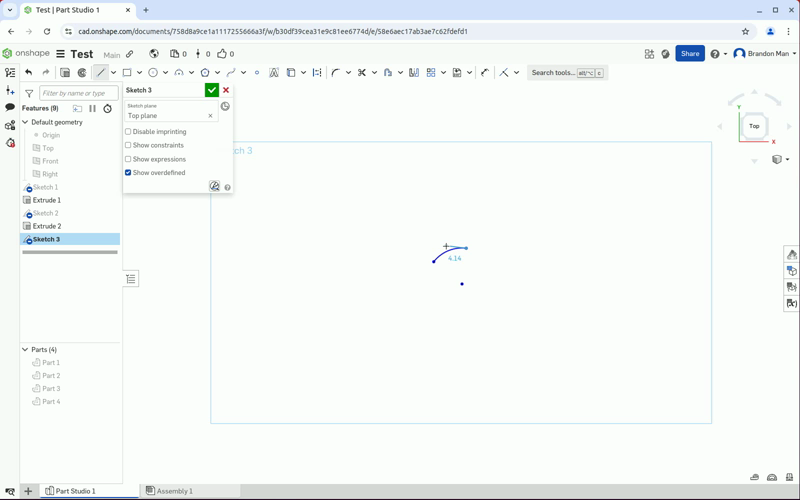
mouse_move(476, 245)
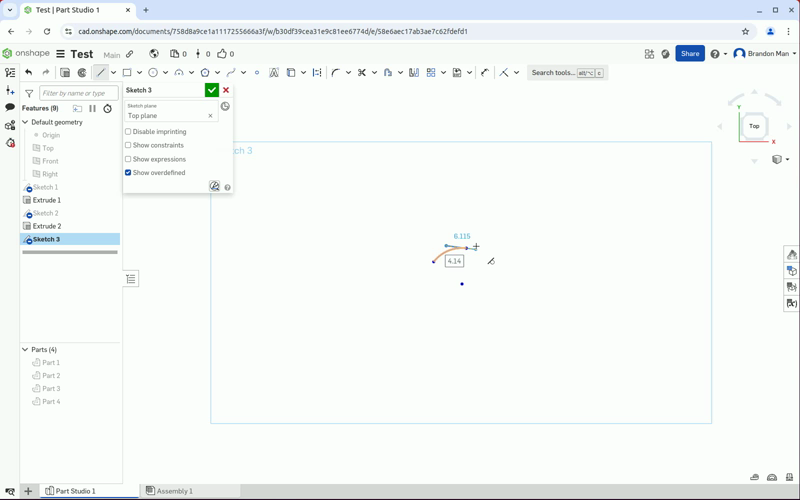
key_down(shift)
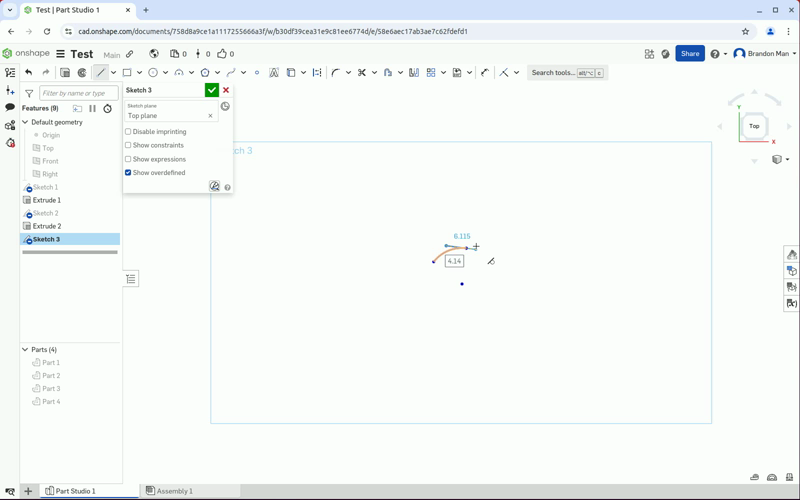
mouse_move(433, 261)
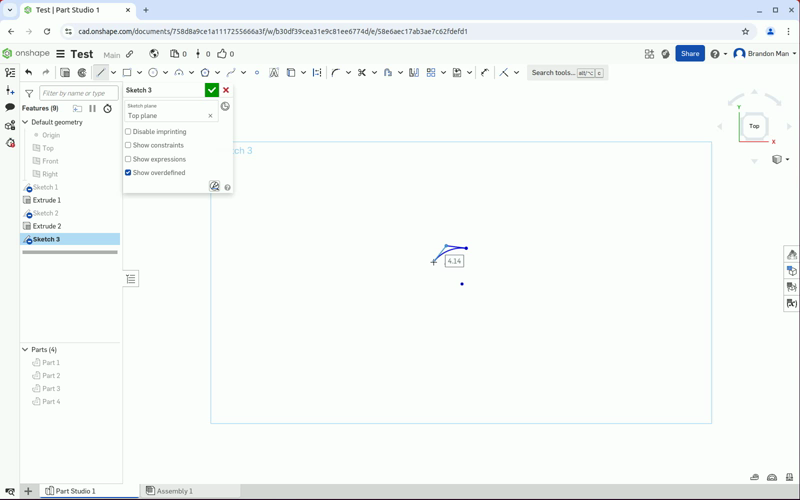
key_up(shift)
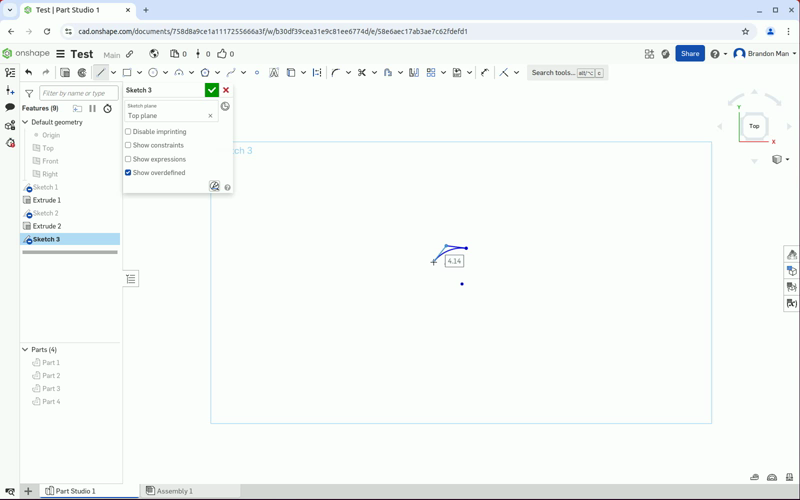
click(433, 261)
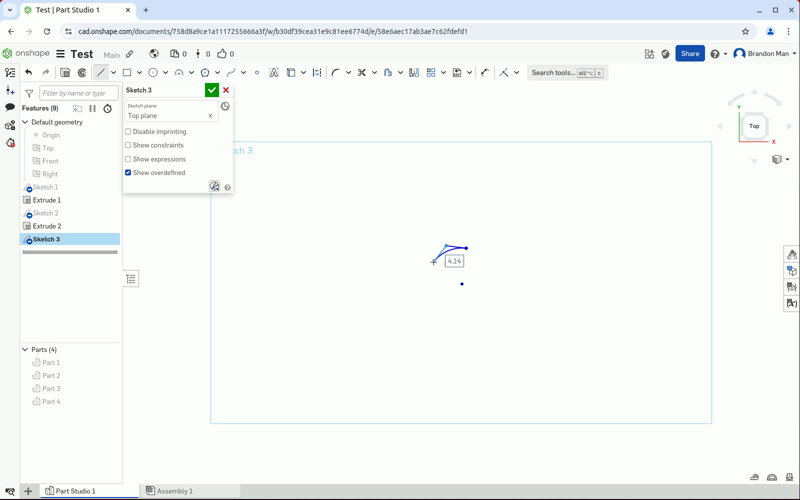
key(esc)
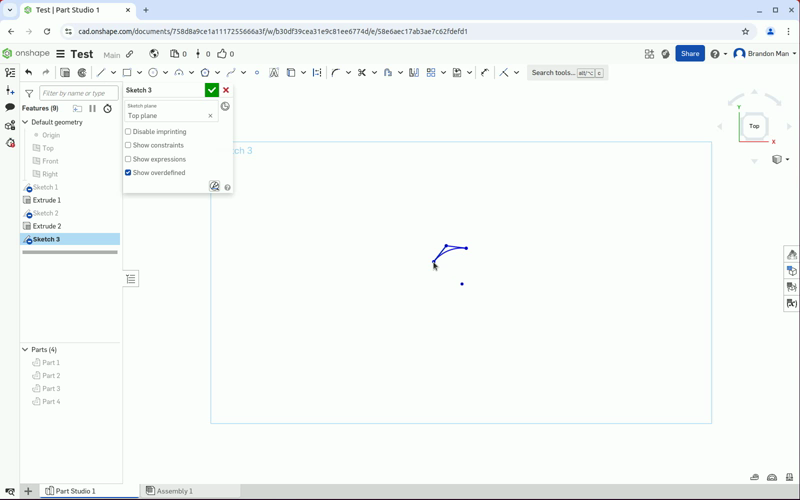
mouse_move(446, 246)
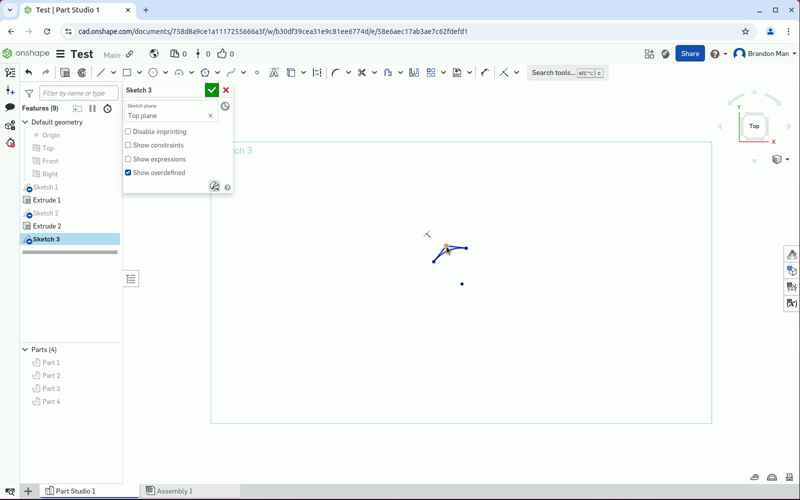
scroll(6)
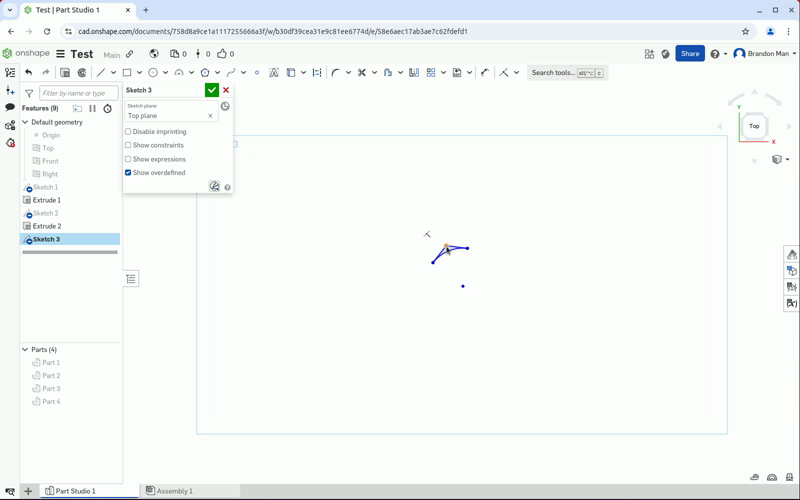
scroll(6)
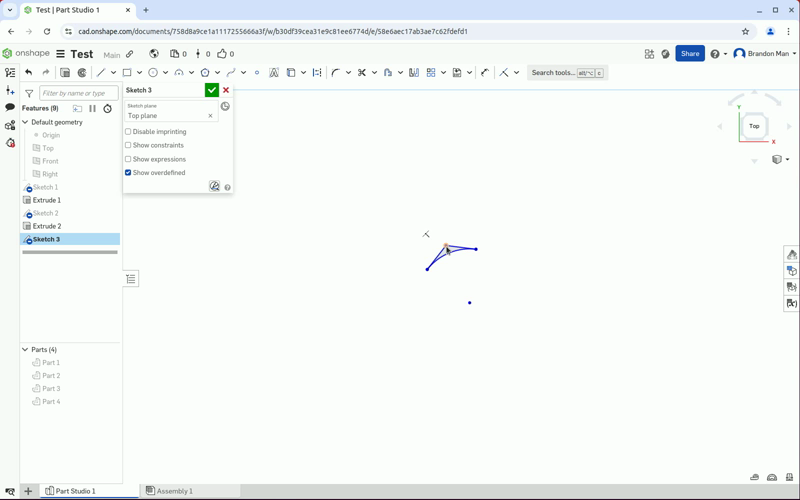
scroll(6)
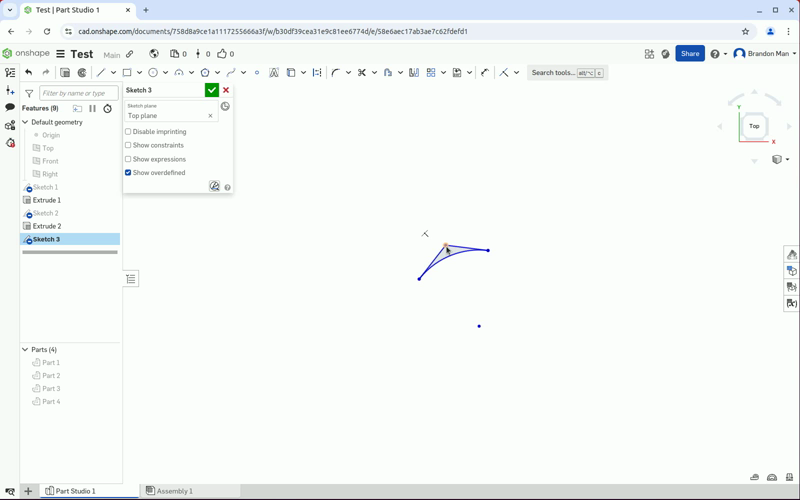
scroll(6)
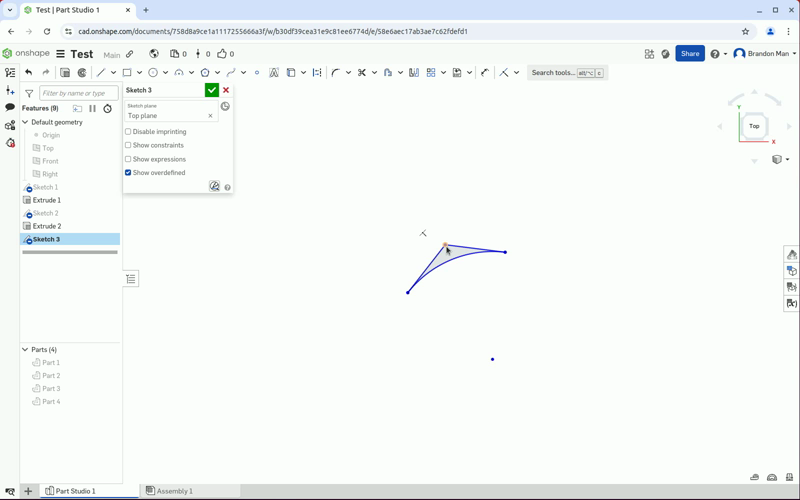
scroll(6)
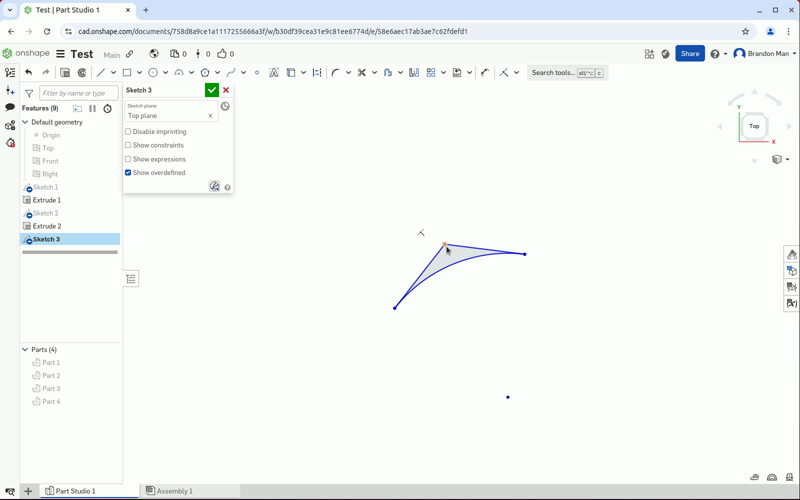
scroll(6)
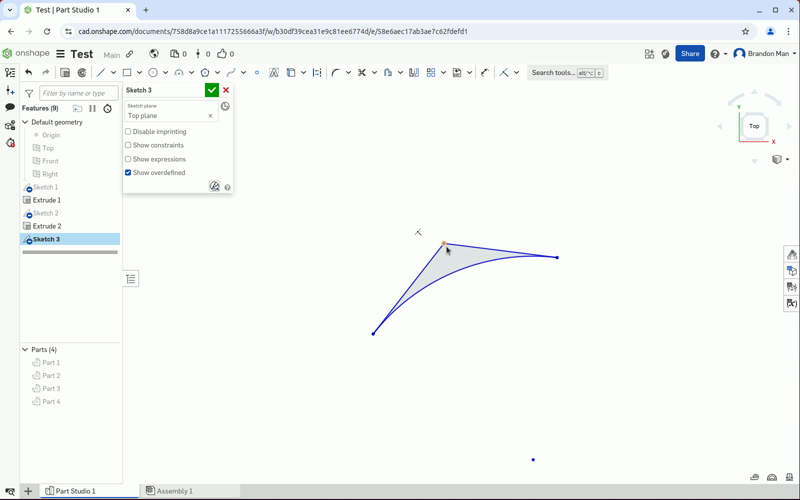
scroll(6)
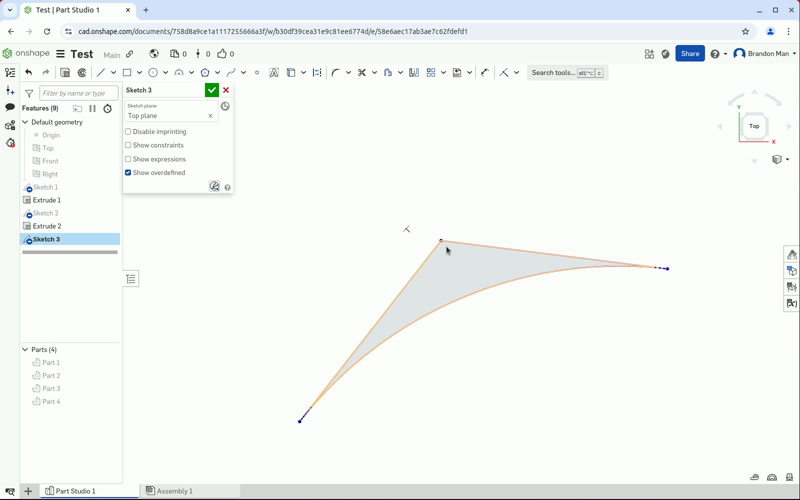
click(446, 246)
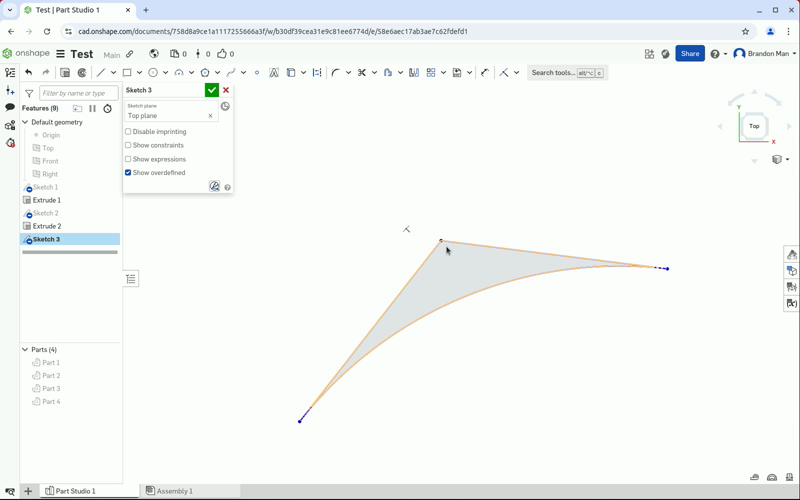
scroll(-6)
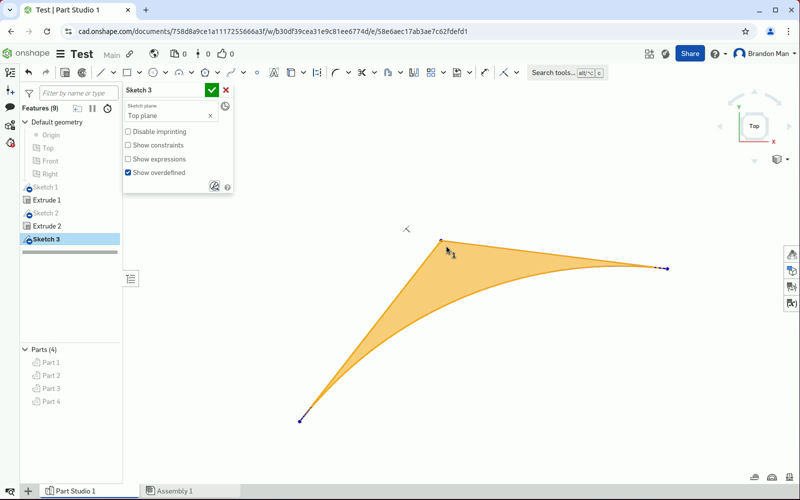
scroll(-6)
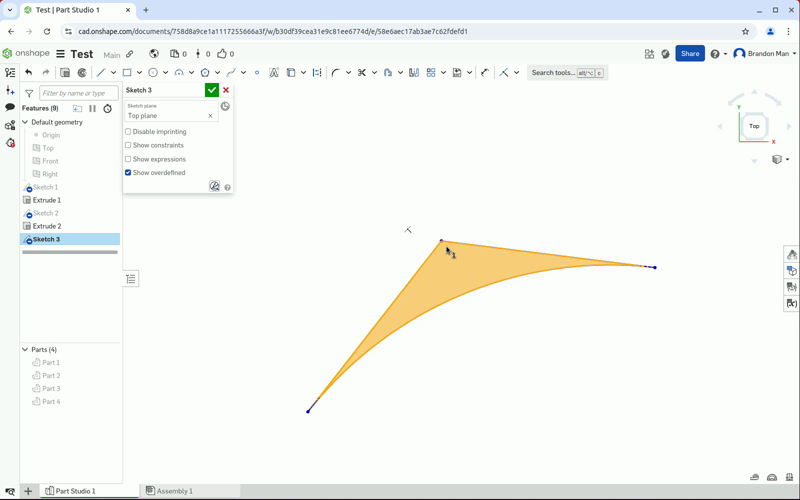
scroll(-6)
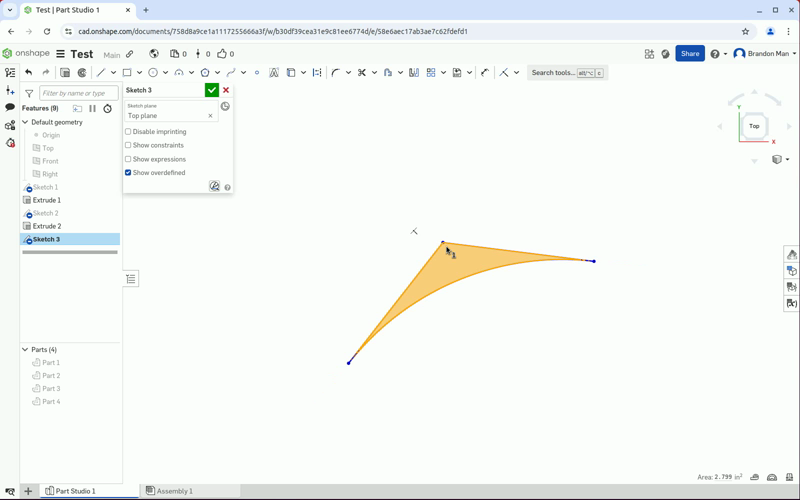
scroll(-6)
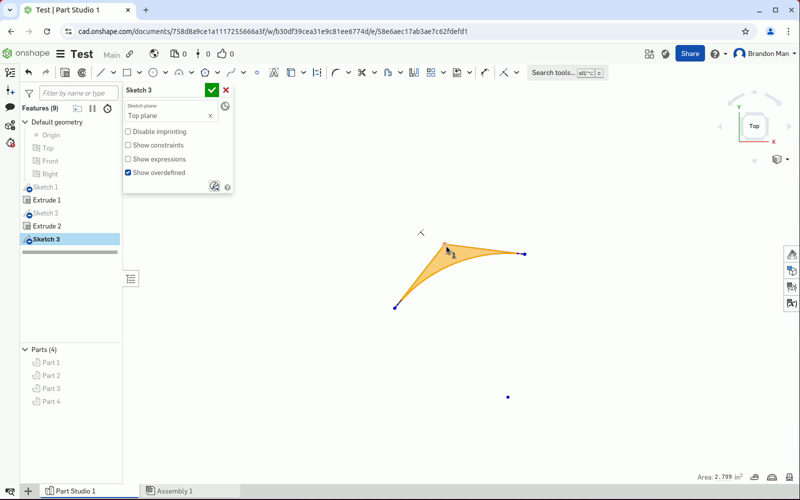
scroll(-6)
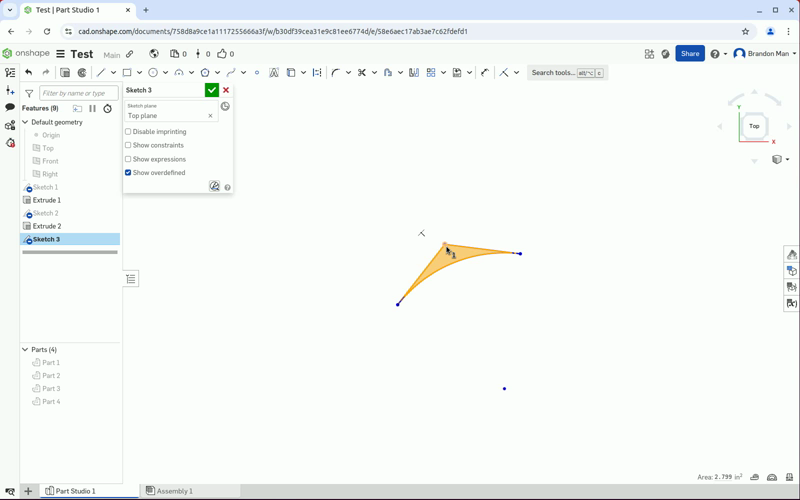
scroll(-6)
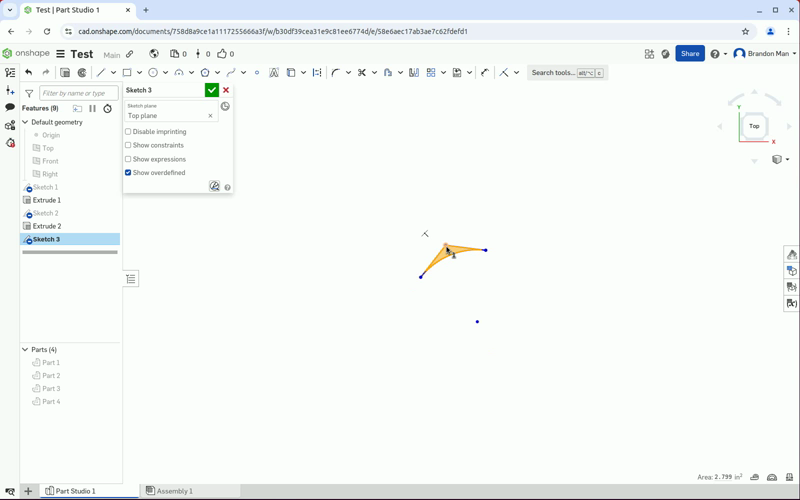
scroll(-6)
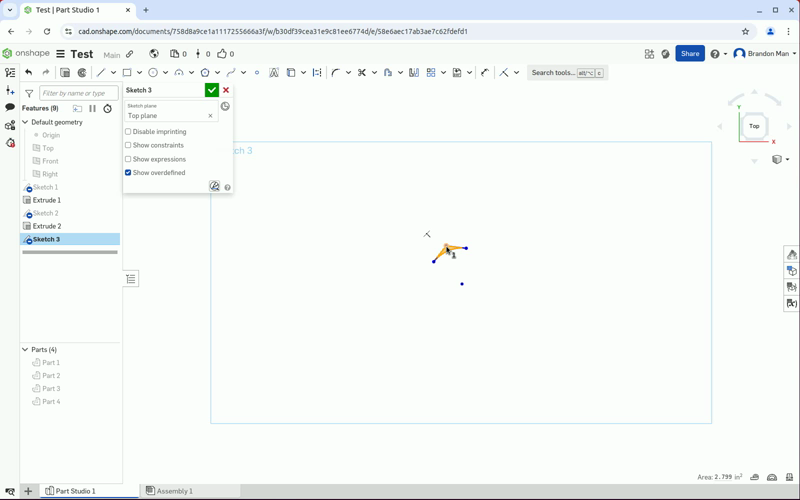
mouse_move(73, 352)
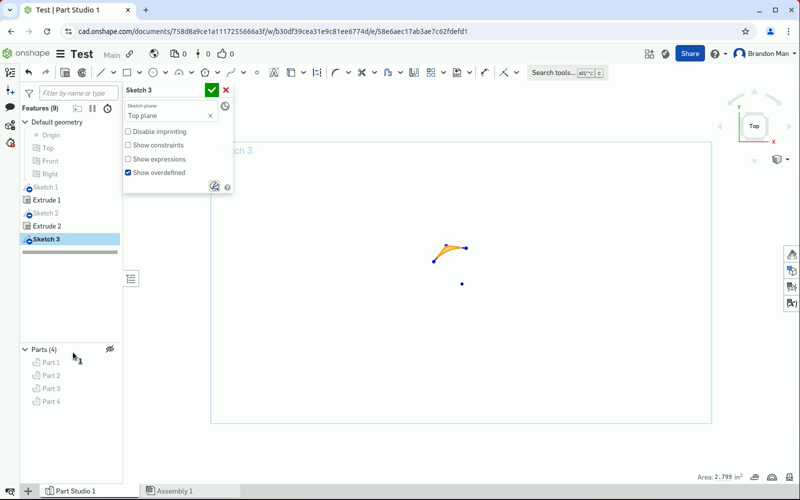
key(shift+y)
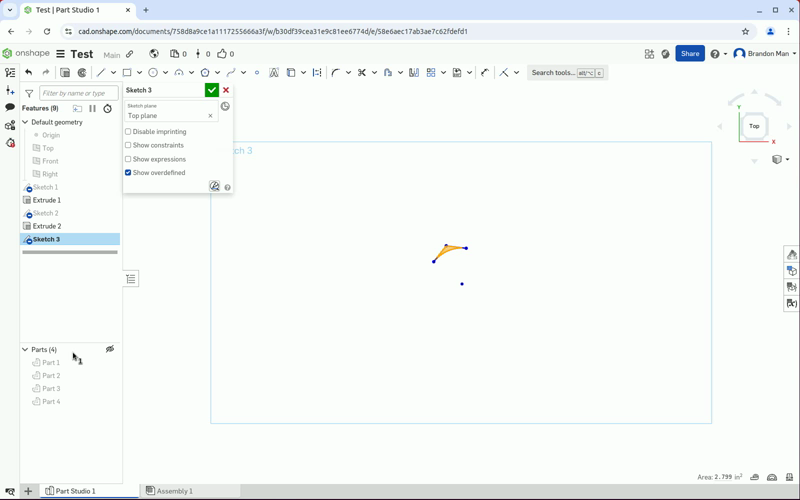
key(shift+e)
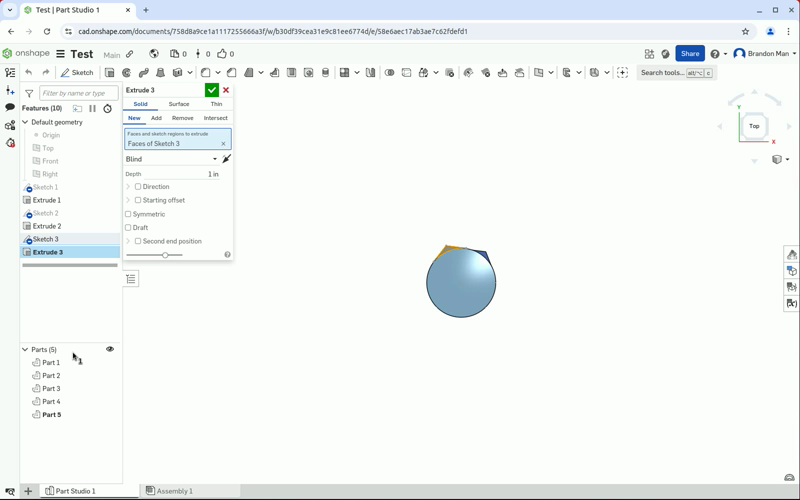
mouse_move(143, 106)
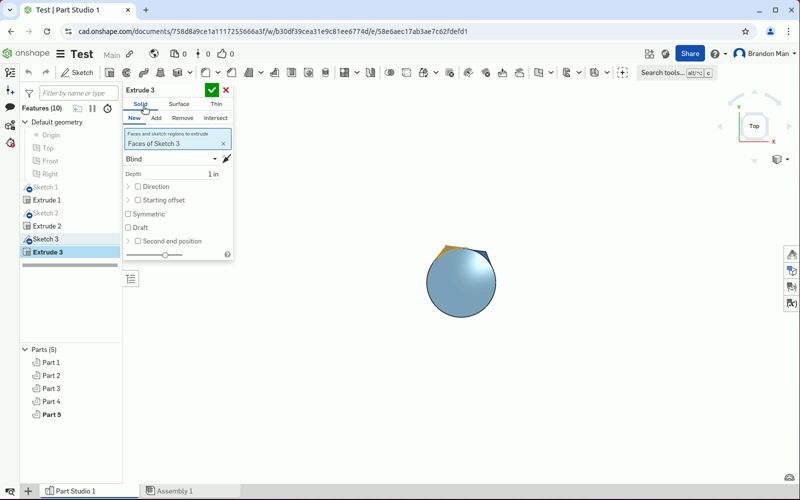
click(143, 106)
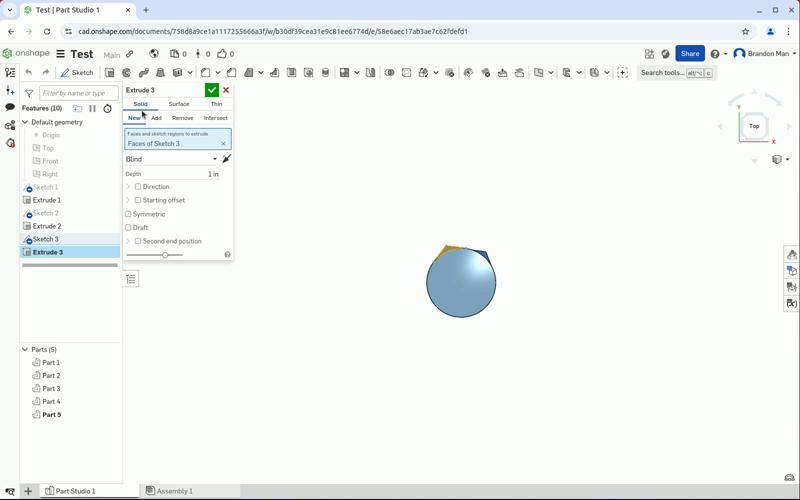
mouse_move(137, 120)
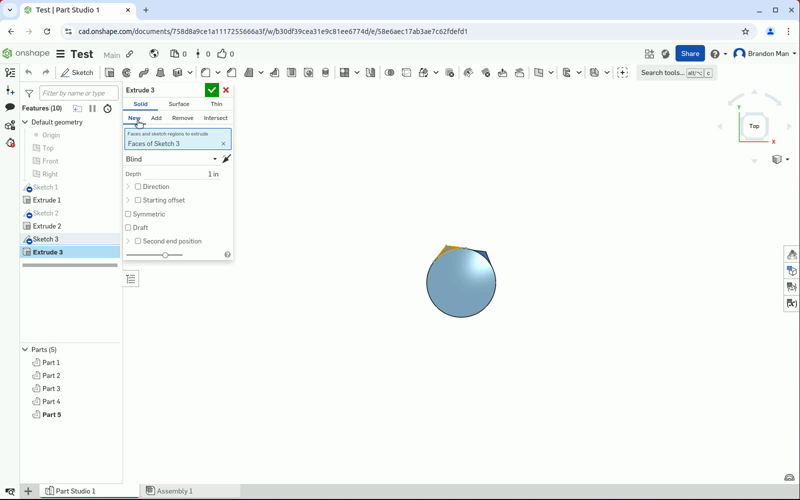
click(137, 120)
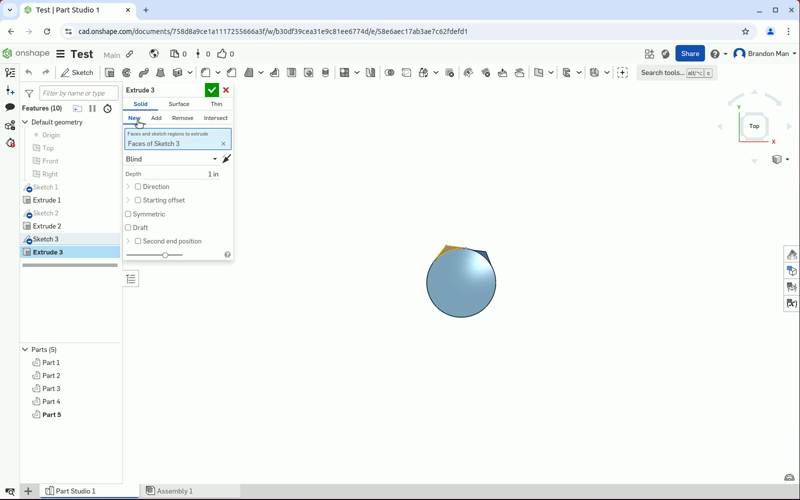
key(tab, 4)
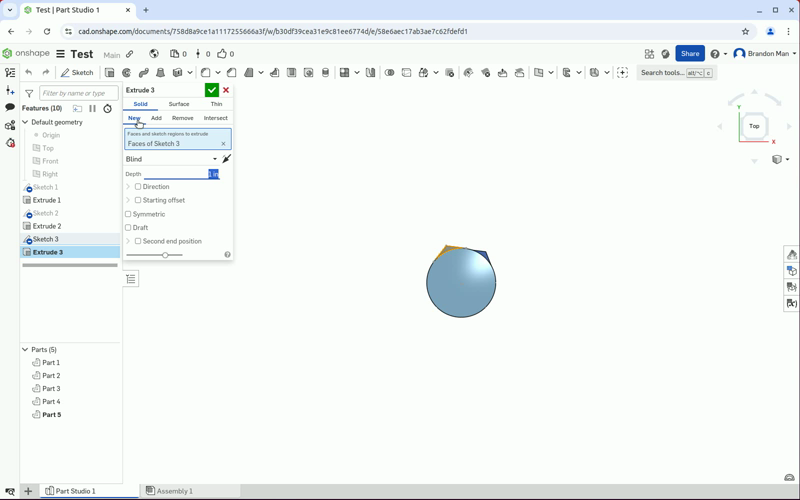
text(4.574)
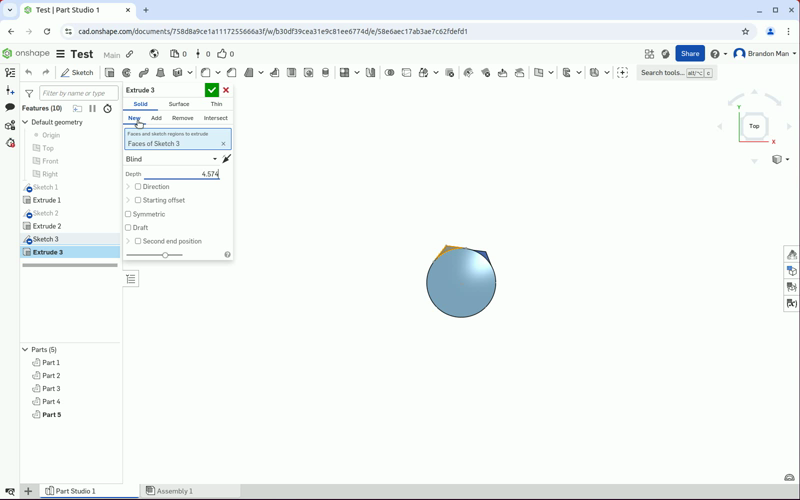
key(enter)
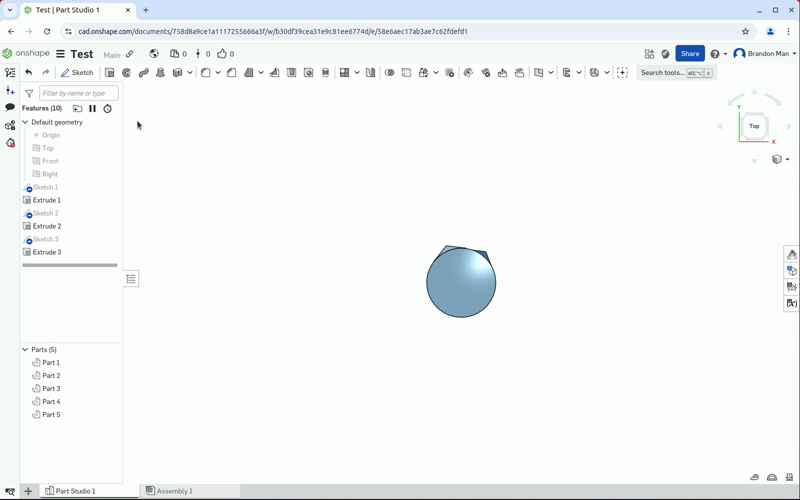
key(shift+h)
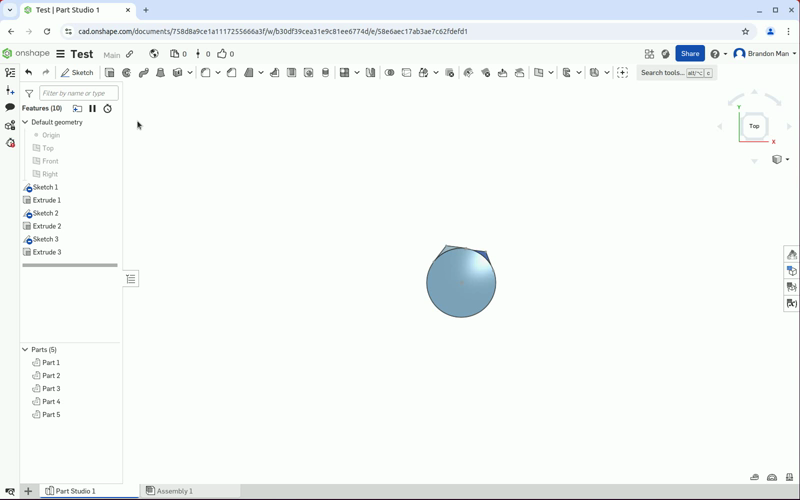
key(shift+h)
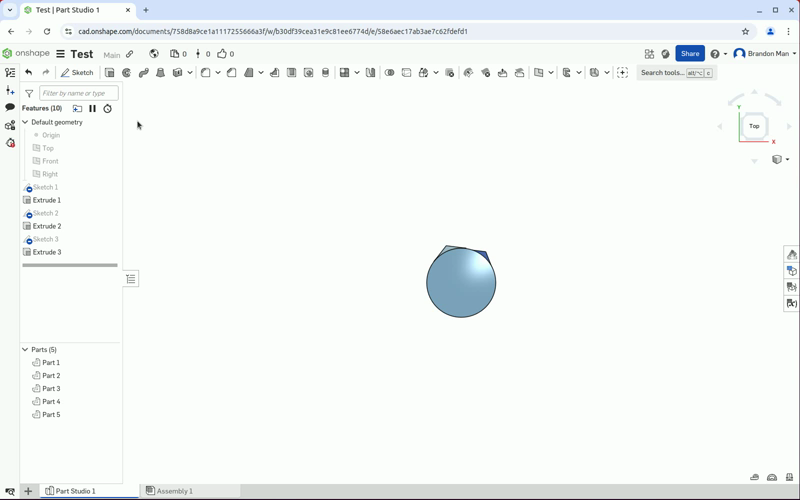
mouse_move(73, 189)
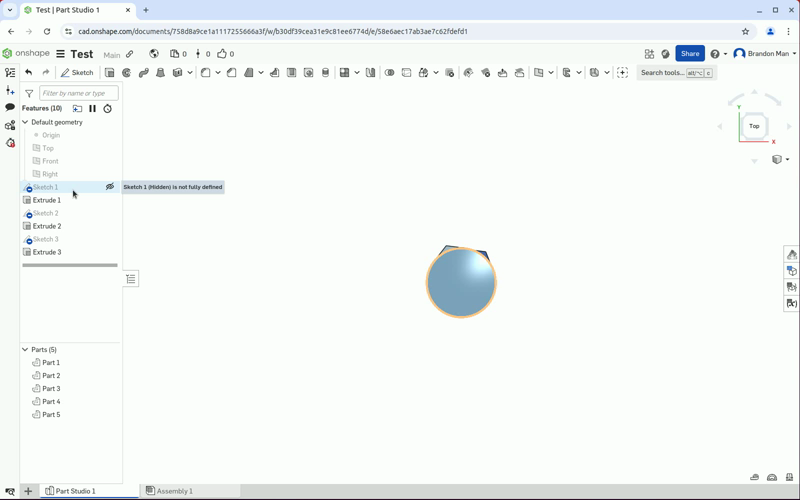
click(73, 189)
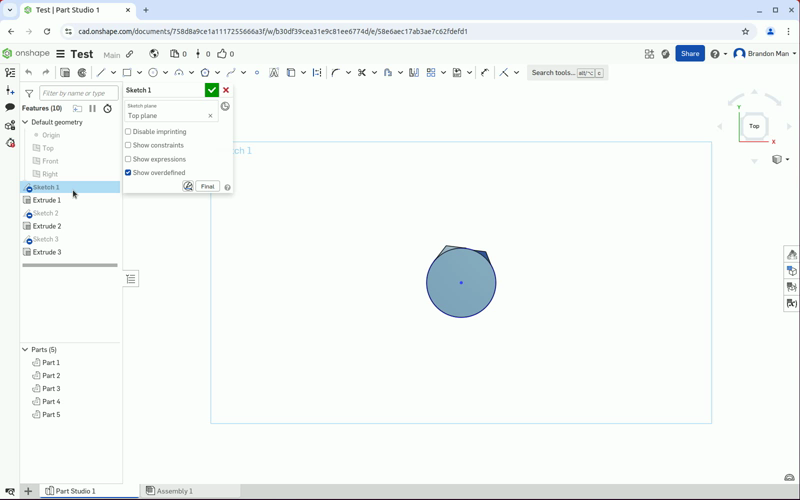
mouse_move(229, 92)
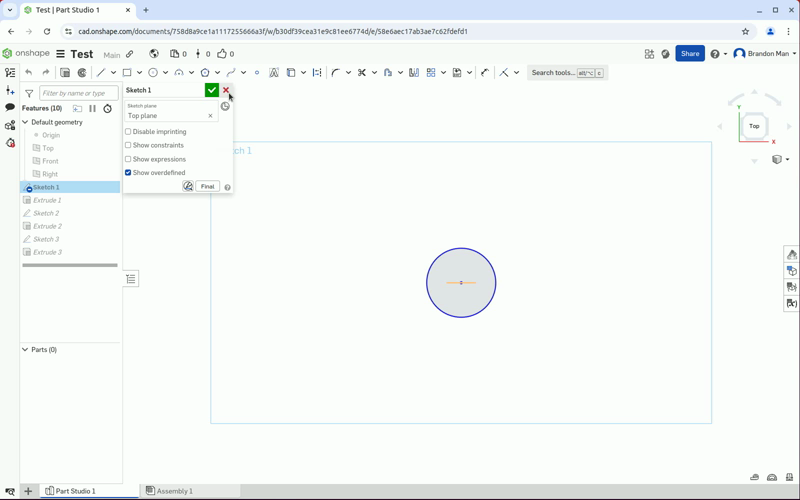
click(229, 92)
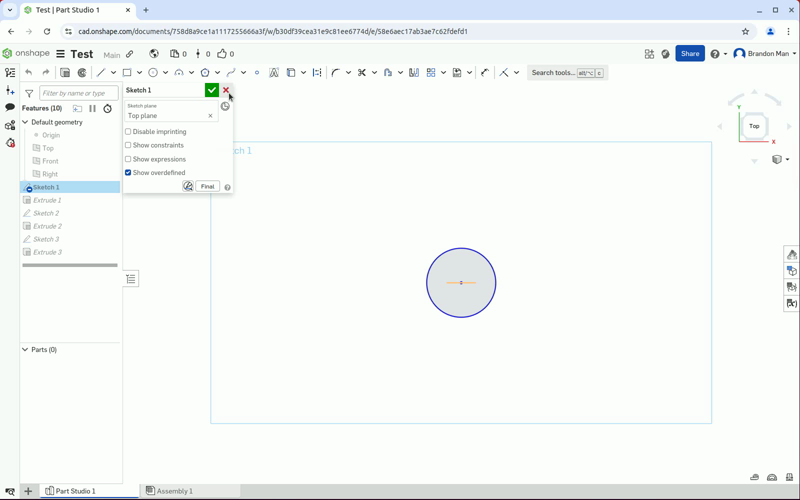
key(shift+s)
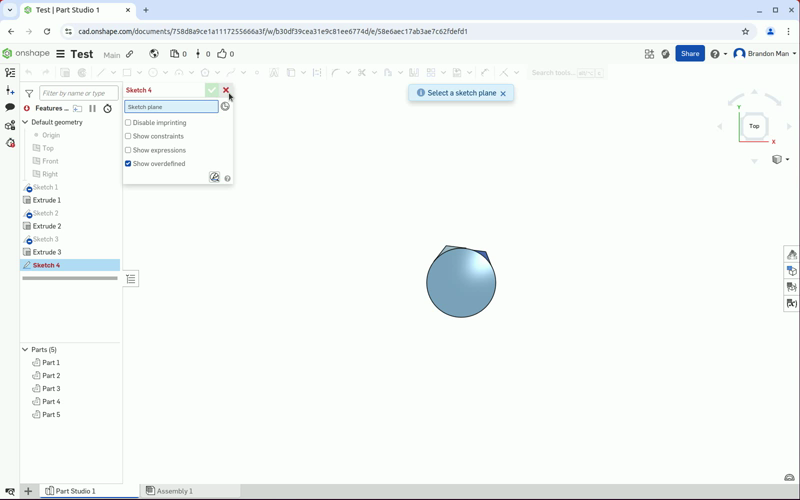
mouse_move(73, 150)
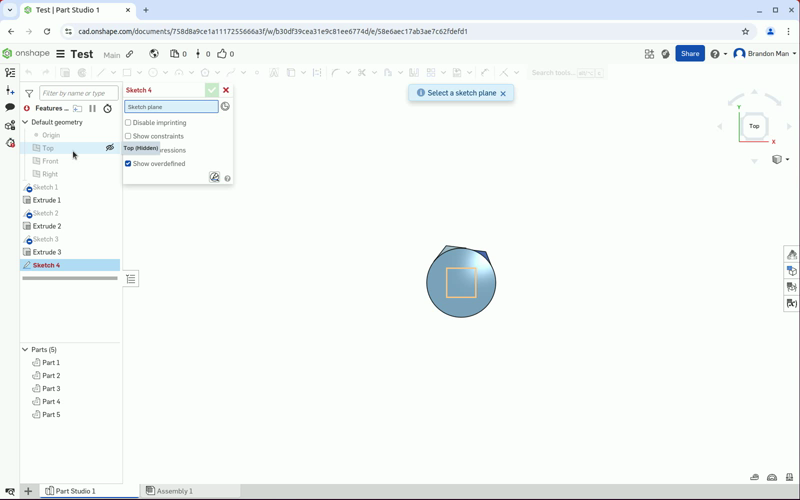
click(73, 150)
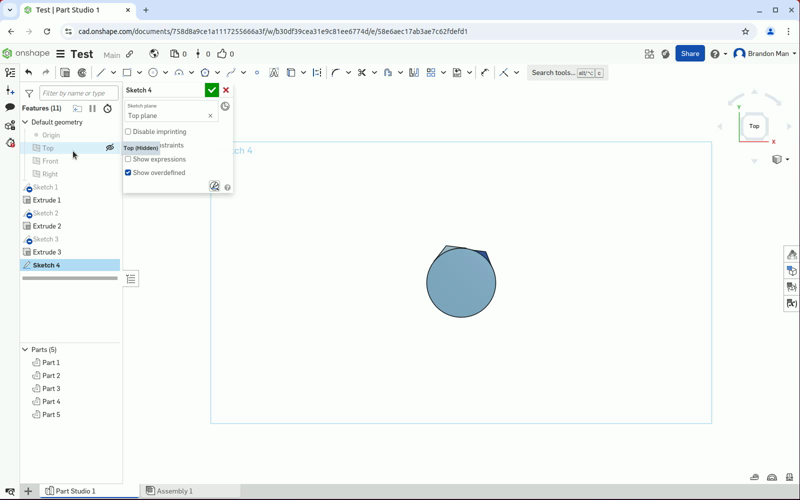
mouse_move(73, 352)
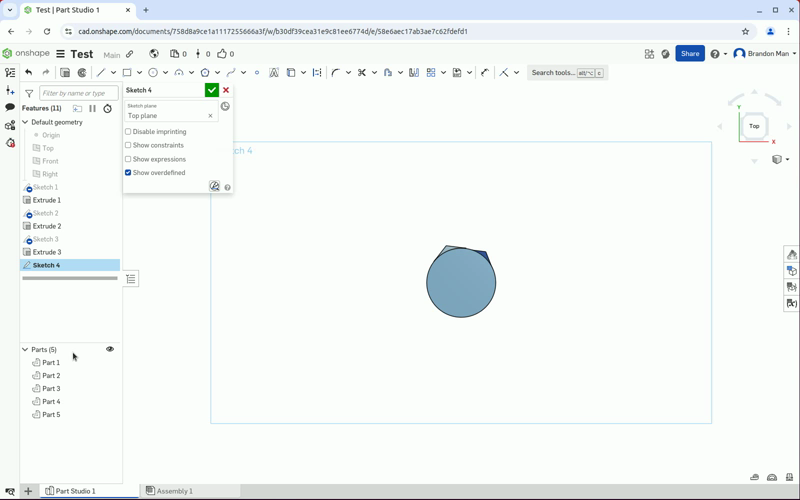
key(y)
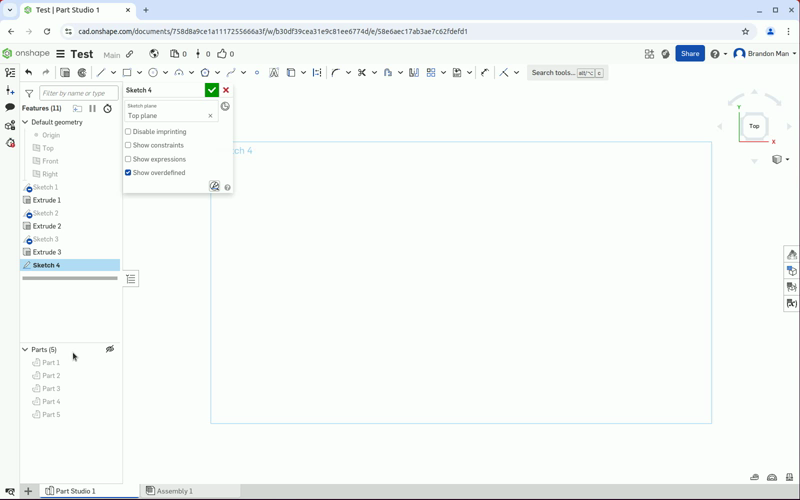
key(l)
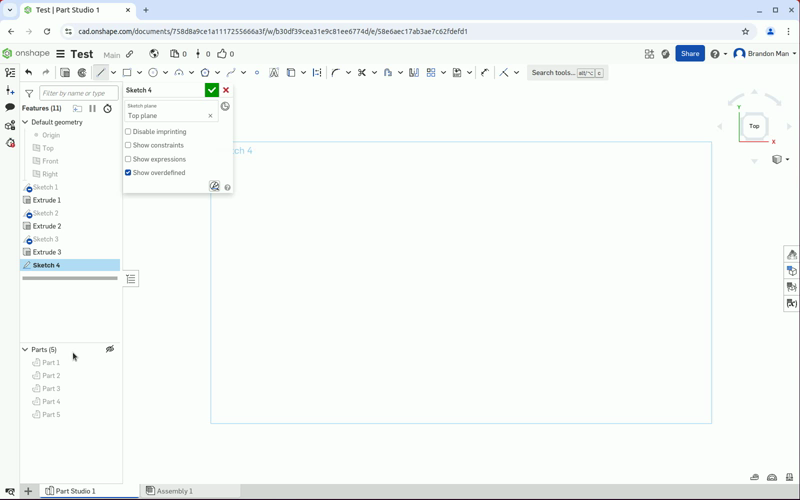
key_down(shift)
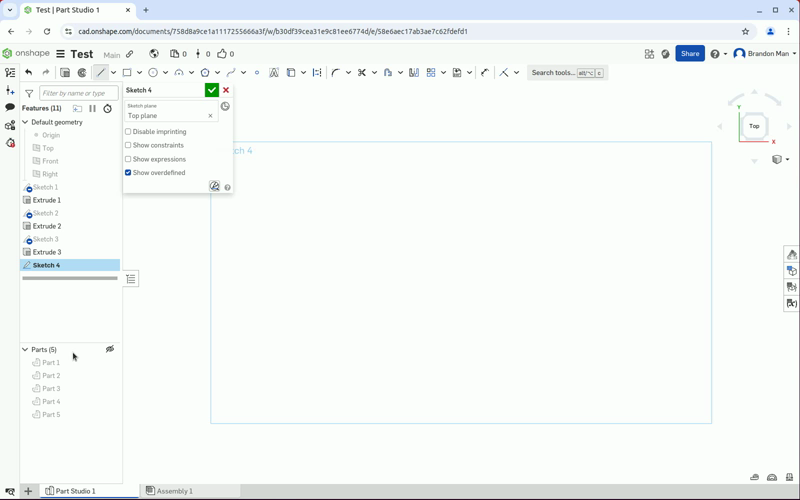
mouse_move(422, 276)
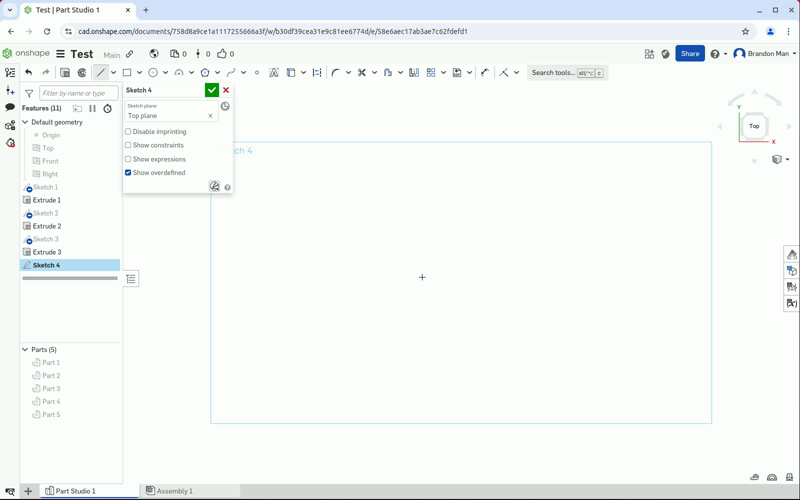
click(422, 276)
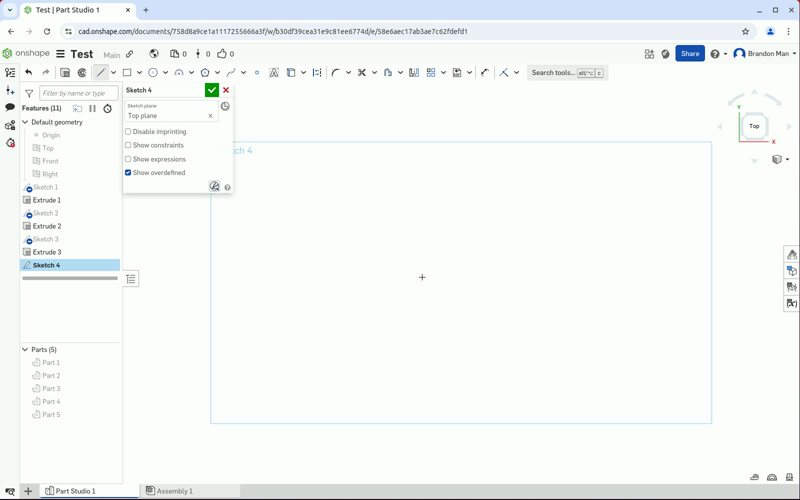
key_up(shift)
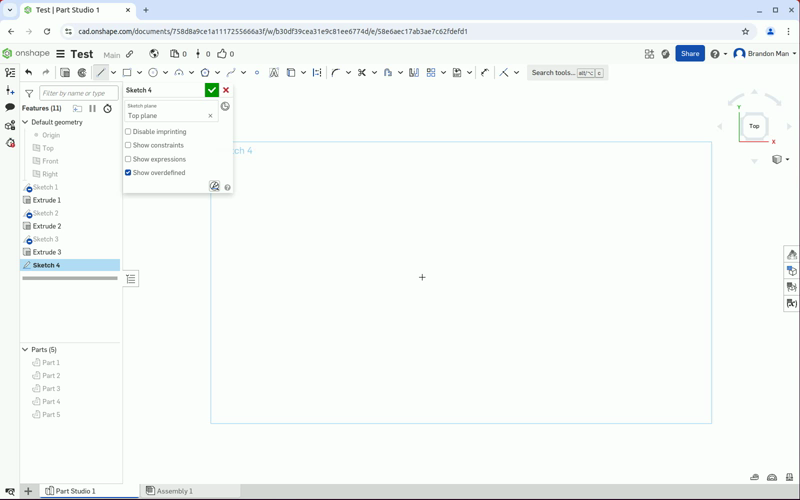
key_down(shift)
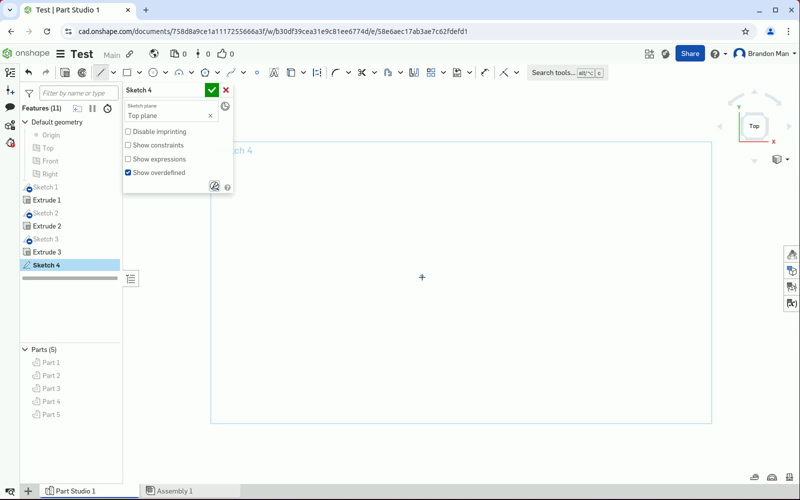
mouse_move(452, 276)
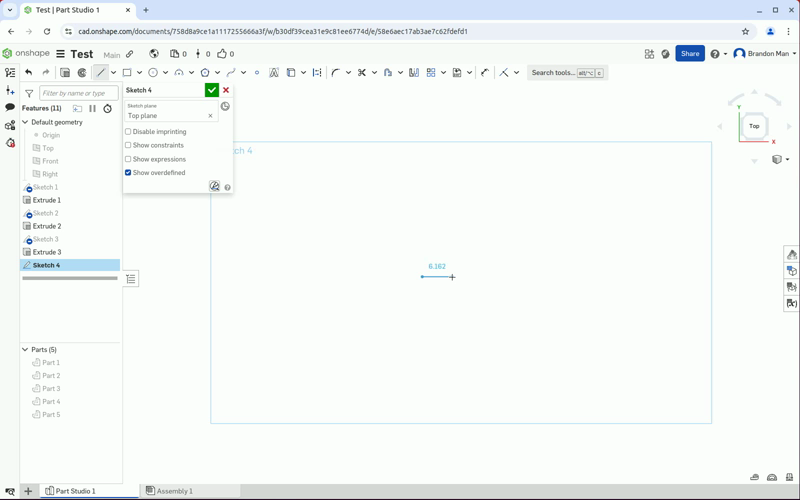
mouse_move(429, 295)
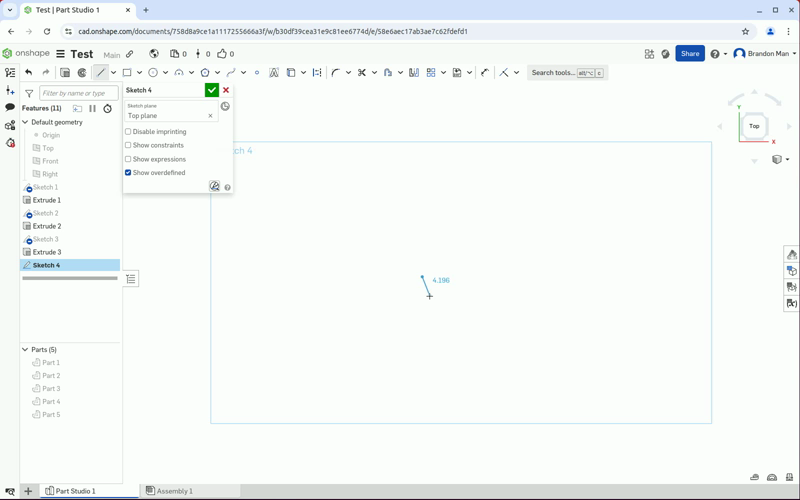
click(429, 295)
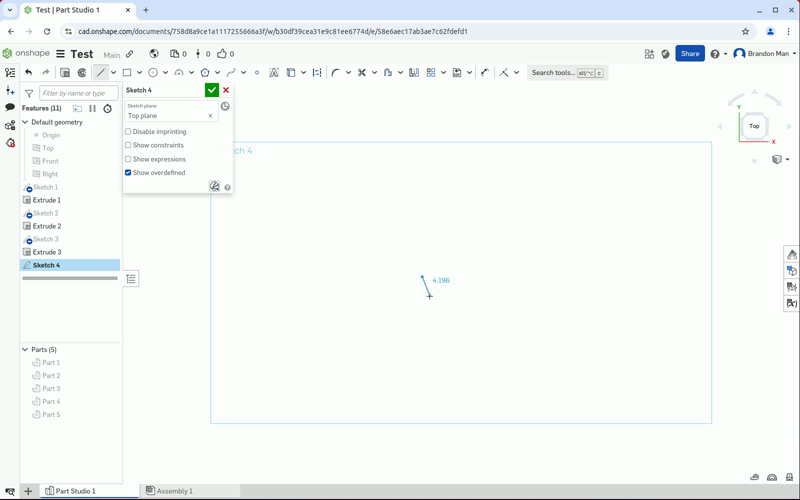
key_up(shift)
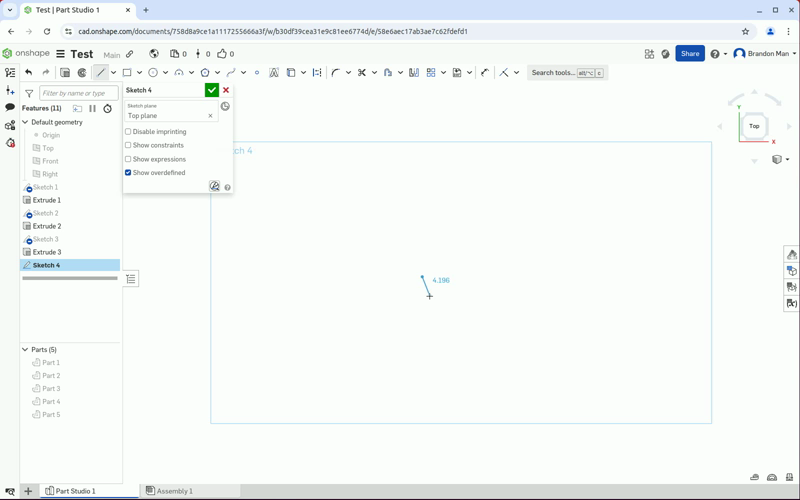
key(esc)
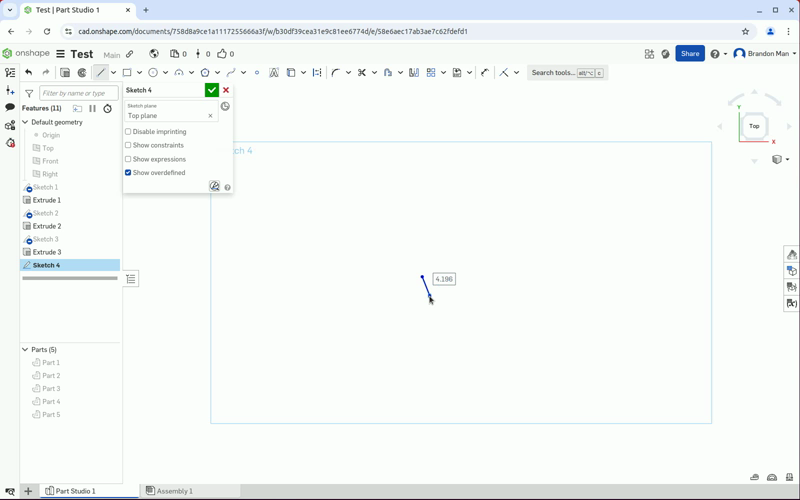
key(a)
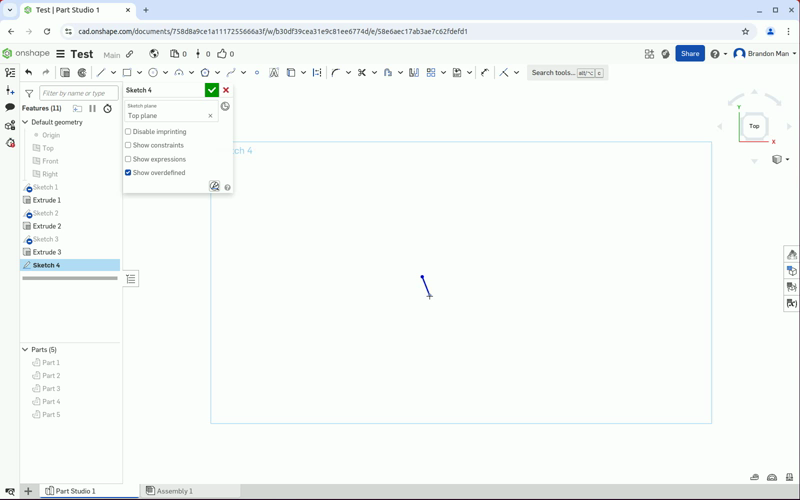
mouse_move(429, 295)
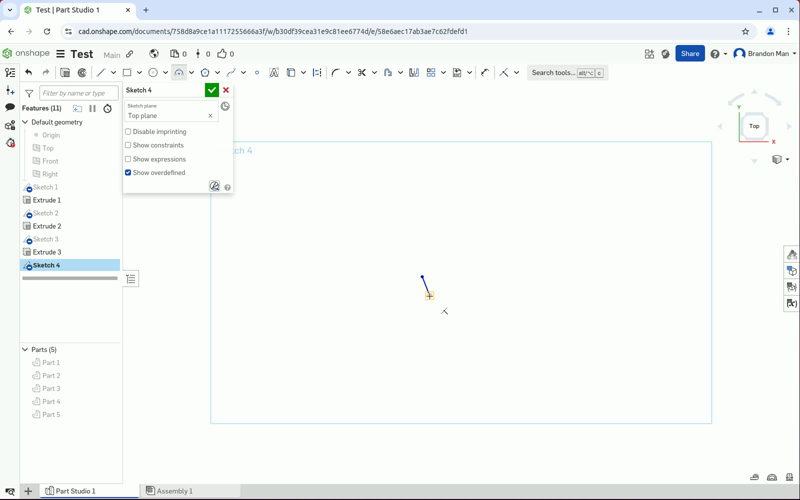
click(429, 295)
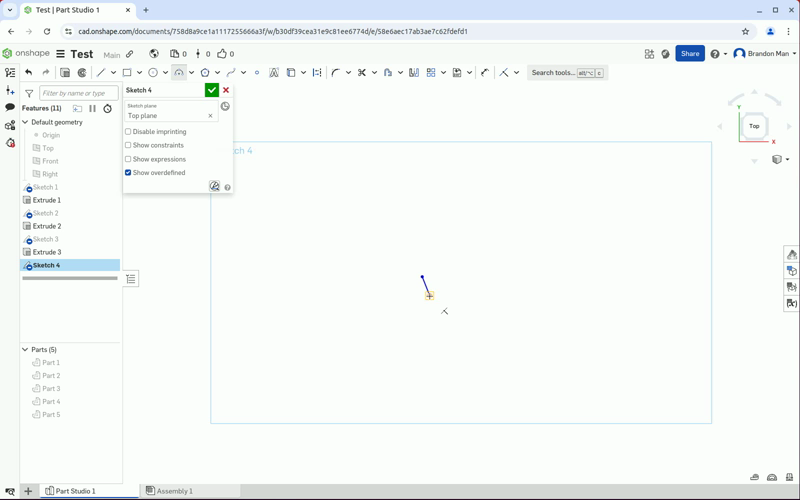
key_down(shift)
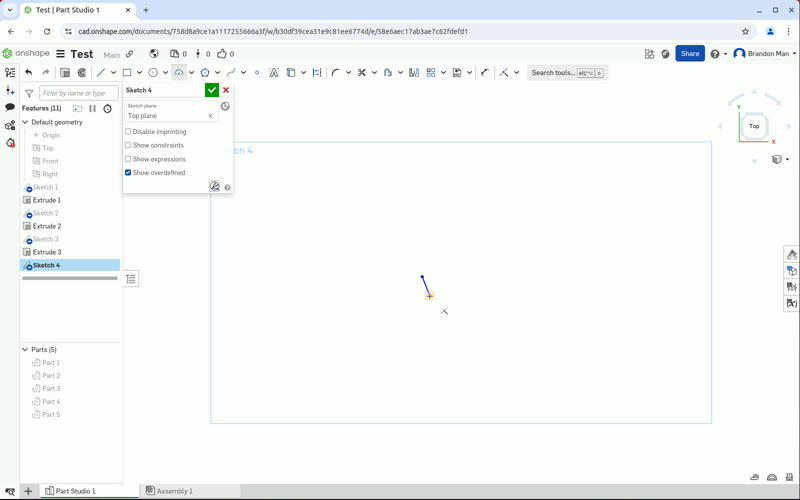
mouse_move(434, 261)
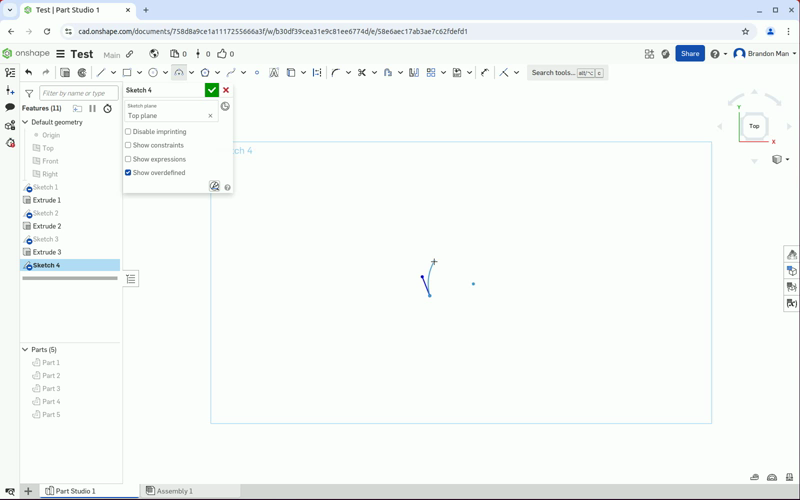
click(434, 261)
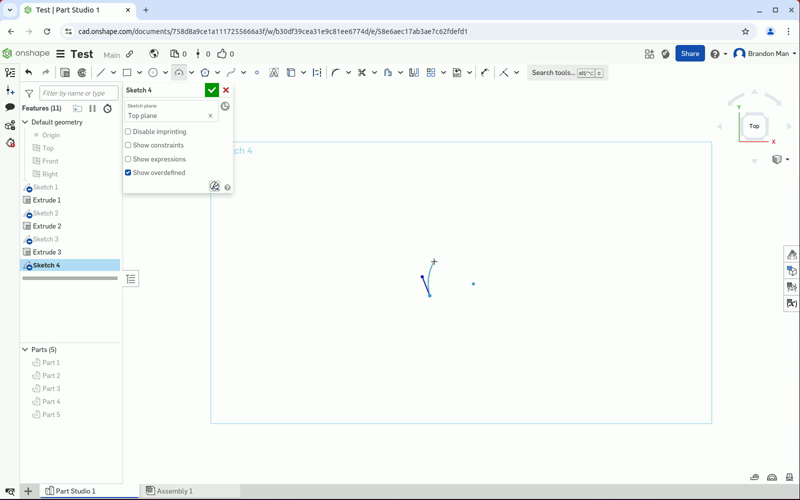
mouse_move(427, 277)
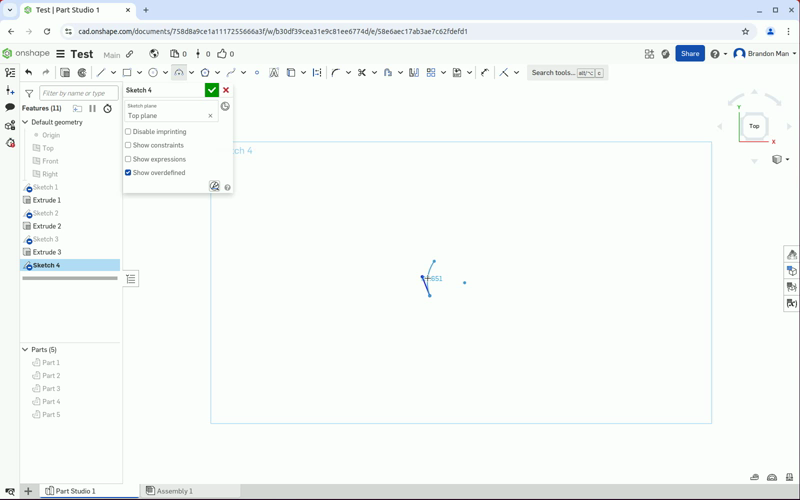
click(427, 277)
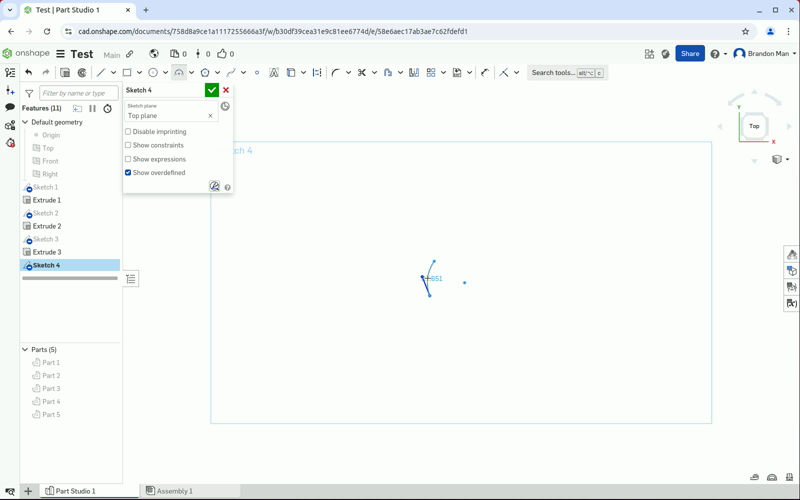
key_up(shift)
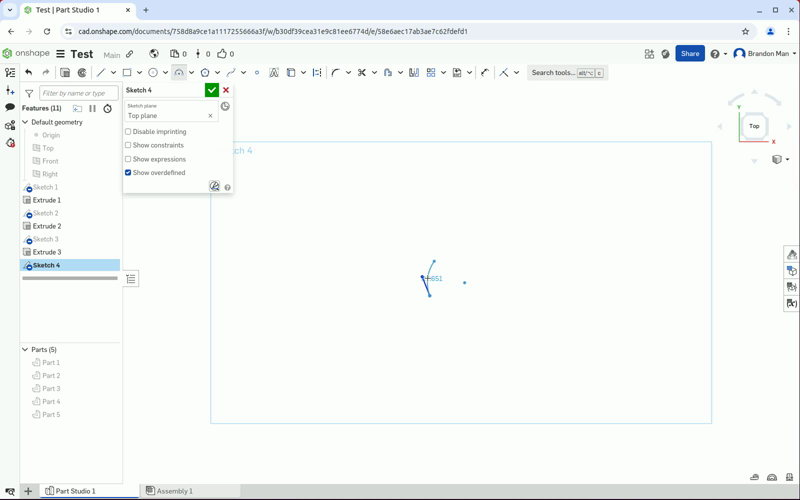
key(esc)
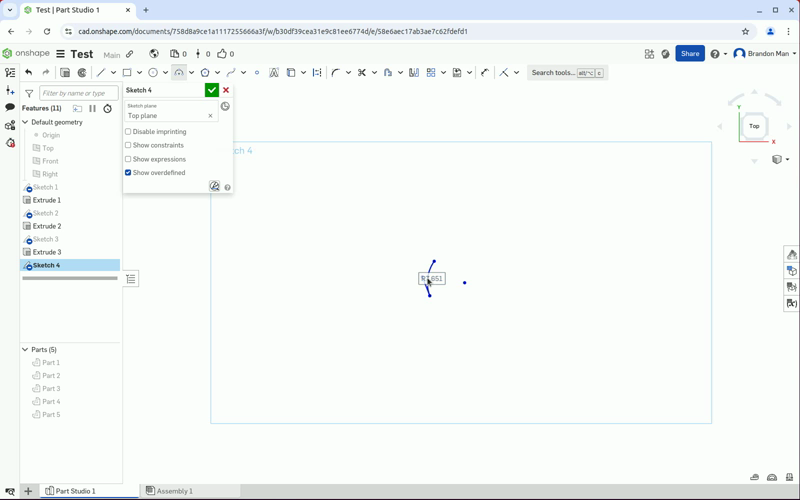
key(l)
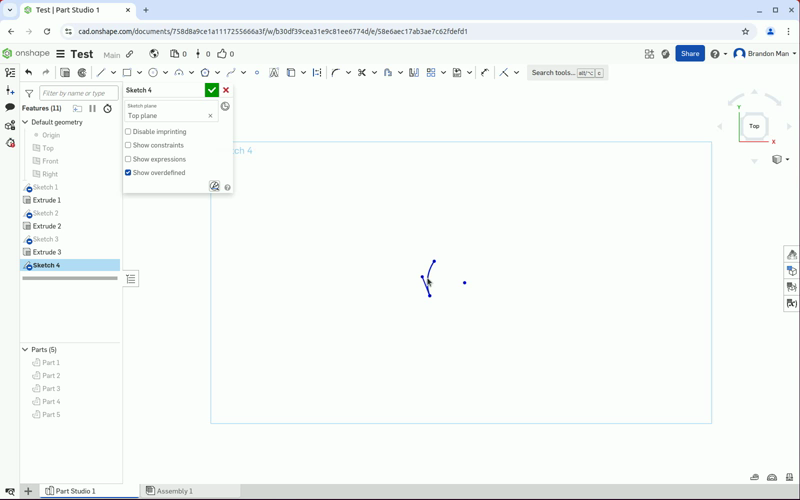
mouse_move(434, 261)
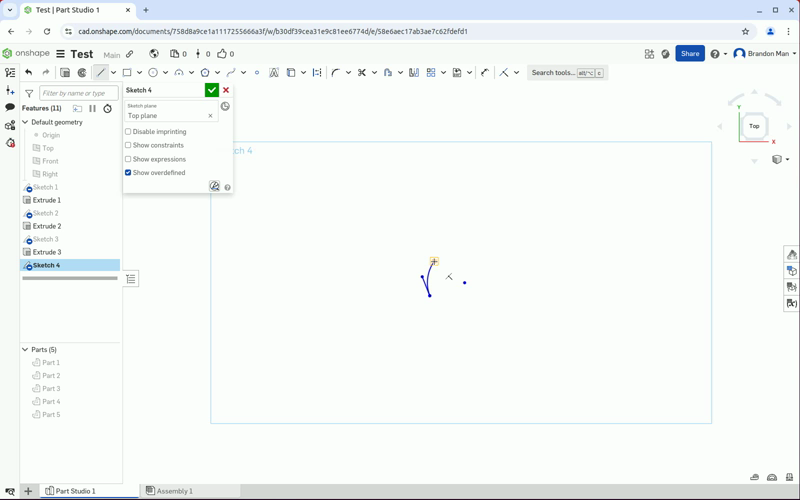
click(434, 261)
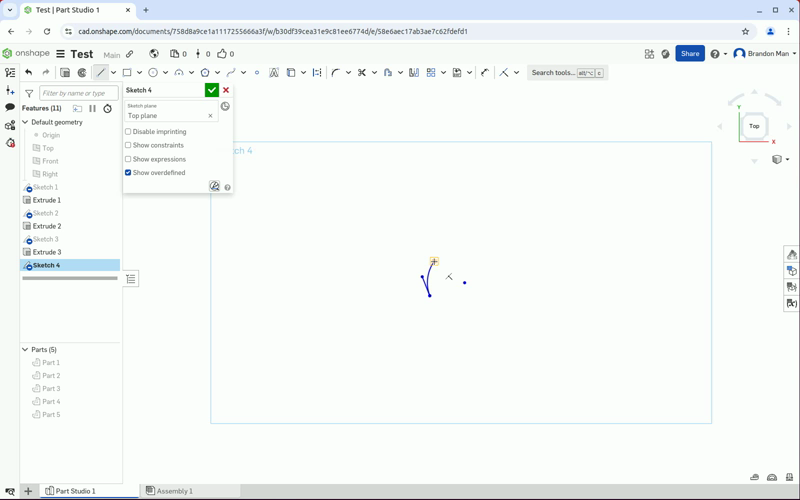
mouse_move(464, 261)
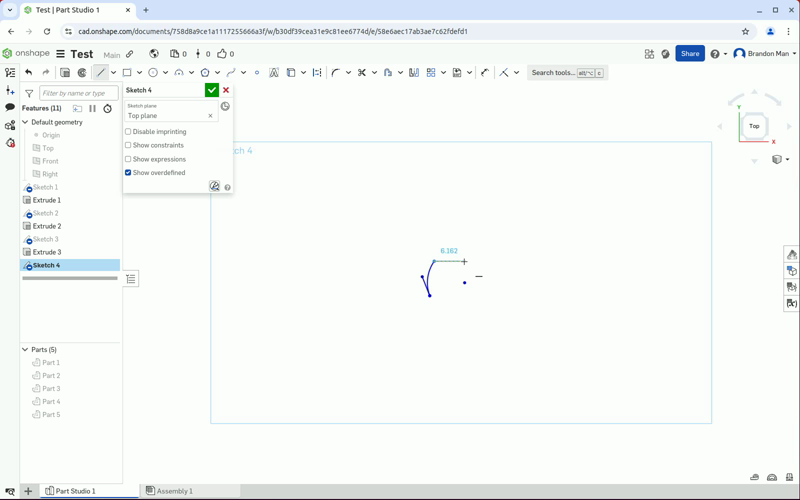
key_down(shift)
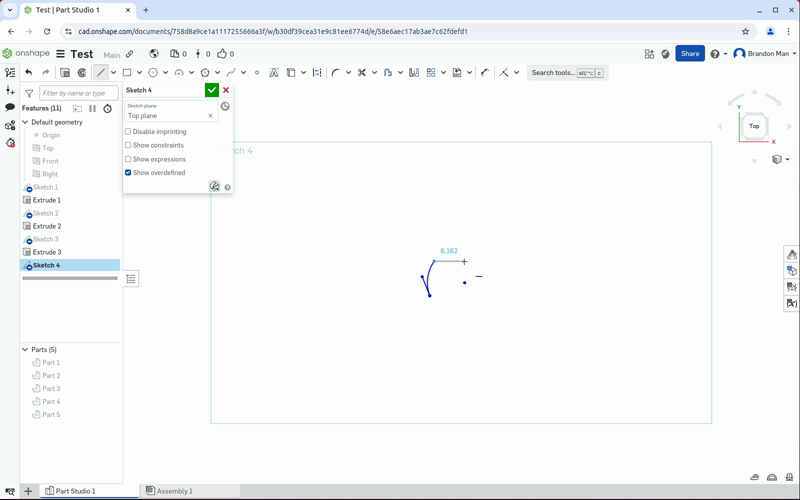
mouse_move(422, 276)
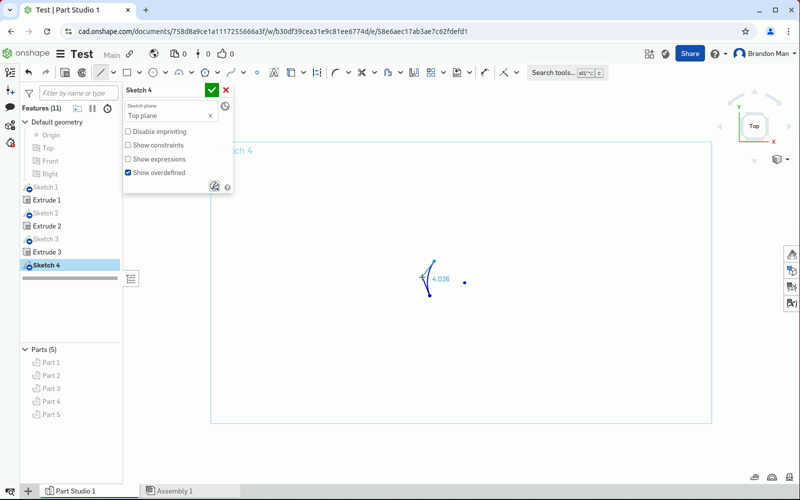
key_up(shift)
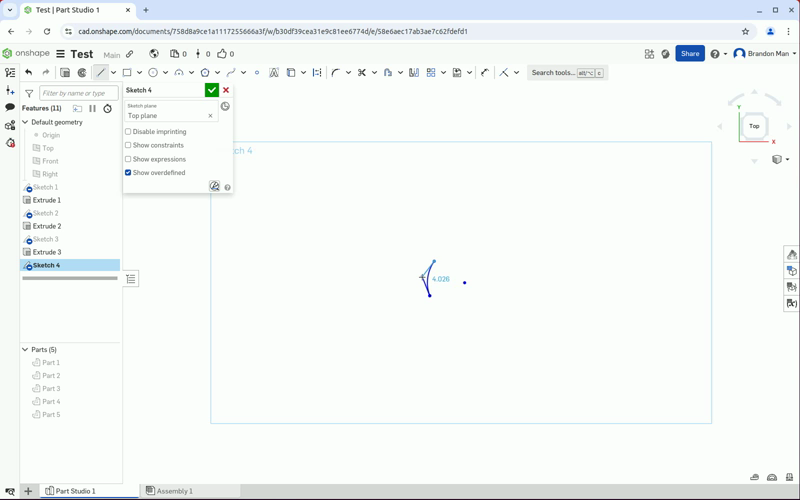
click(422, 276)
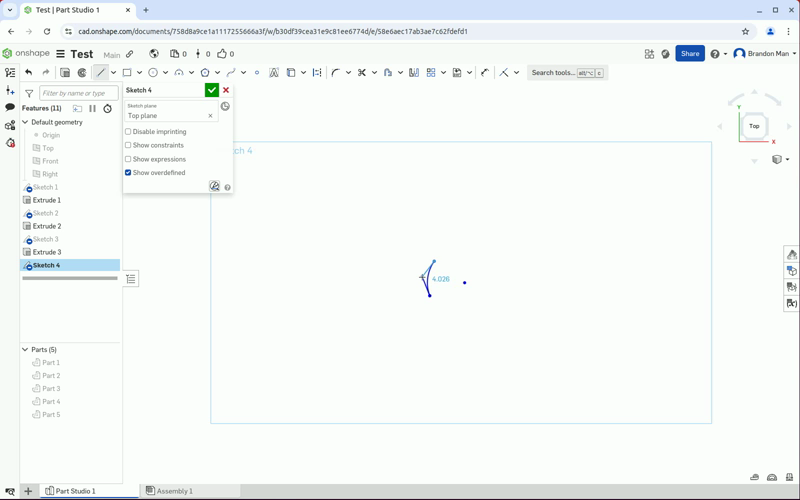
key(esc)
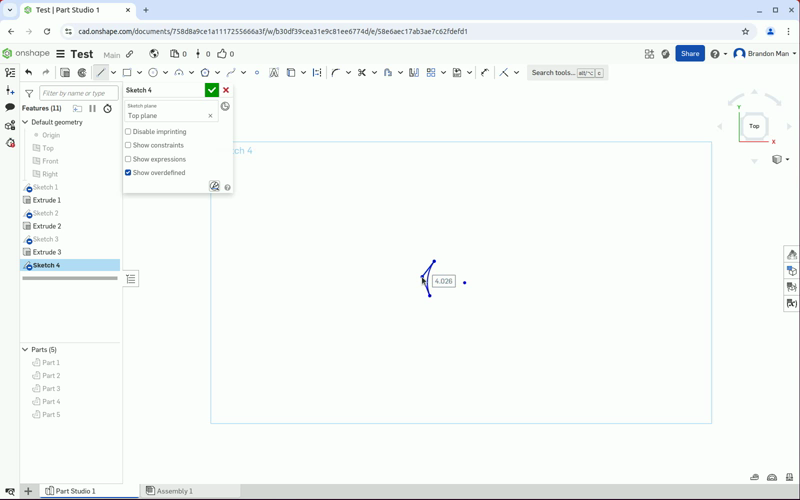
mouse_move(426, 285)
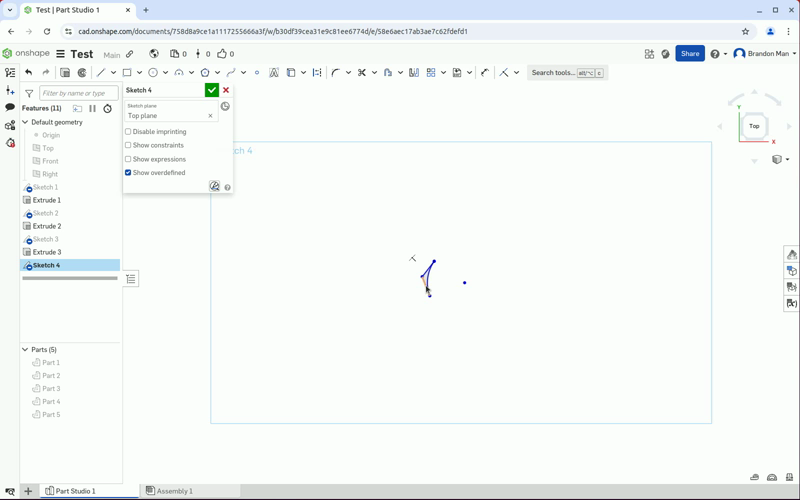
scroll(6)
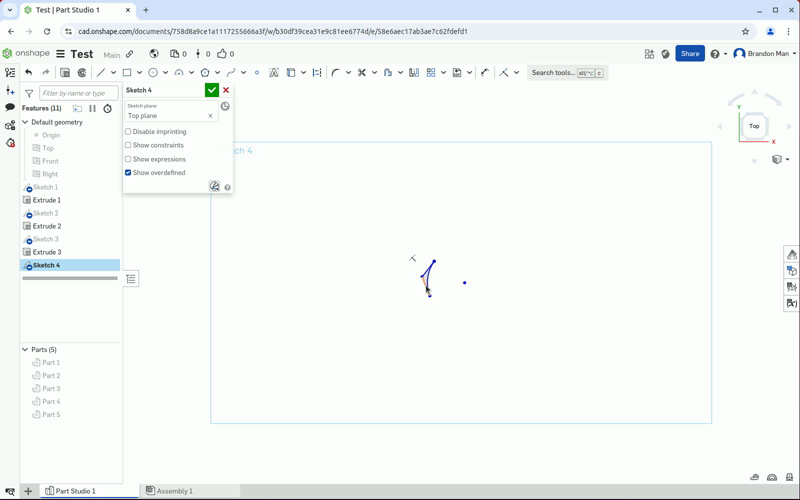
scroll(6)
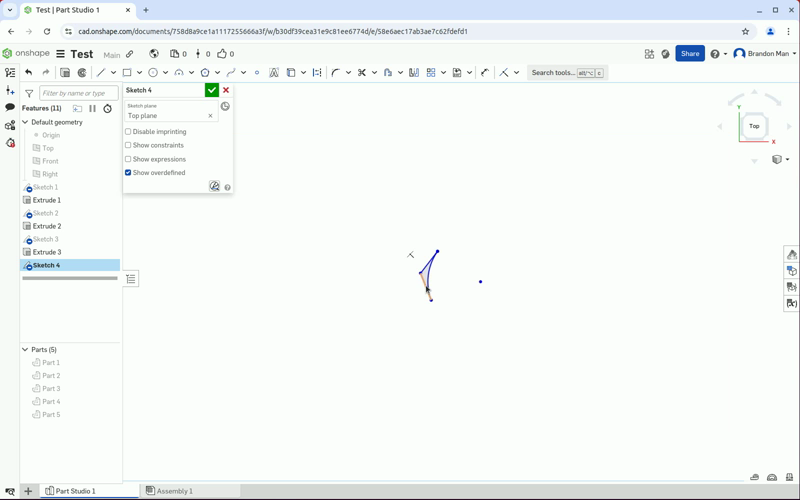
scroll(6)
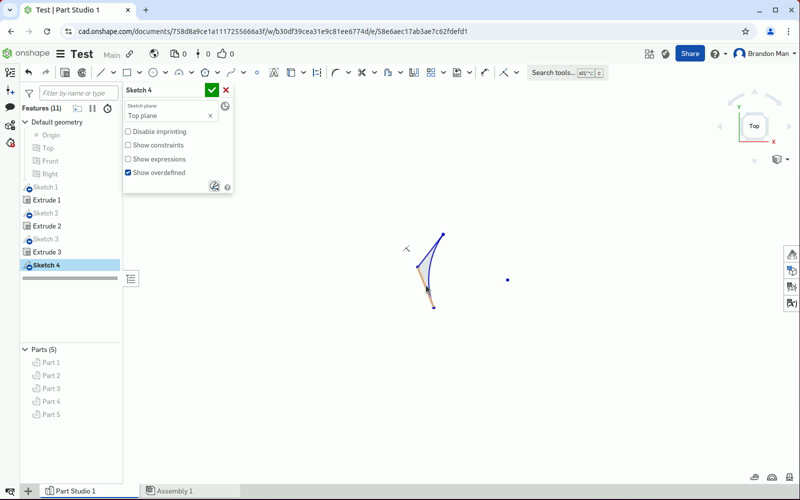
scroll(6)
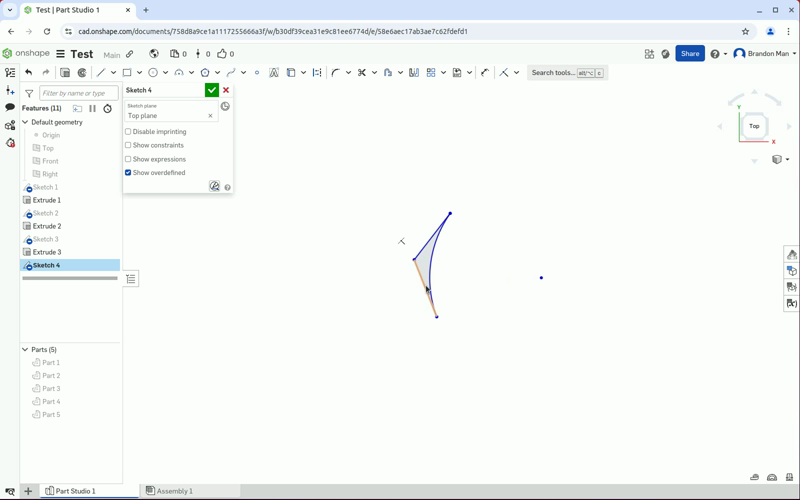
scroll(6)
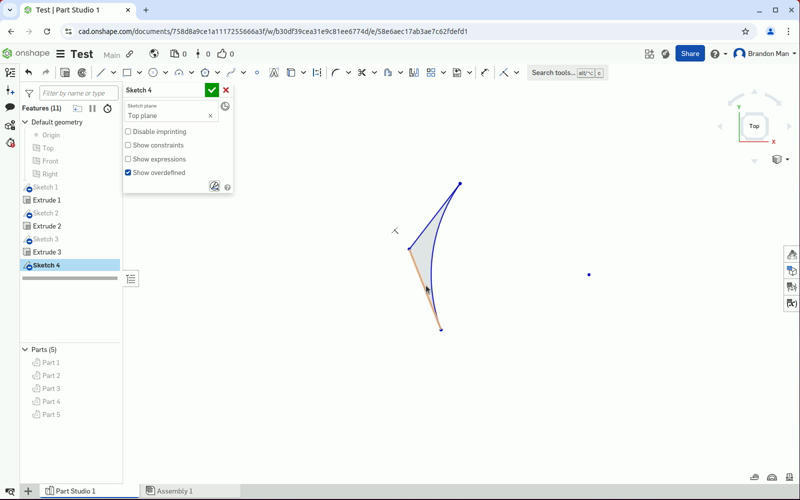
scroll(6)
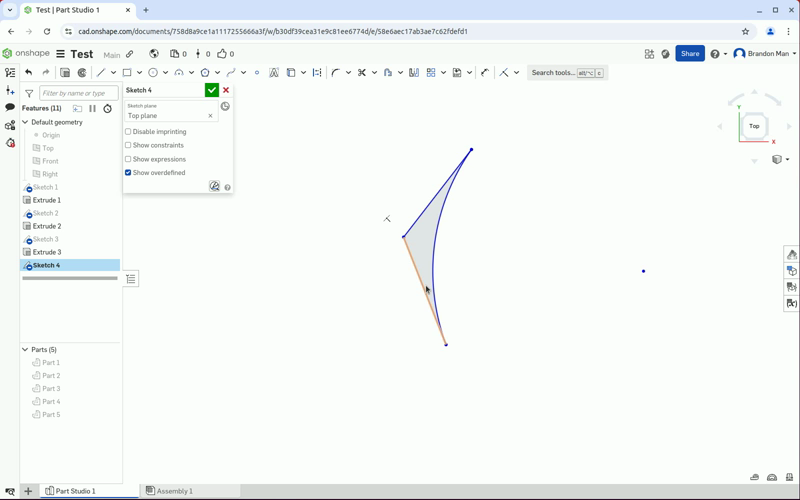
scroll(6)
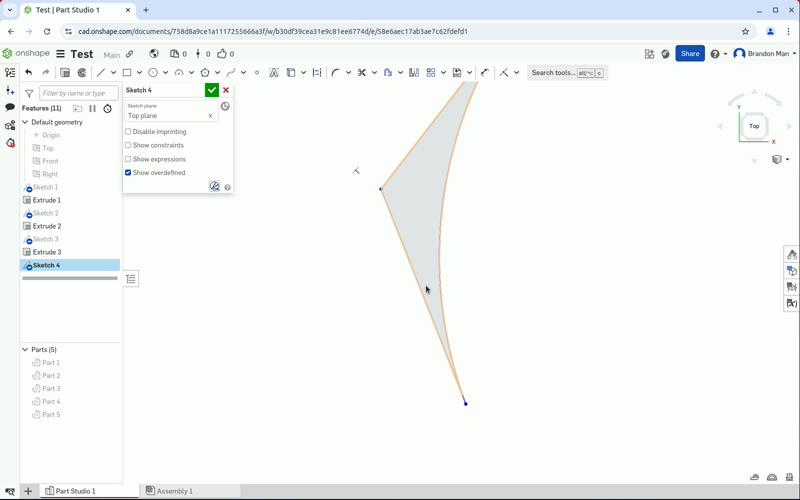
click(426, 285)
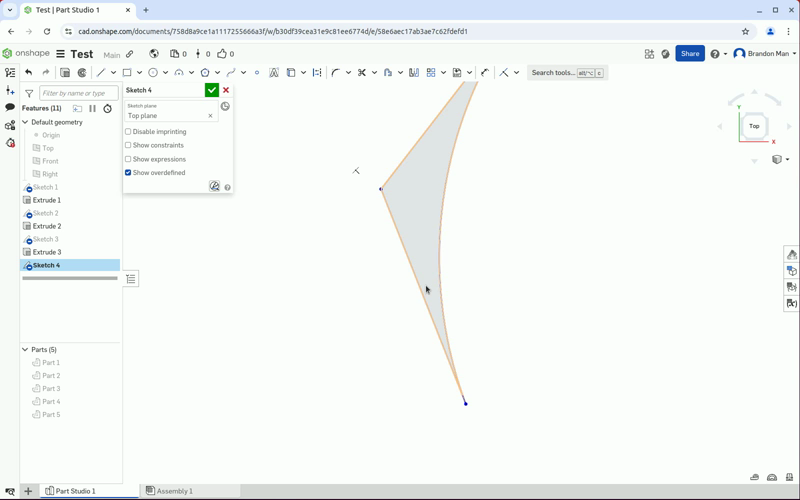
scroll(-6)
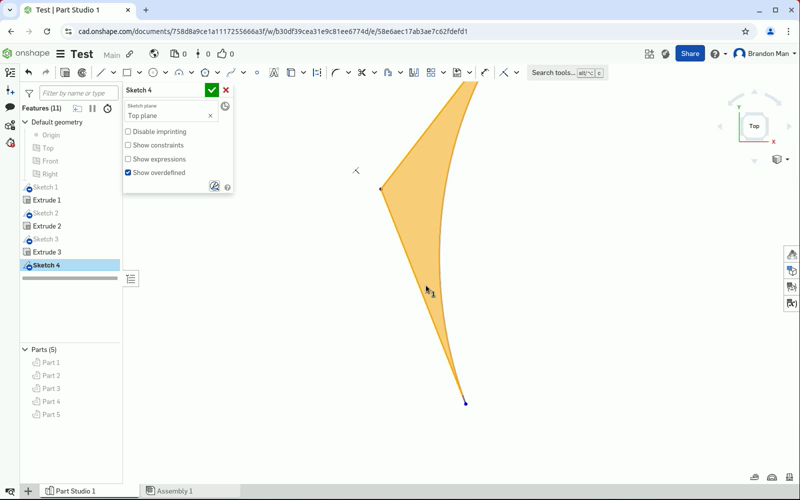
scroll(-6)
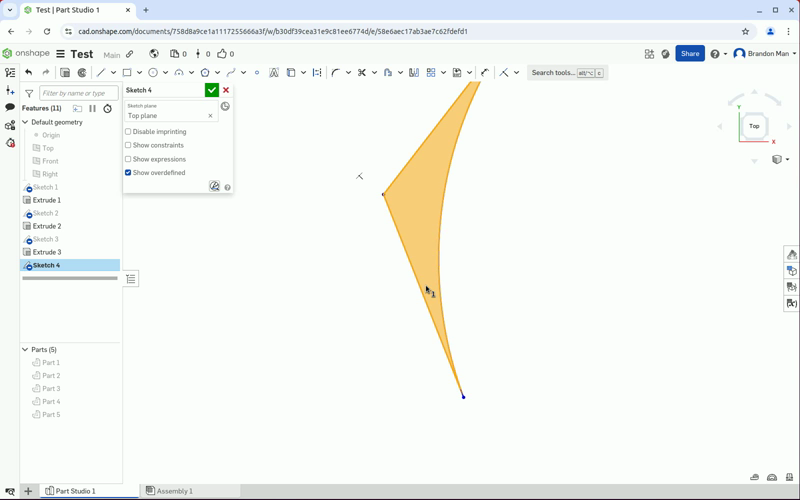
scroll(-6)
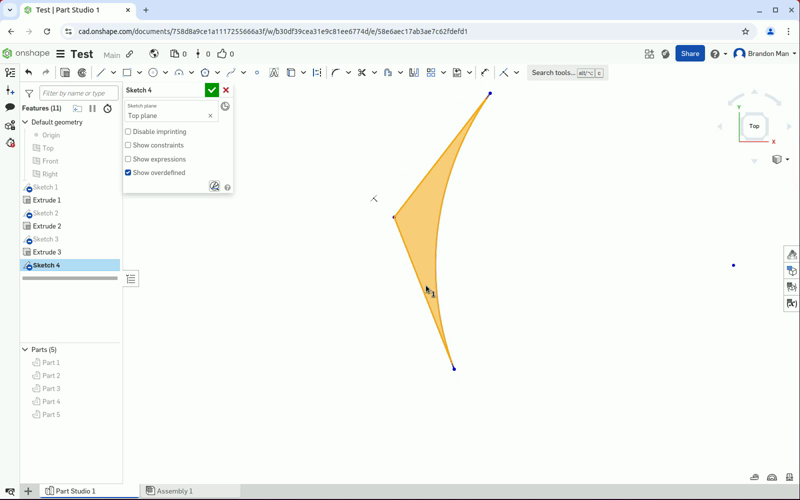
scroll(-6)
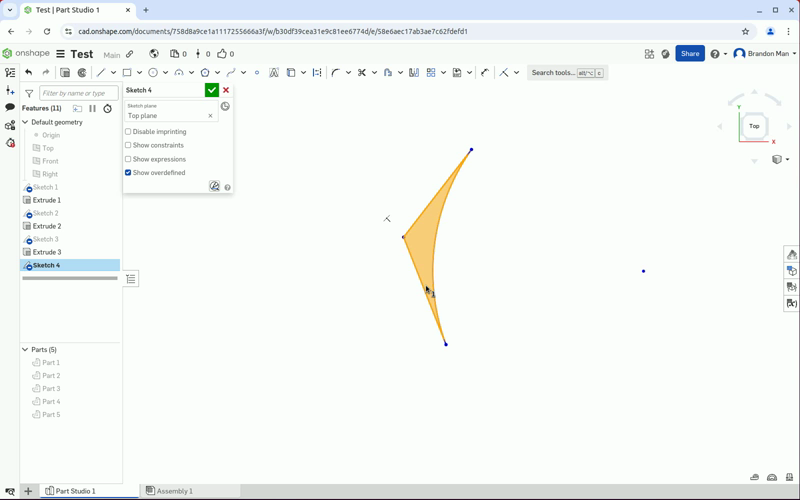
scroll(-6)
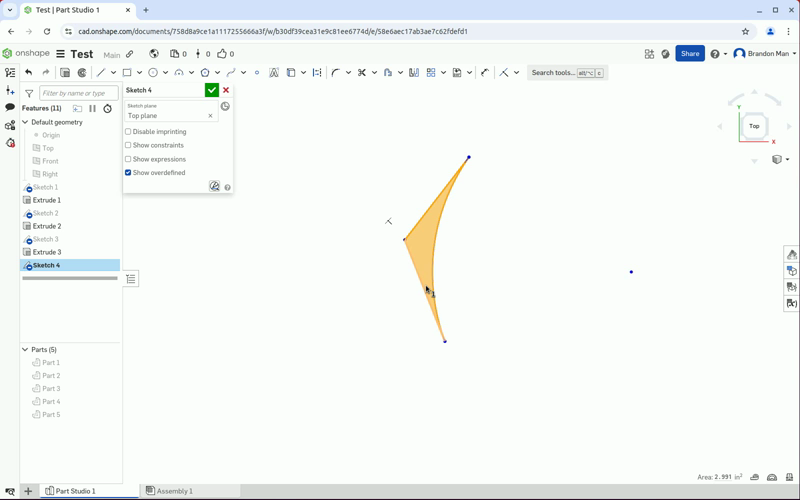
scroll(-6)
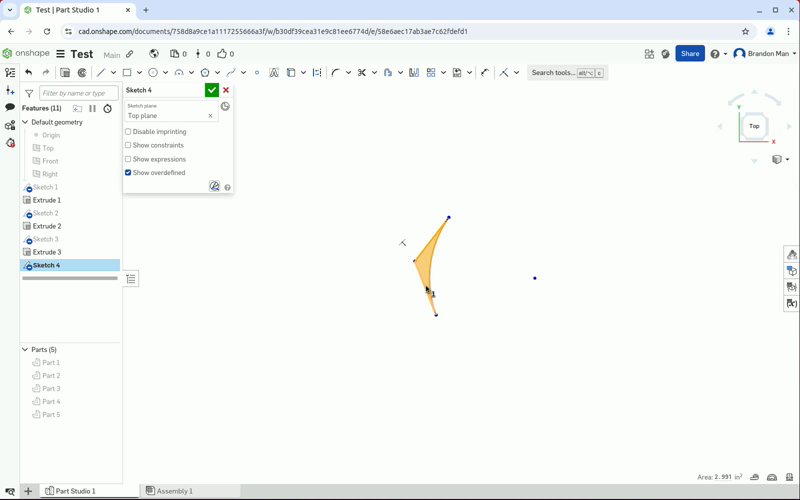
scroll(-6)
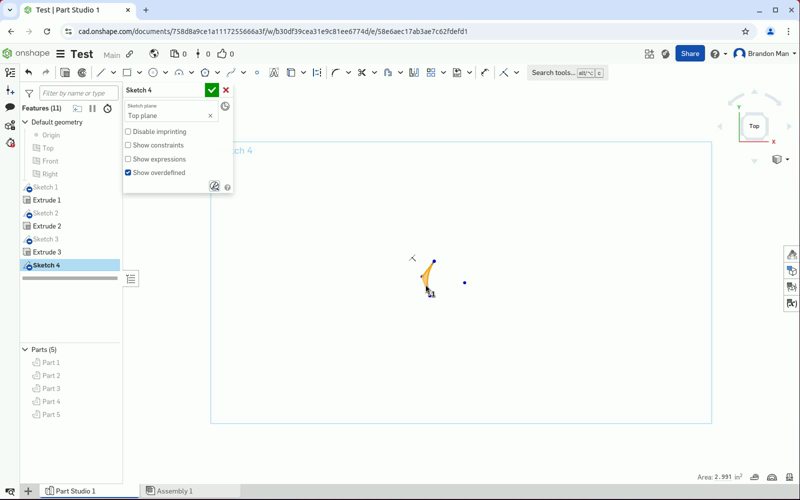
mouse_move(73, 352)
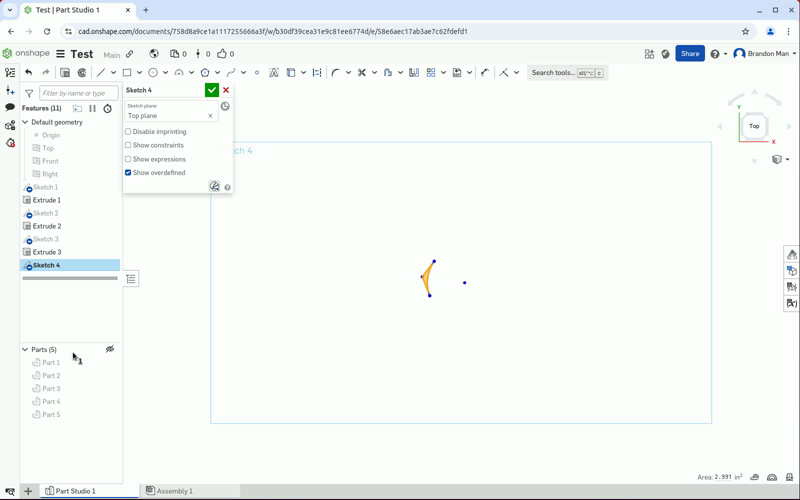
key(shift+y)
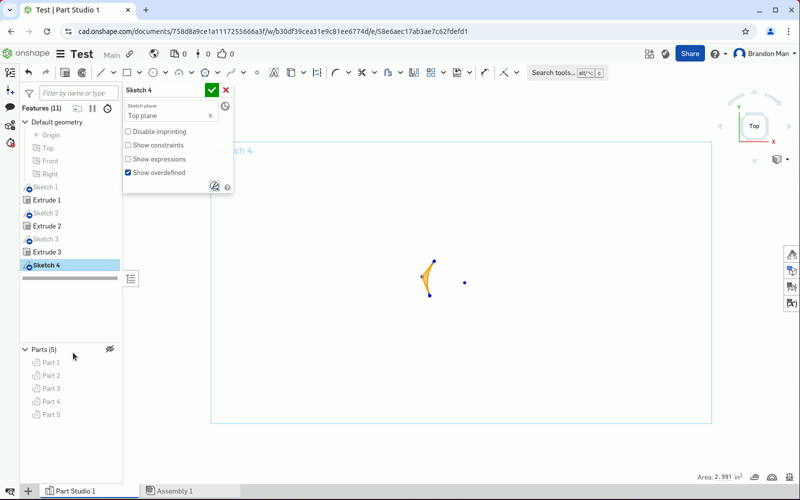
key(shift+e)
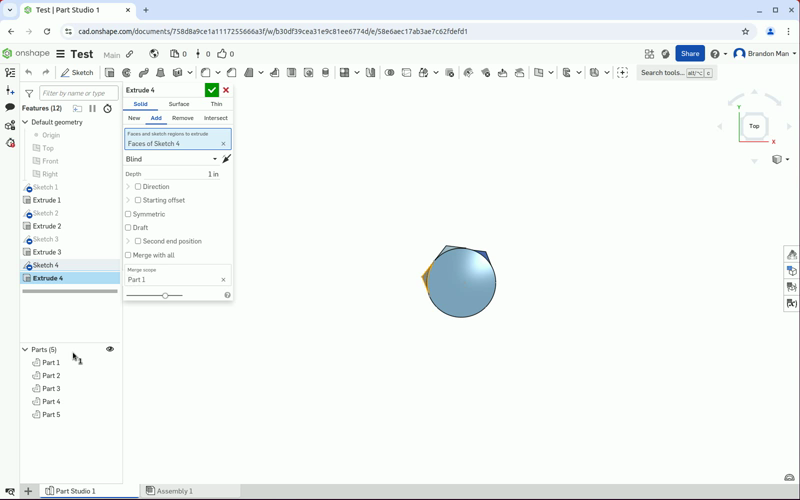
mouse_move(143, 106)
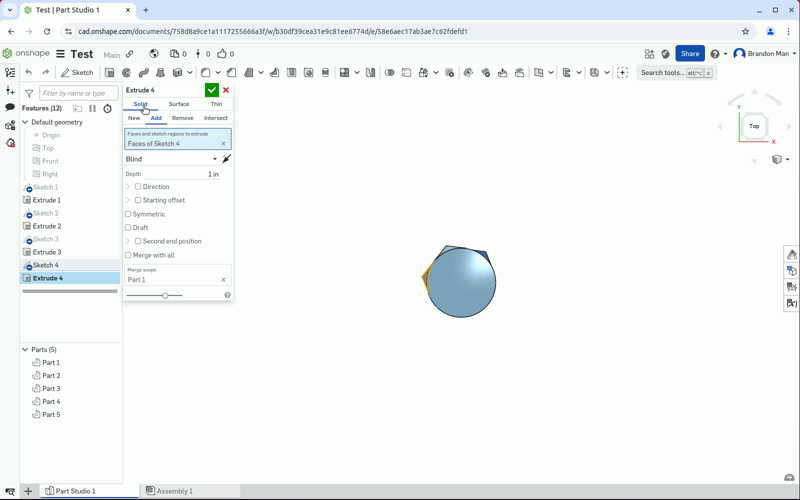
click(143, 106)
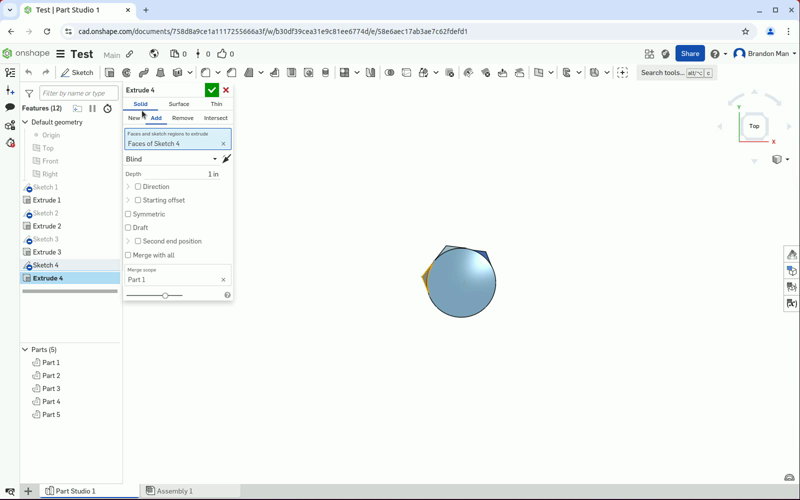
mouse_move(137, 120)
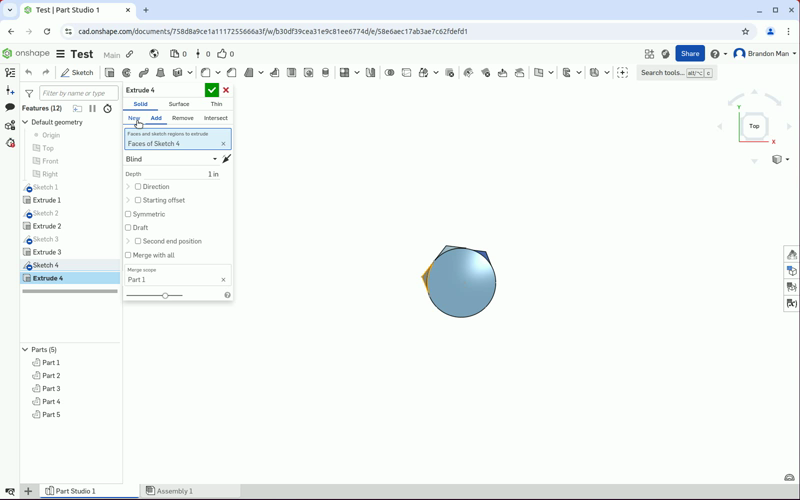
click(137, 120)
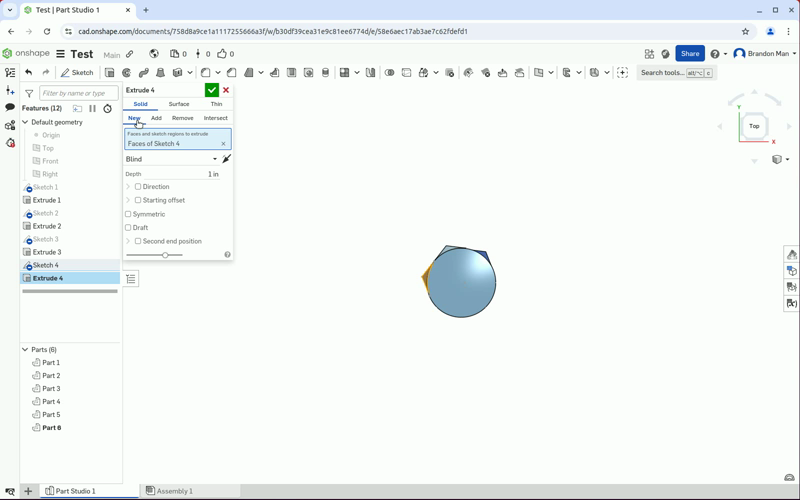
key(tab, 4)
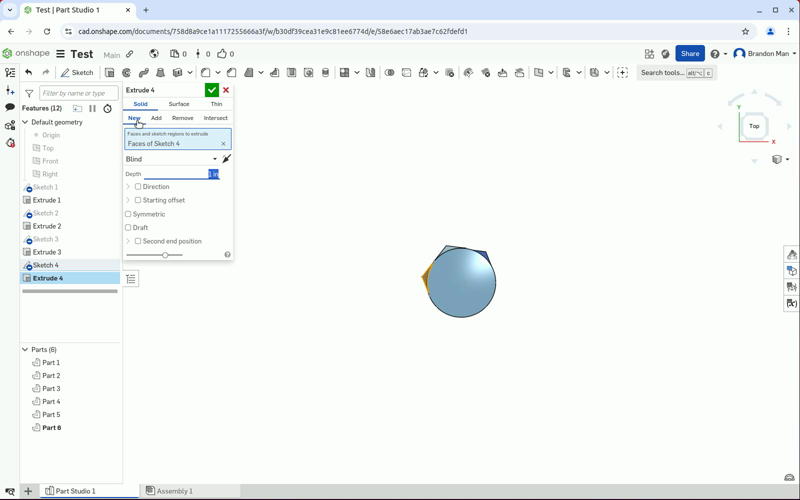
text(4.574)
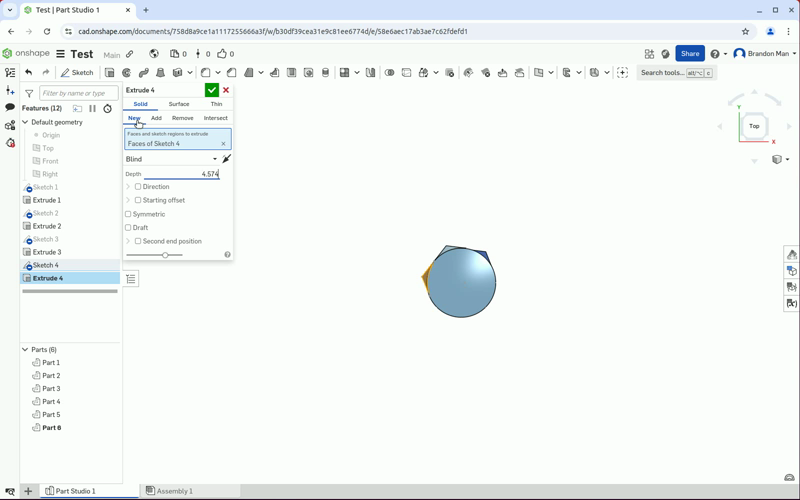
key(enter)
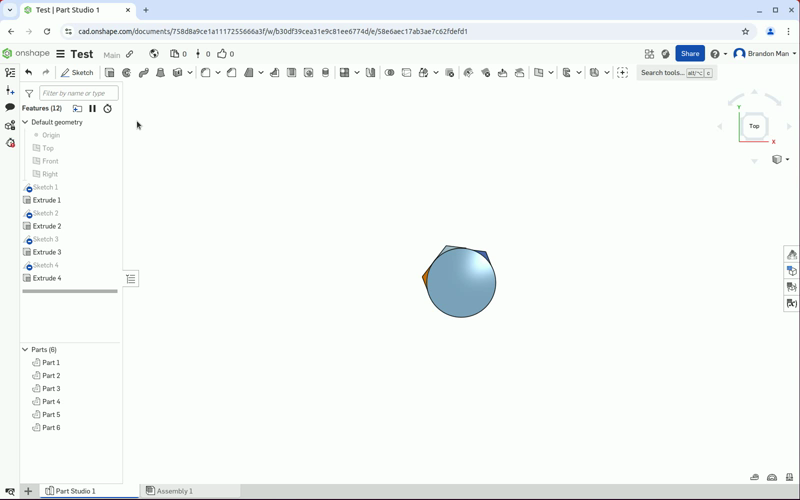
key(shift+h)
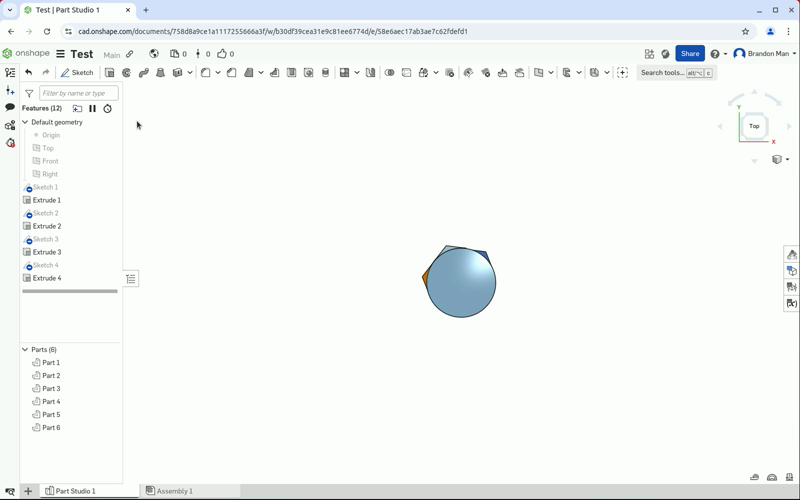
key(shift+h)
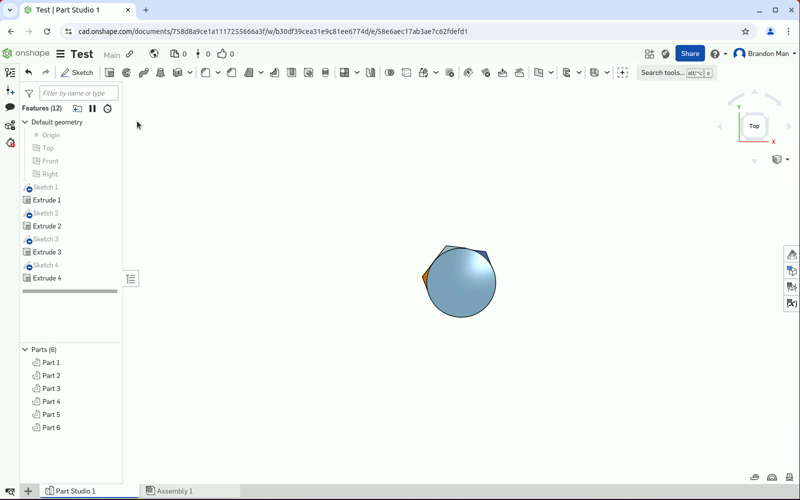
mouse_move(73, 189)
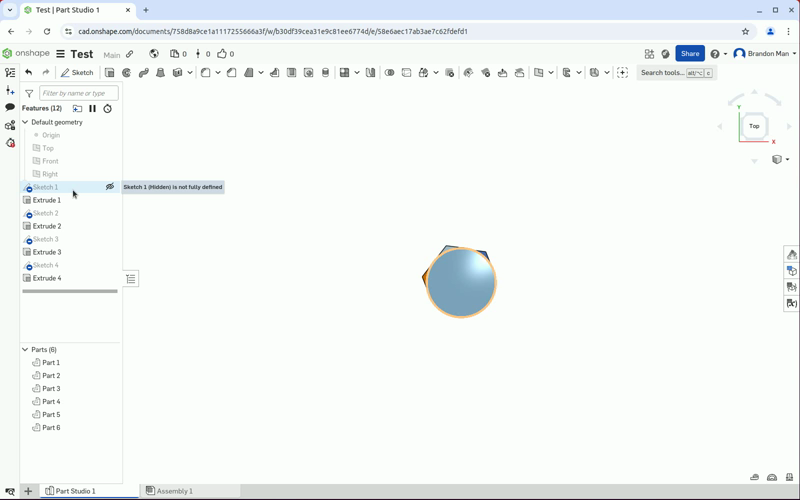
click(73, 189)
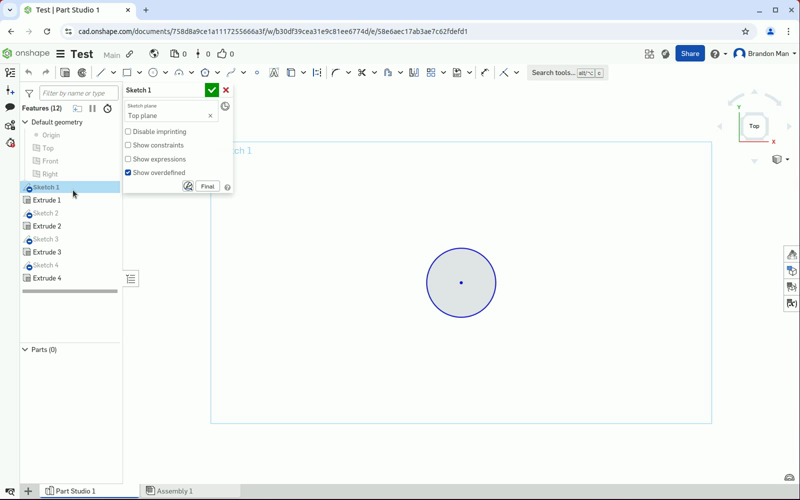
mouse_move(229, 92)
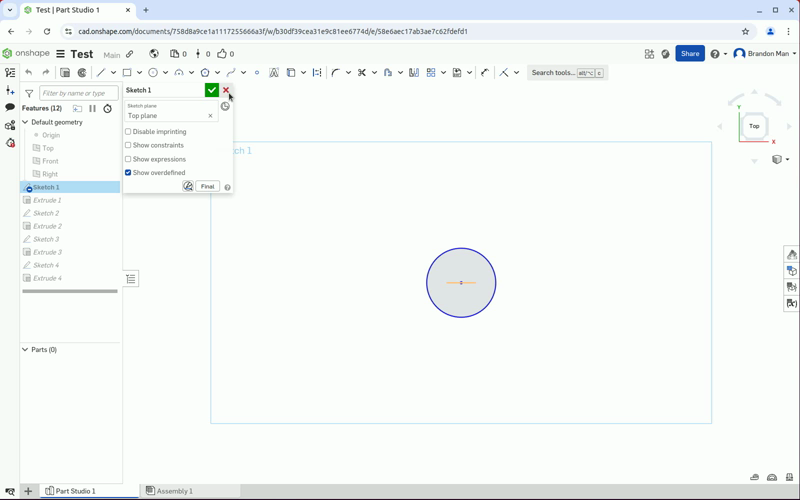
click(229, 92)
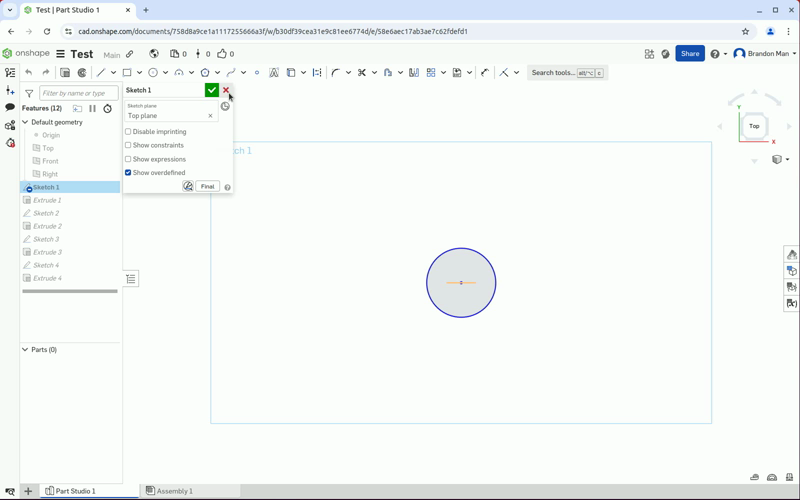
key(shift+s)
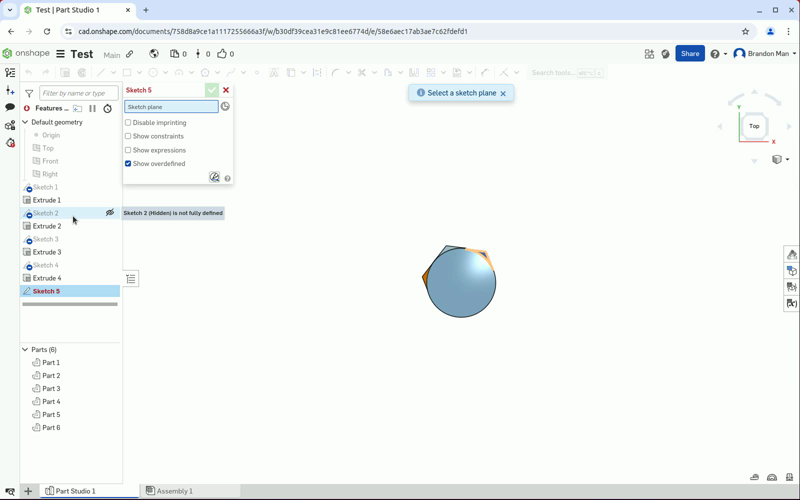
scroll(3)
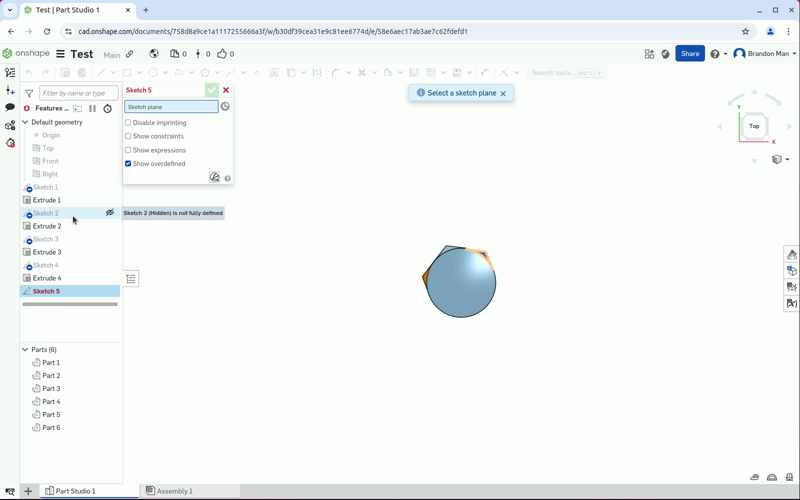
mouse_move(73, 150)
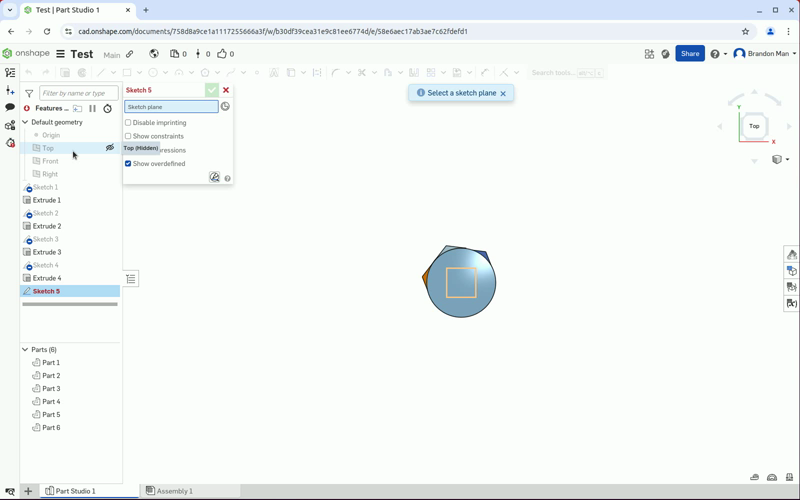
click(73, 150)
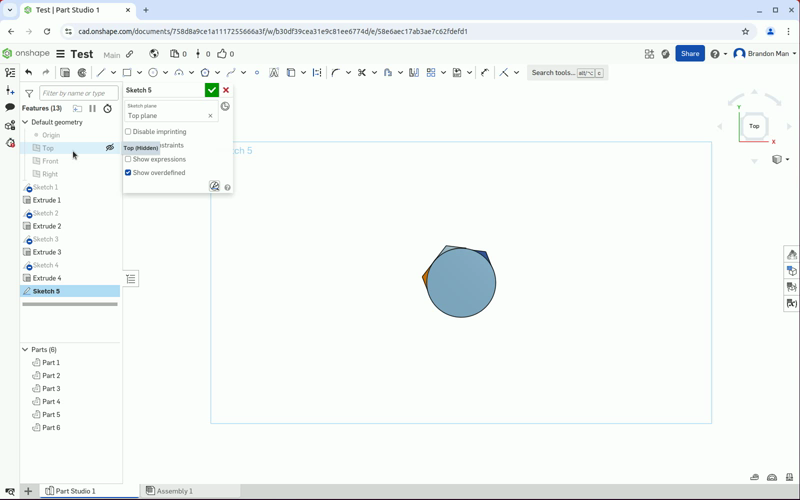
mouse_move(73, 352)
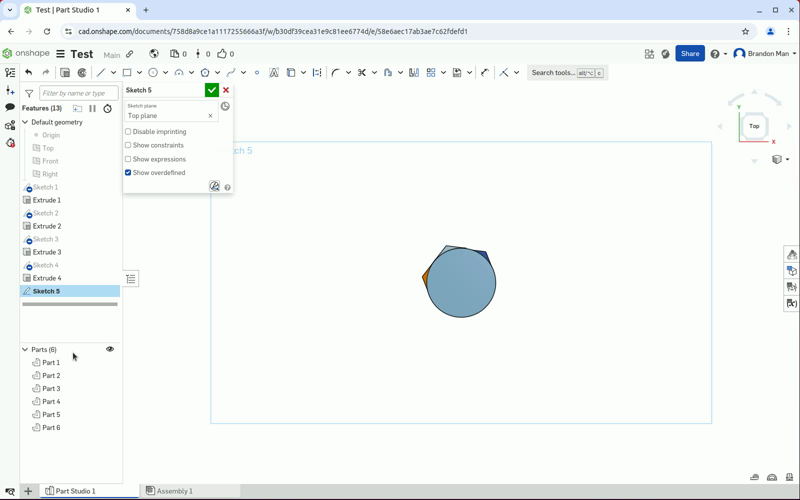
key(y)
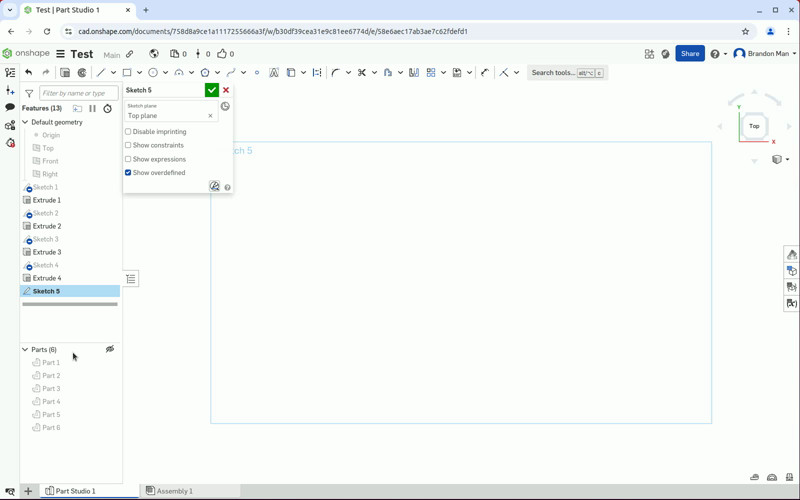
key(l)
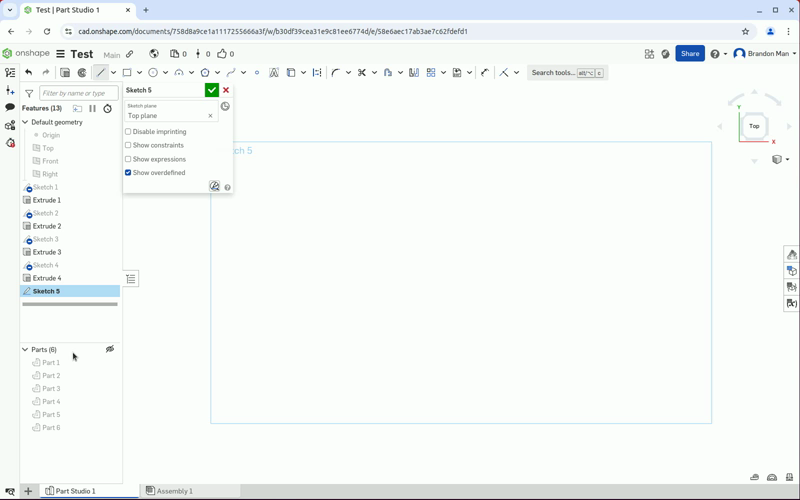
key_down(shift)
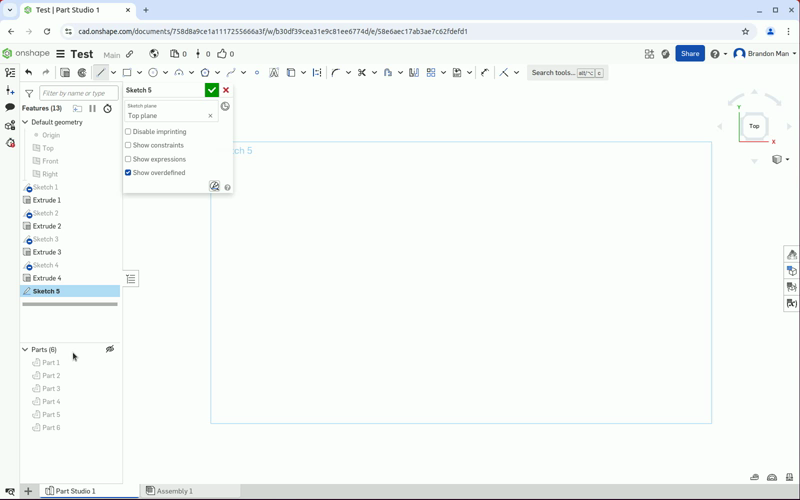
mouse_move(429, 295)
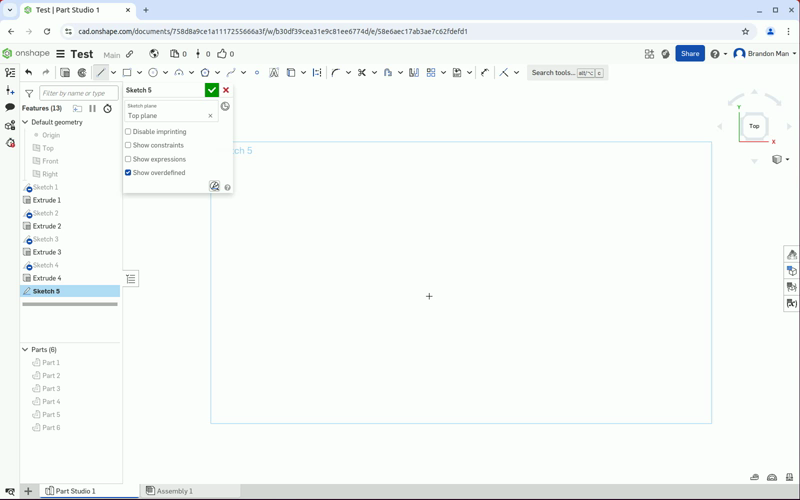
click(429, 295)
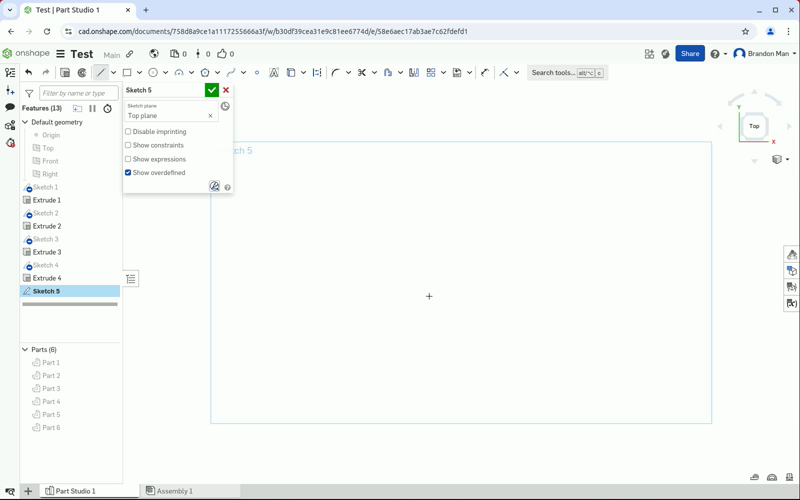
key_up(shift)
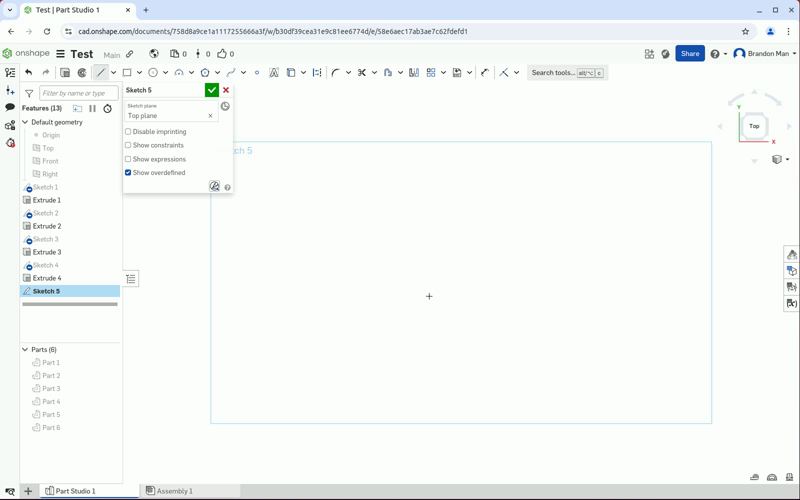
key_down(shift)
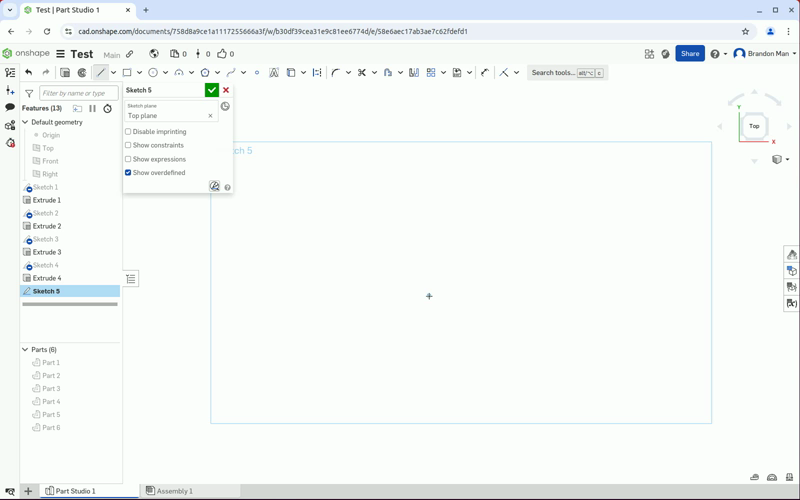
mouse_move(459, 295)
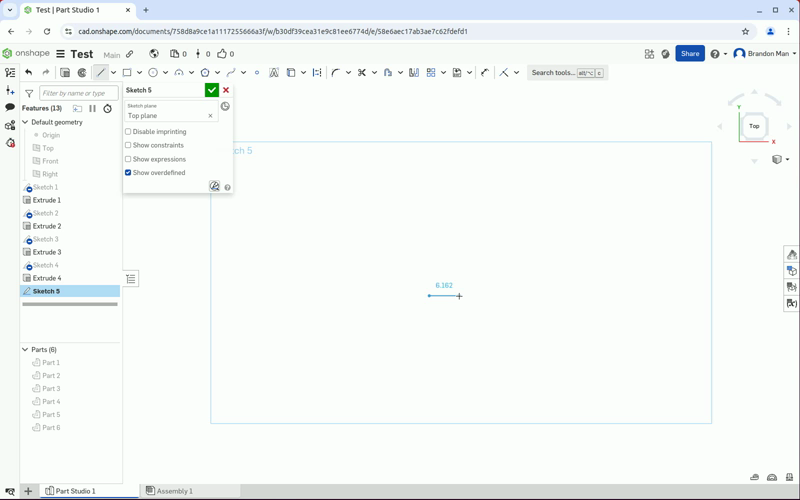
mouse_move(436, 314)
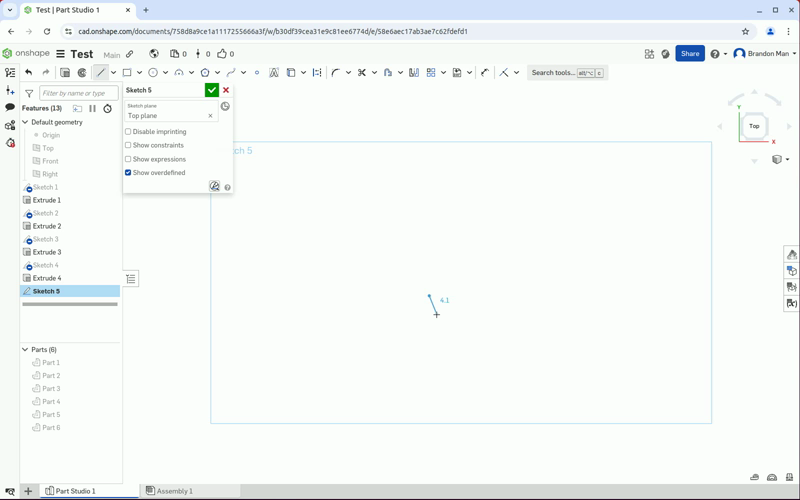
click(436, 314)
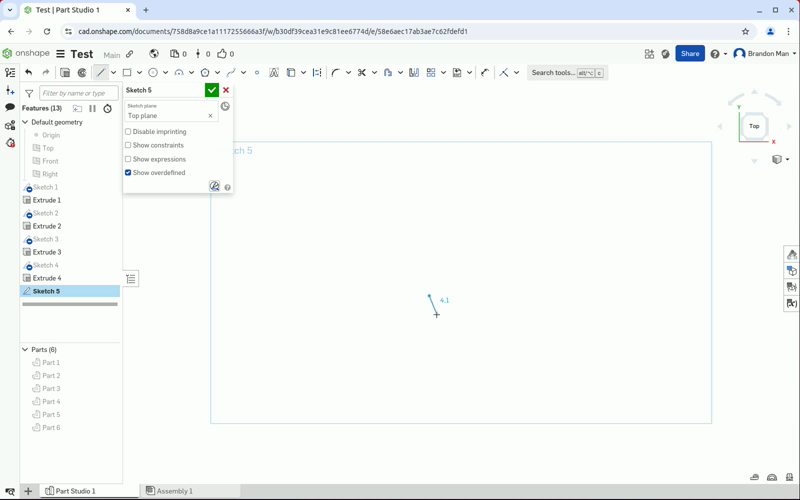
key_up(shift)
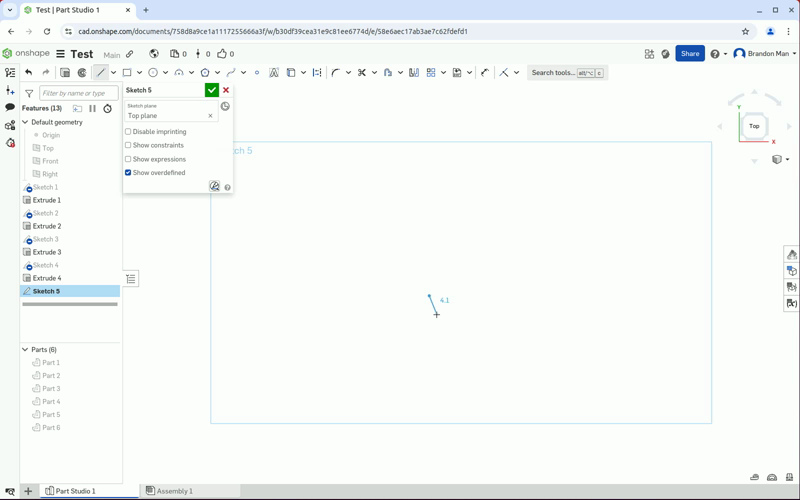
key_down(shift)
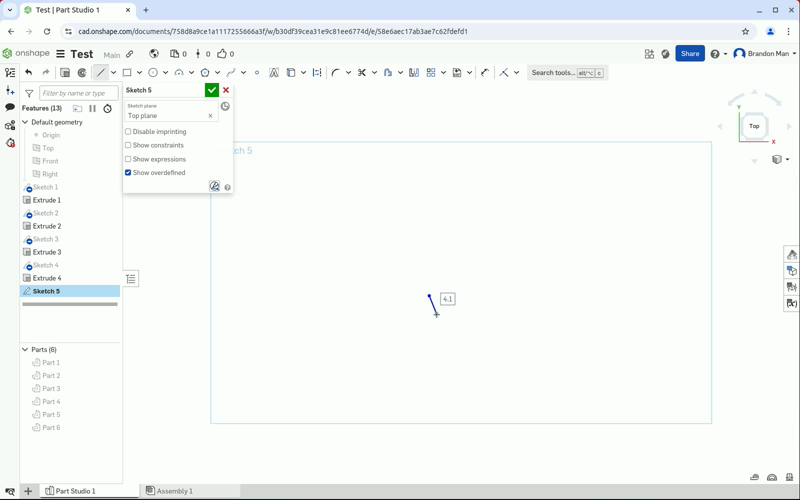
mouse_move(466, 314)
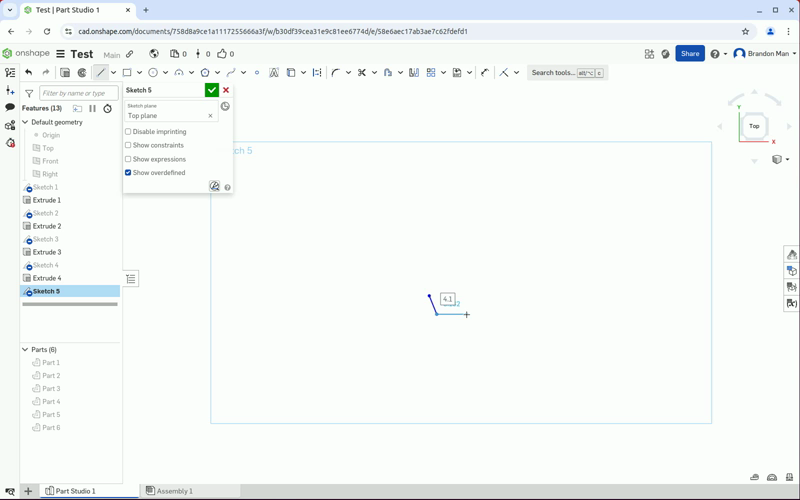
mouse_move(456, 317)
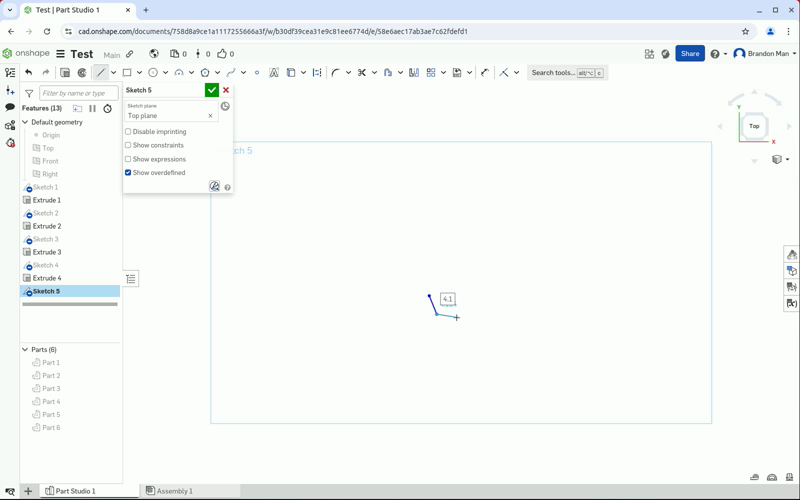
click(456, 317)
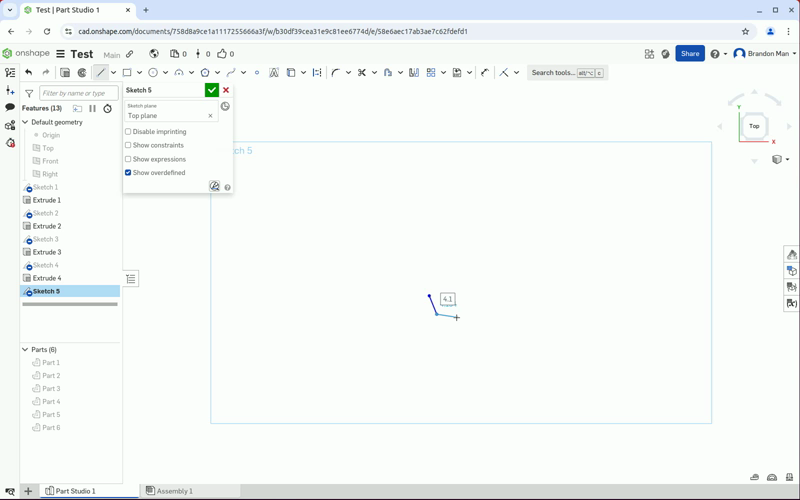
key_up(shift)
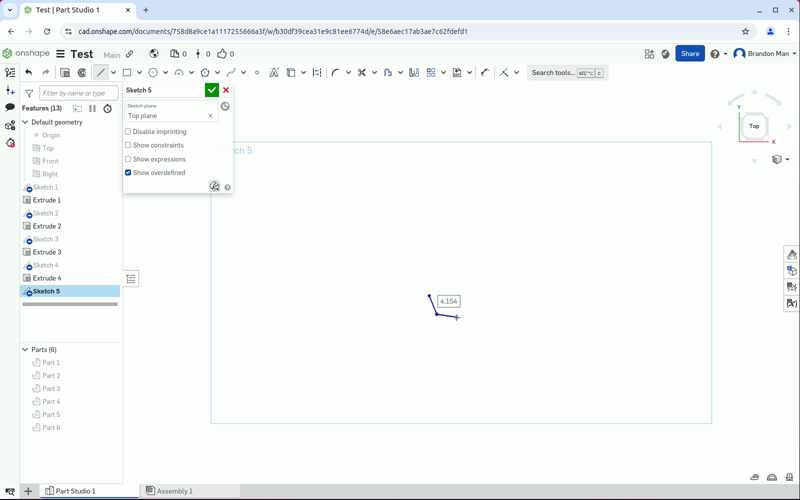
key(esc)
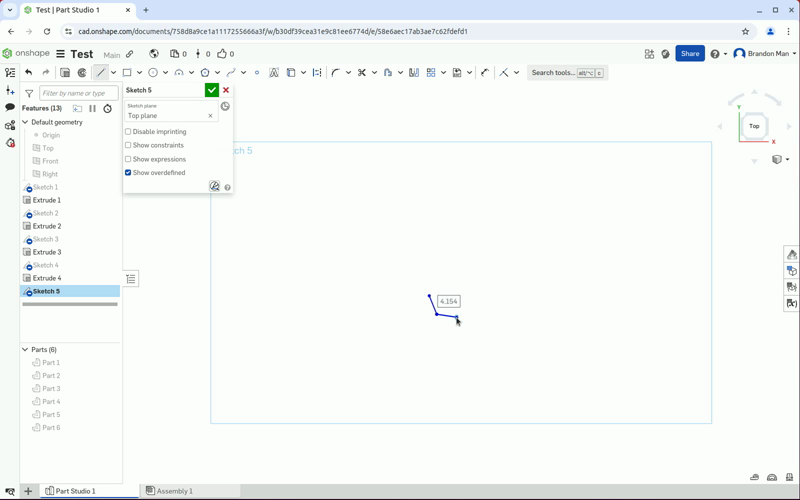
key(a)
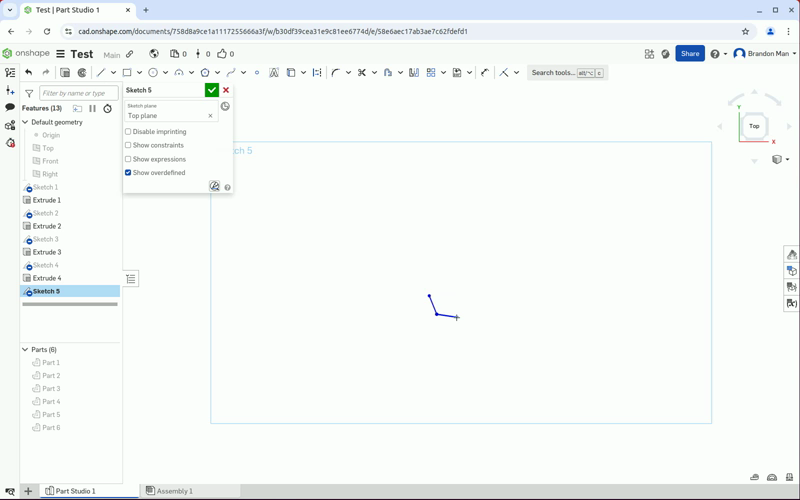
mouse_move(456, 317)
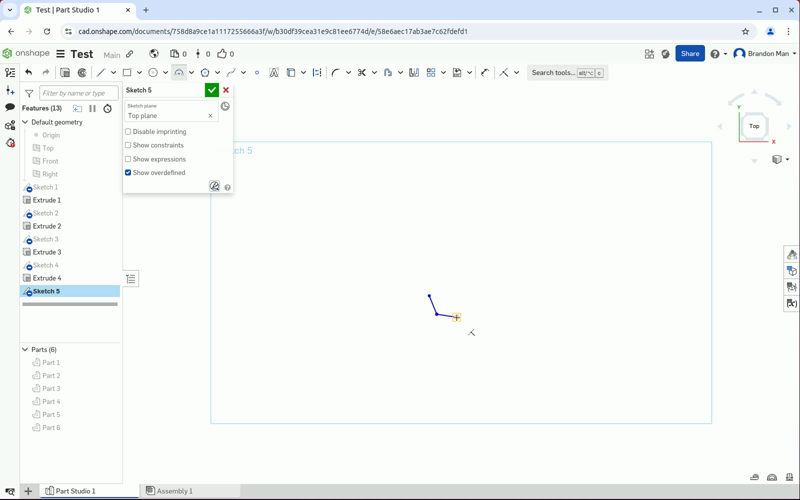
click(456, 317)
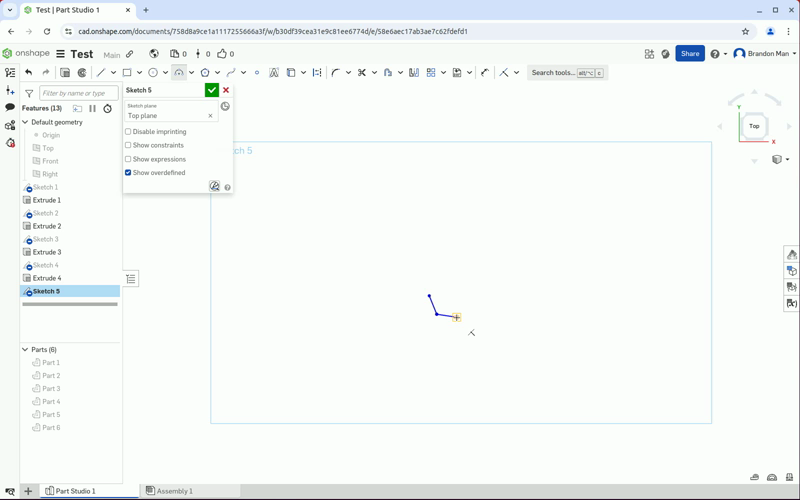
mouse_move(429, 295)
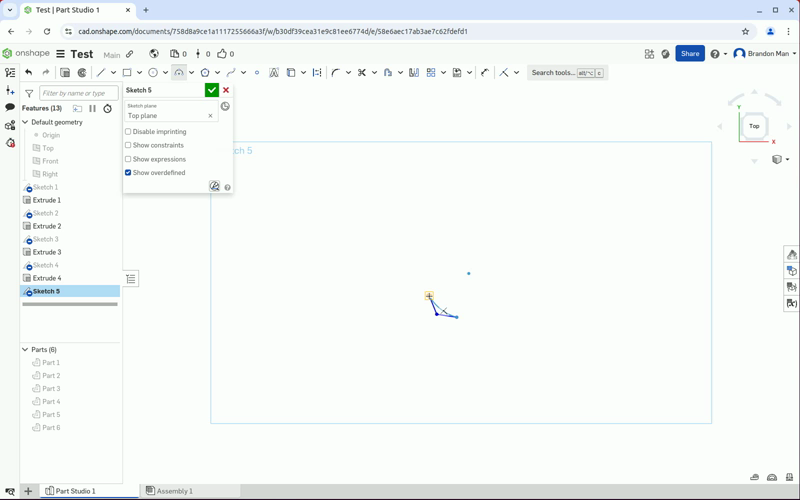
click(429, 295)
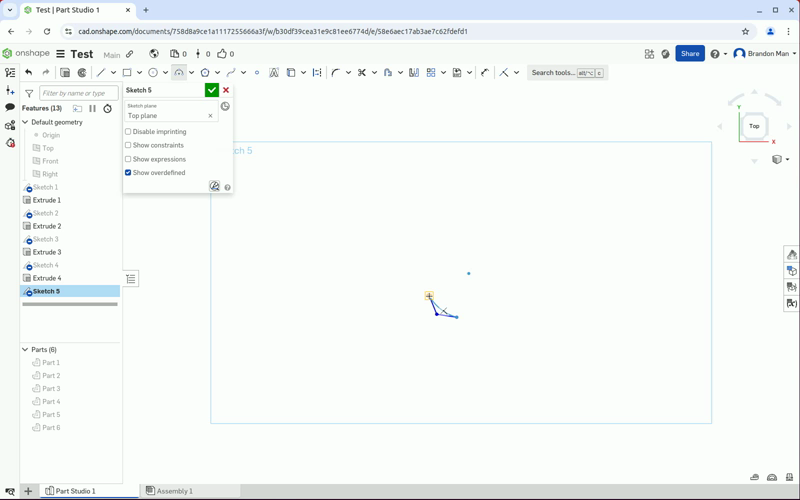
key_down(shift)
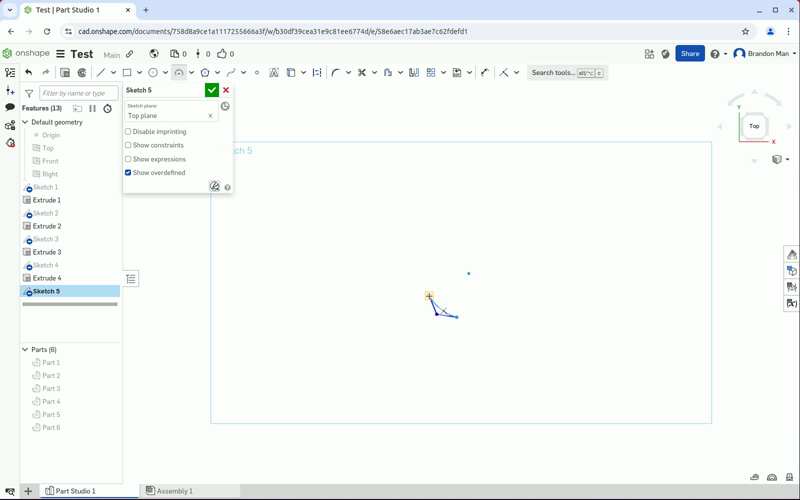
mouse_move(440, 310)
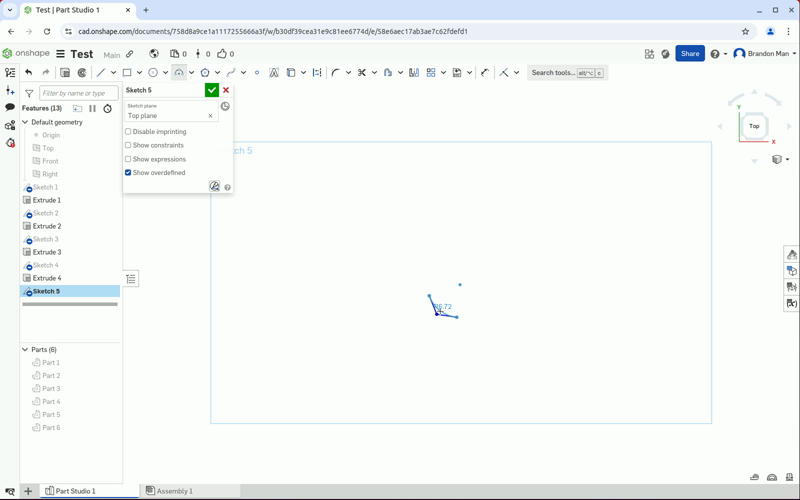
click(440, 310)
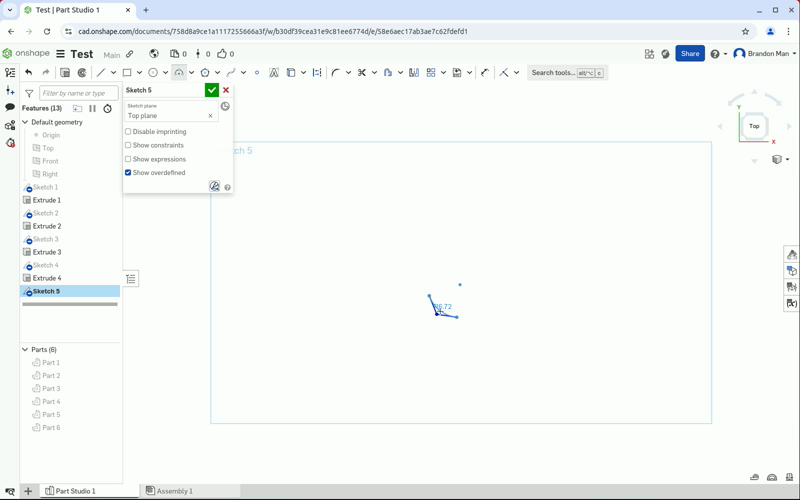
key_up(shift)
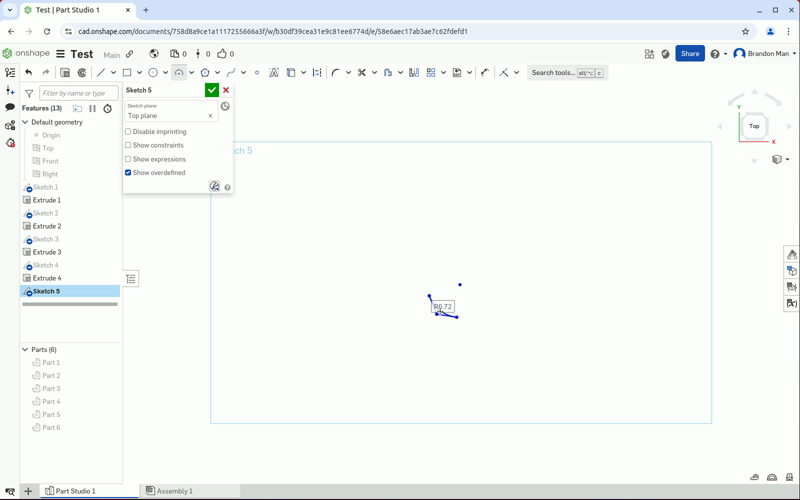
key(esc)
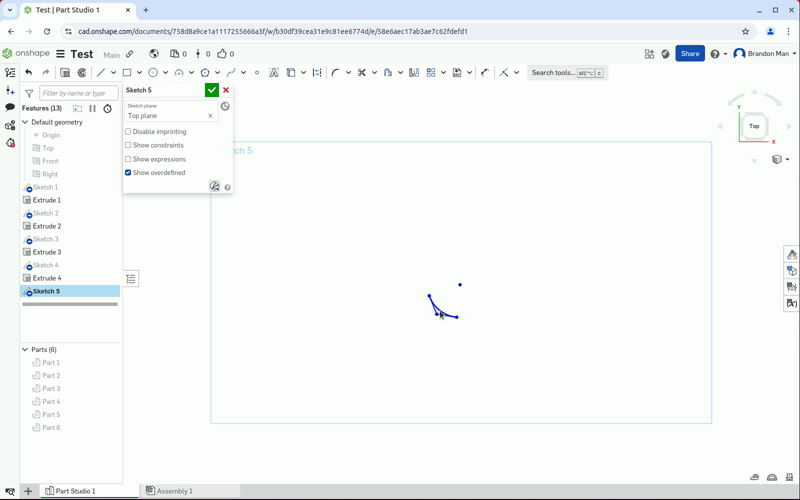
mouse_move(439, 312)
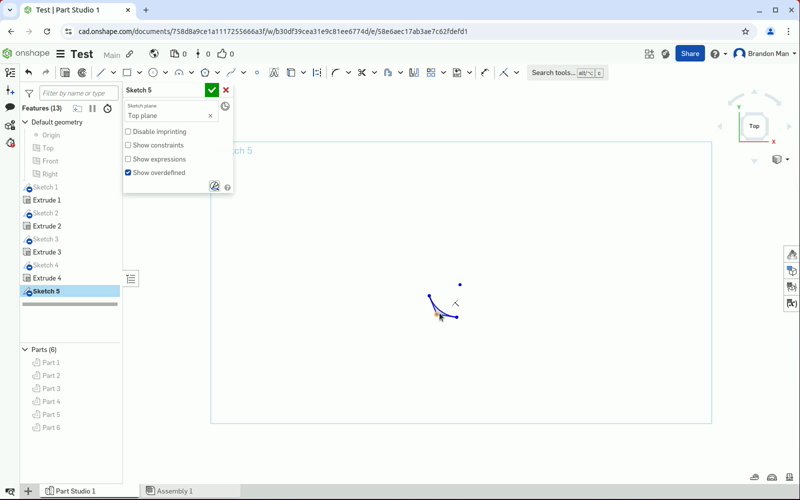
scroll(6)
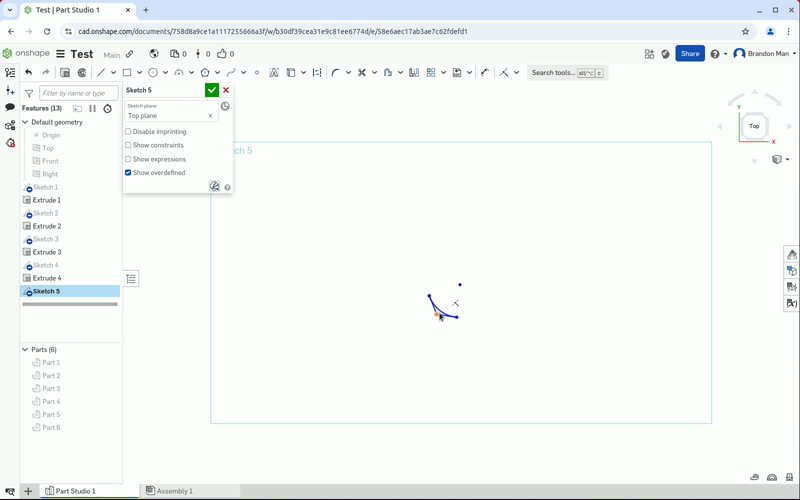
scroll(6)
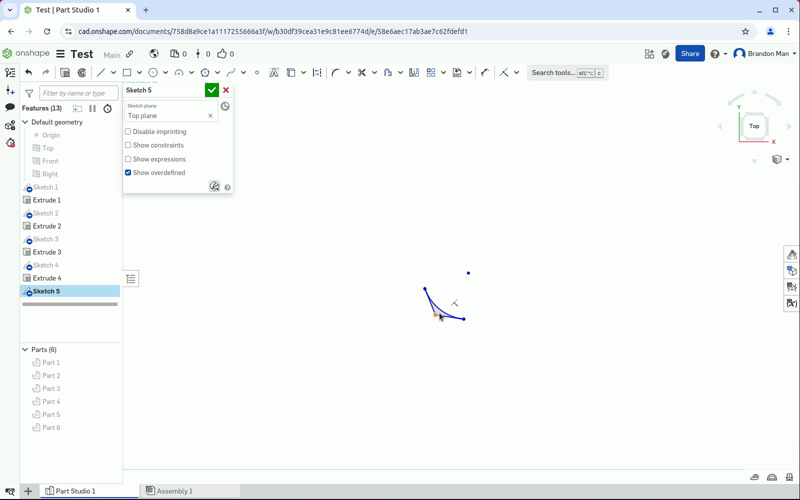
scroll(6)
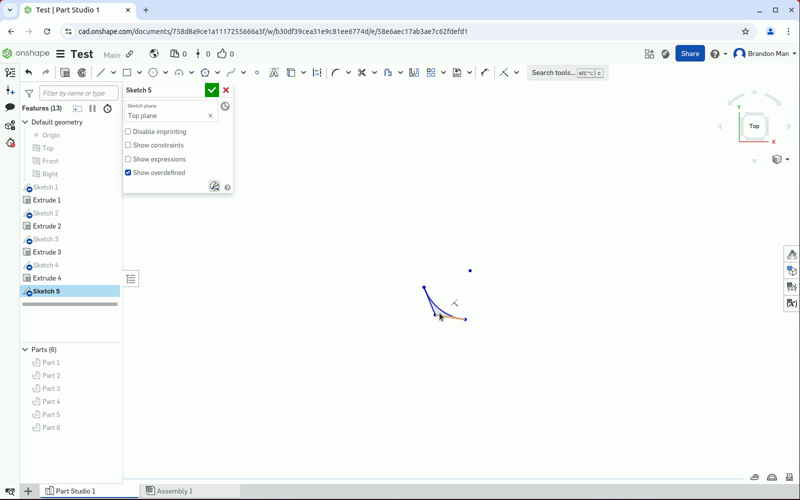
scroll(6)
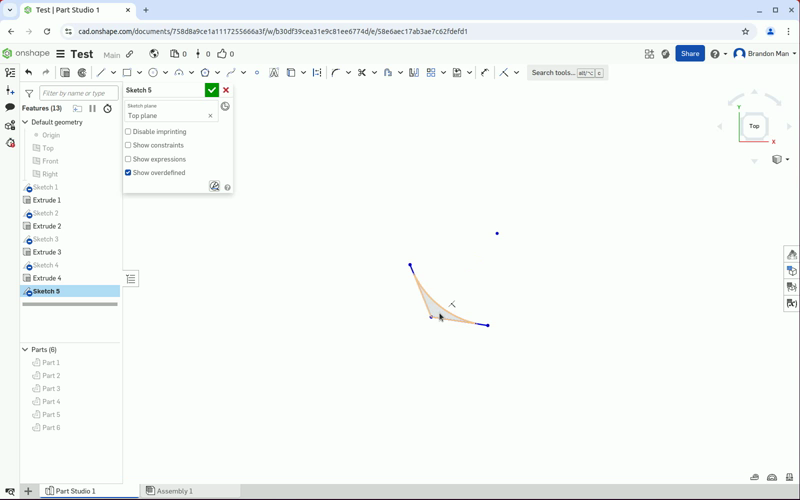
scroll(6)
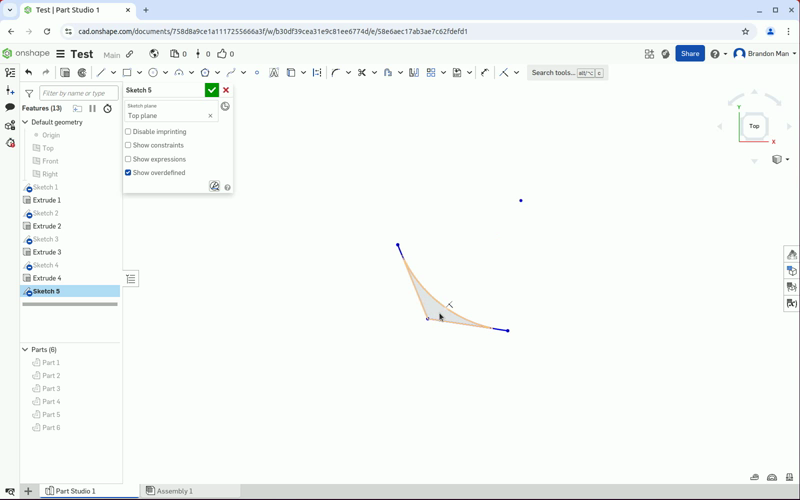
scroll(6)
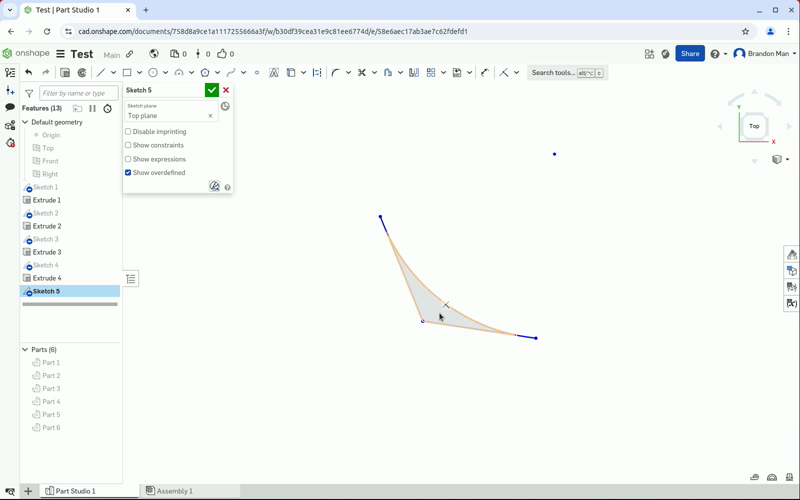
scroll(6)
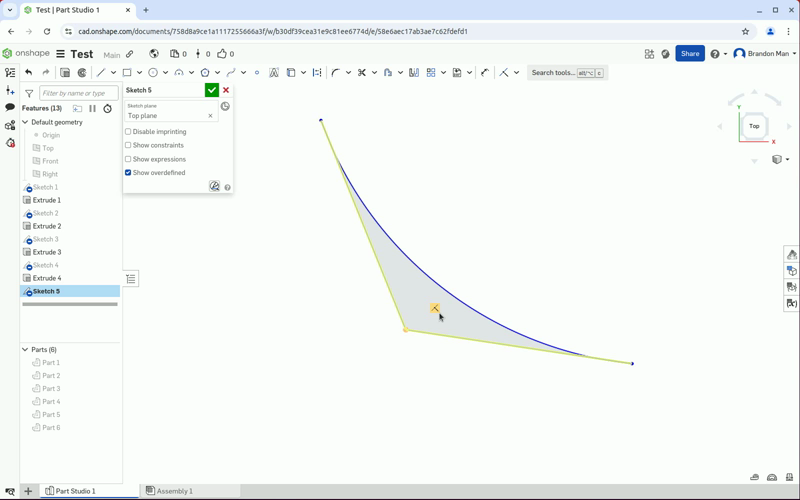
click(439, 312)
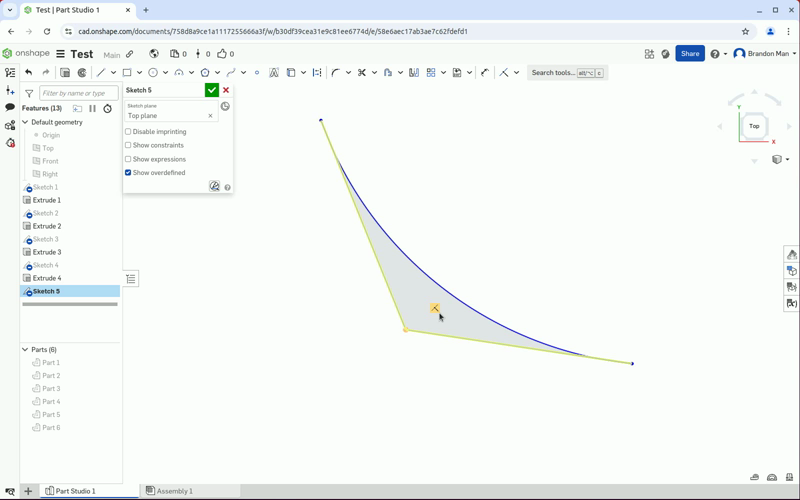
scroll(-6)
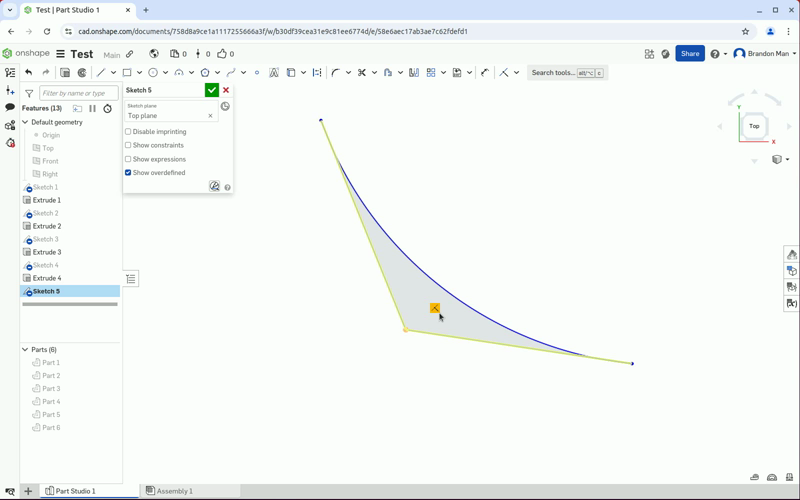
scroll(-6)
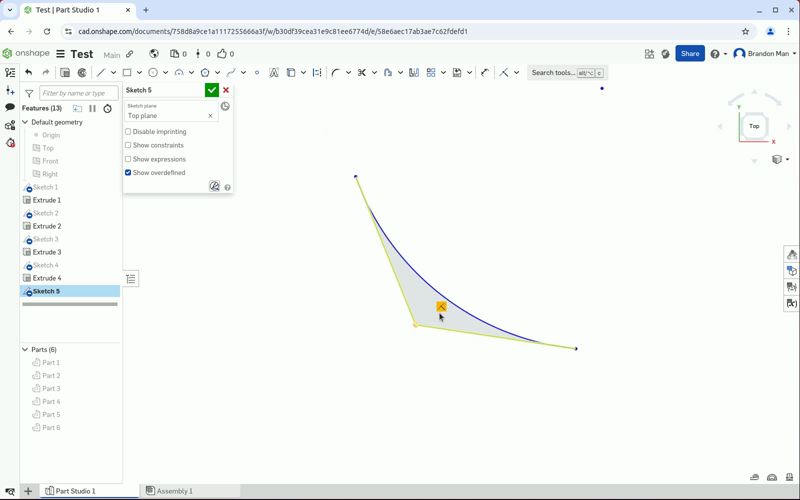
scroll(-6)
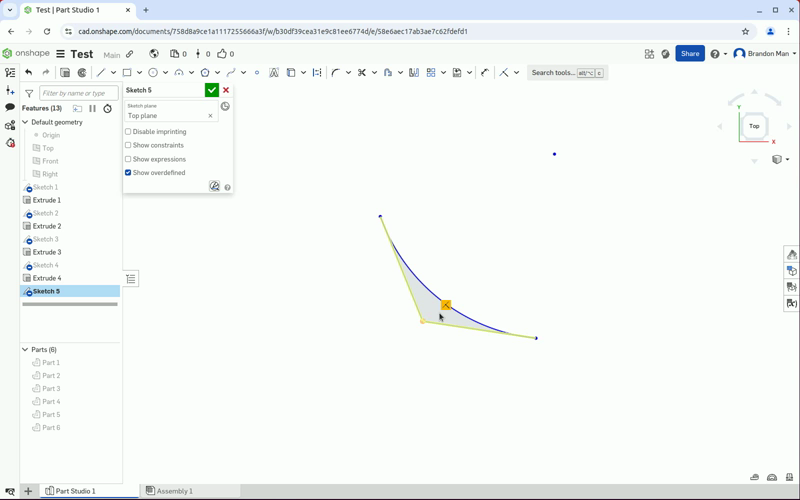
scroll(-6)
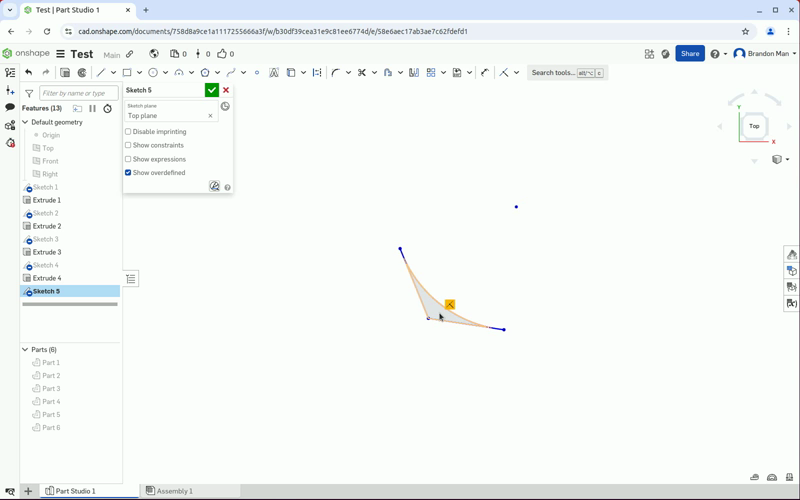
scroll(-6)
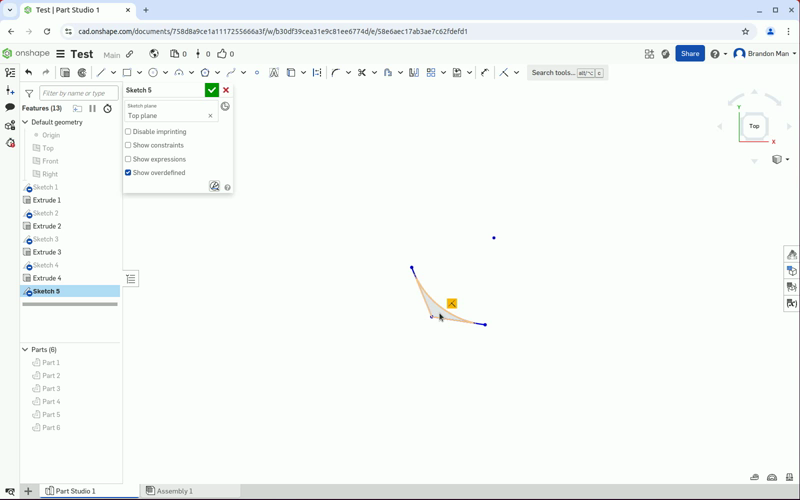
scroll(-6)
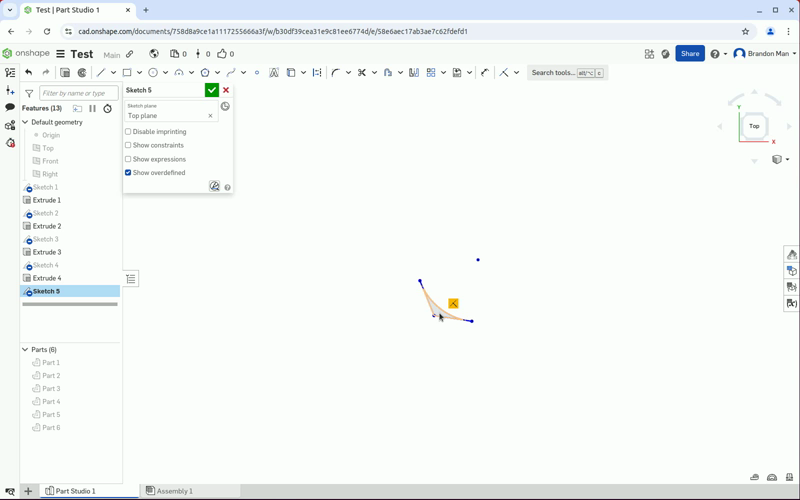
scroll(-6)
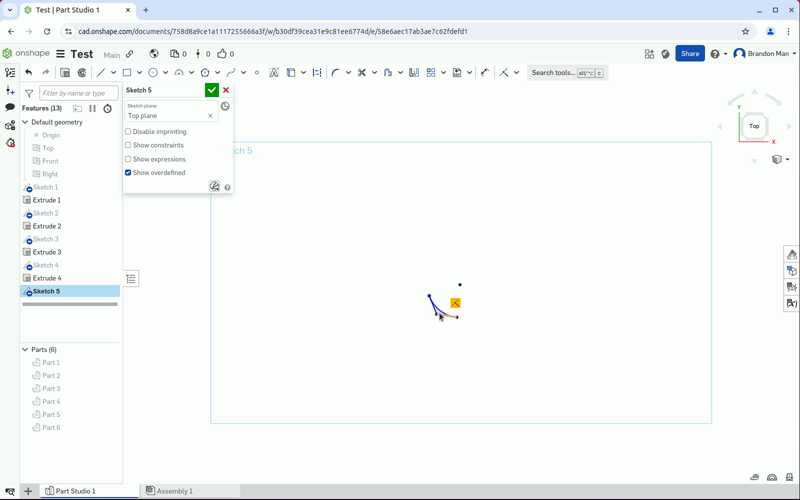
mouse_move(73, 352)
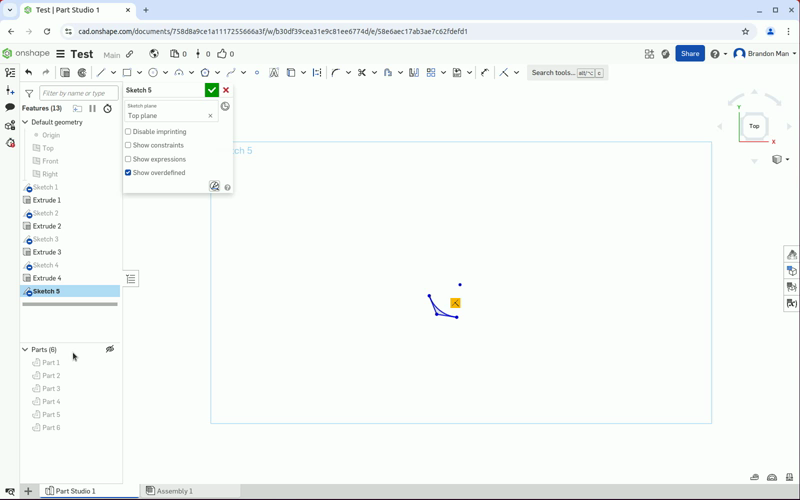
key(shift+y)
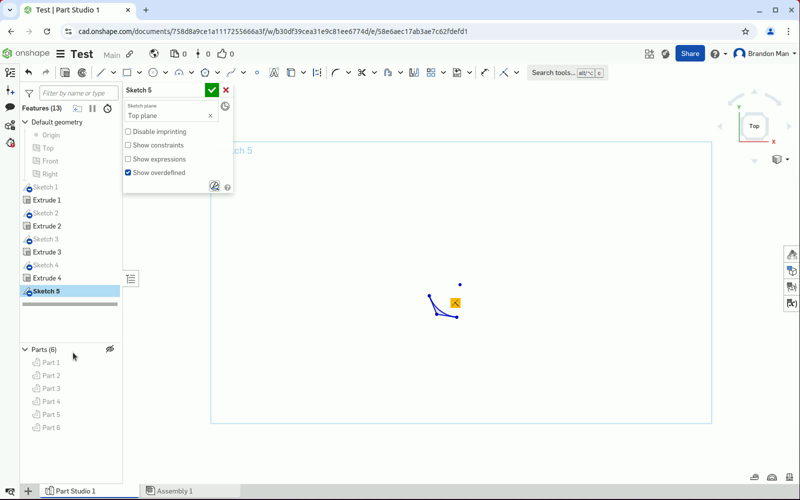
key(shift+e)
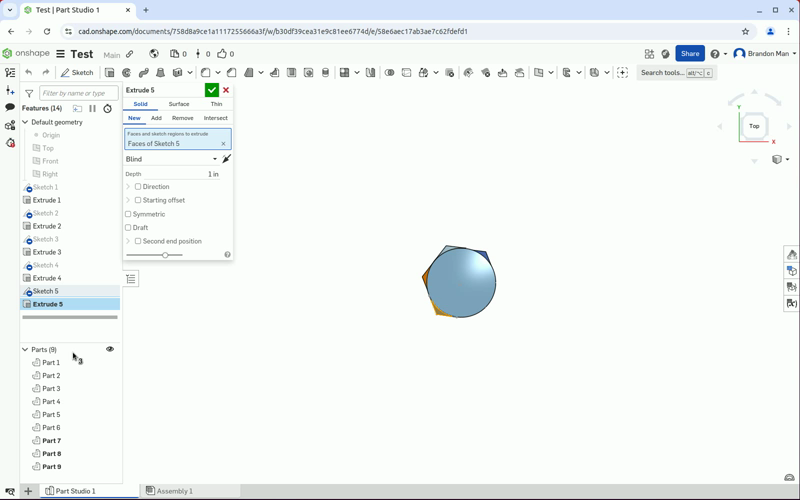
mouse_move(143, 106)
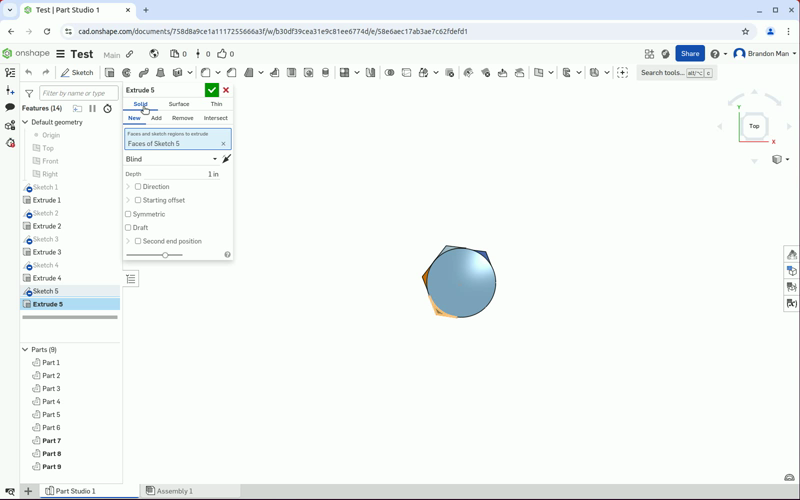
click(143, 106)
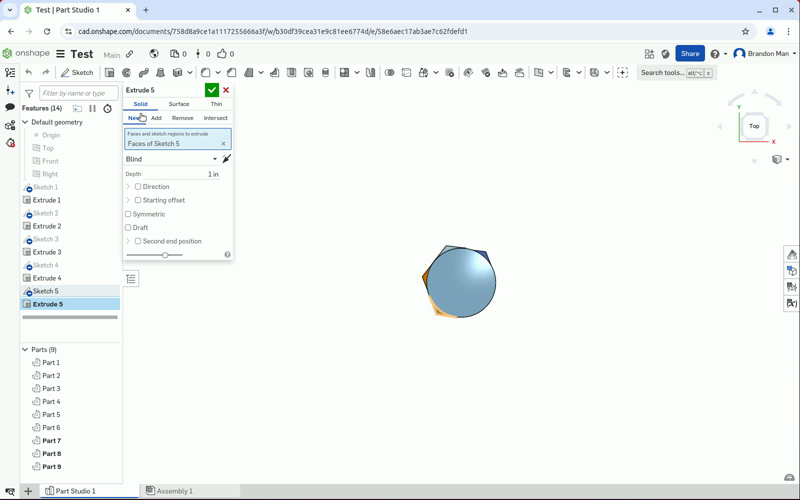
mouse_move(137, 120)
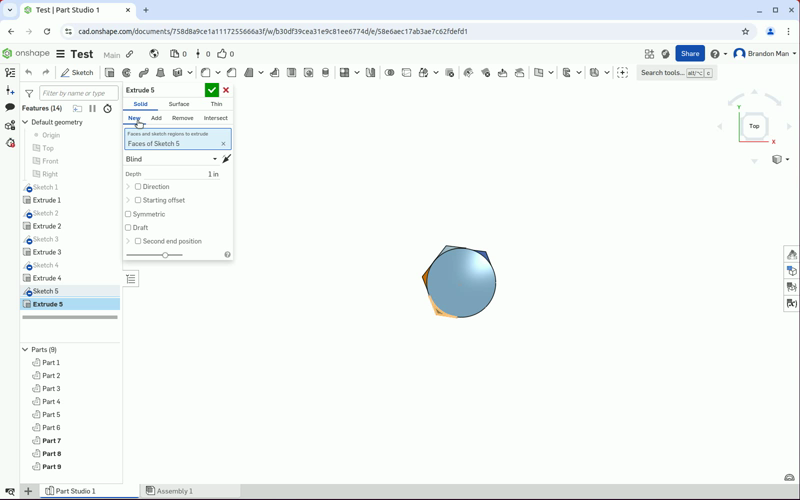
click(137, 120)
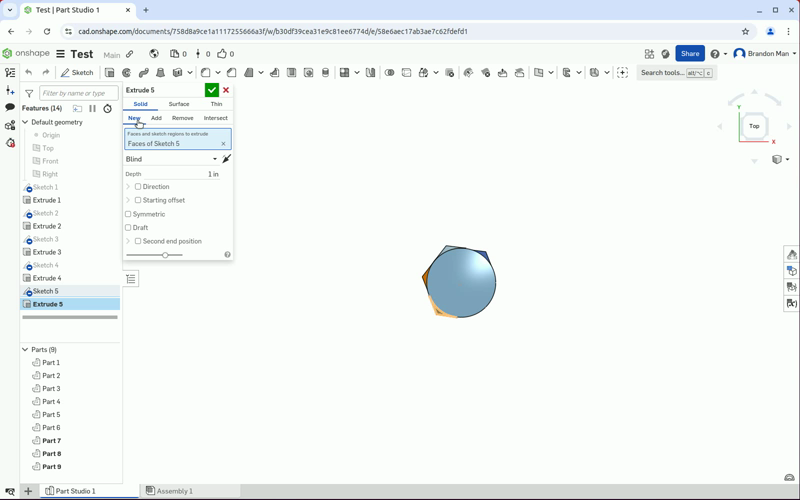
key(tab, 4)
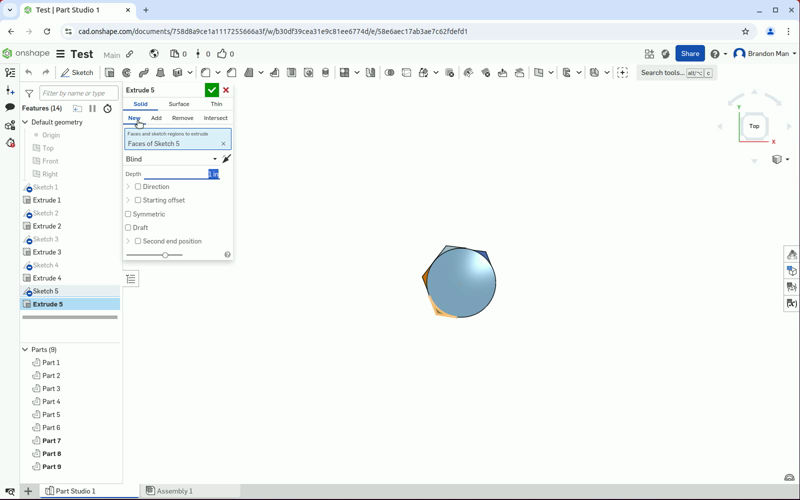
text(4.574)
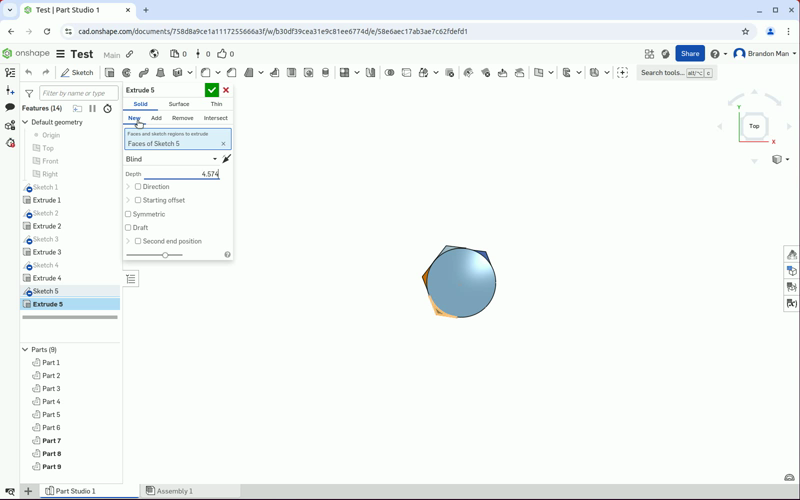
key(enter)
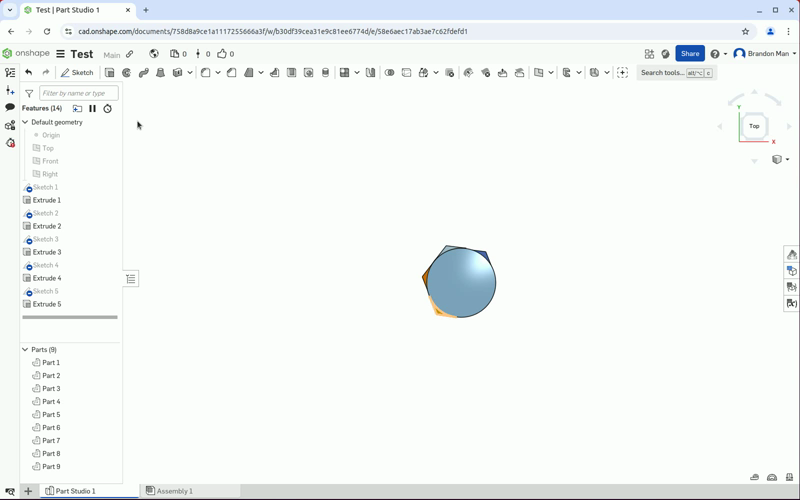
key(shift+h)
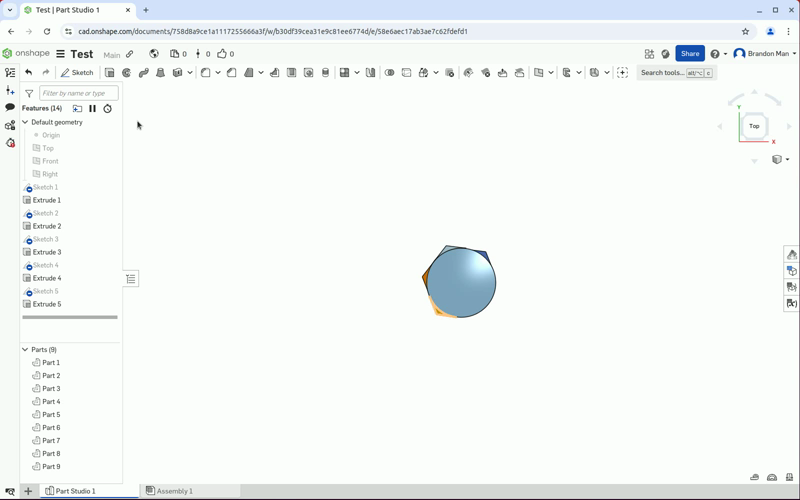
key(shift+h)
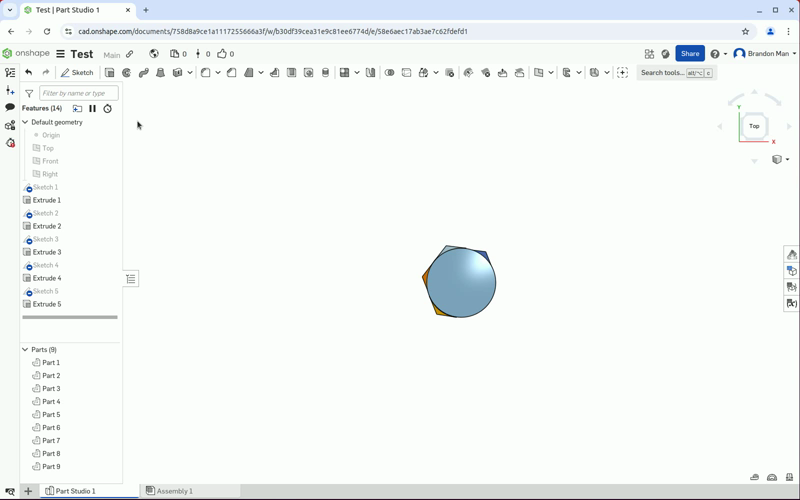
mouse_move(73, 189)
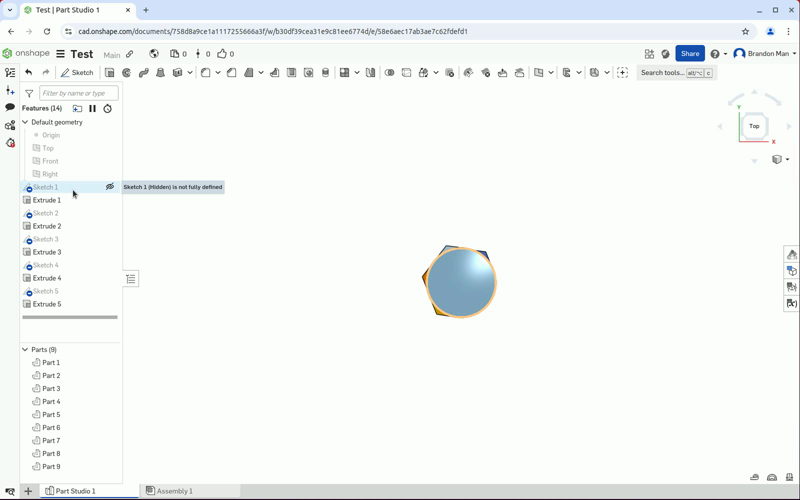
click(73, 189)
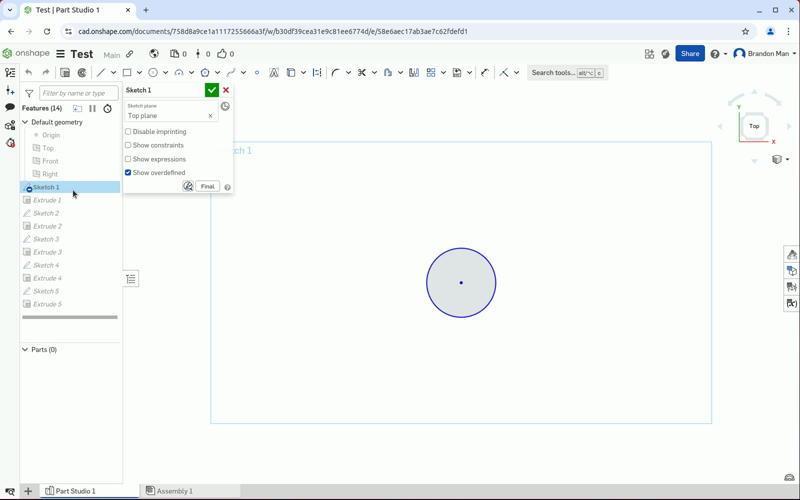
mouse_move(229, 92)
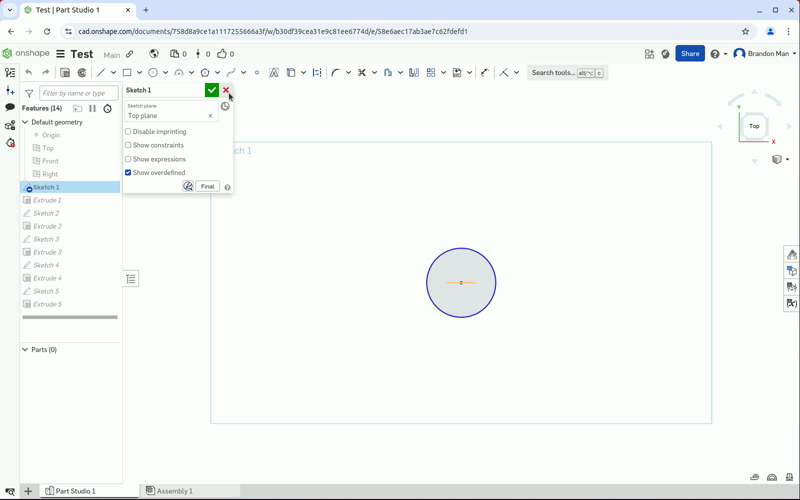
click(229, 92)
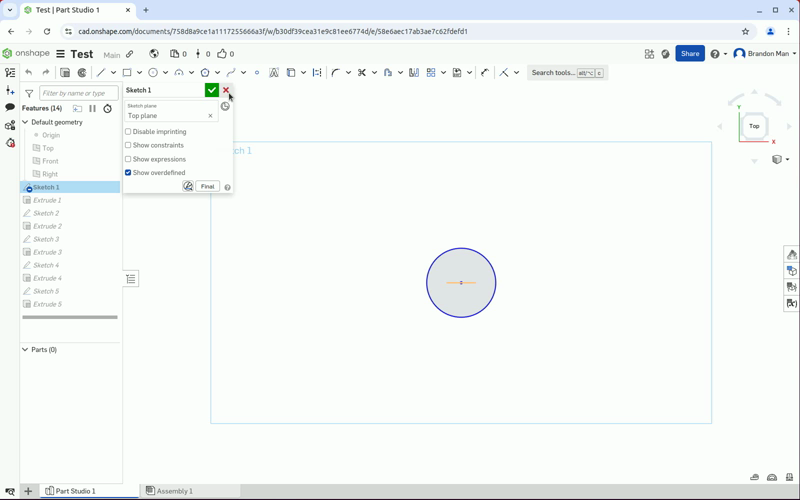
key(shift+s)
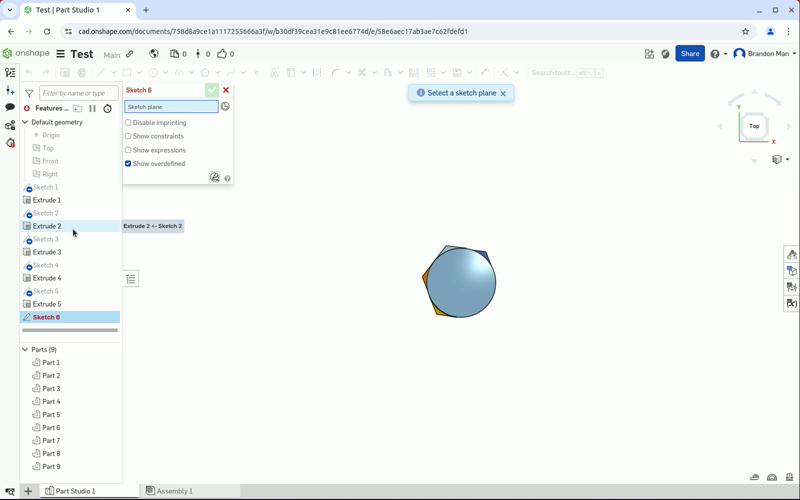
scroll(3)
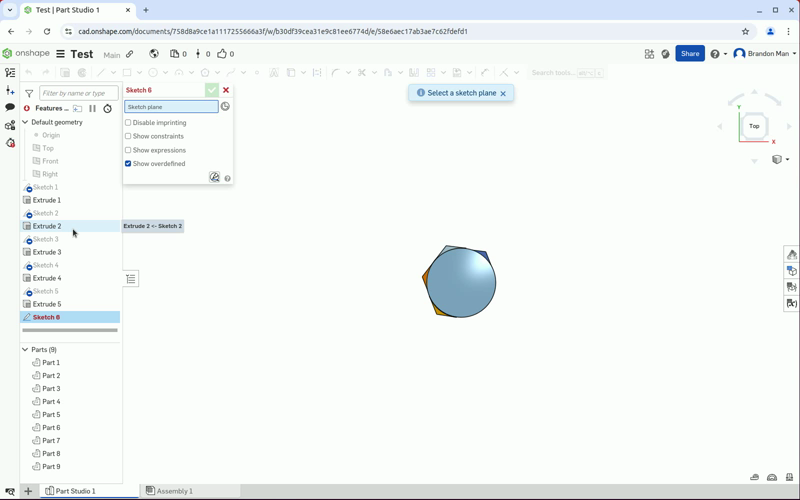
mouse_move(73, 150)
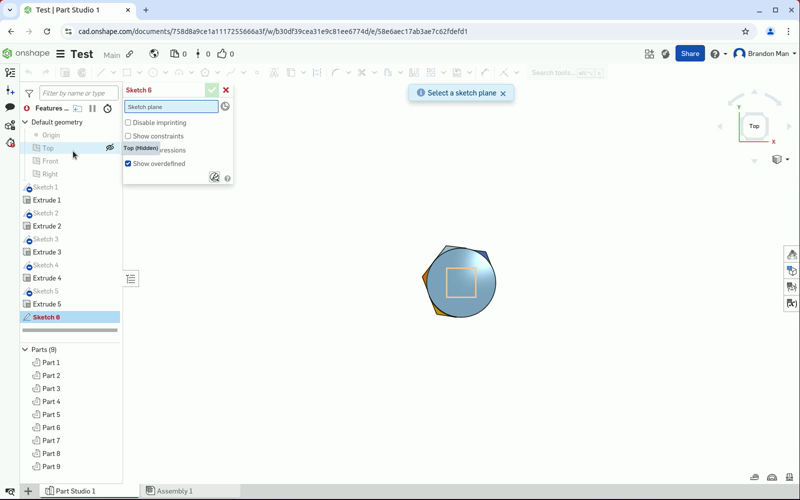
click(73, 150)
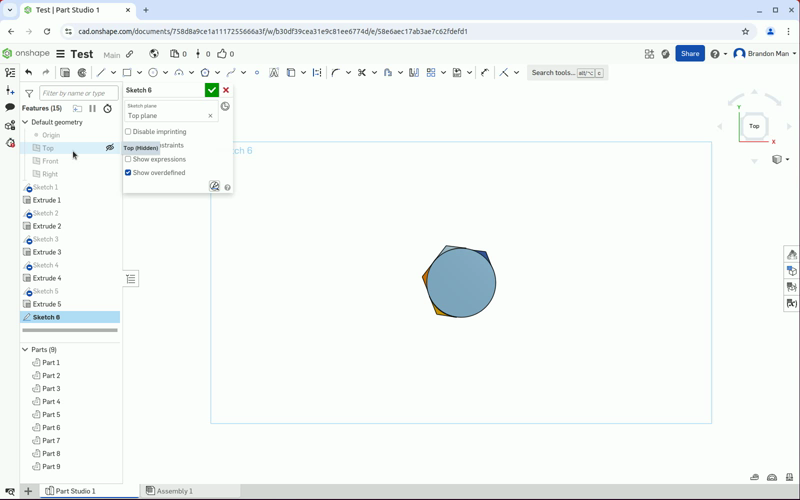
mouse_move(73, 352)
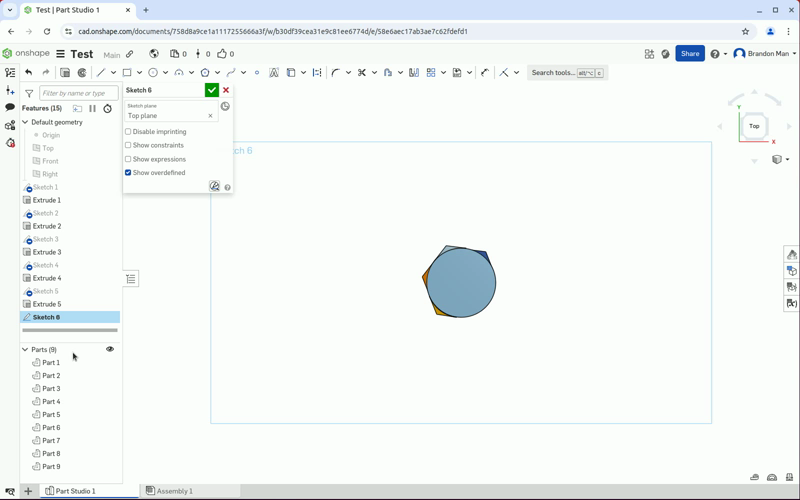
key(y)
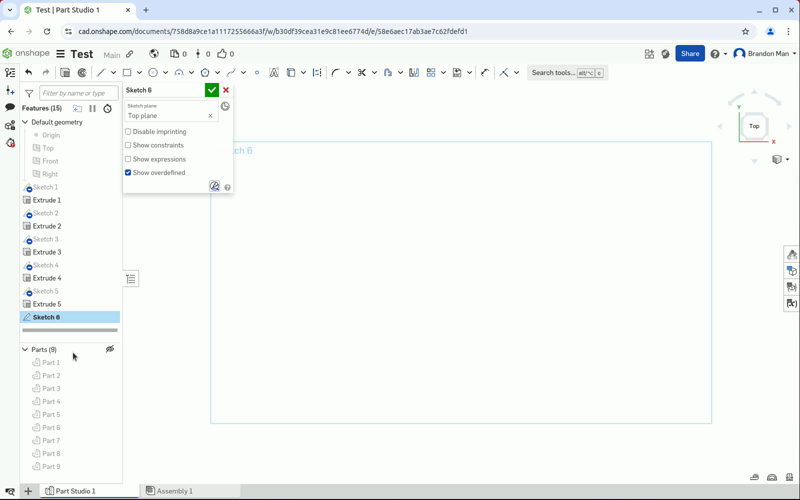
key(l)
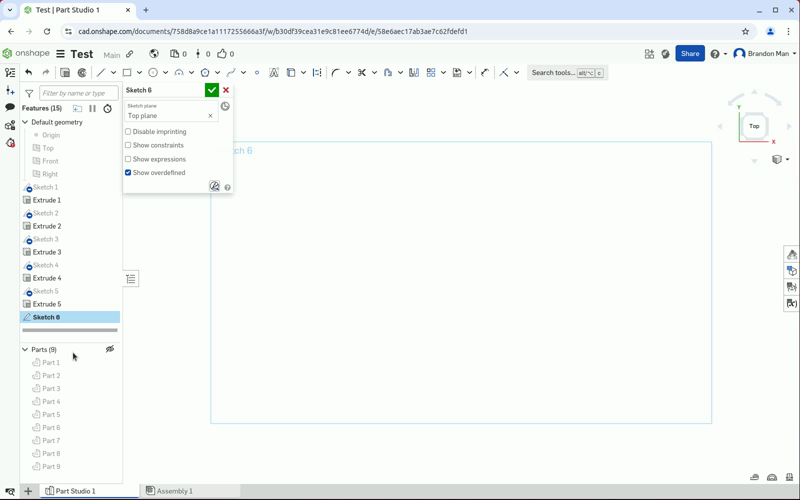
key_down(shift)
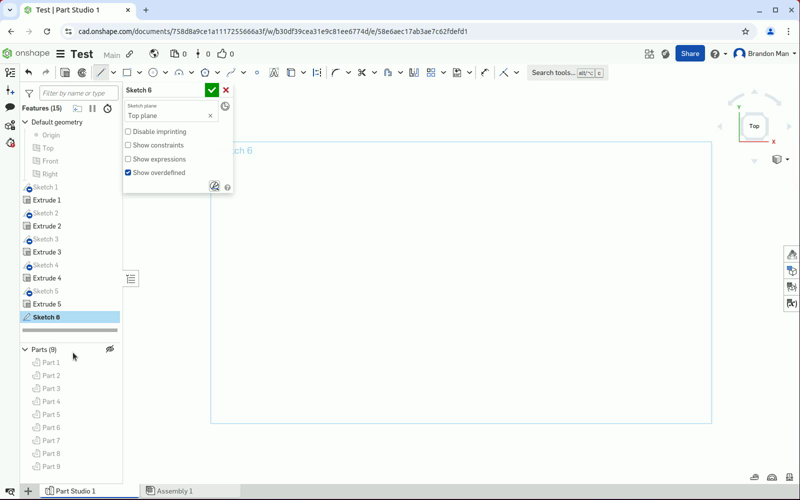
mouse_move(456, 316)
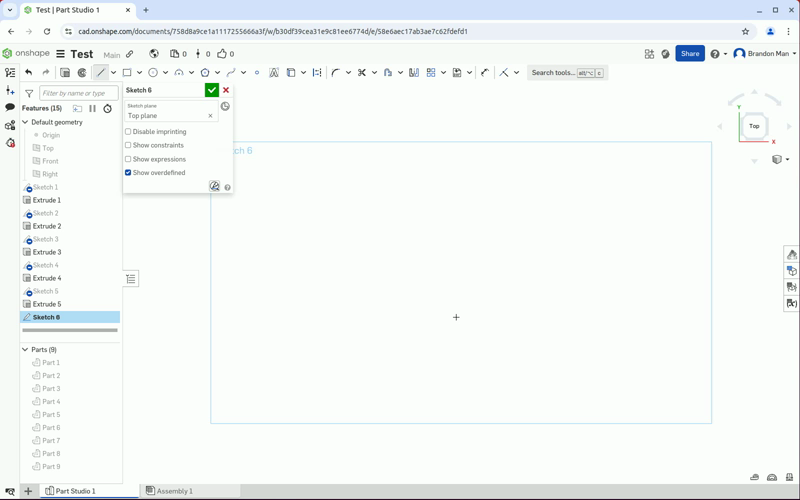
click(456, 316)
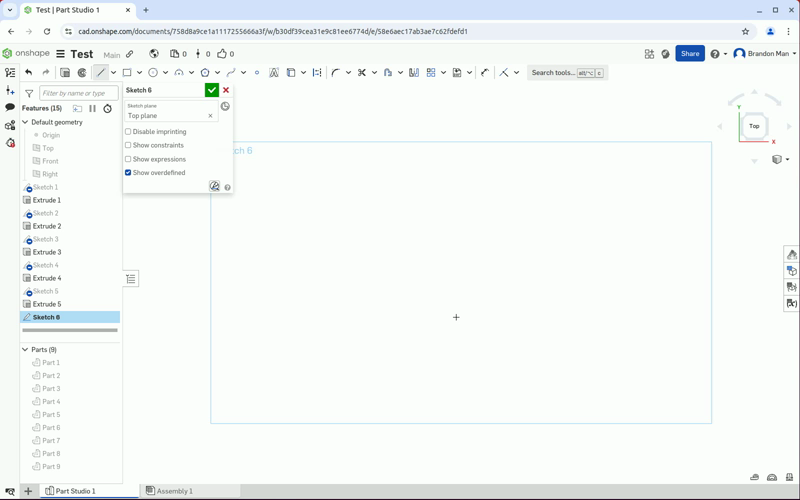
key_up(shift)
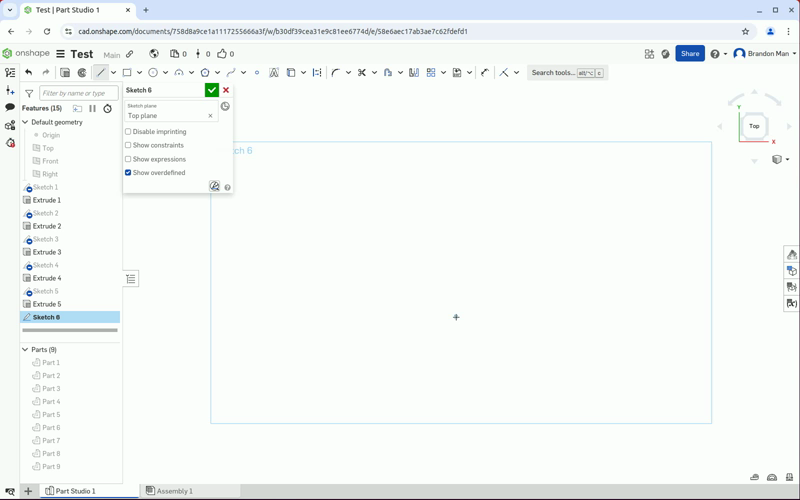
key_down(shift)
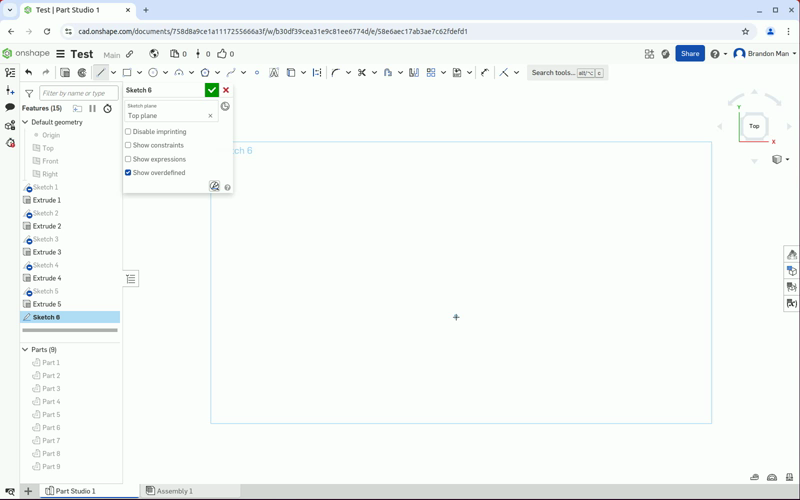
mouse_move(486, 316)
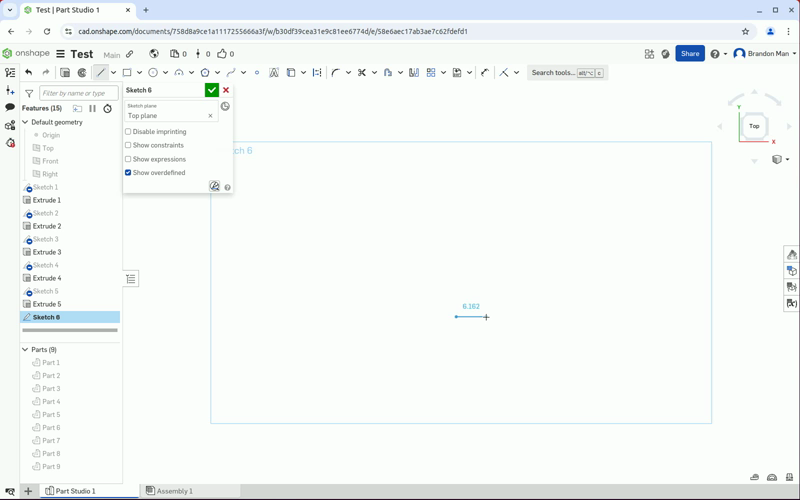
mouse_move(476, 319)
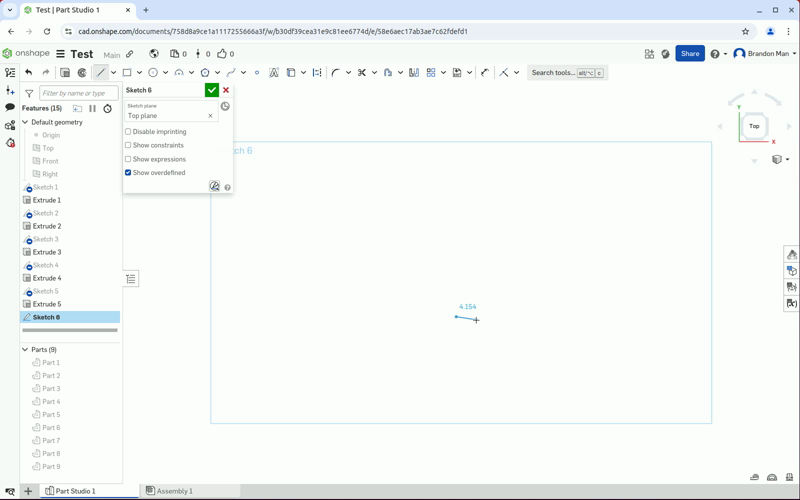
click(476, 319)
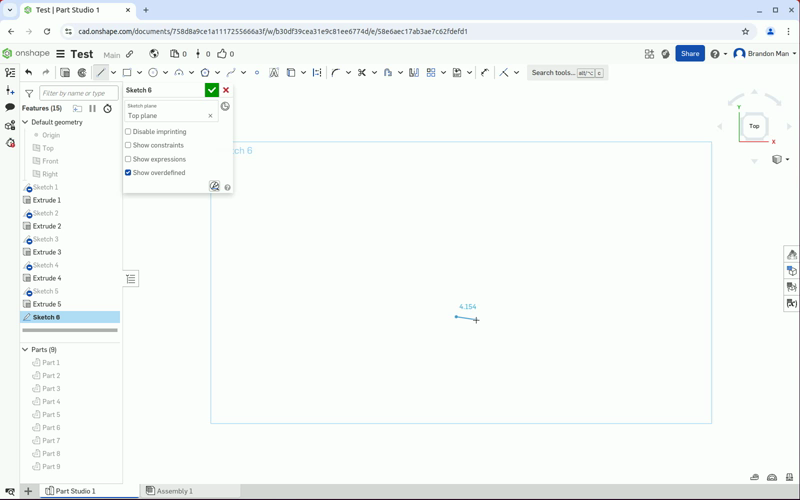
key_up(shift)
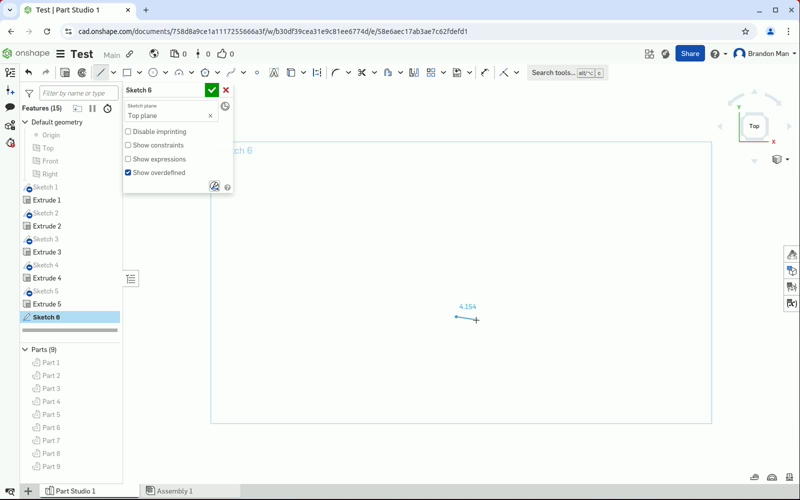
key_down(shift)
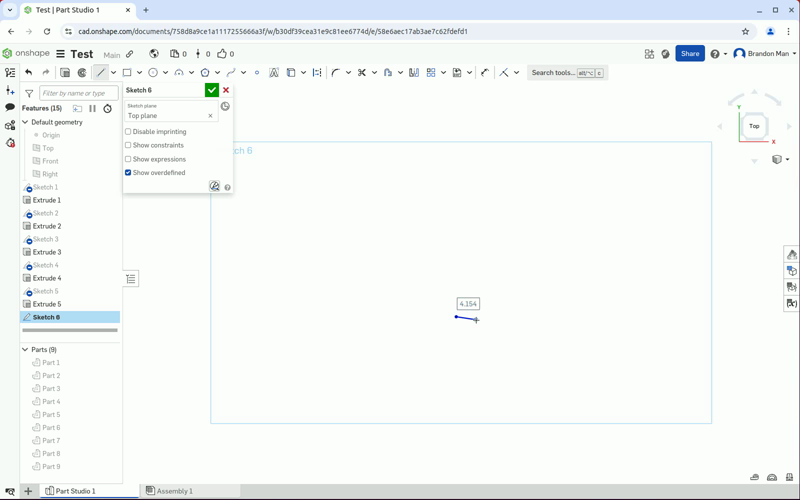
mouse_move(506, 319)
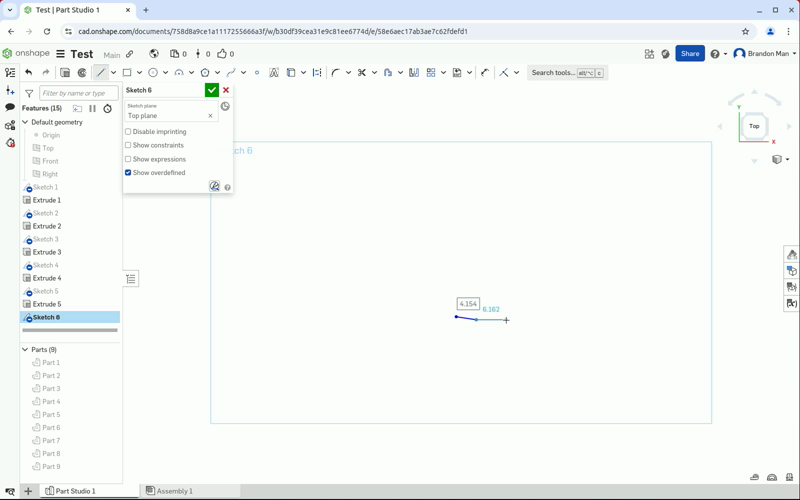
mouse_move(488, 303)
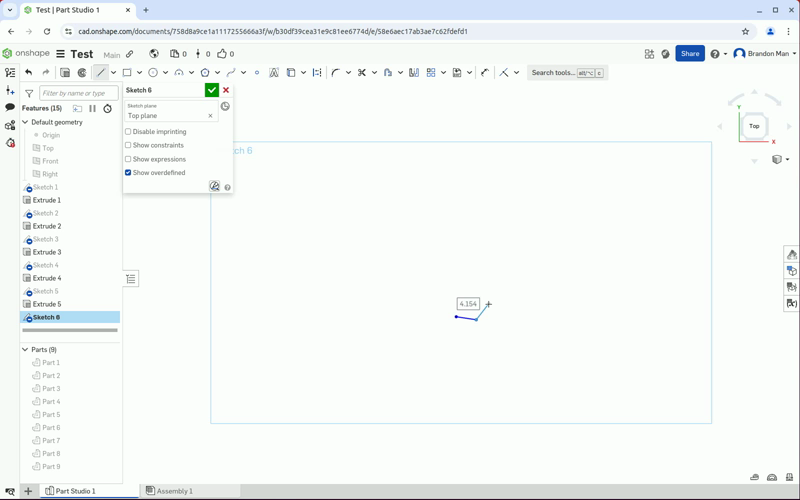
click(488, 303)
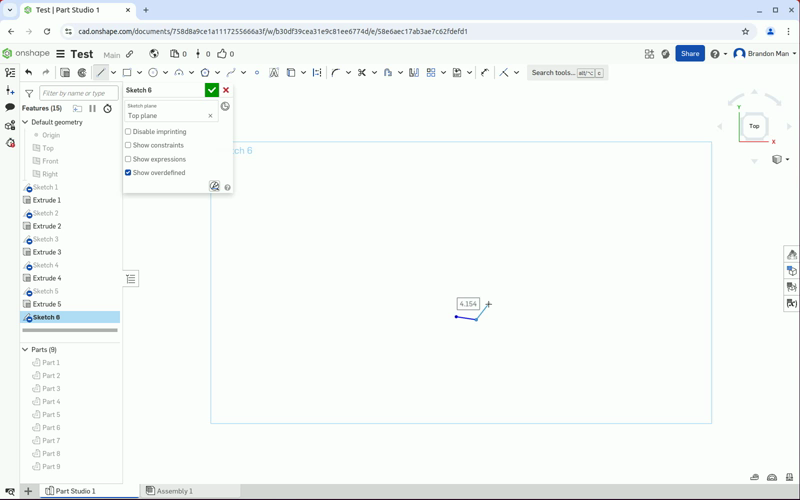
key_up(shift)
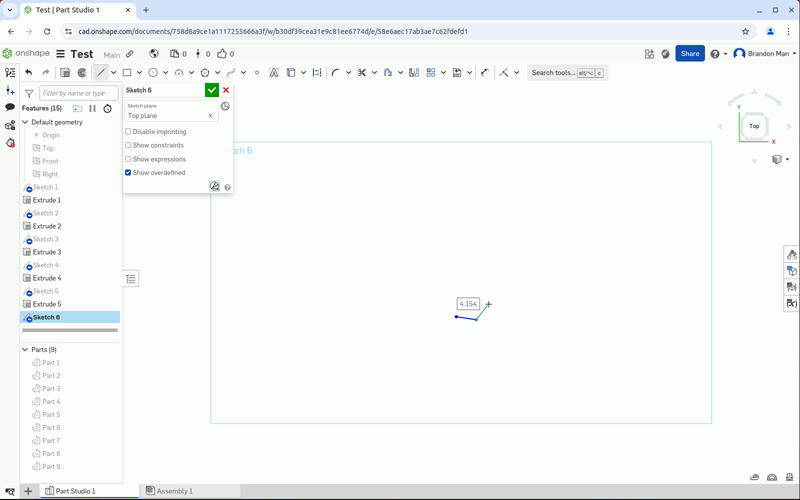
key(esc)
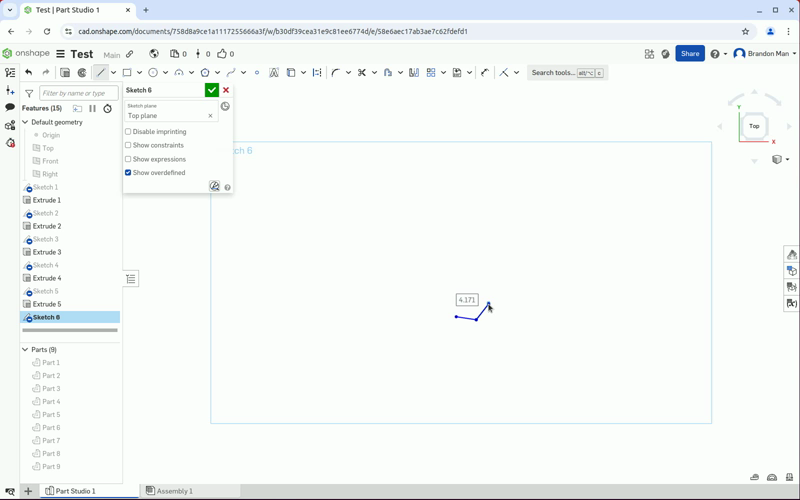
key(a)
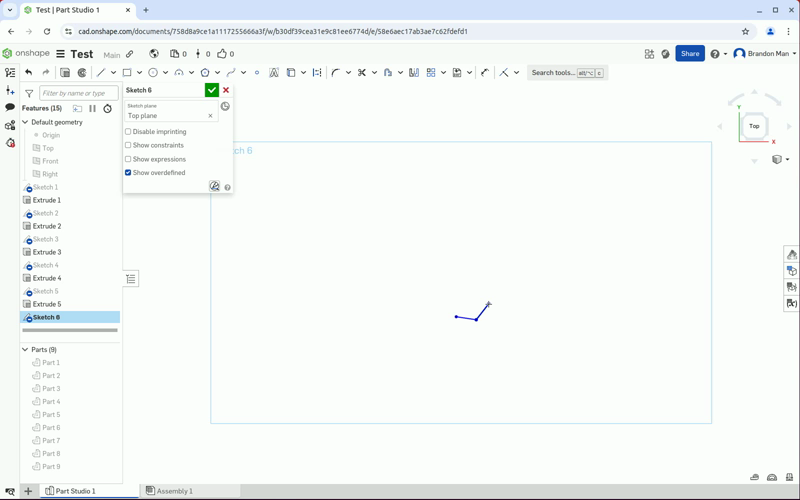
mouse_move(488, 303)
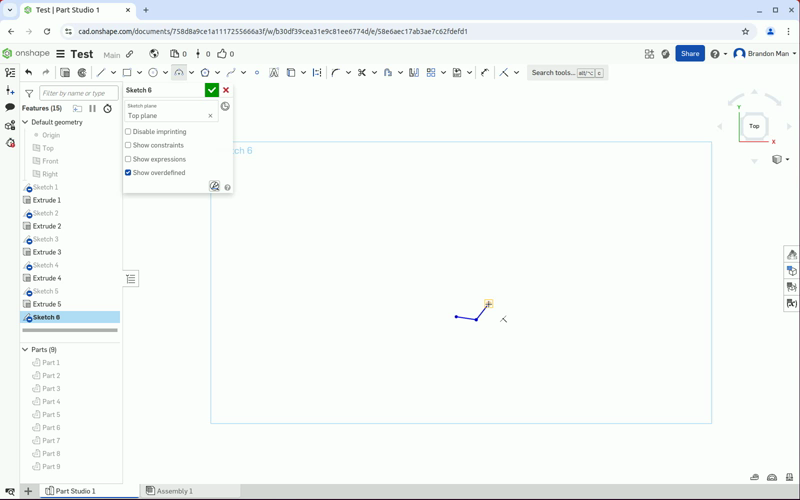
click(488, 303)
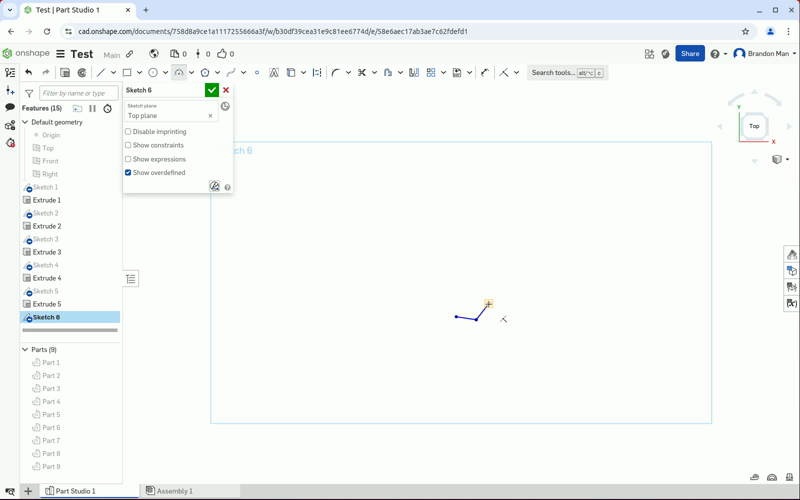
mouse_move(456, 316)
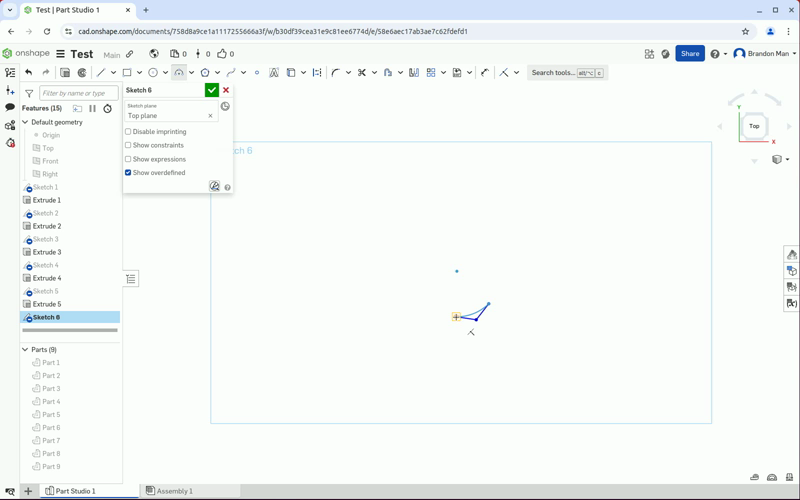
click(456, 316)
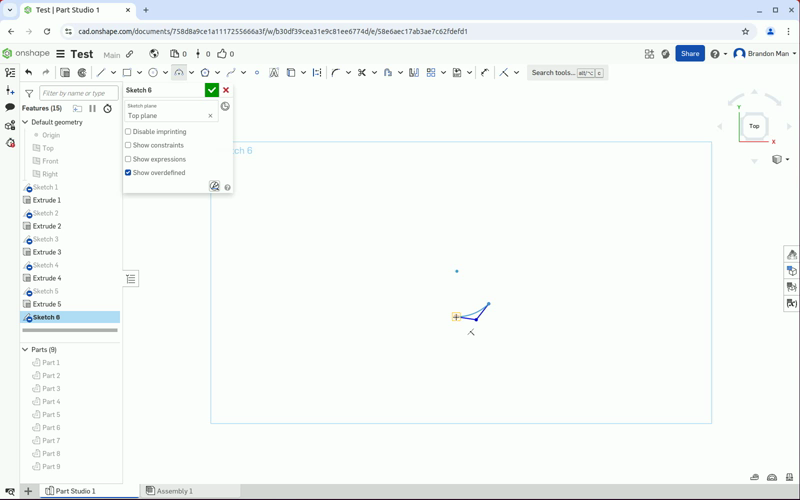
key_down(shift)
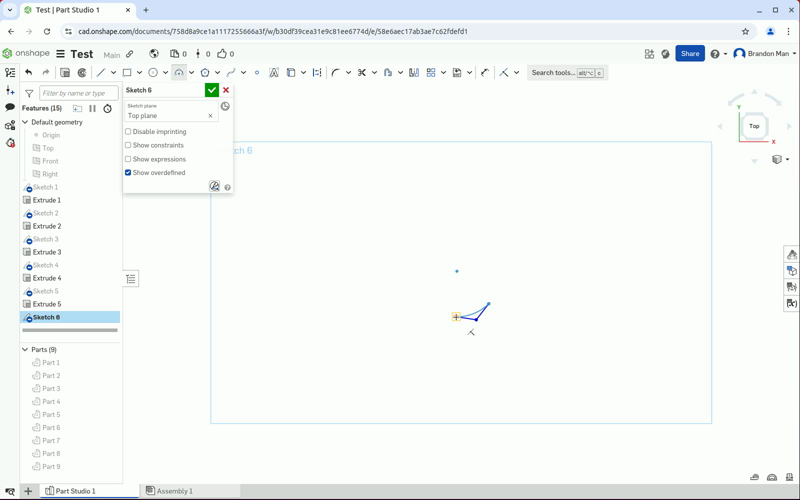
mouse_move(474, 314)
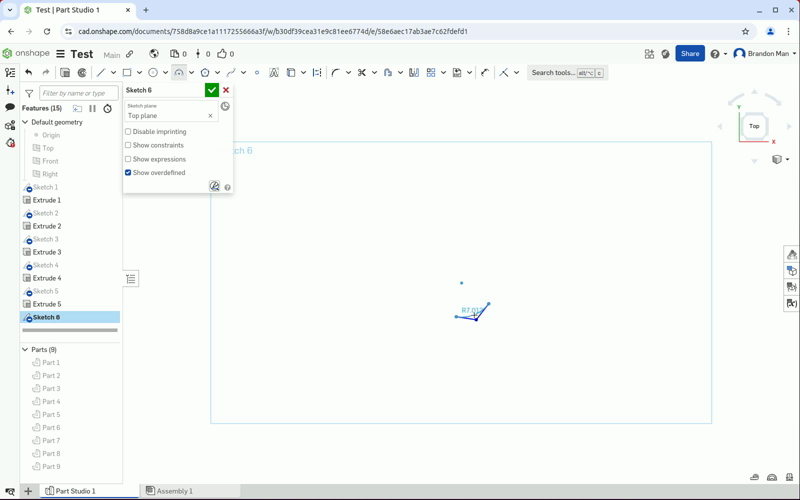
click(474, 314)
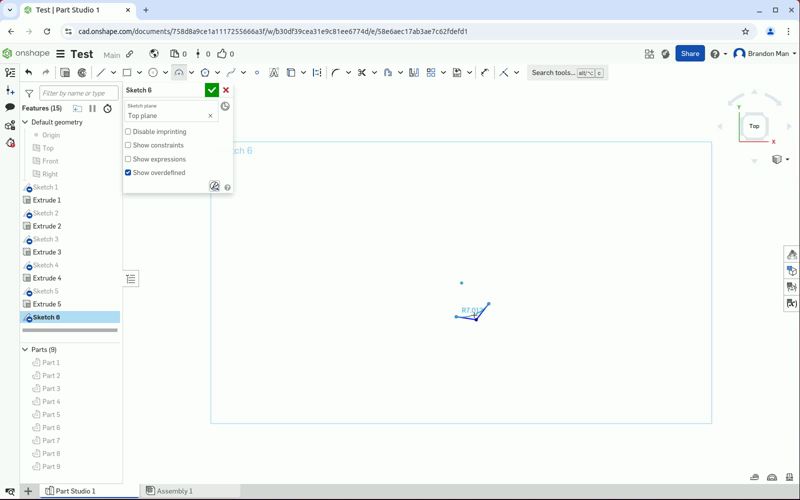
key_up(shift)
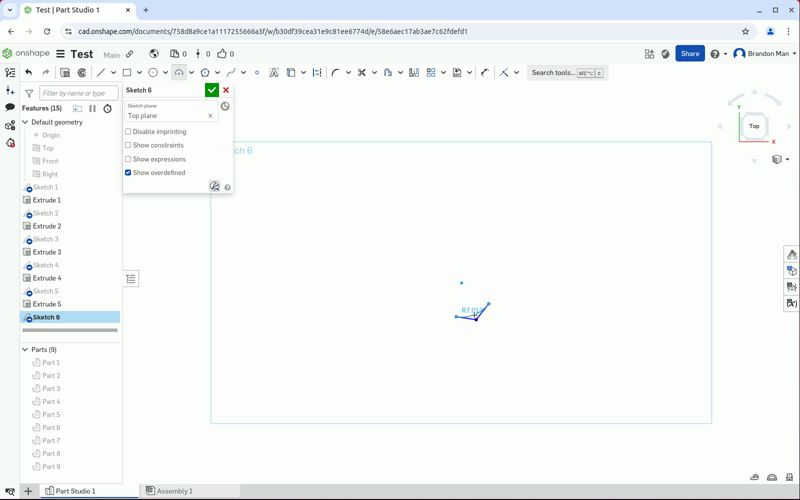
key(esc)
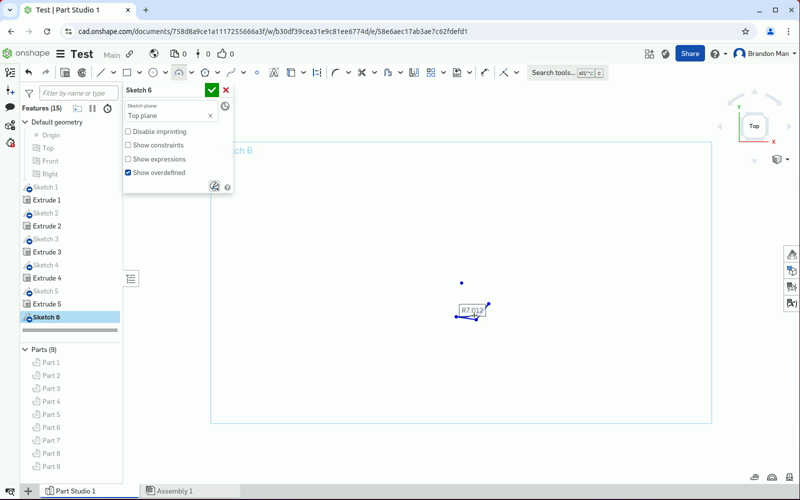
mouse_move(466, 317)
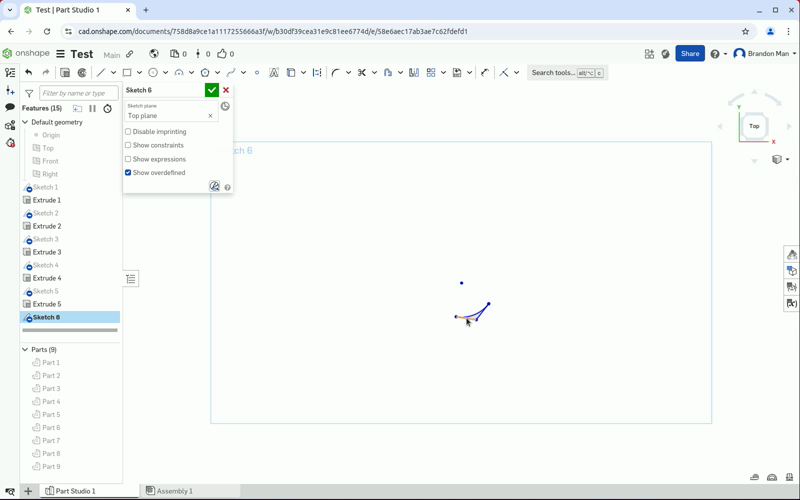
scroll(6)
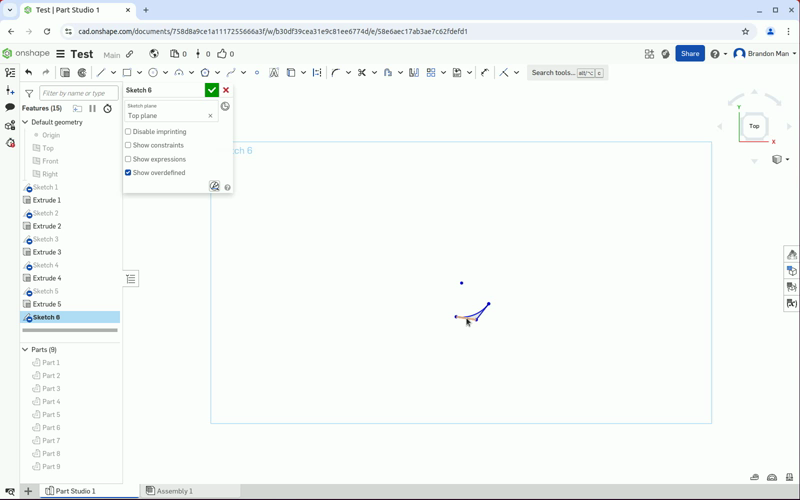
scroll(6)
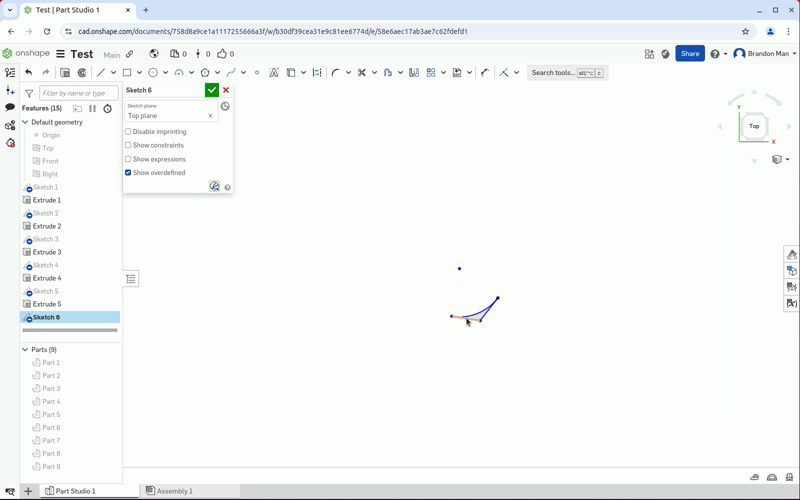
scroll(6)
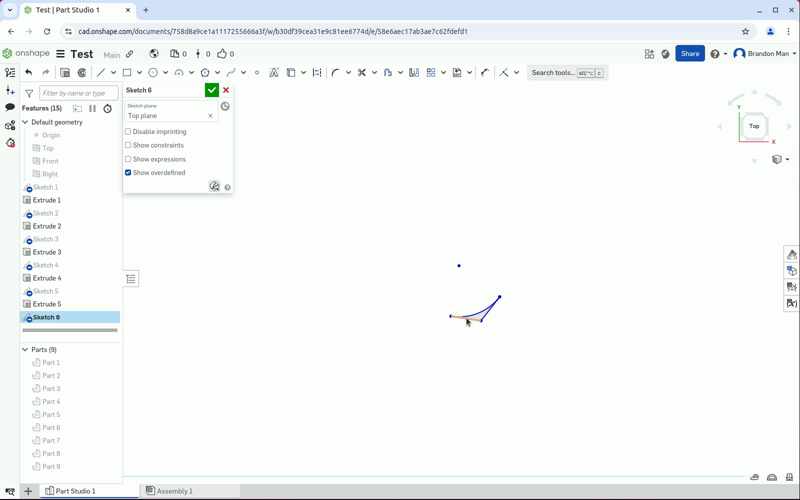
scroll(6)
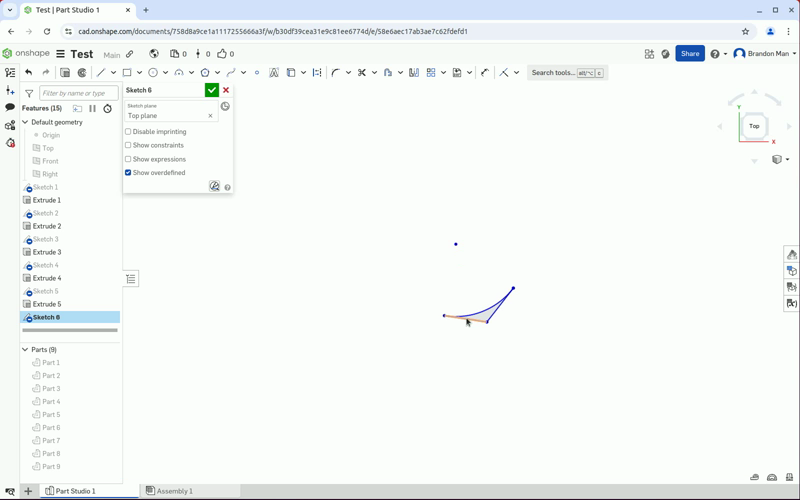
scroll(6)
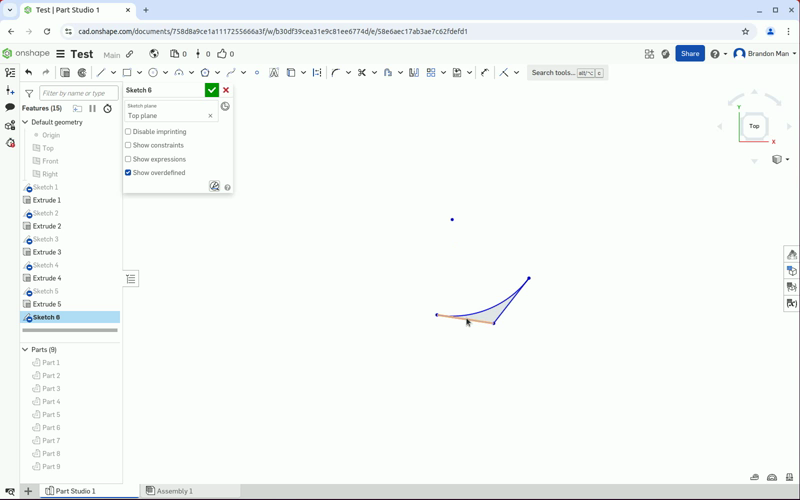
scroll(6)
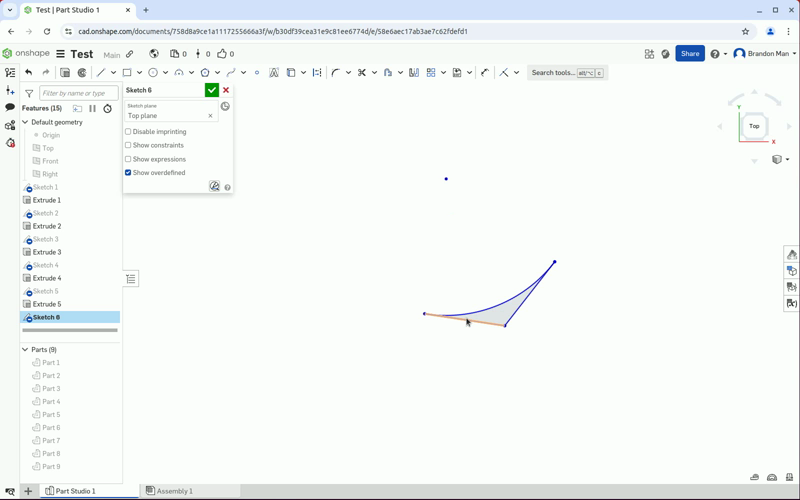
scroll(6)
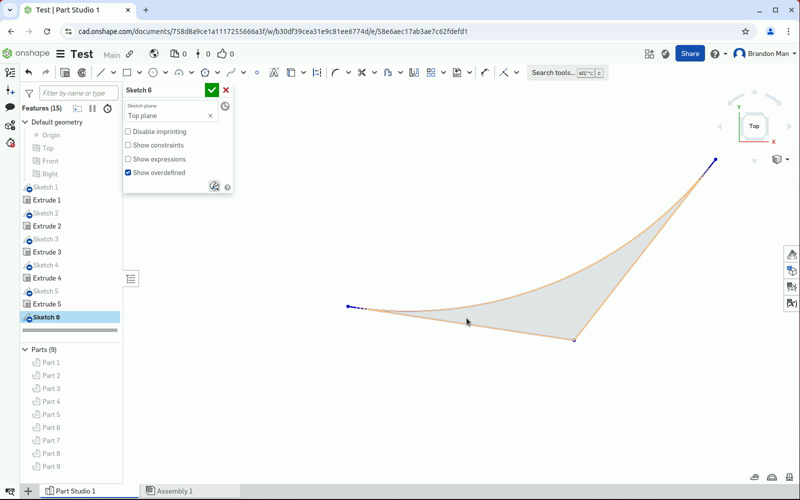
click(466, 317)
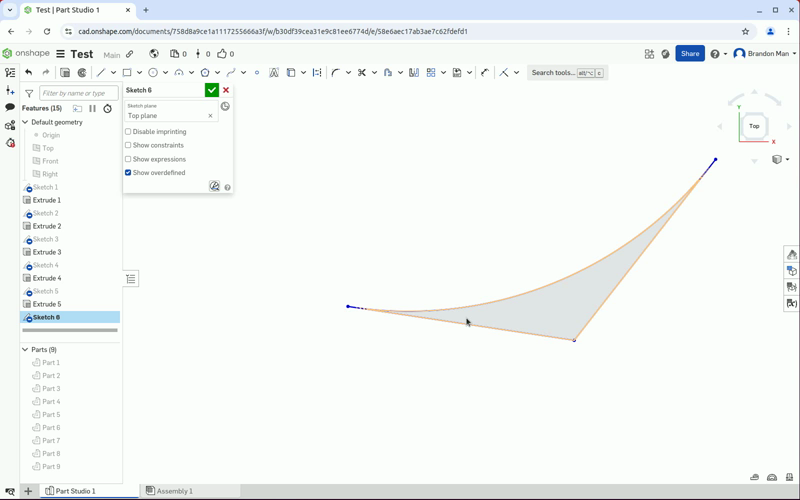
scroll(-6)
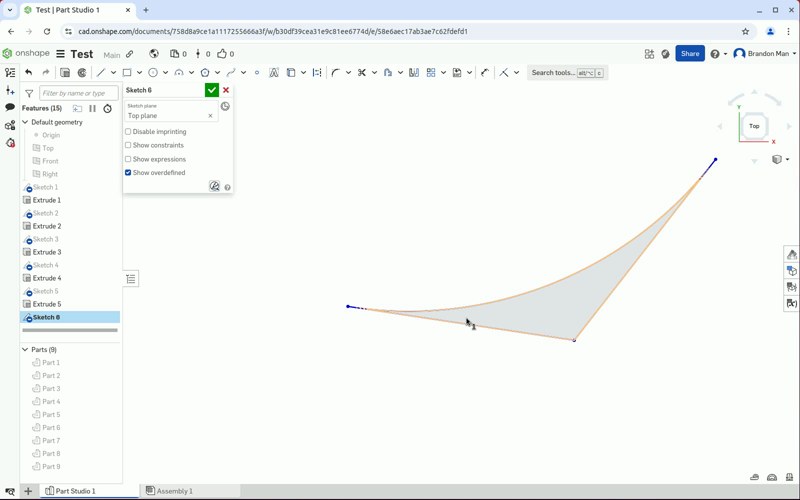
scroll(-6)
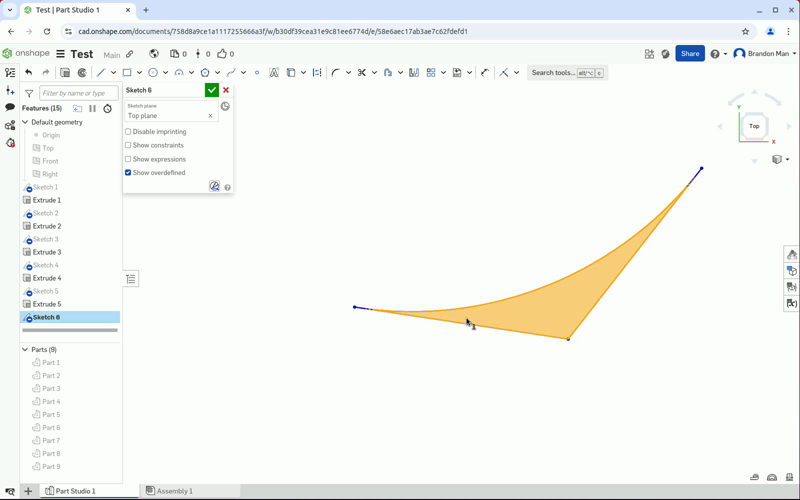
scroll(-6)
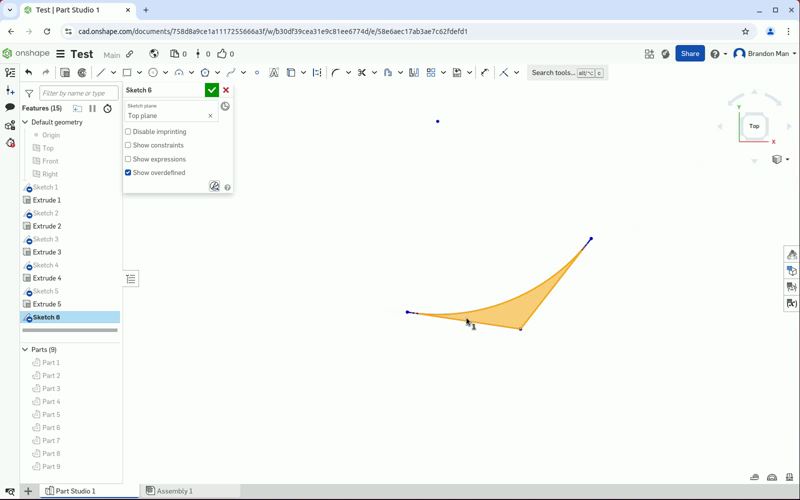
scroll(-6)
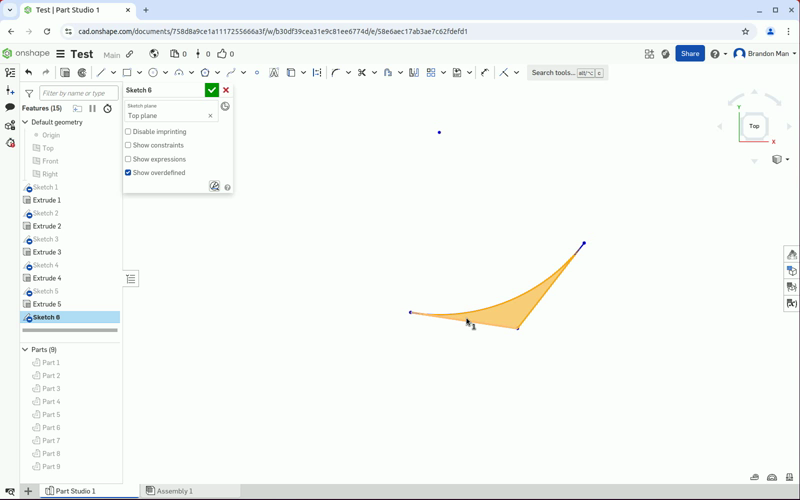
scroll(-6)
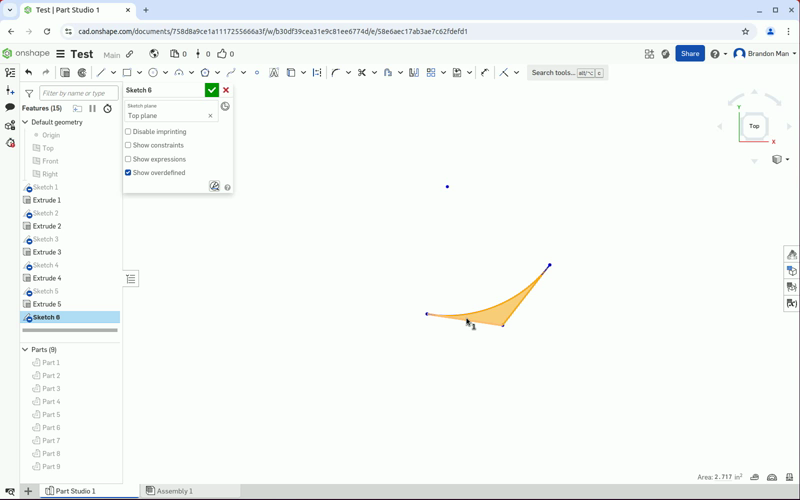
scroll(-6)
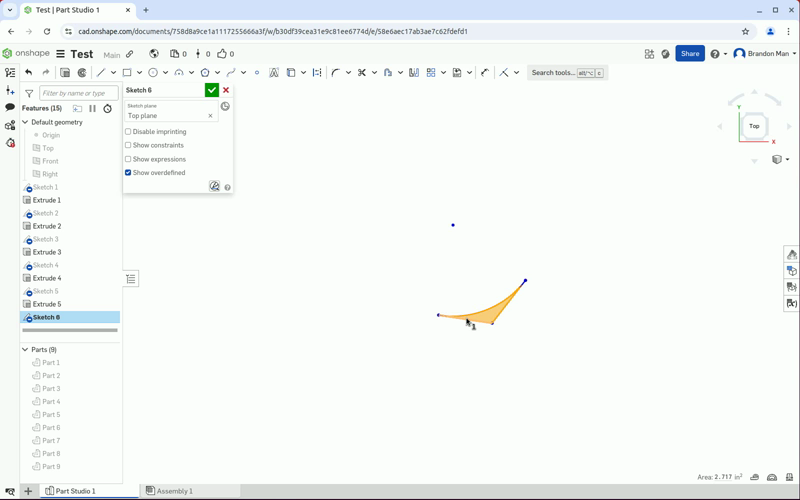
scroll(-6)
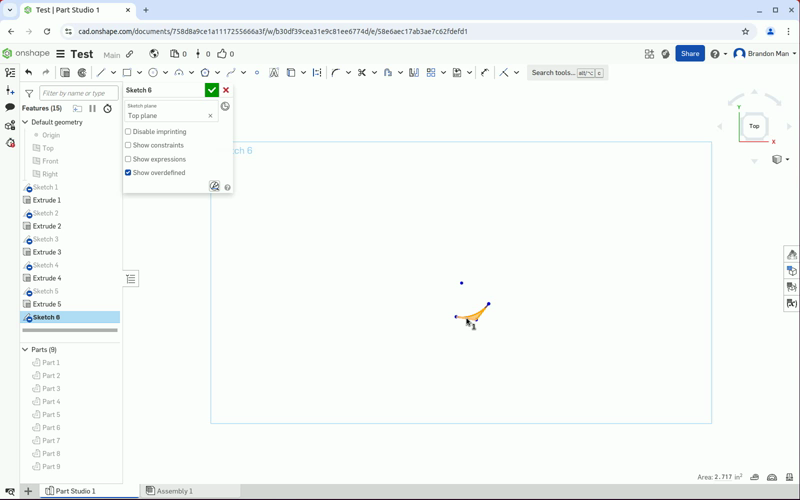
mouse_move(73, 352)
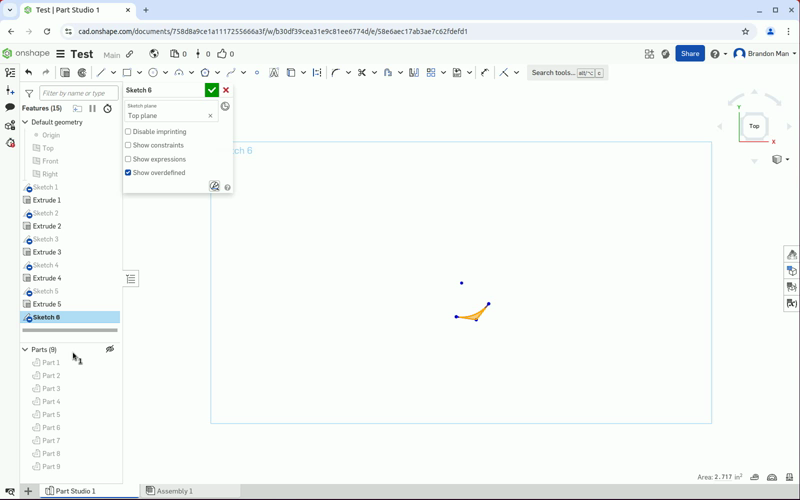
key(shift+y)
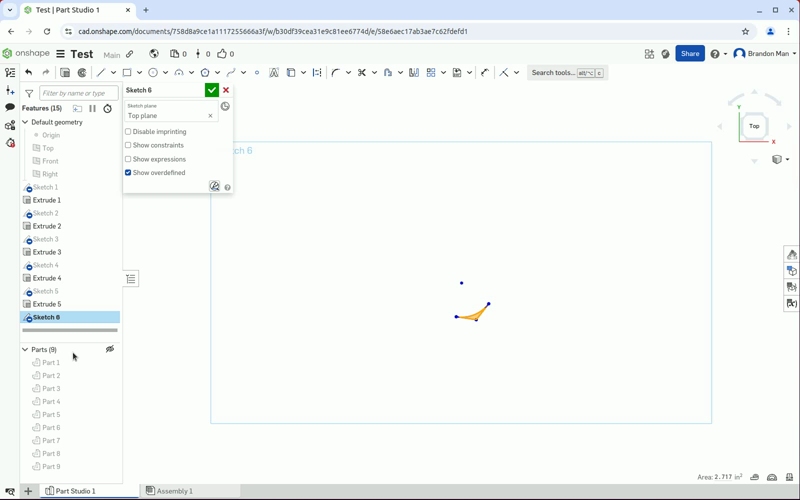
key(shift+e)
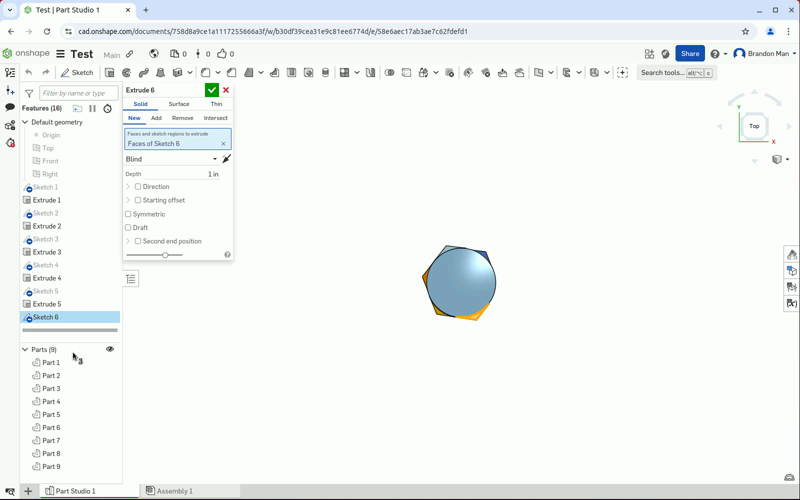
mouse_move(143, 106)
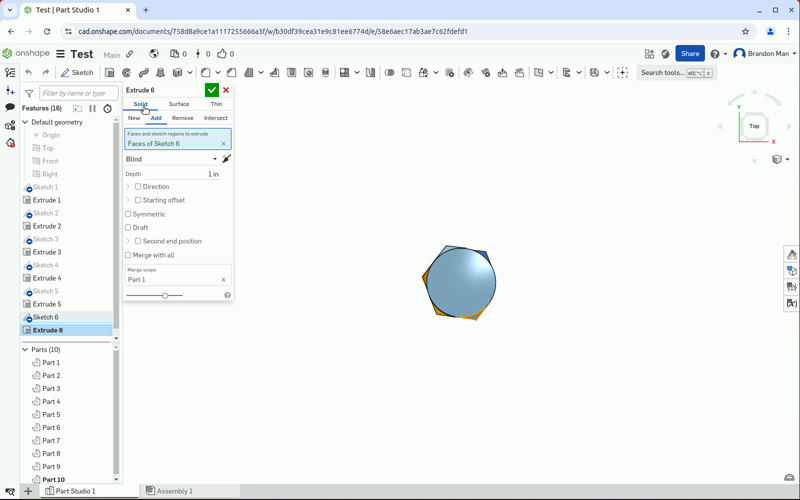
click(143, 106)
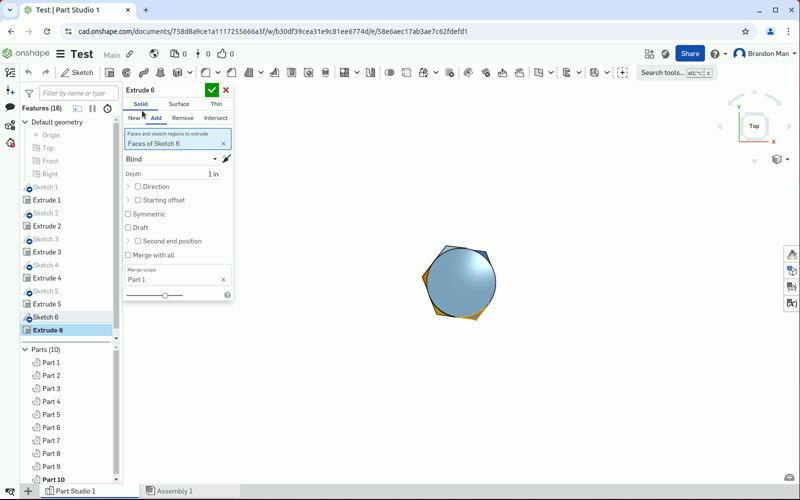
mouse_move(137, 120)
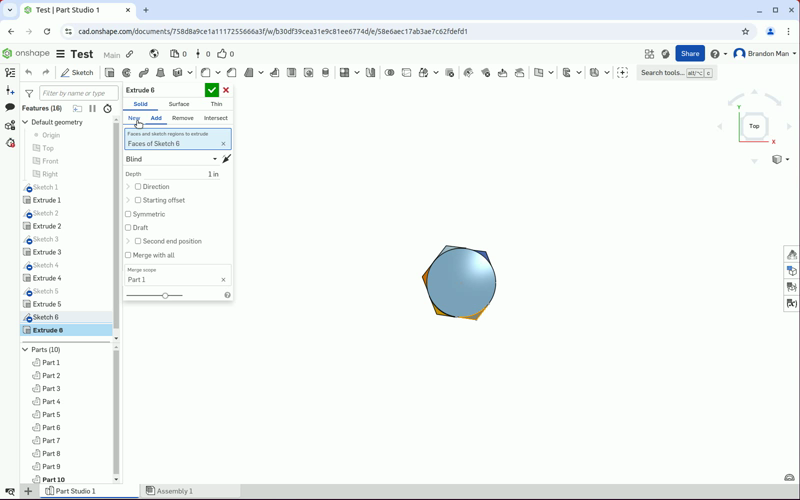
click(137, 120)
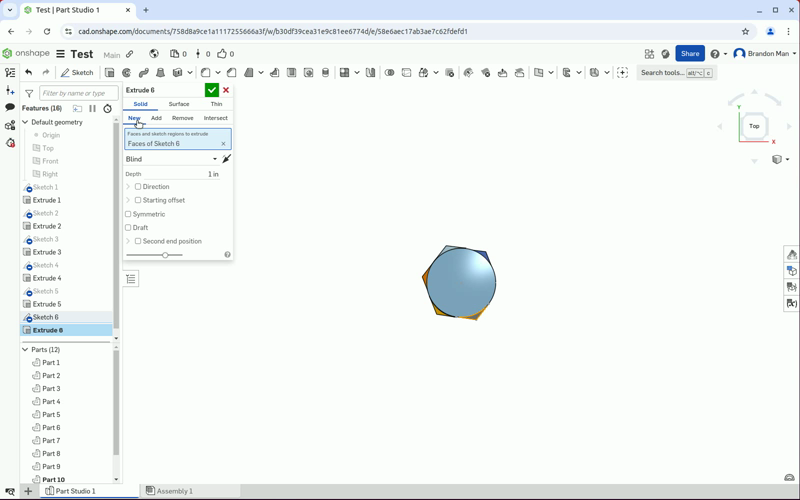
key(tab, 4)
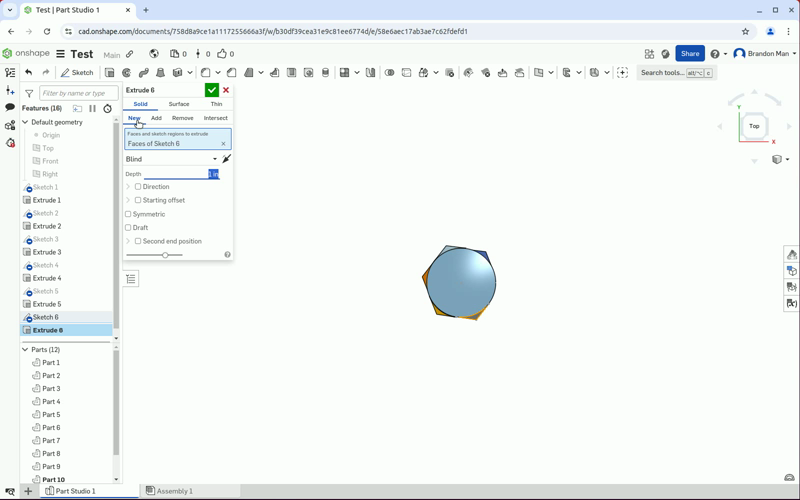
text(4.574)
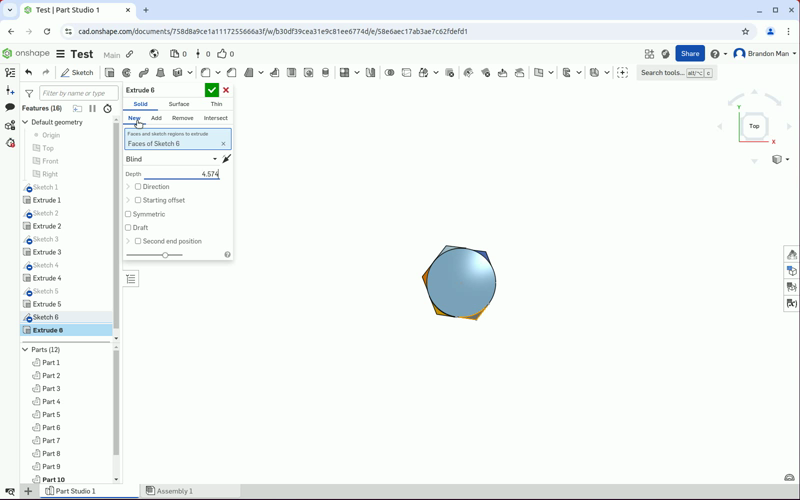
key(enter)
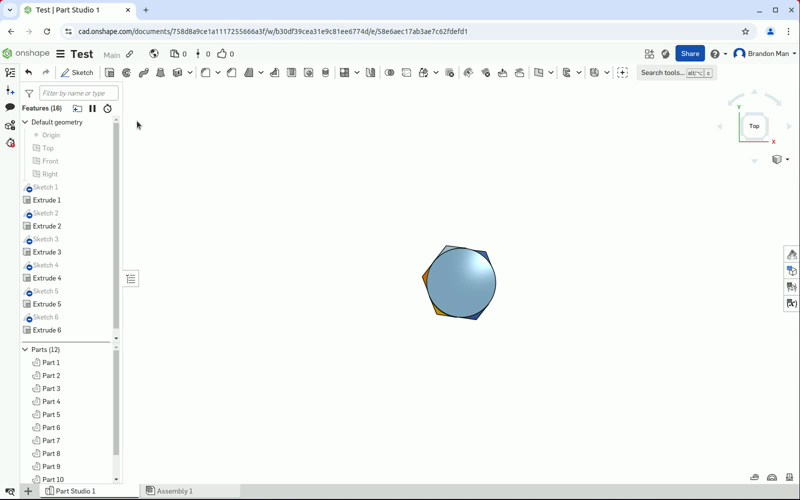
key(shift+h)
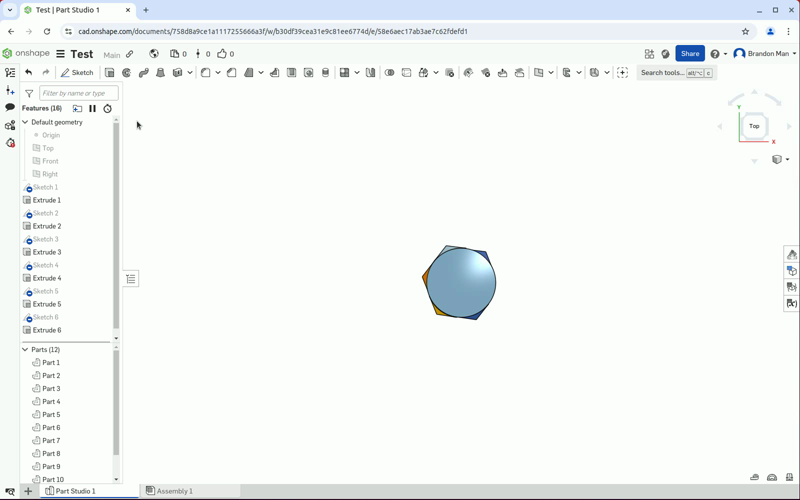
key(shift+h)
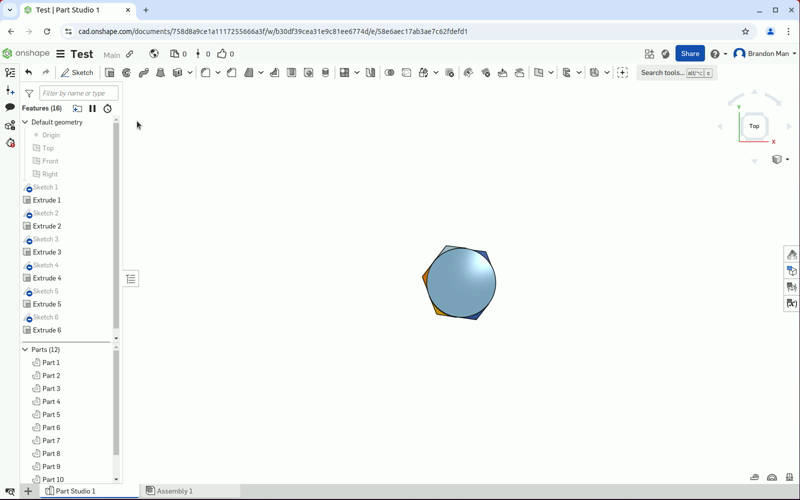
mouse_move(69, 189)
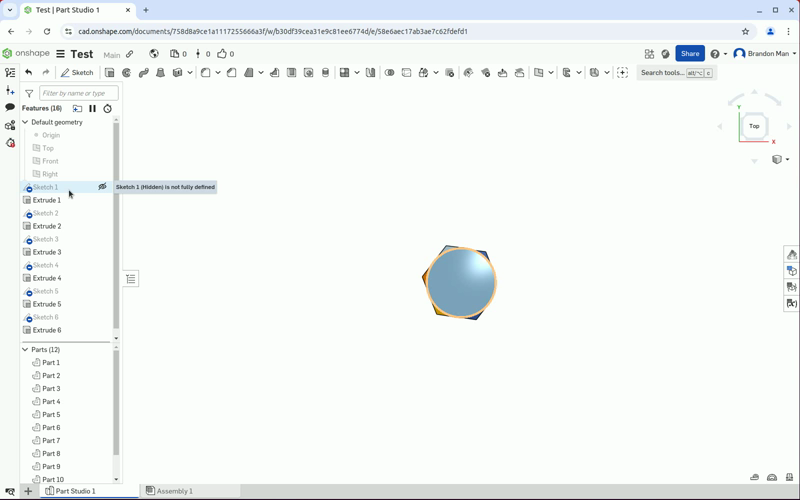
click(69, 189)
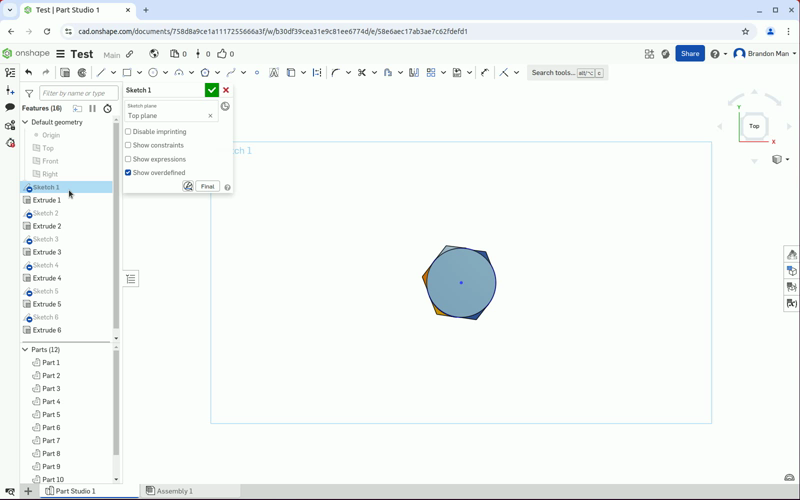
mouse_move(229, 92)
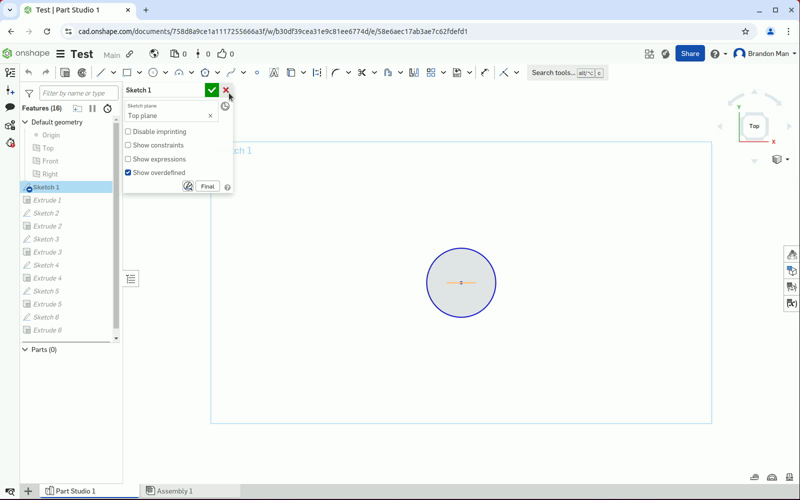
click(229, 92)
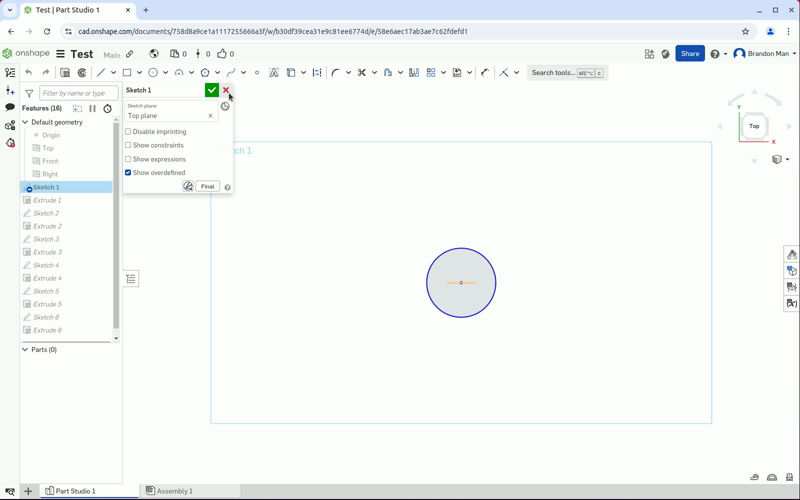
key(shift+s)
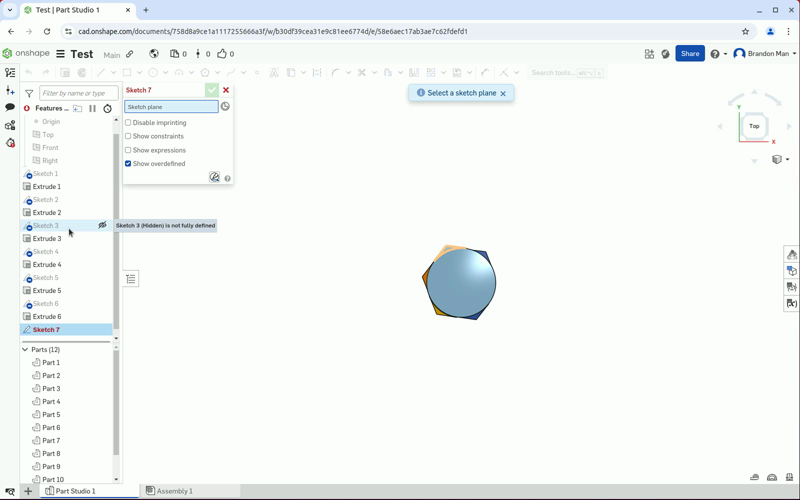
scroll(3)
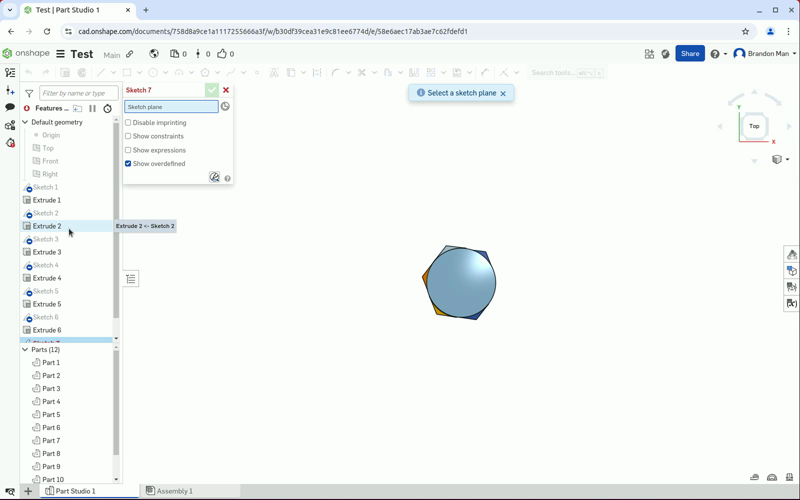
mouse_move(69, 150)
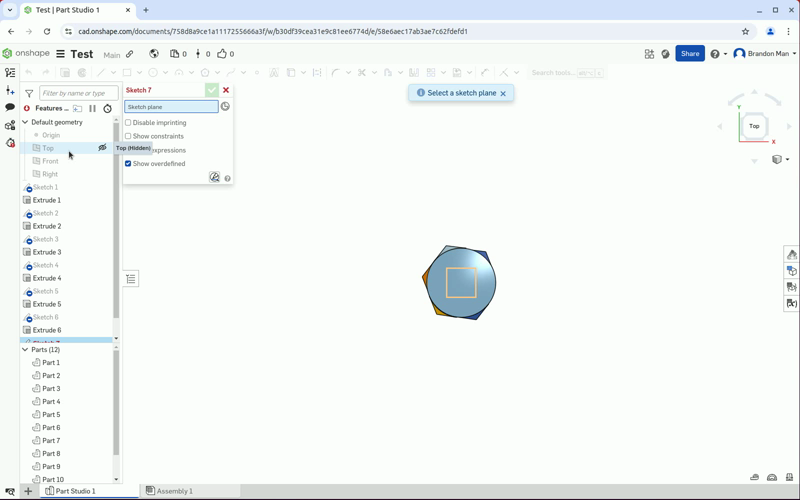
click(69, 150)
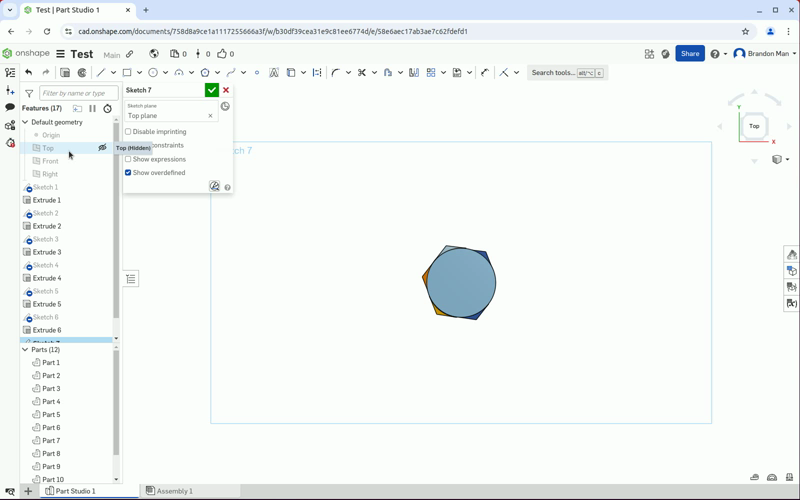
mouse_move(69, 352)
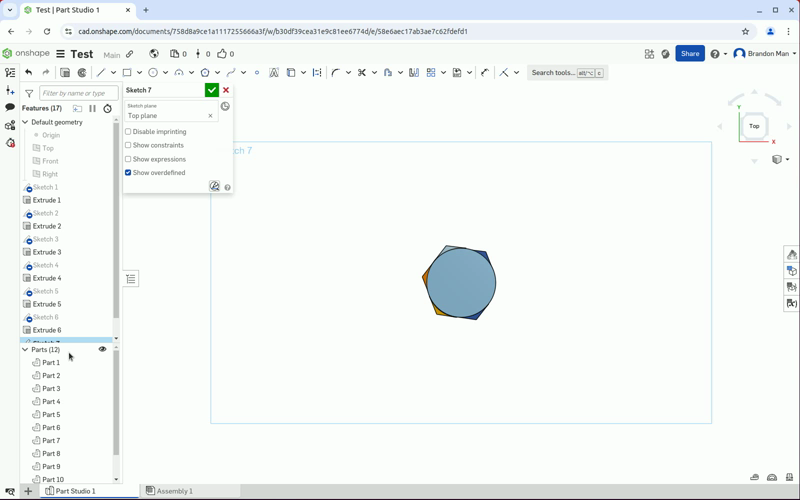
key(y)
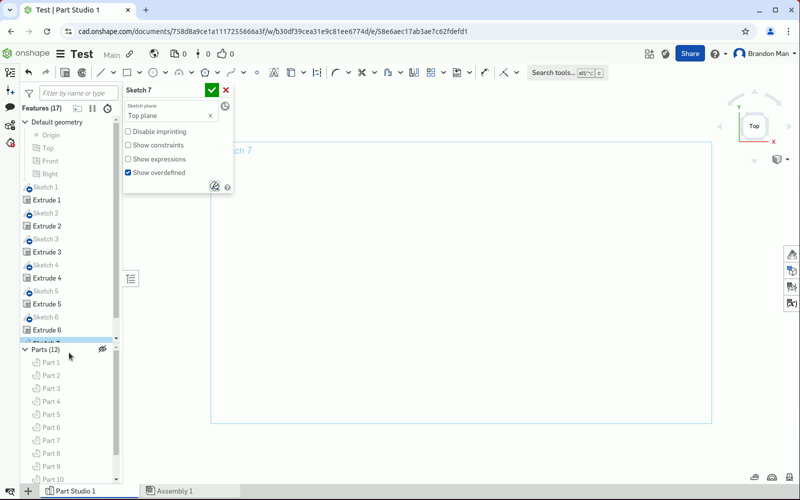
key(l)
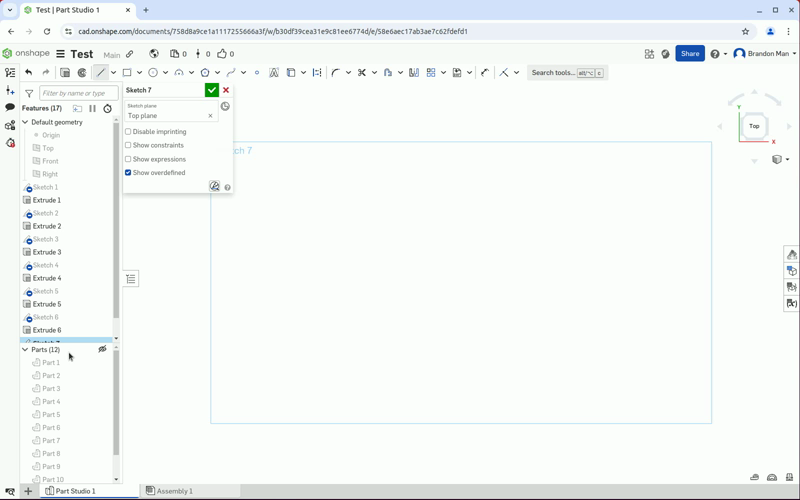
key_down(shift)
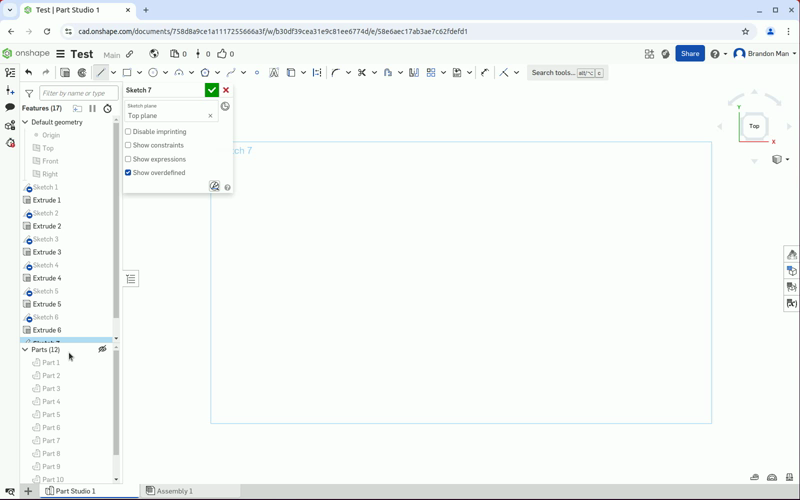
mouse_move(487, 304)
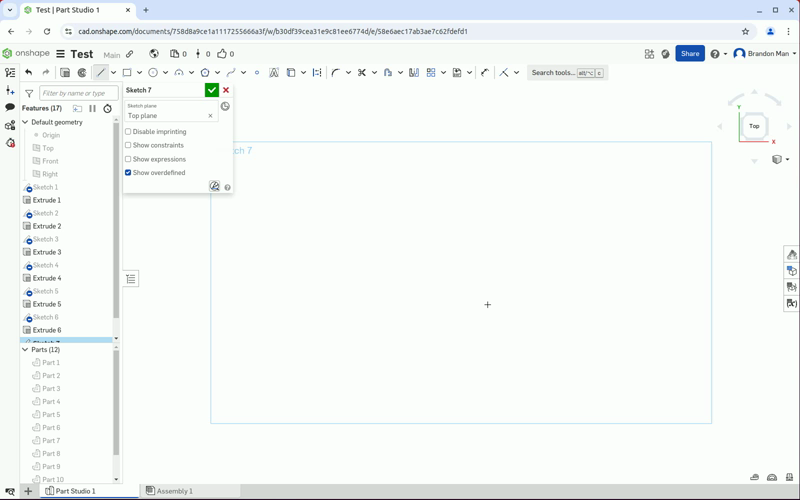
click(487, 304)
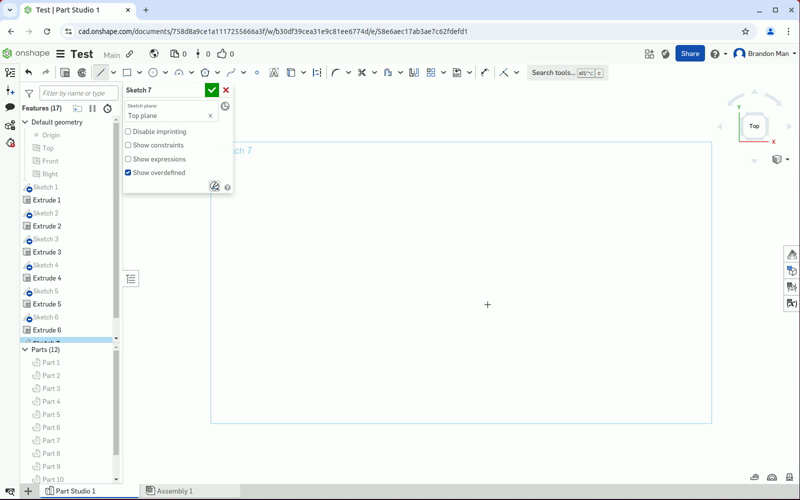
key_up(shift)
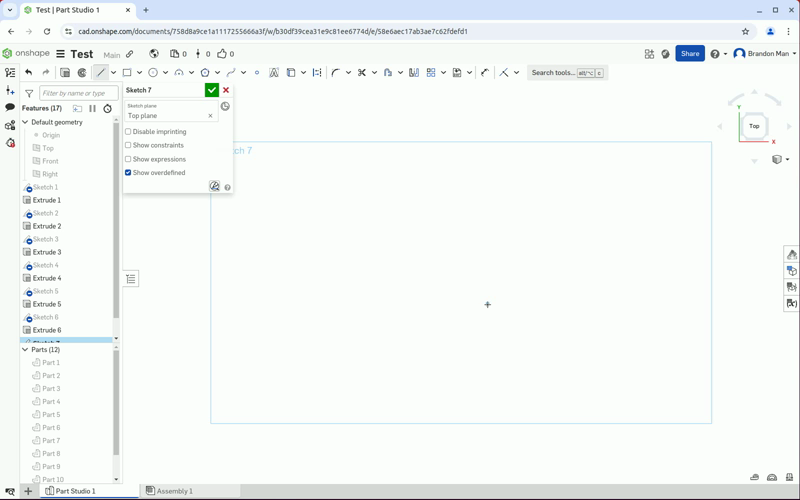
key_down(shift)
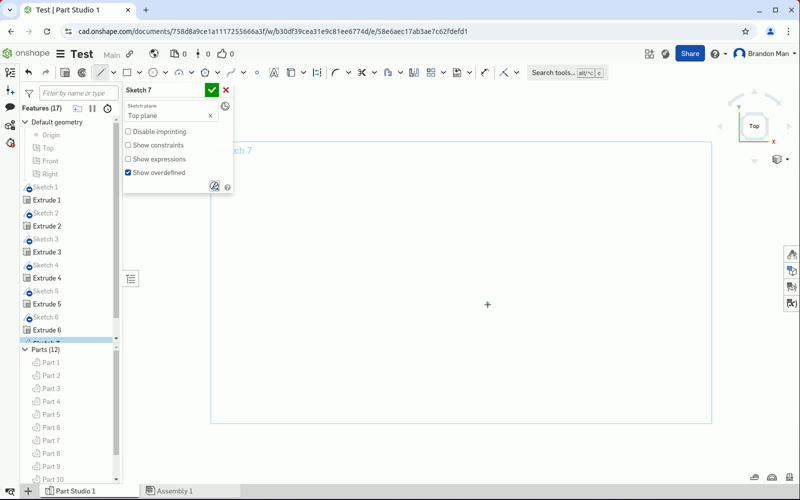
mouse_move(517, 304)
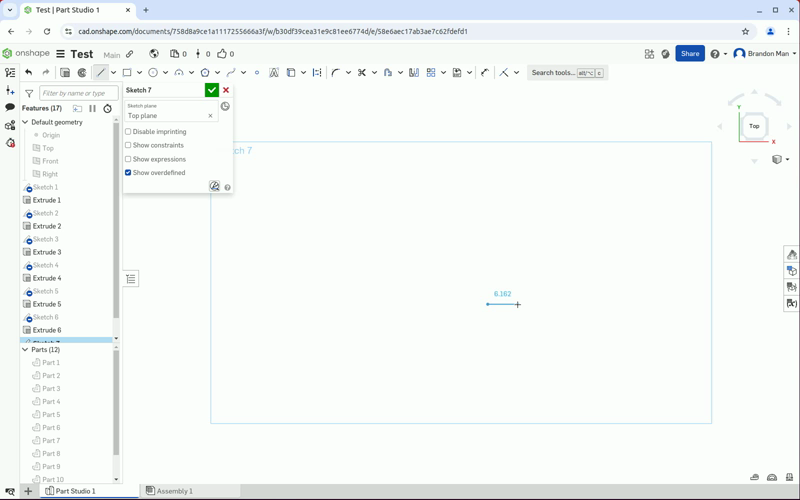
mouse_move(500, 288)
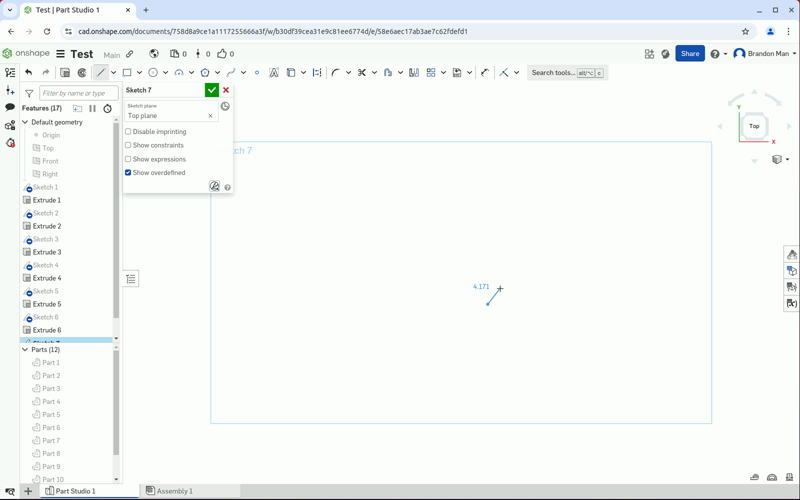
click(500, 288)
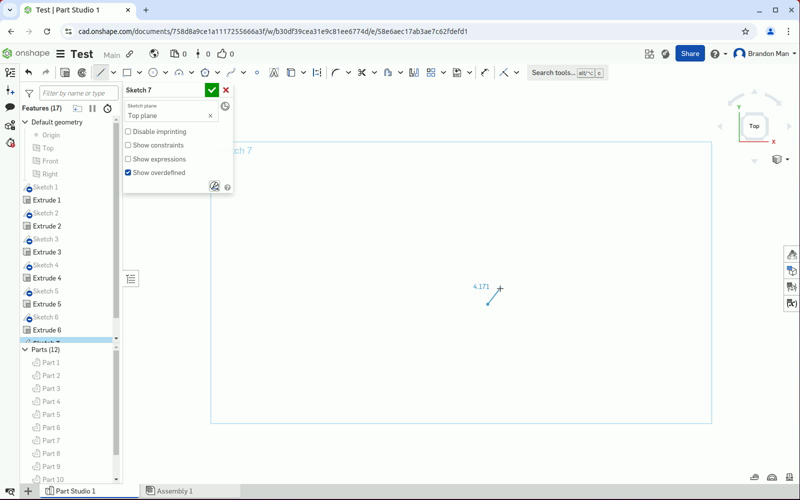
key_up(shift)
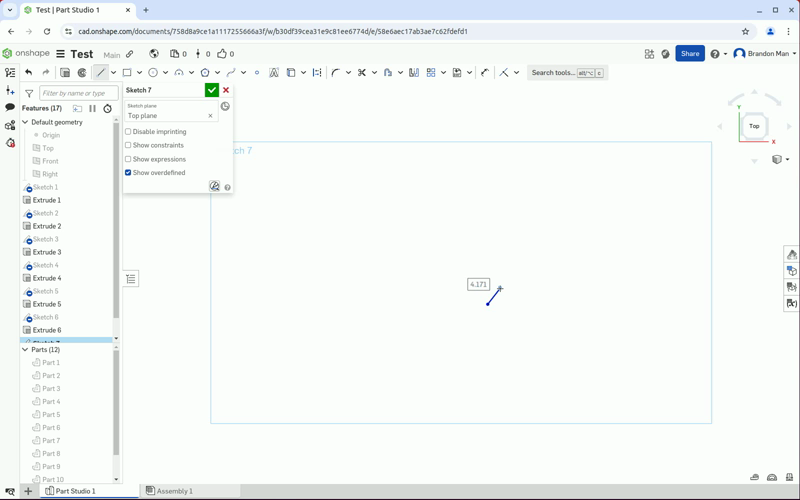
key_down(shift)
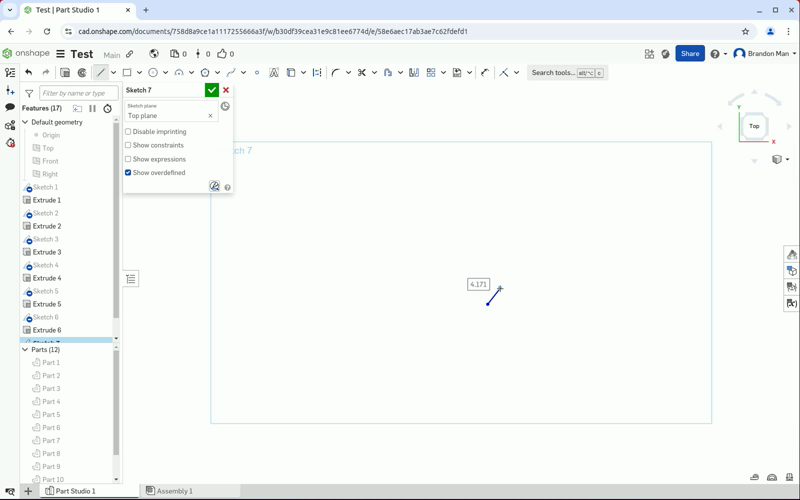
mouse_move(530, 288)
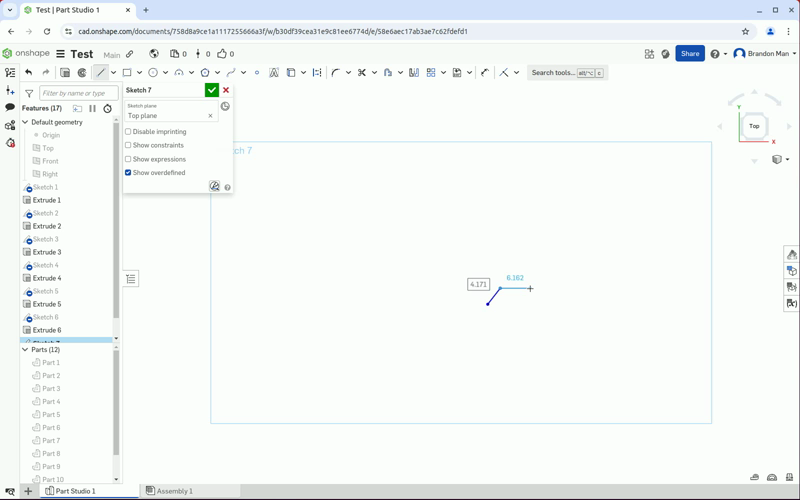
mouse_move(492, 269)
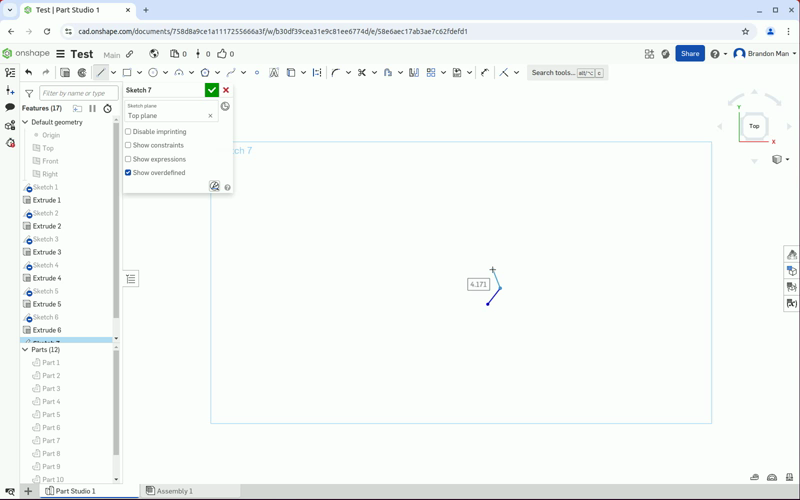
click(492, 269)
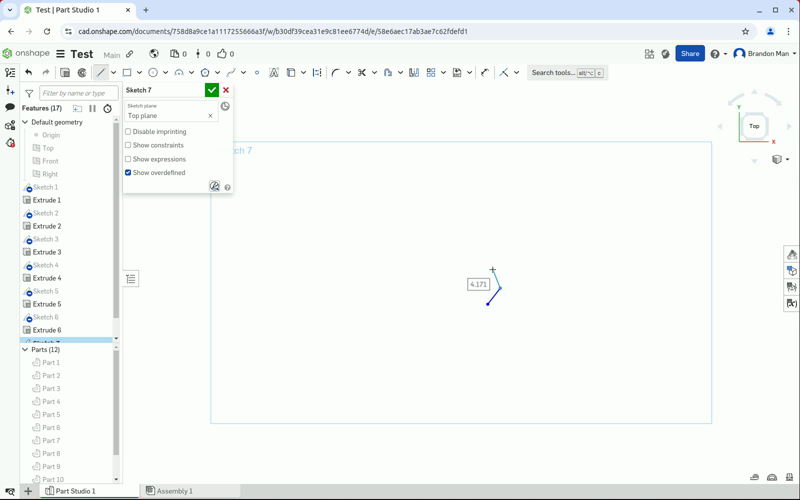
key_up(shift)
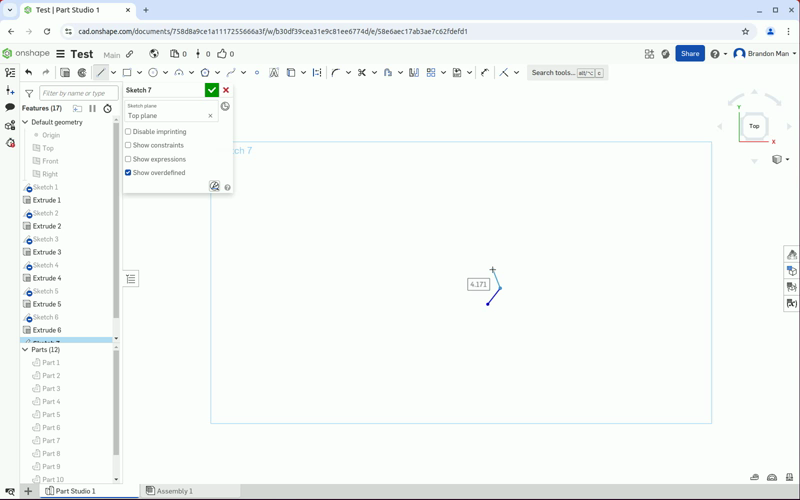
key(esc)
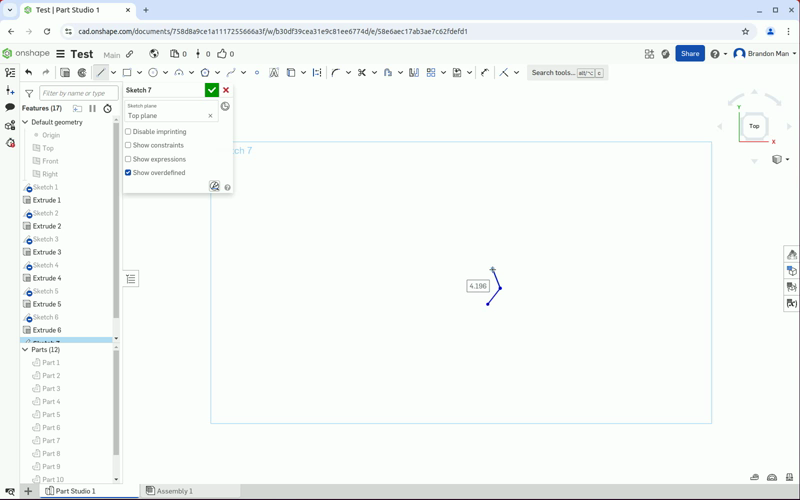
key(a)
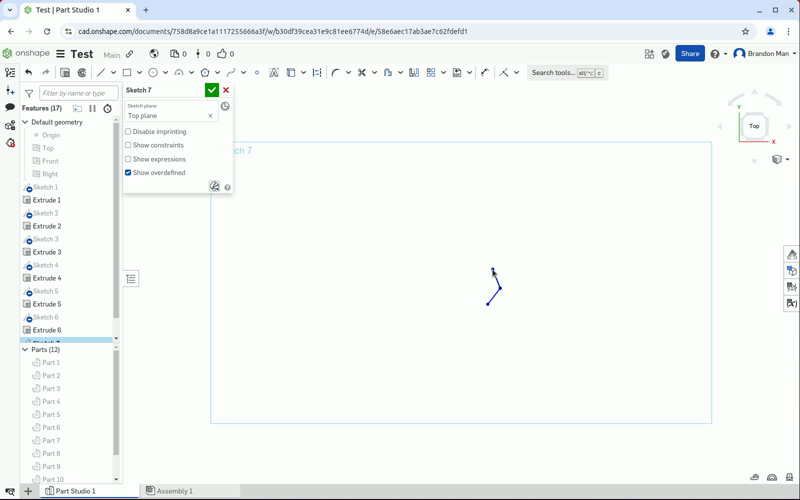
mouse_move(492, 269)
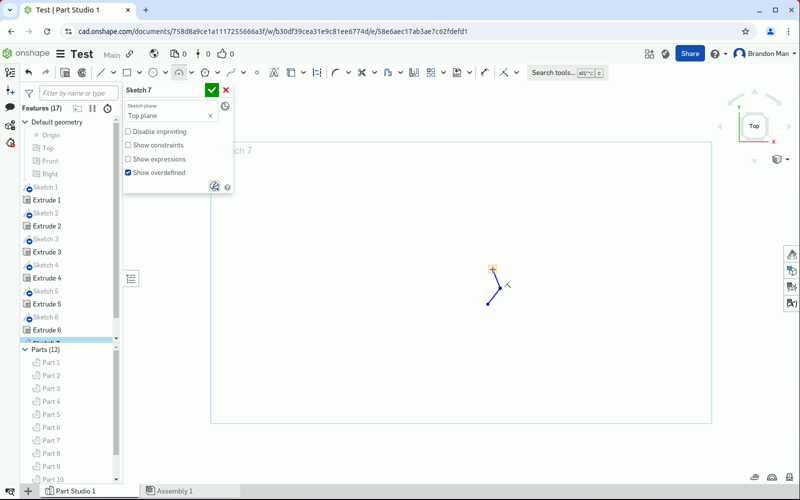
click(492, 269)
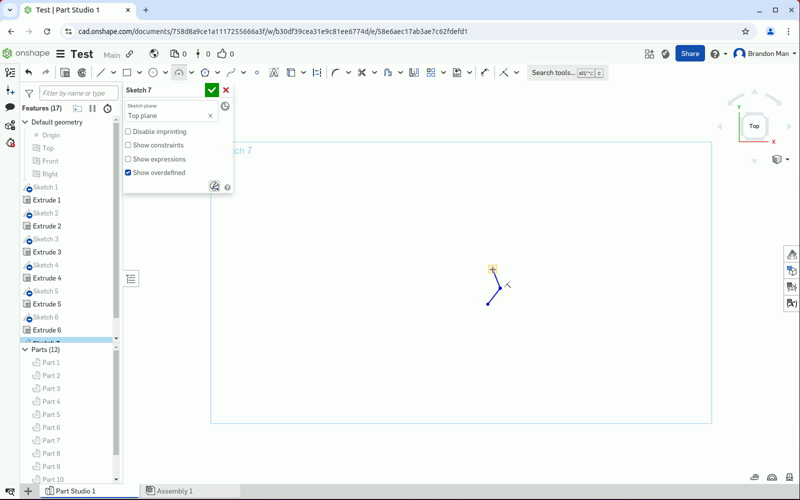
mouse_move(487, 304)
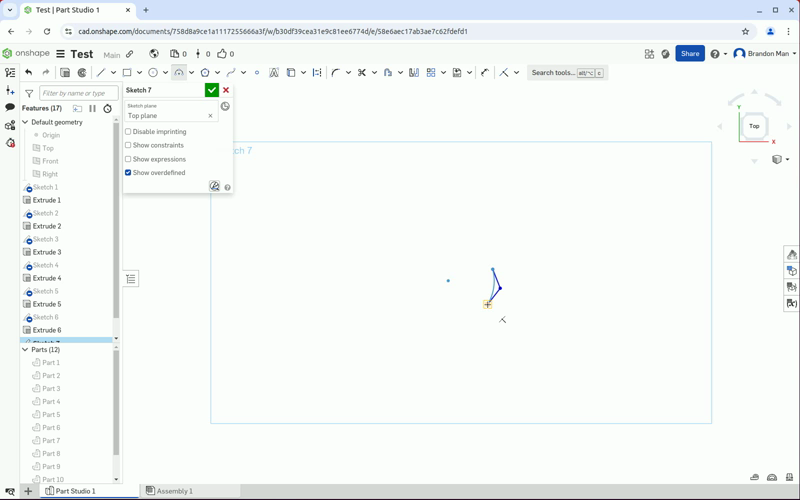
click(487, 304)
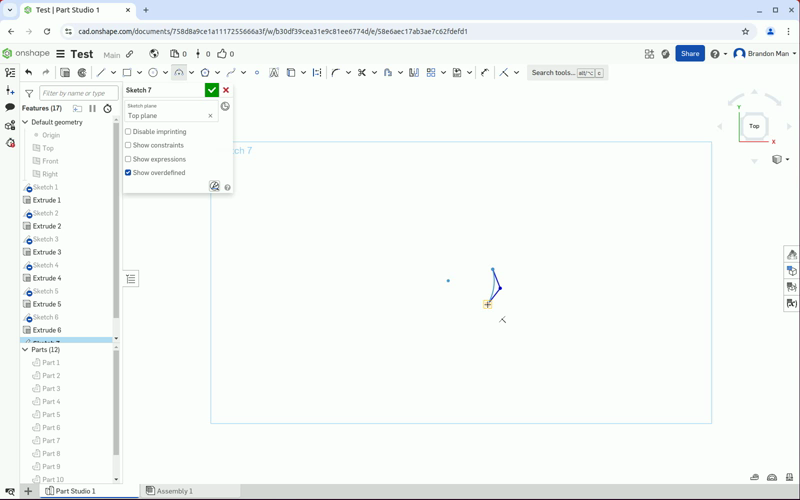
key_down(shift)
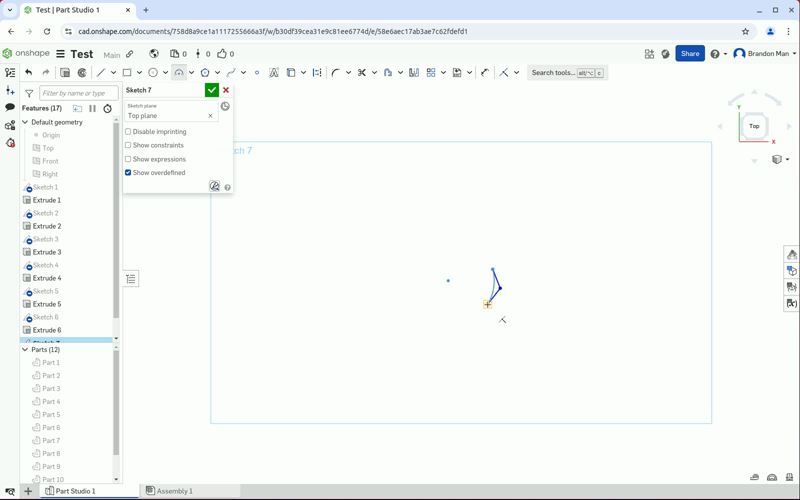
mouse_move(495, 287)
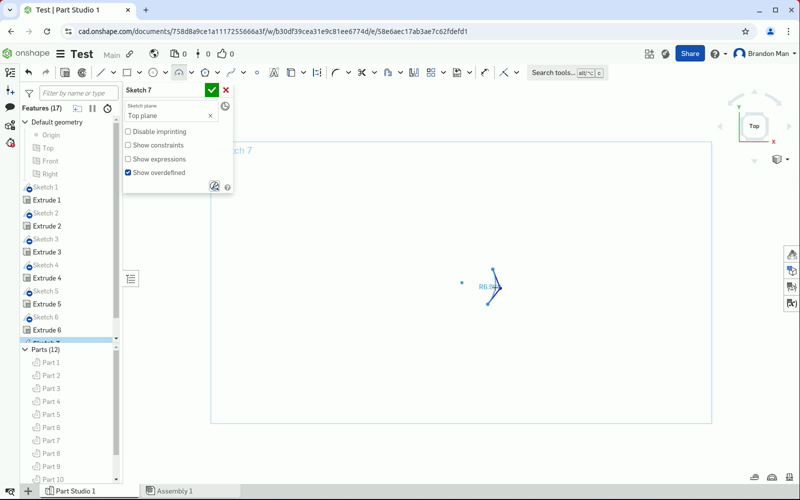
click(495, 287)
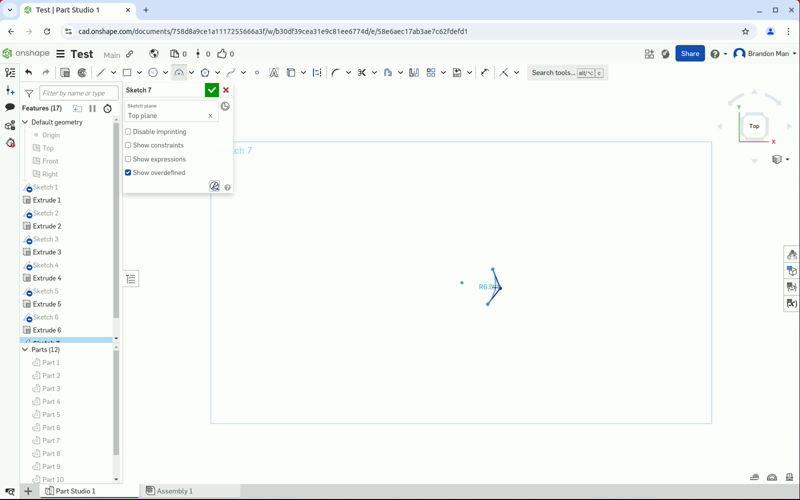
key_up(shift)
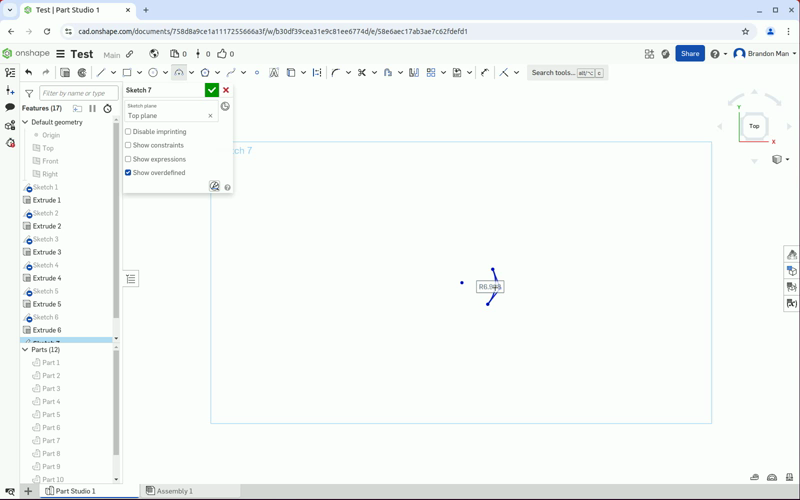
key(esc)
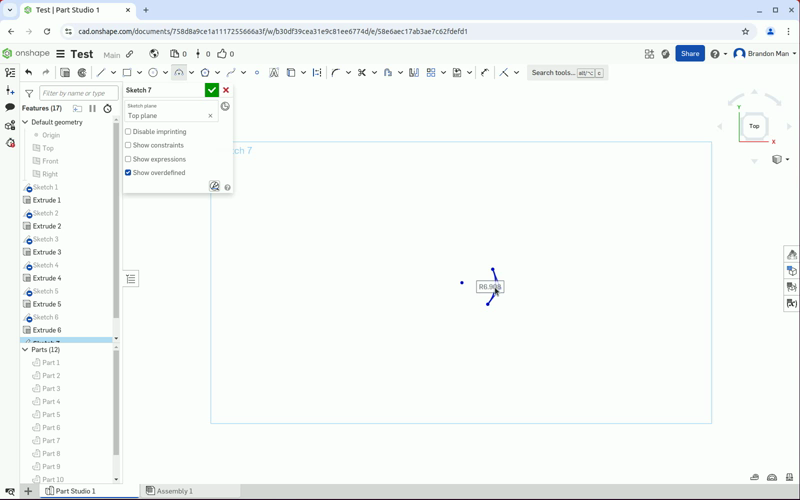
mouse_move(496, 282)
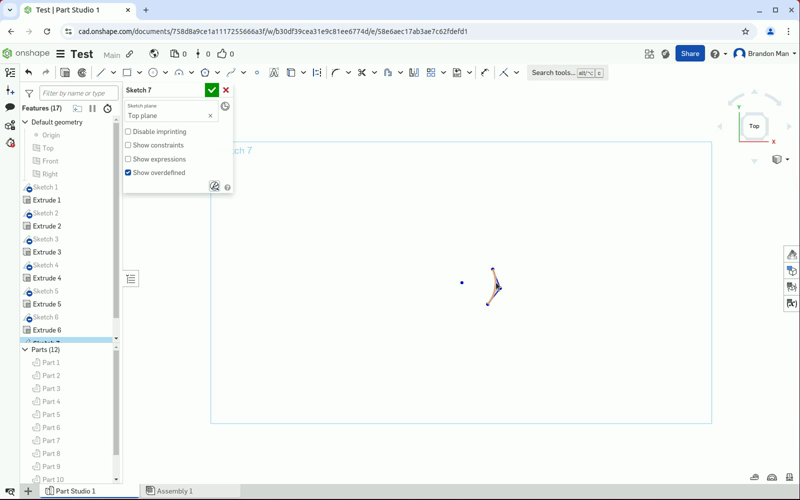
scroll(6)
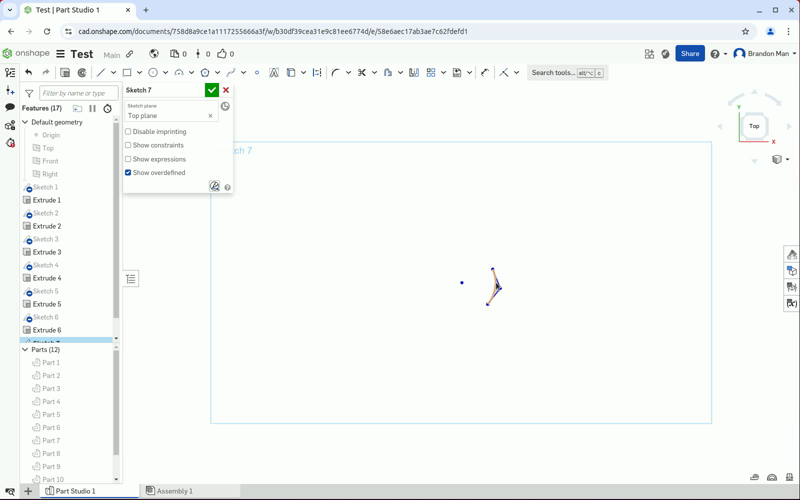
scroll(6)
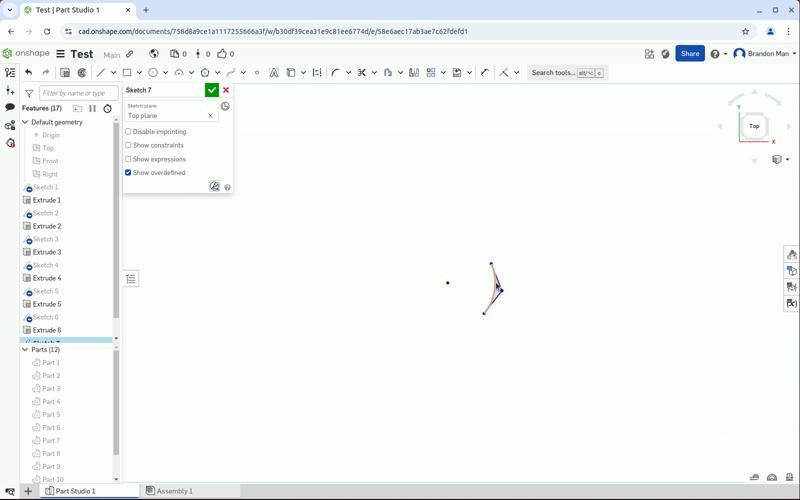
scroll(6)
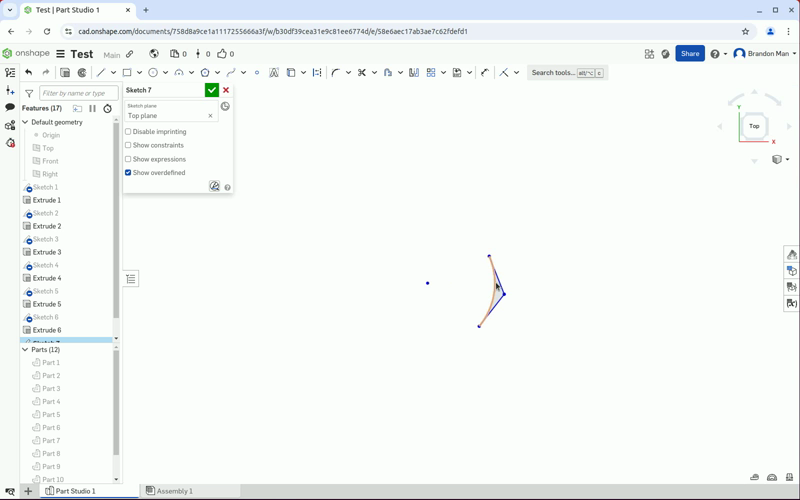
scroll(6)
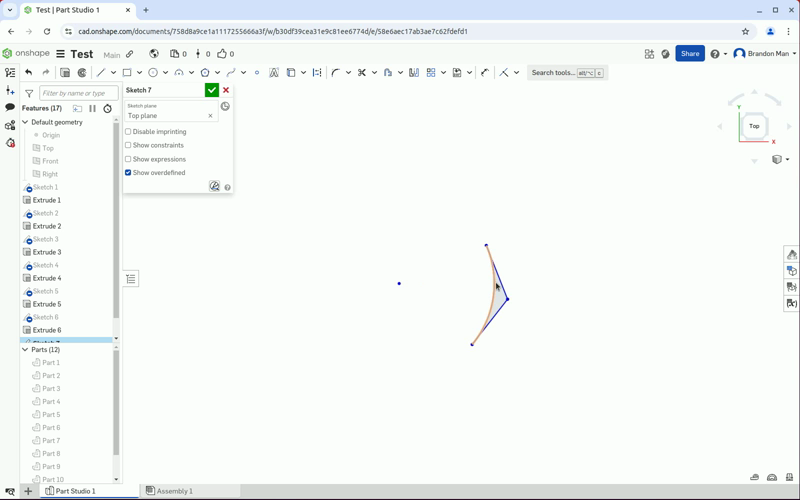
scroll(6)
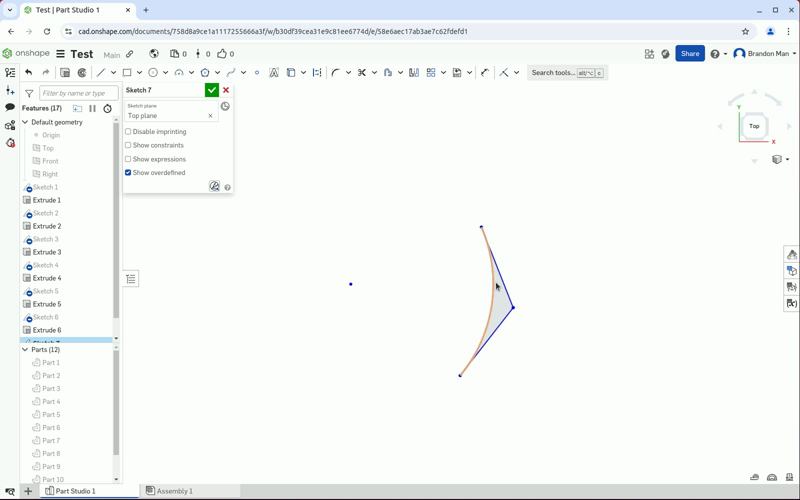
scroll(6)
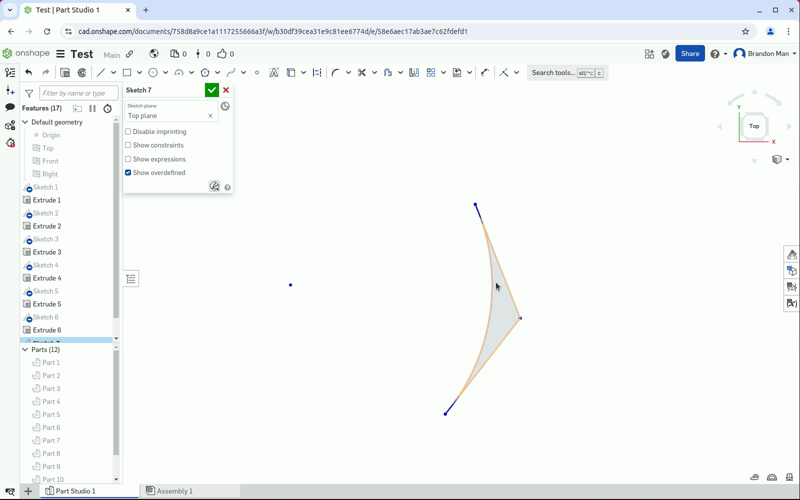
scroll(6)
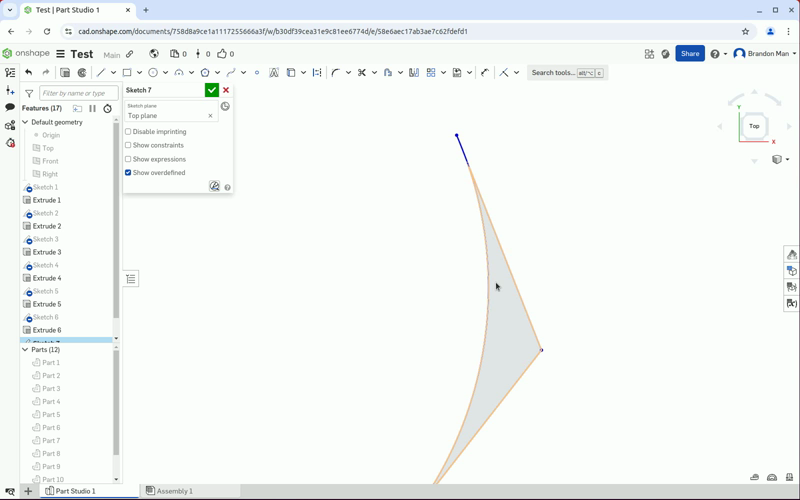
click(496, 282)
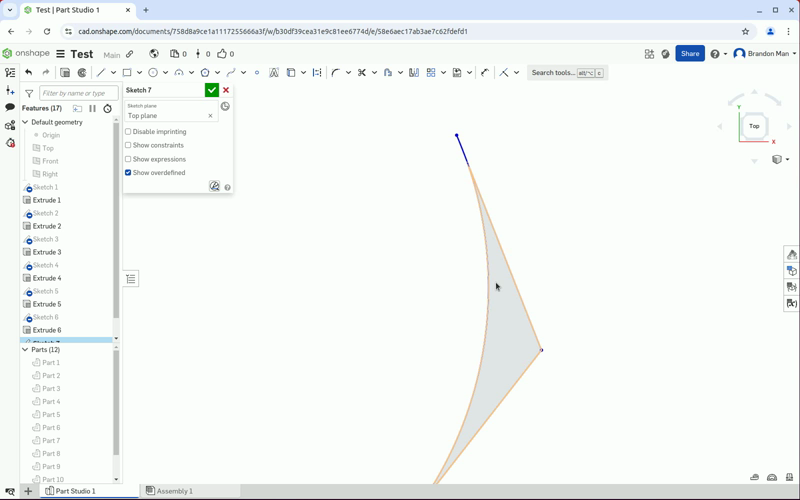
scroll(-6)
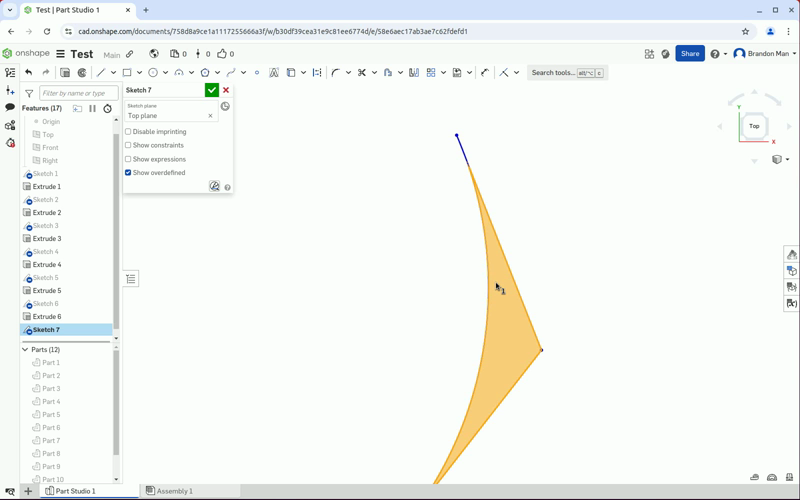
scroll(-6)
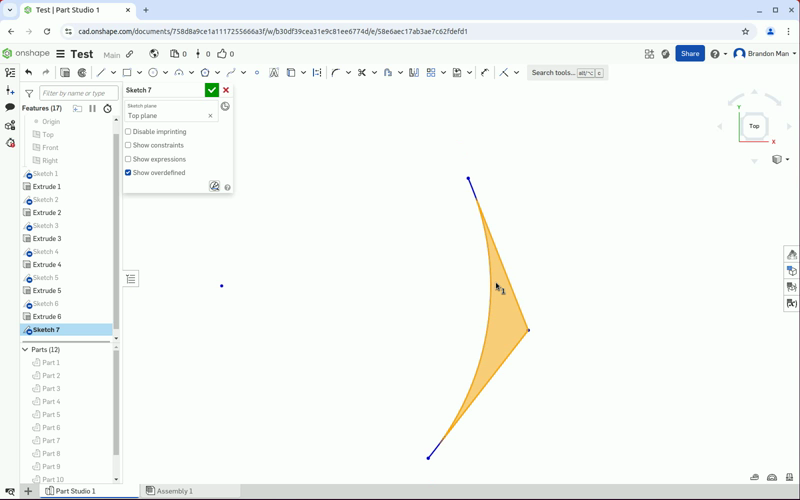
scroll(-6)
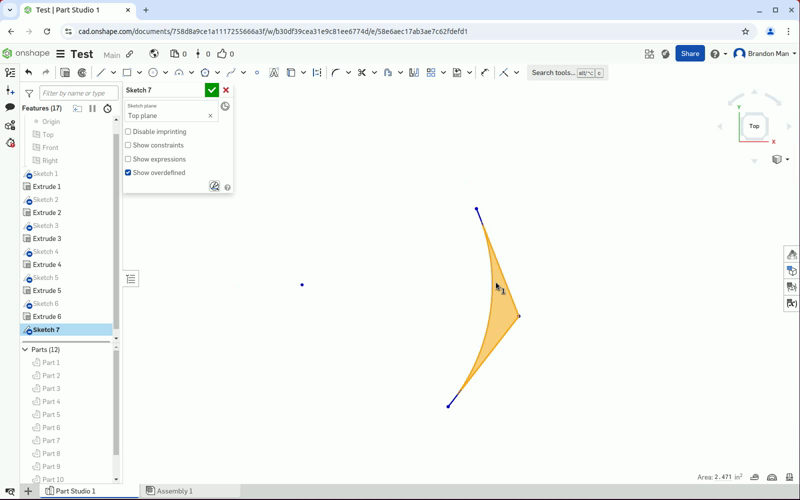
scroll(-6)
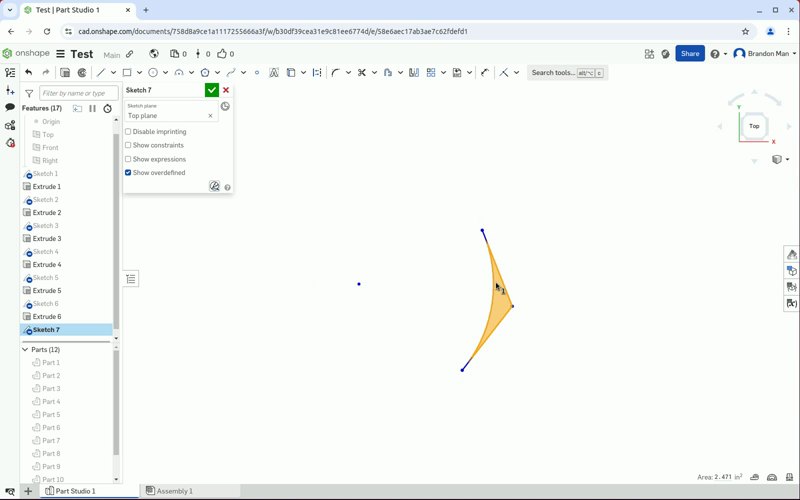
scroll(-6)
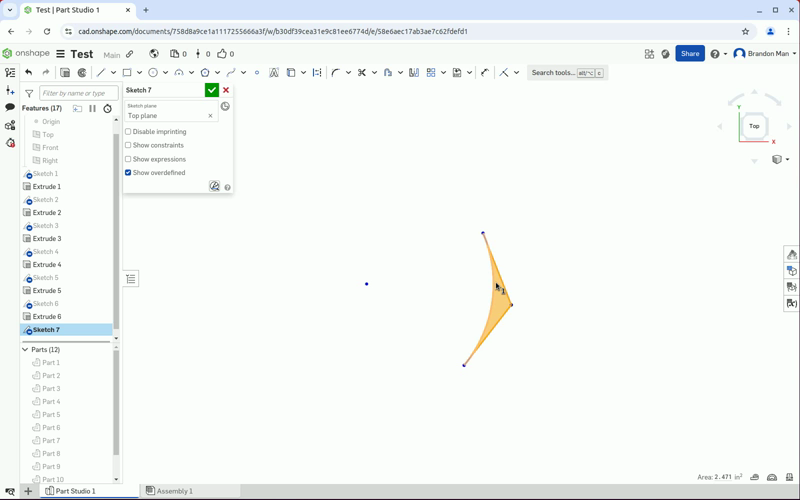
scroll(-6)
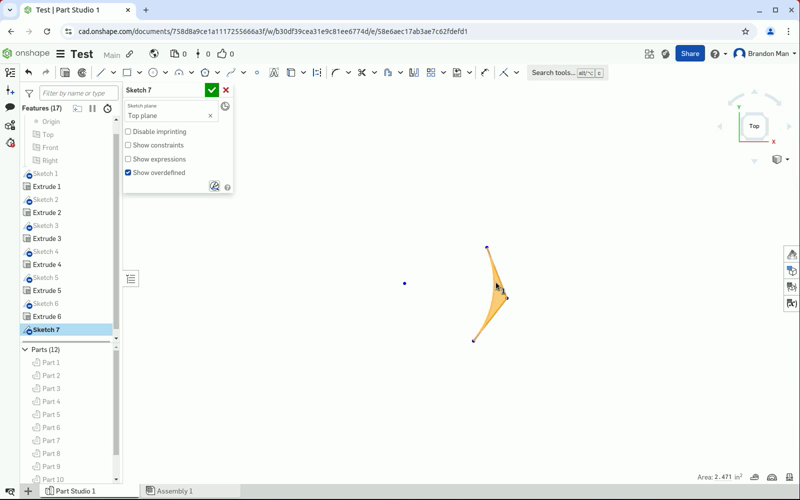
scroll(-6)
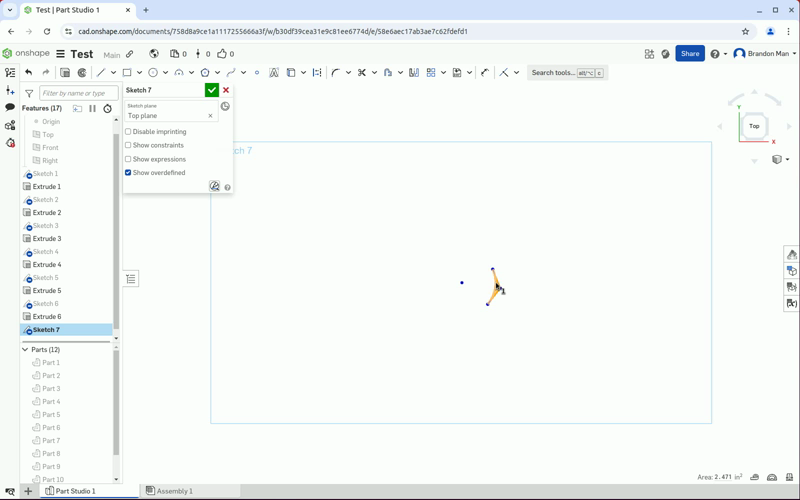
mouse_move(69, 352)
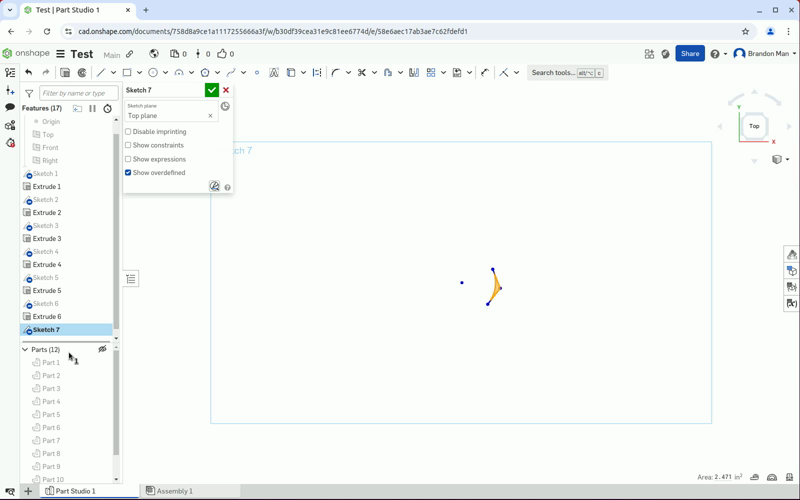
key(shift+y)
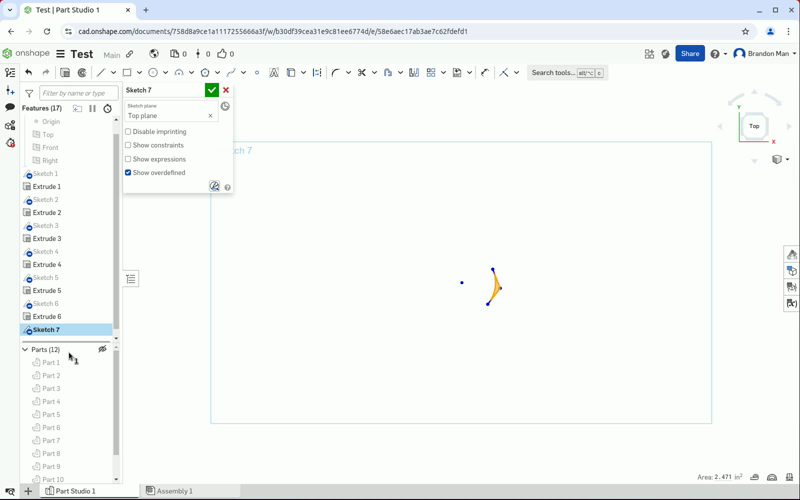
key(shift+e)
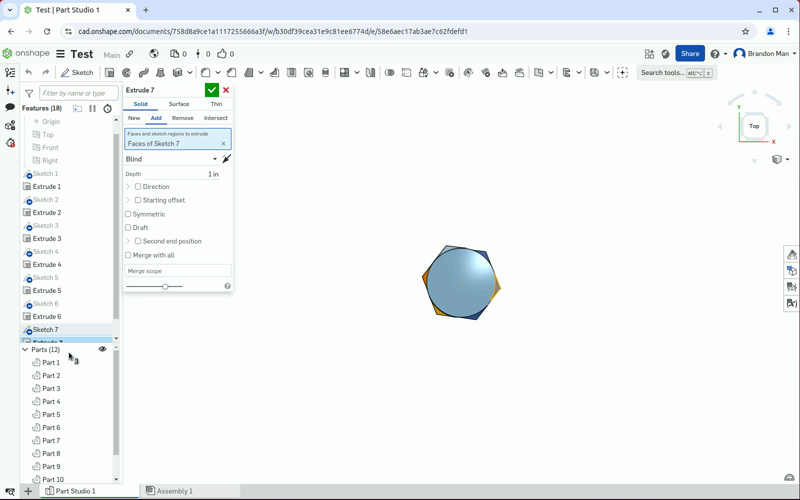
mouse_move(143, 106)
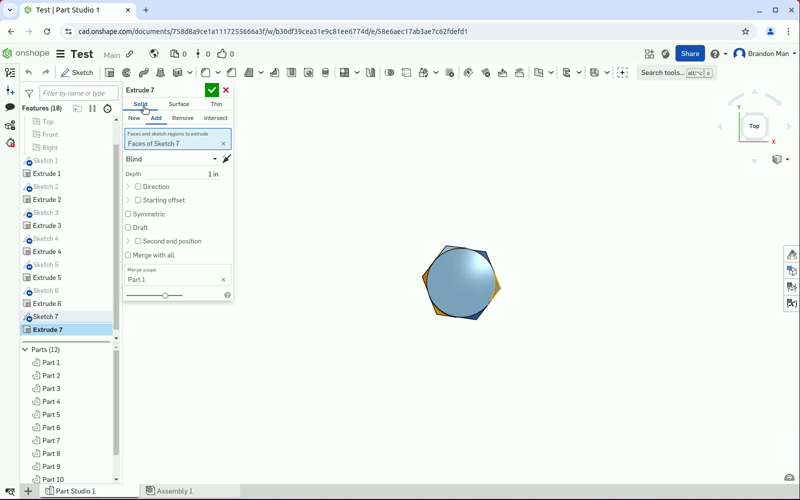
click(143, 106)
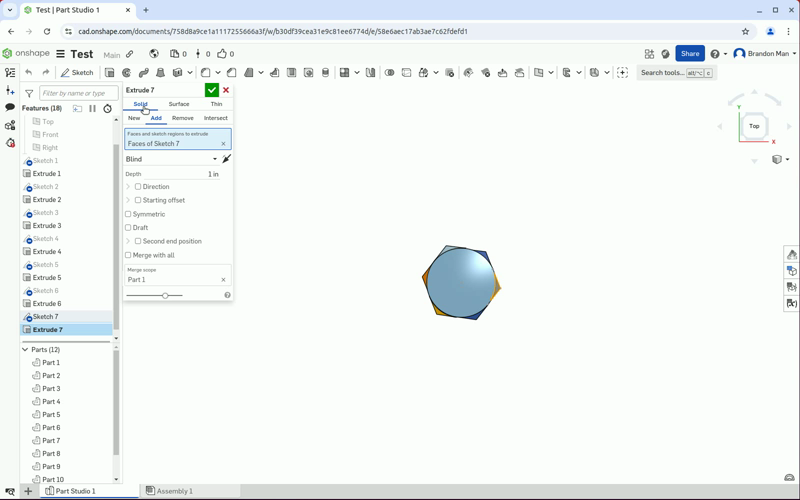
mouse_move(137, 120)
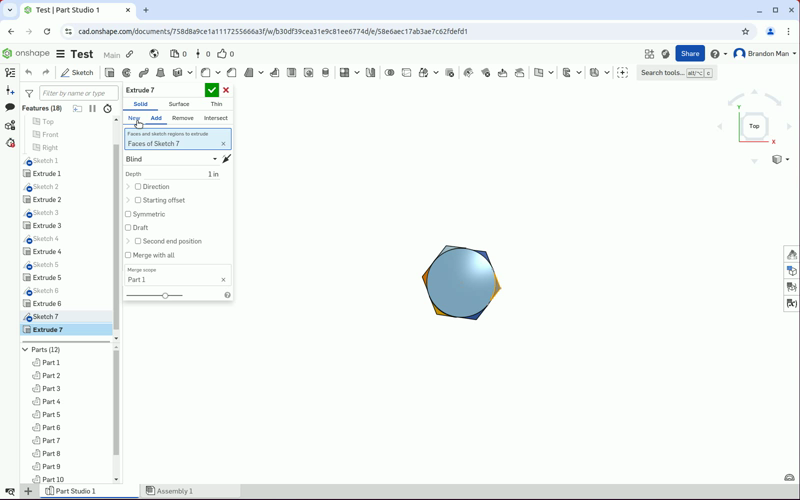
click(137, 120)
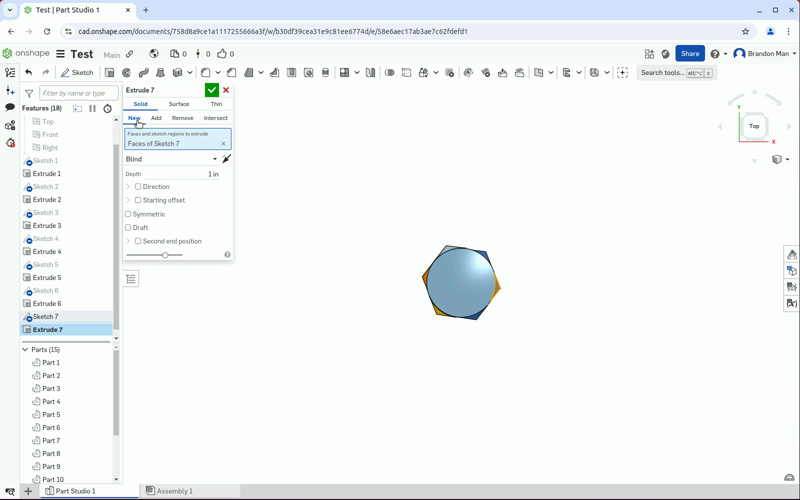
key(tab, 4)
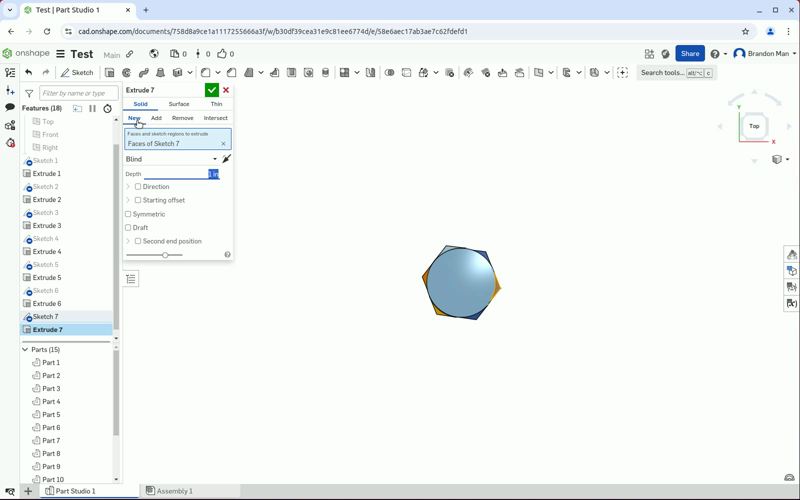
text(4.574)
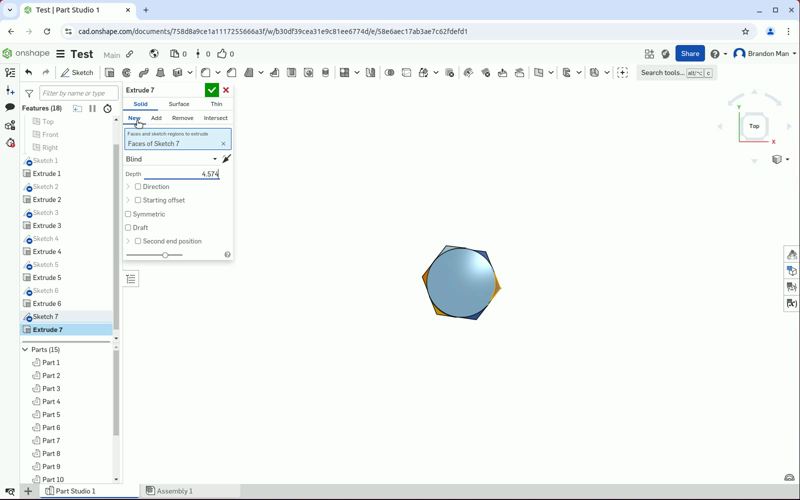
key(enter)
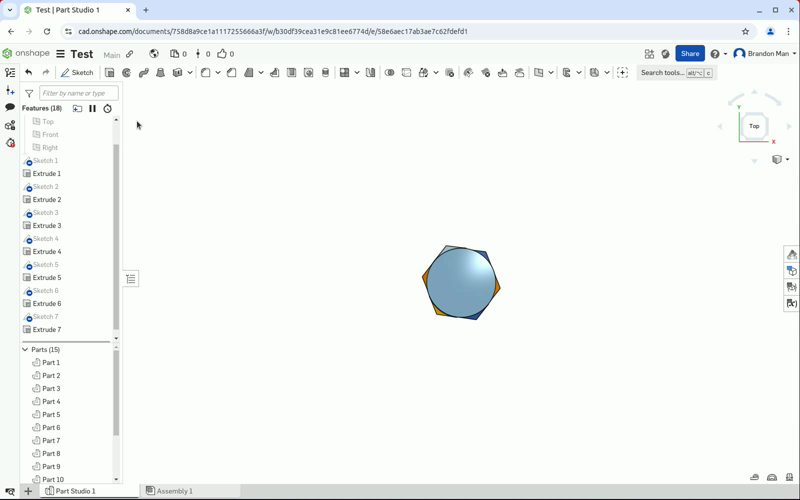
key(shift+h)
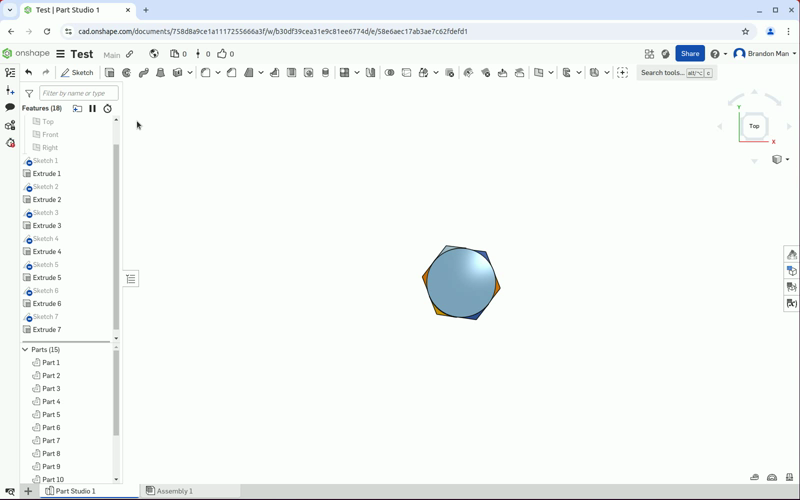
key(shift+h)
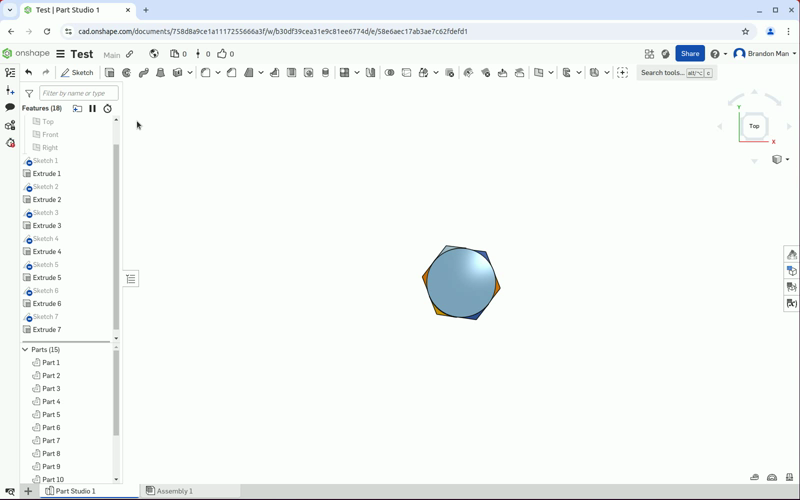
mouse_move(69, 163)
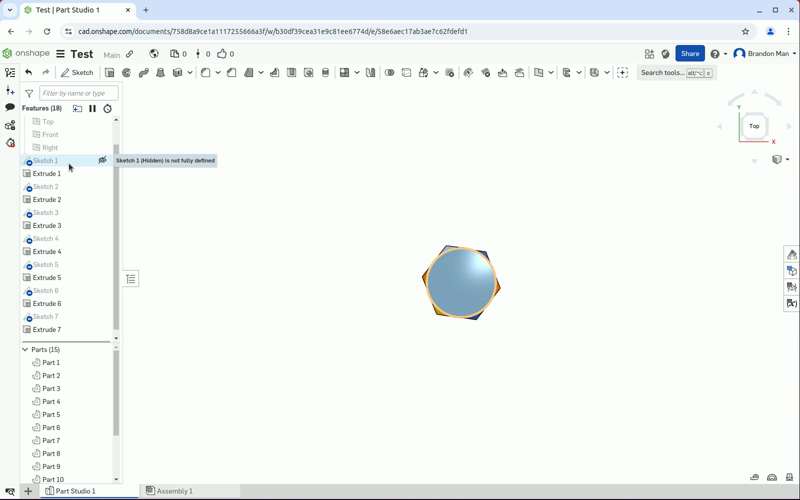
click(69, 163)
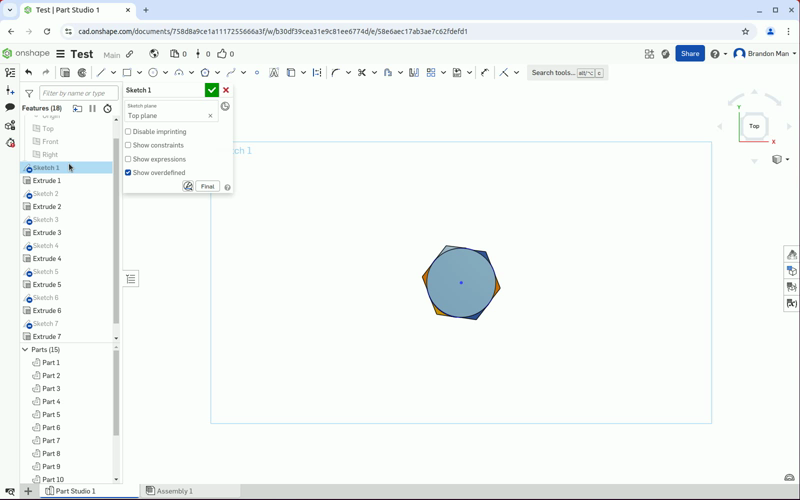
mouse_move(229, 92)
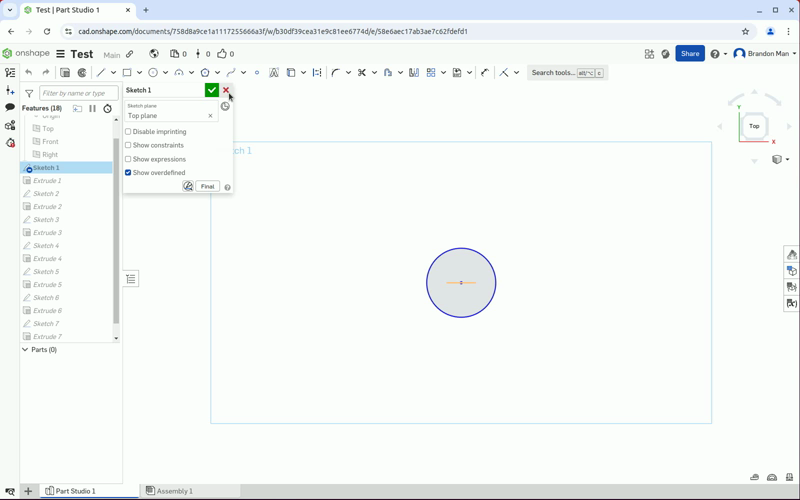
click(229, 92)
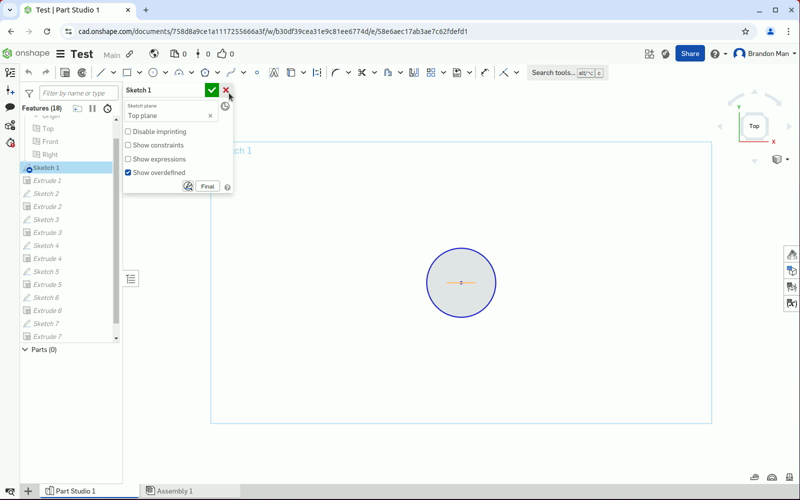
key(shift+s)
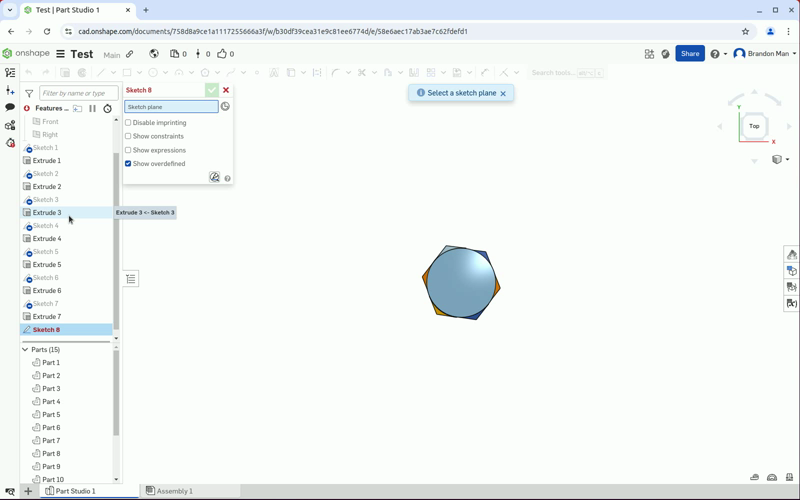
scroll(3)
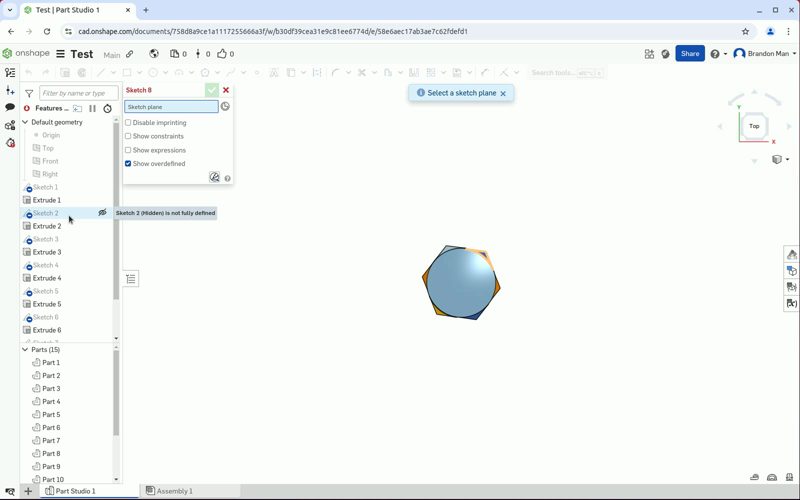
mouse_move(69, 150)
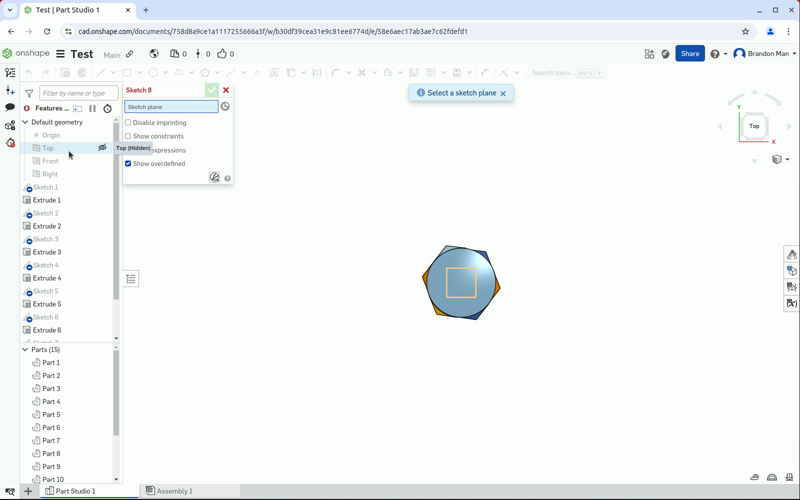
click(69, 150)
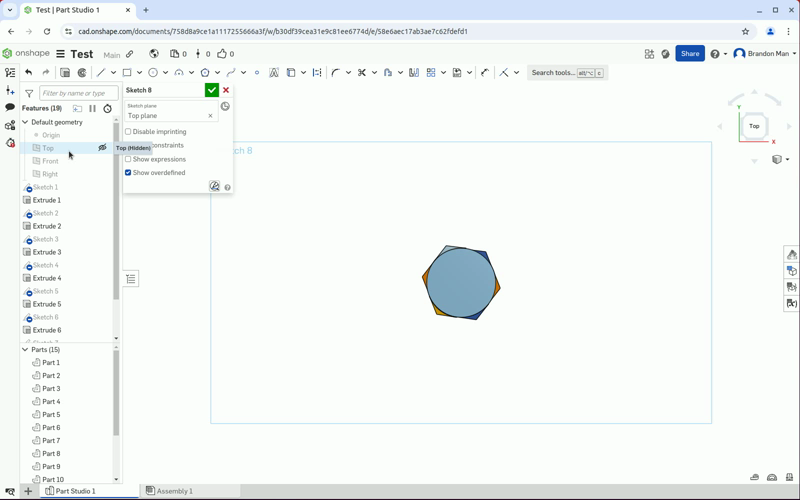
mouse_move(69, 352)
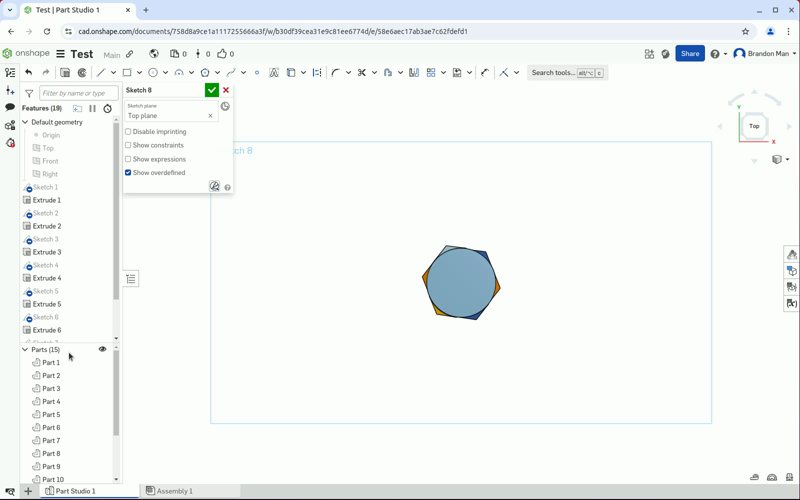
key(y)
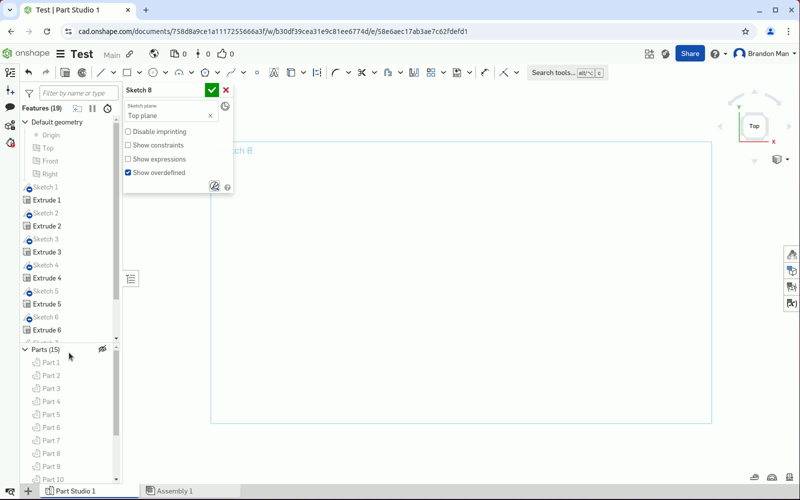
key(c)
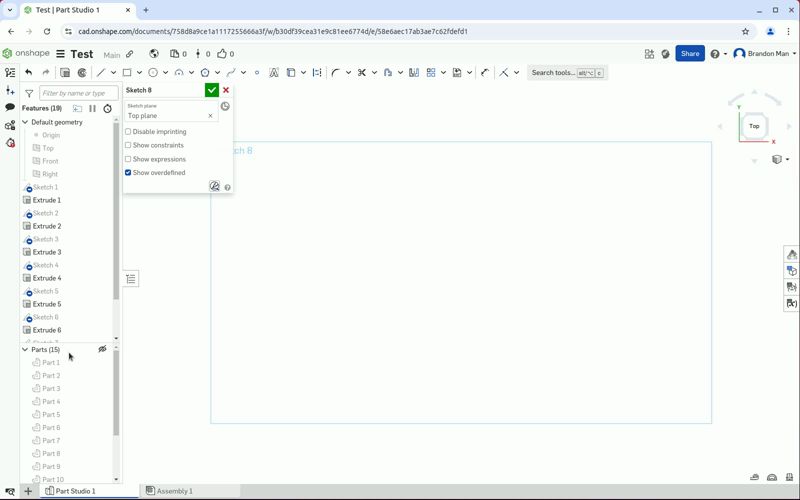
key_down(shift)
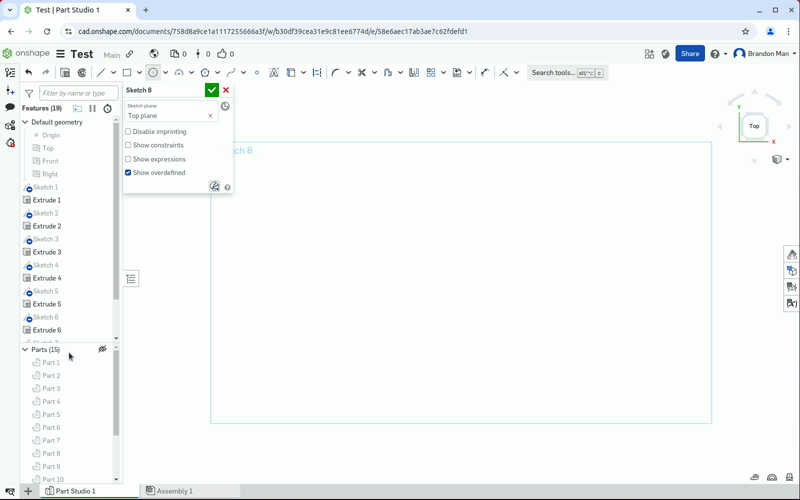
mouse_move(461, 282)
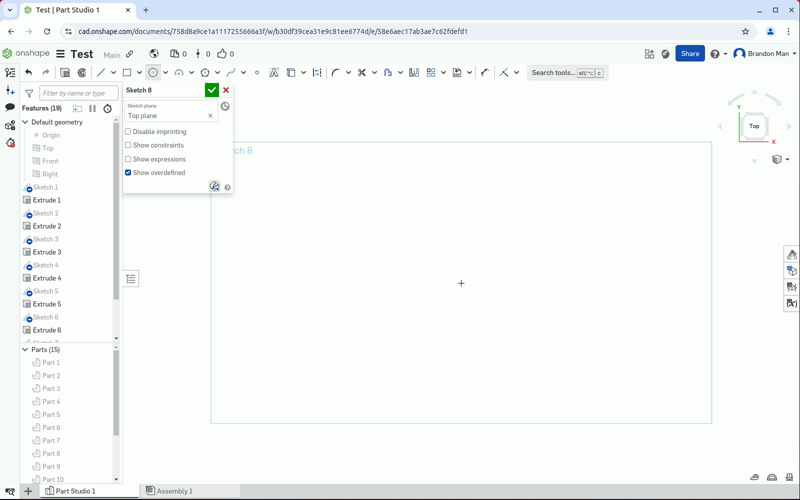
click(461, 282)
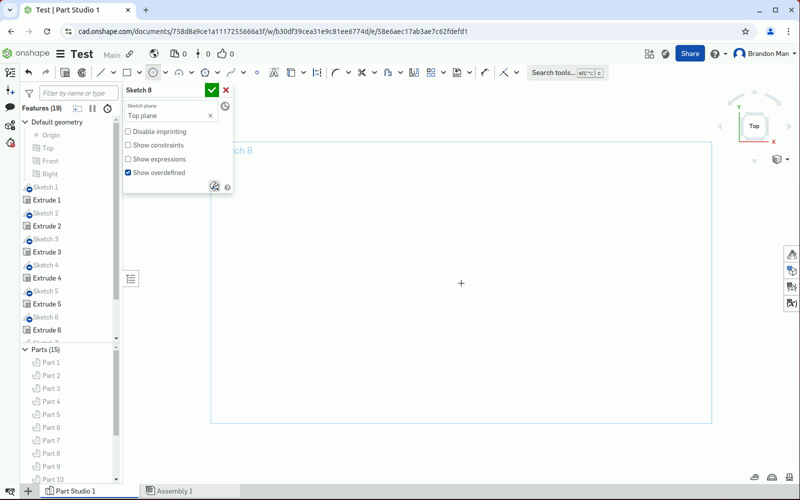
key_up(shift)
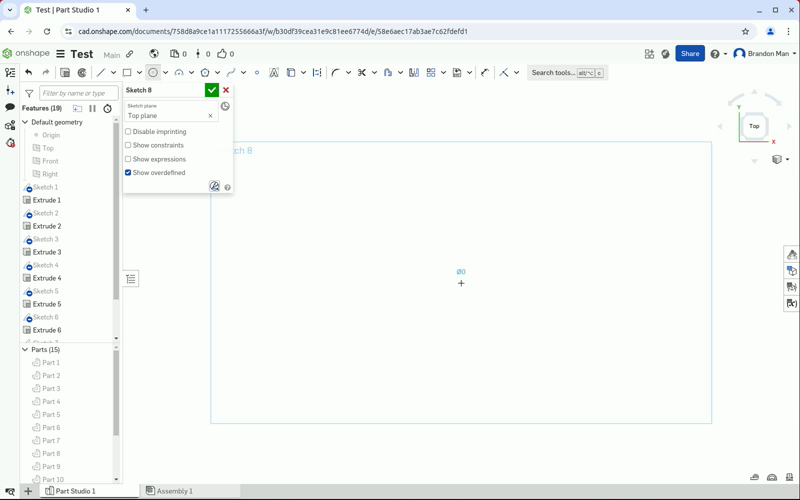
mouse_move(495, 282)
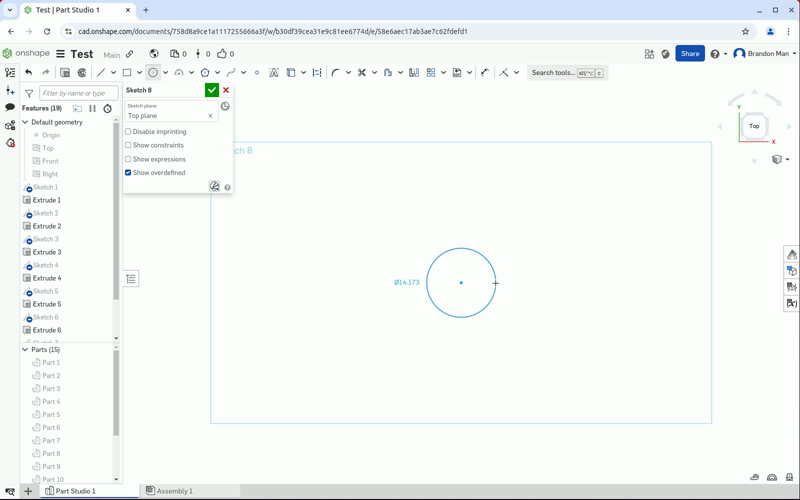
click(495, 282)
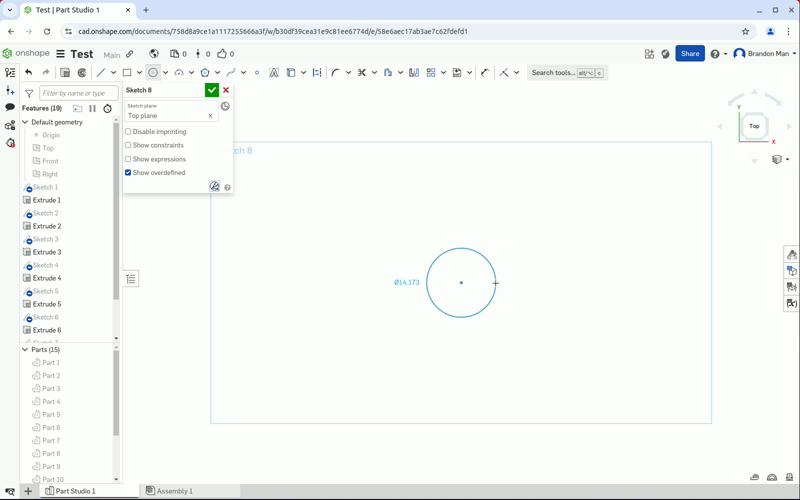
key(esc)
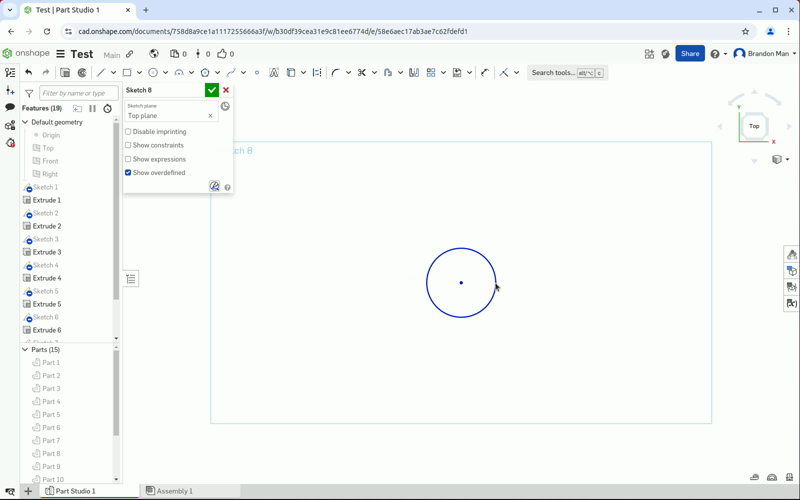
mouse_move(493, 283)
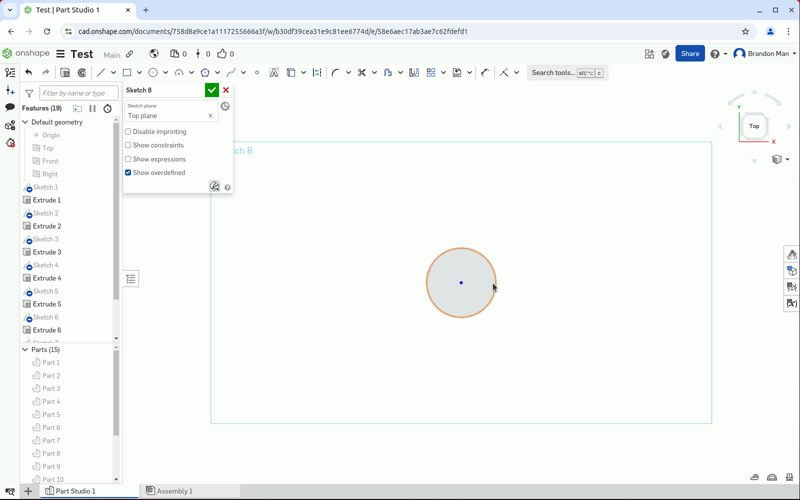
click(493, 283)
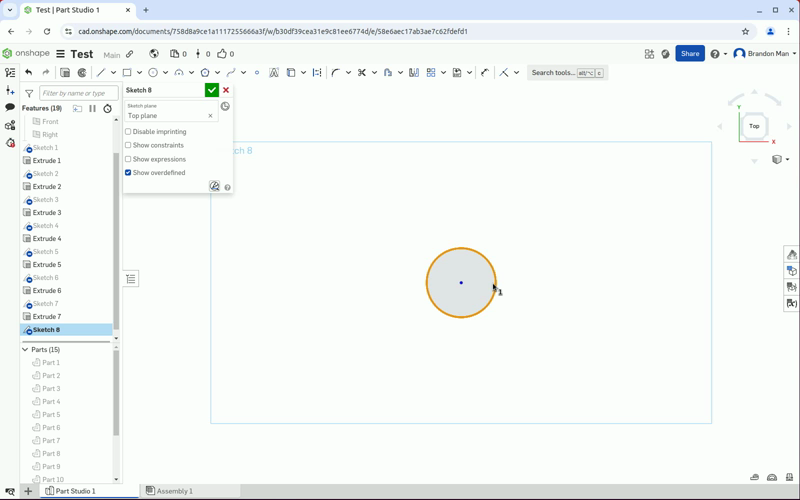
mouse_move(69, 352)
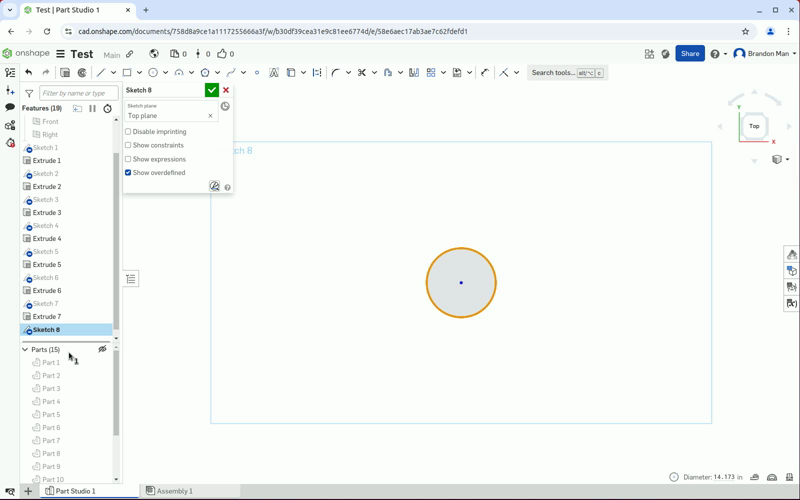
key(shift+y)
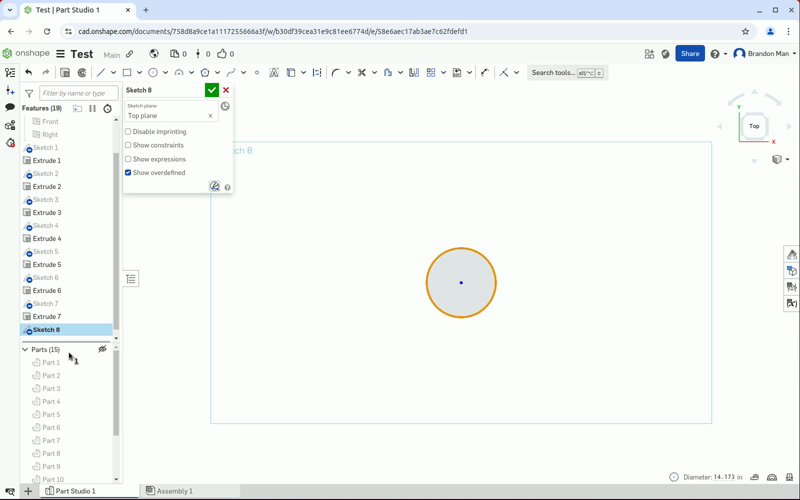
key(shift+e)
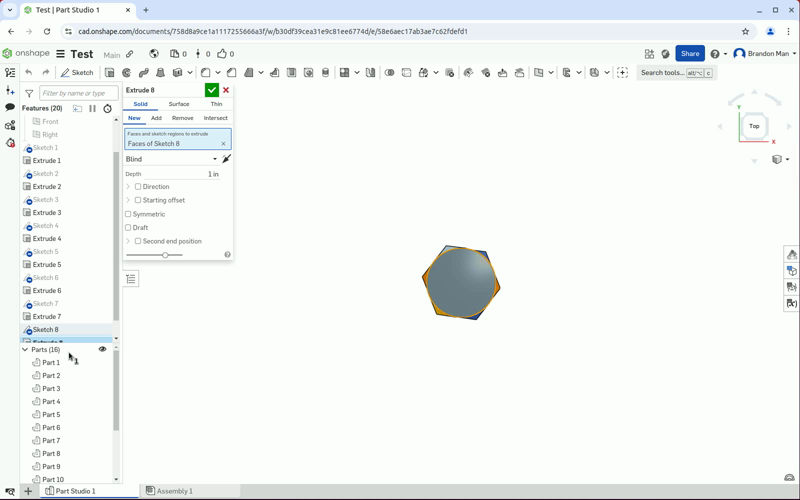
mouse_move(143, 106)
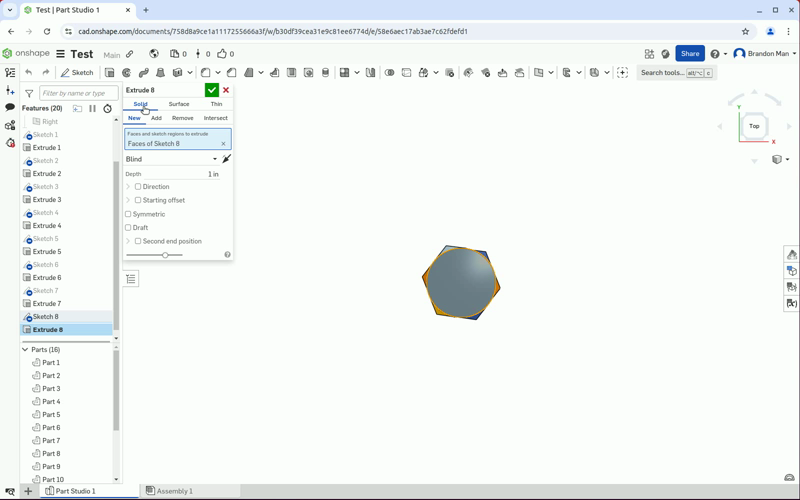
click(143, 106)
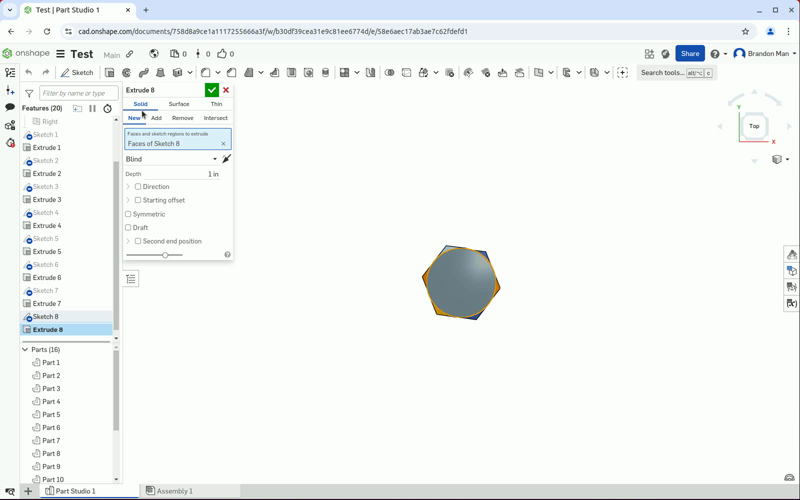
mouse_move(137, 120)
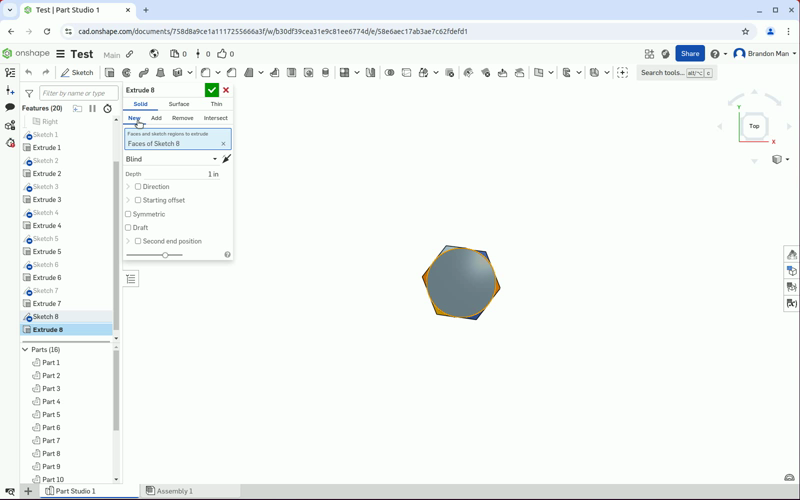
click(137, 120)
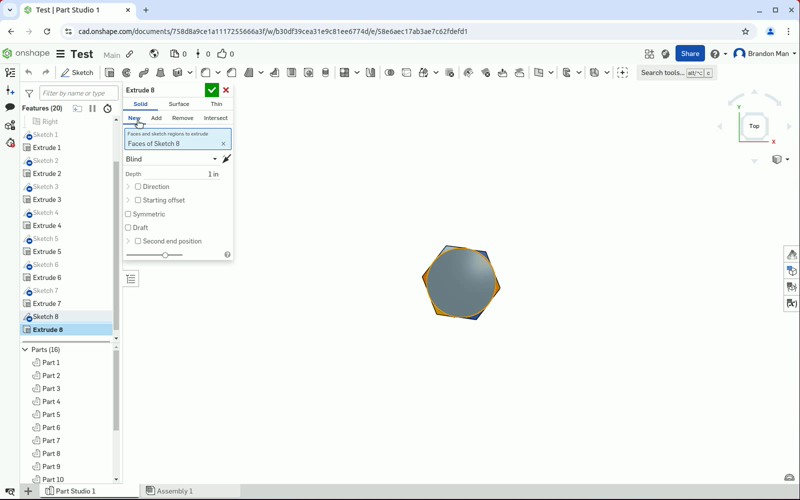
key(tab, 4)
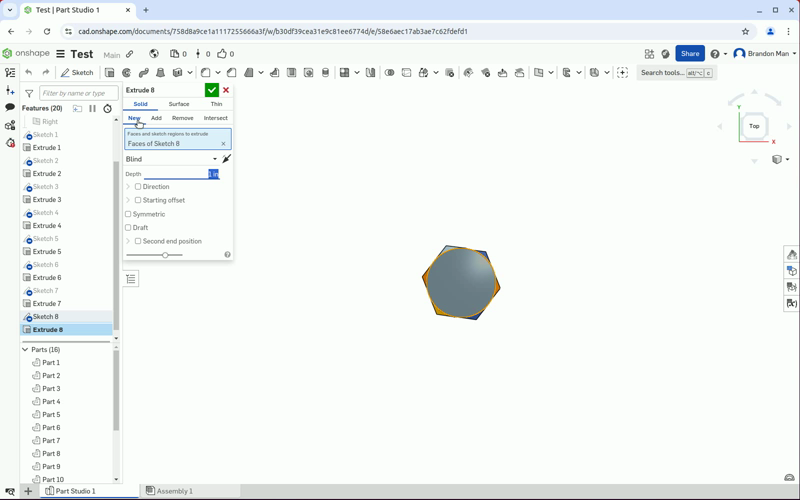
text(4.574)
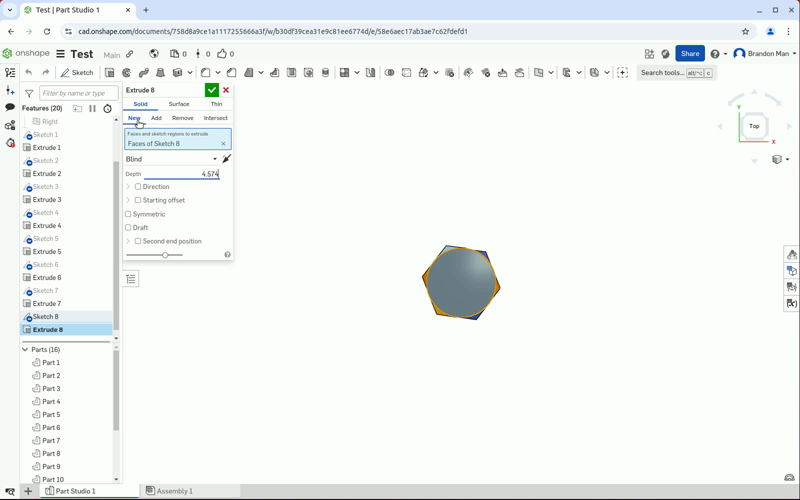
key(enter)
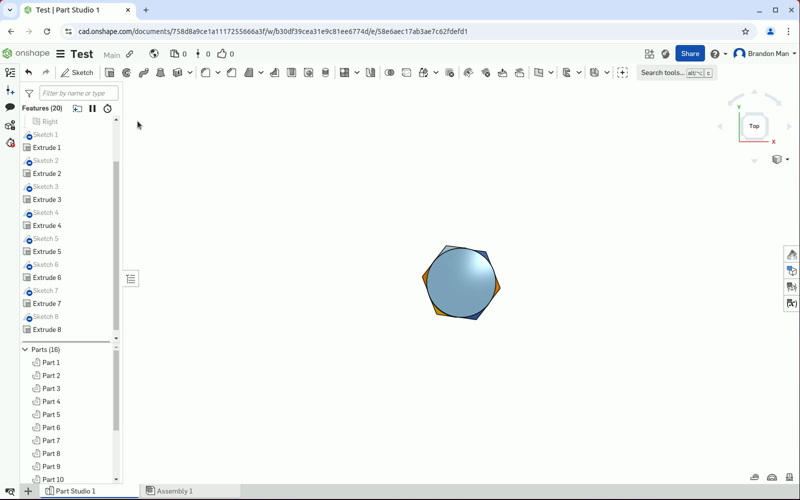
key(shift+h)
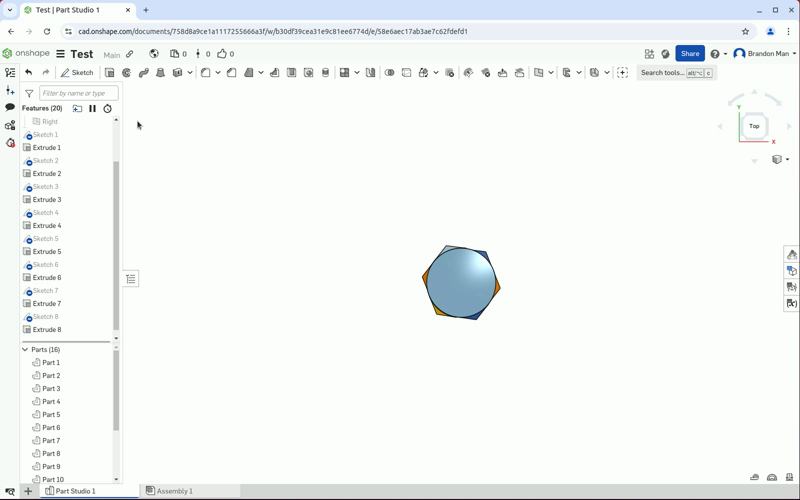
key(shift+h)
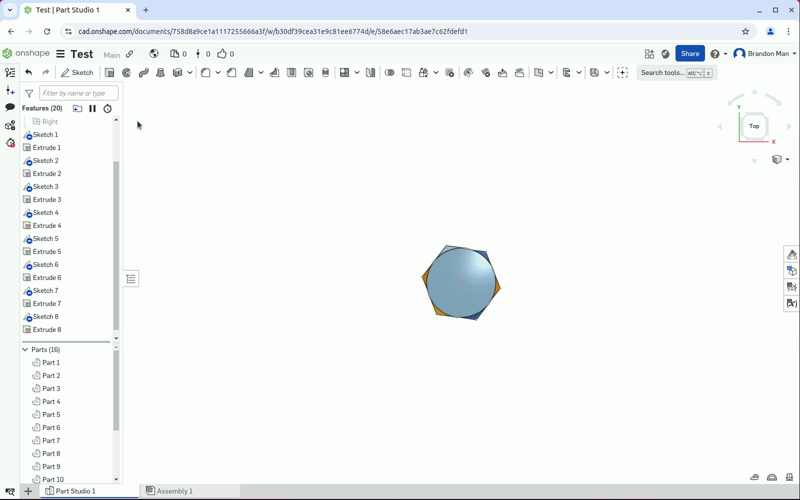
key(shift+7)
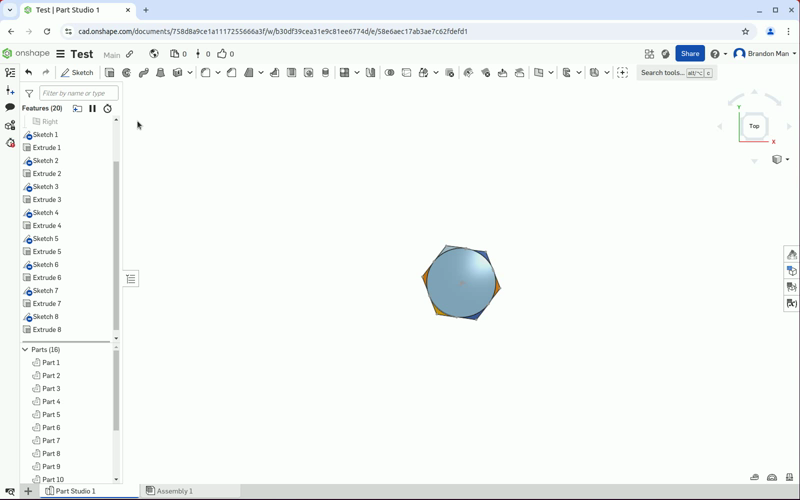
key(up, 3)
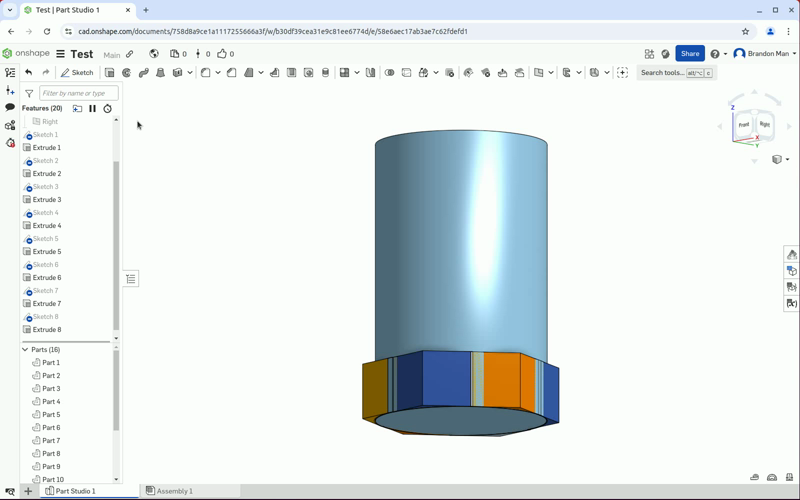
key(left, 3)
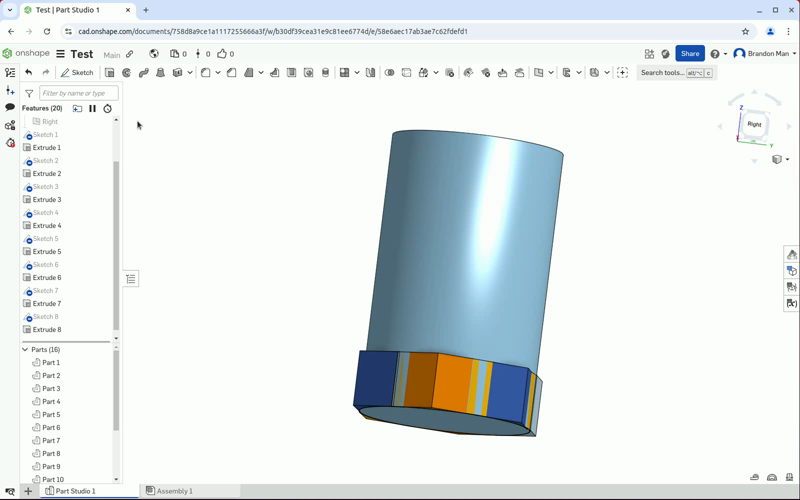
key(right, 3)
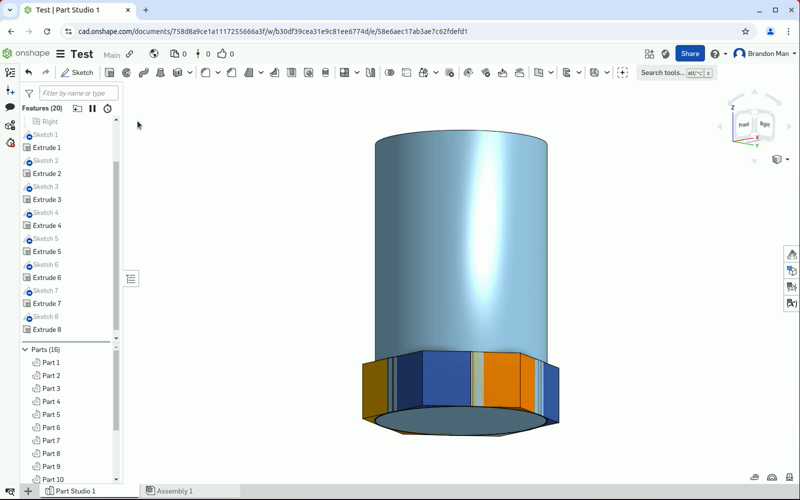
key(down, 3)
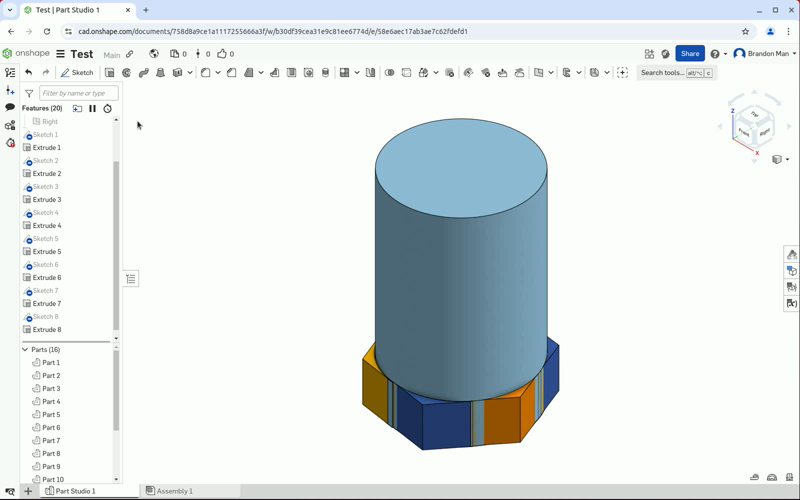
mouse_move(69, 137)
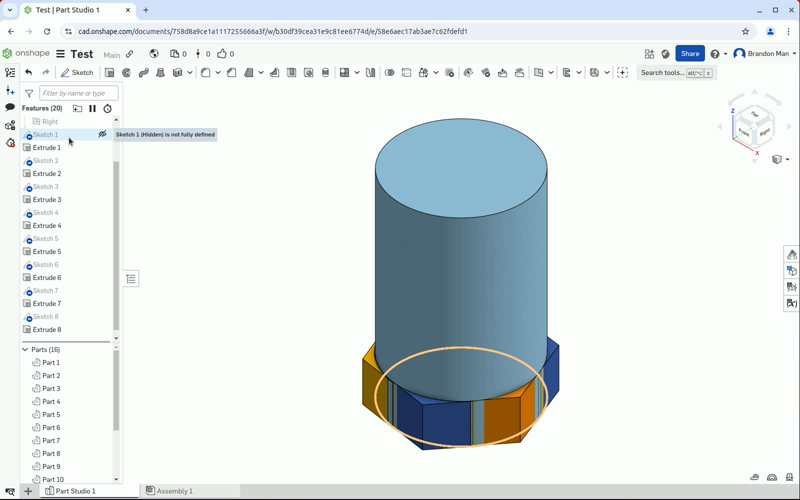
click(69, 137)